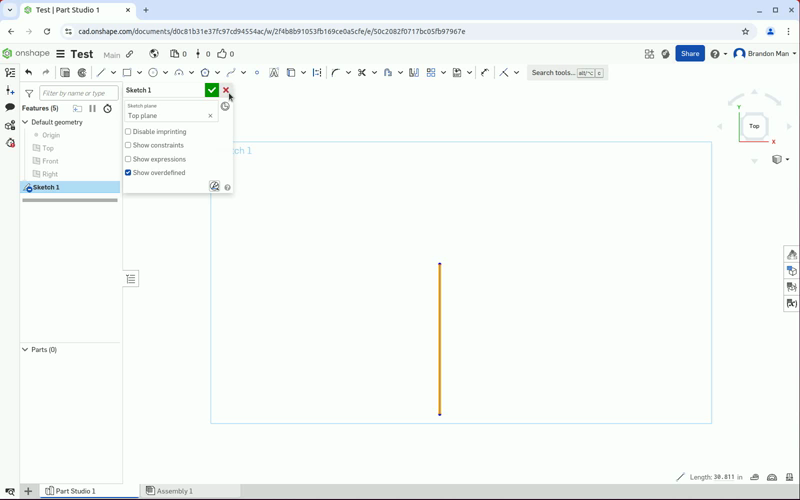
key(shift+h)
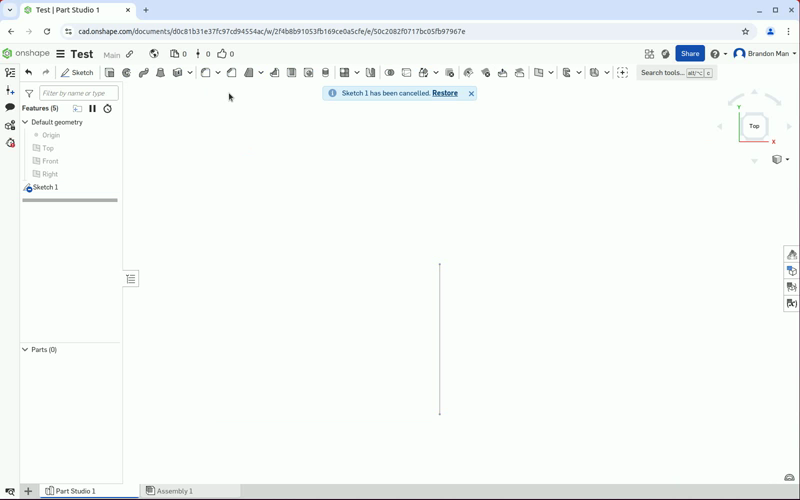
key(shift+s)
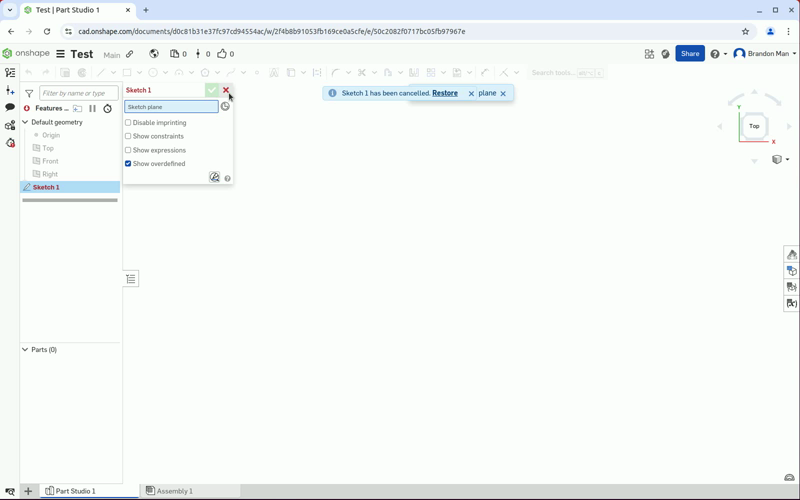
mouse_move(73, 150)
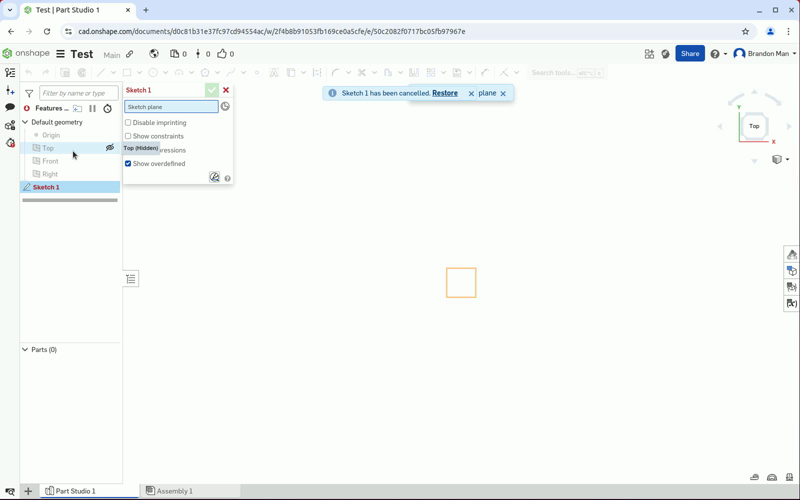
click(73, 150)
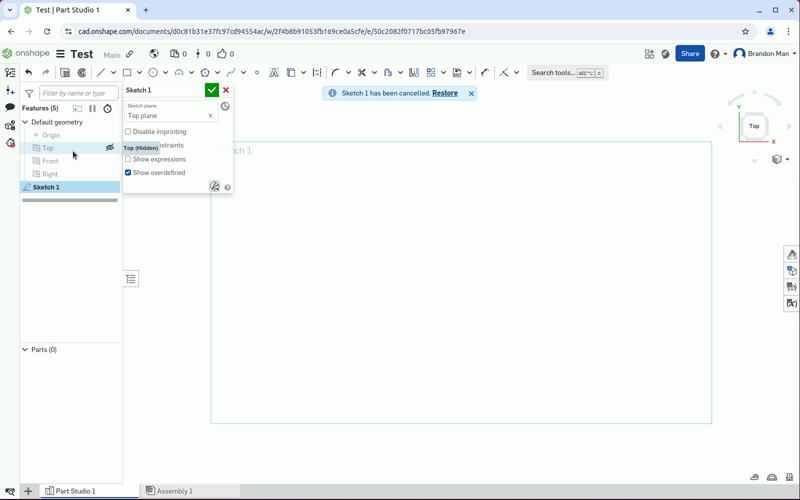
mouse_move(73, 352)
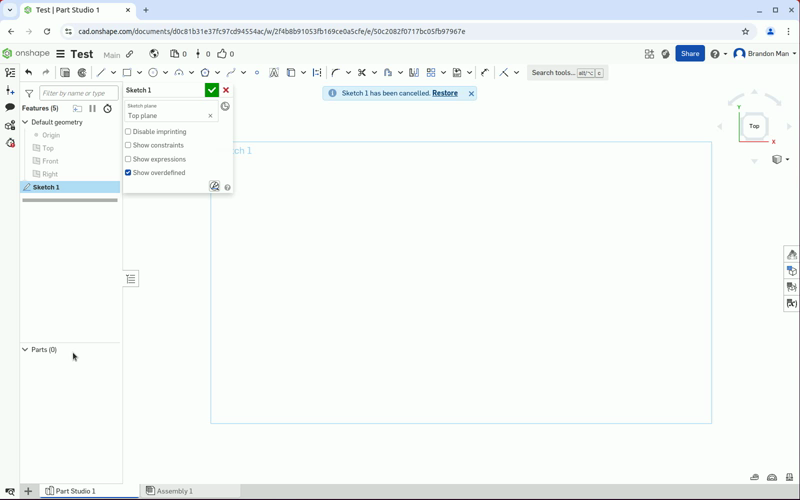
key(y)
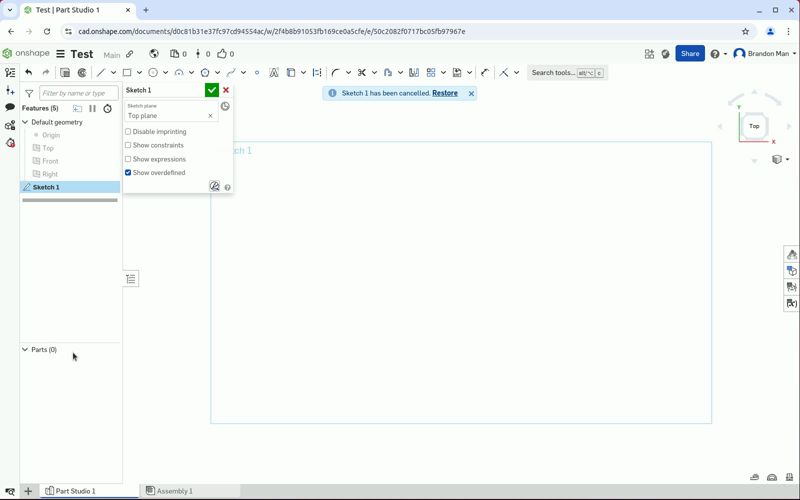
key(l)
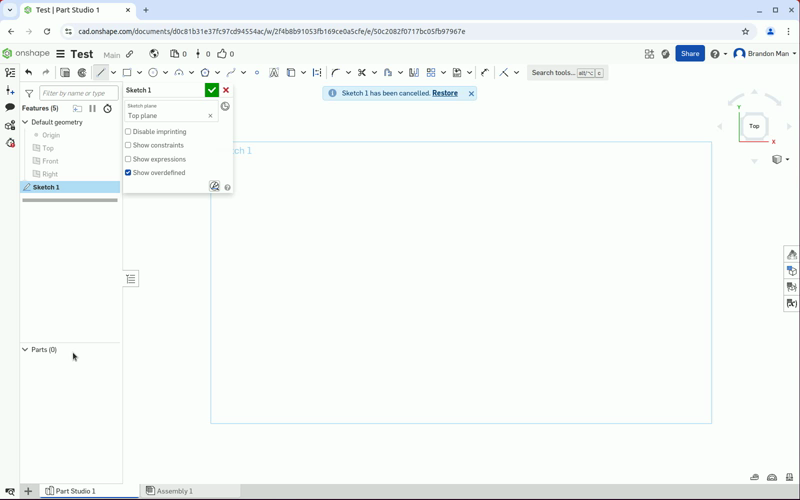
key_down(shift)
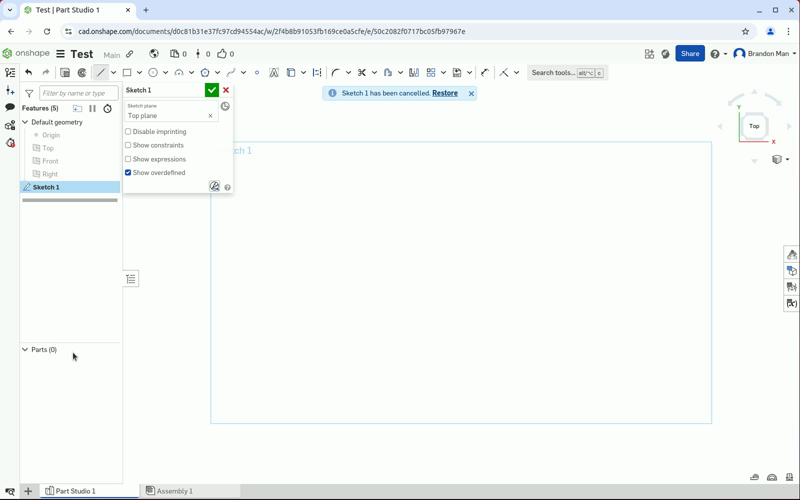
mouse_move(460, 316)
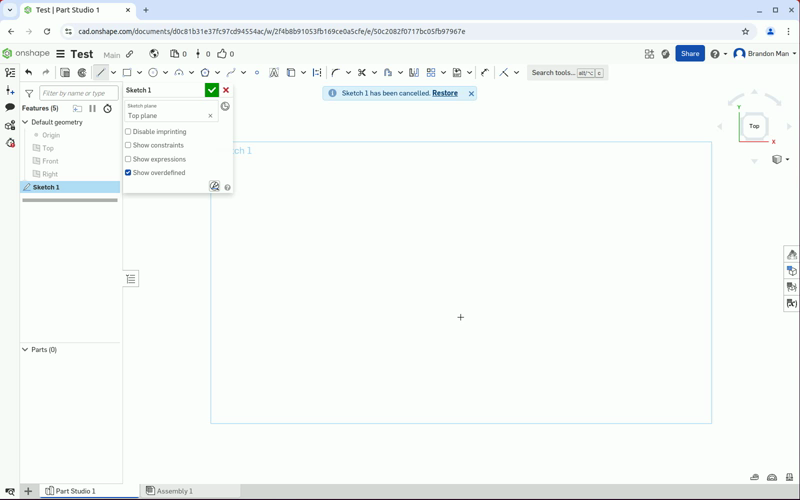
click(460, 316)
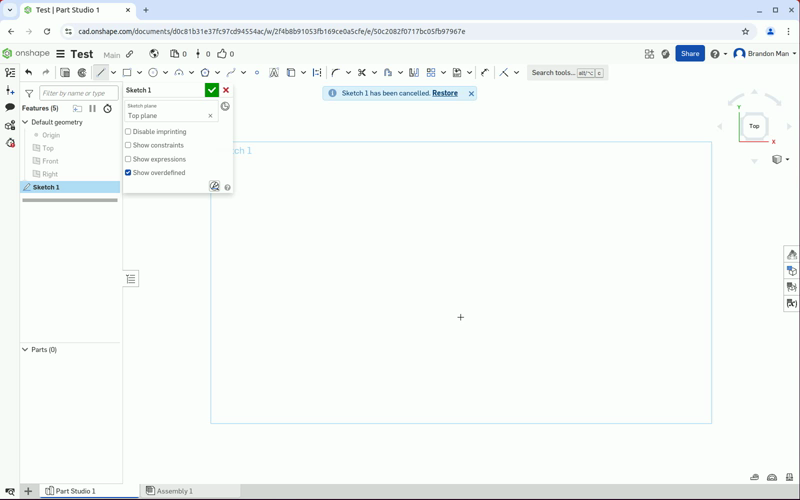
key_up(shift)
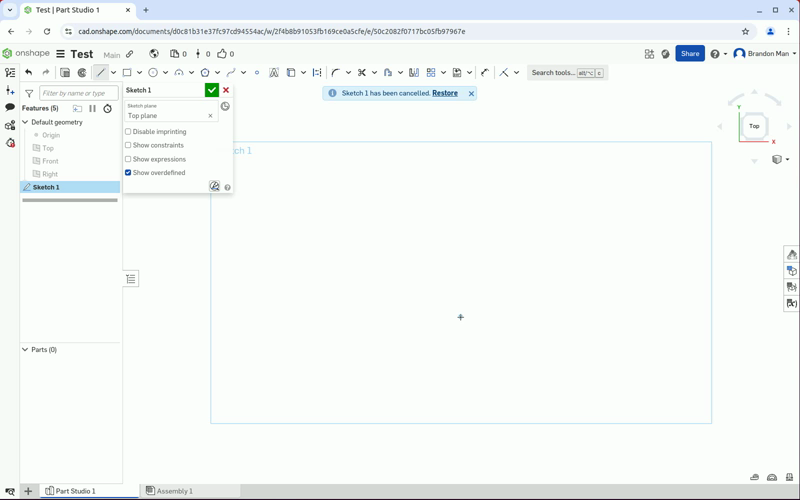
key_down(shift)
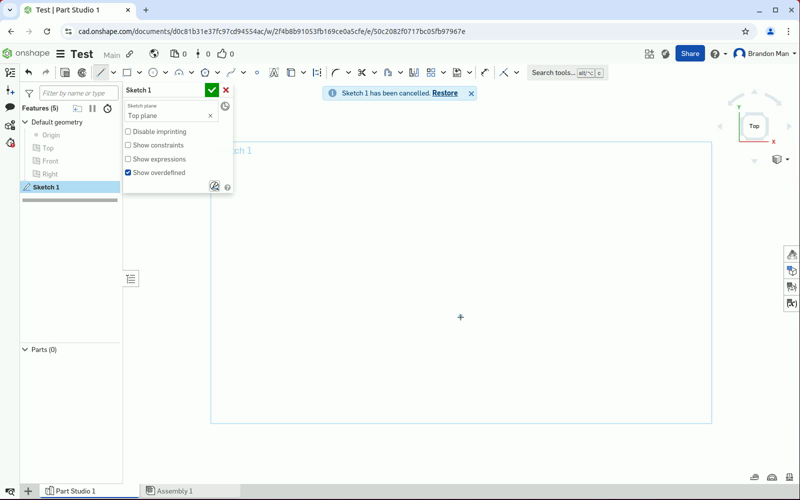
mouse_move(538, 316)
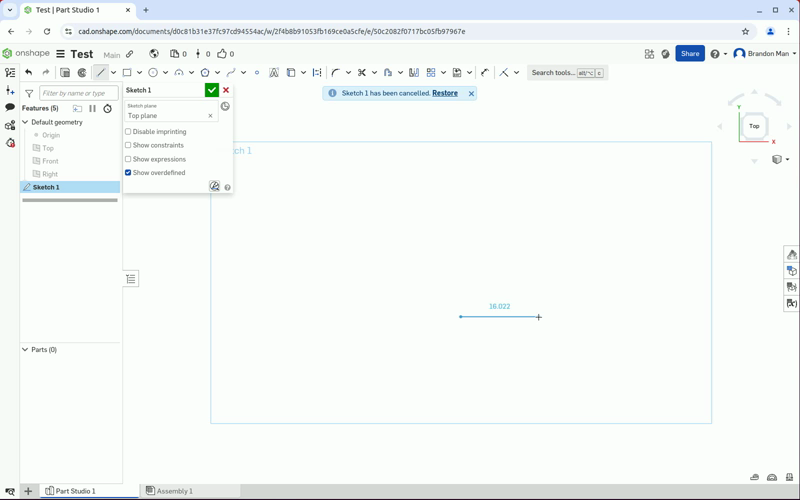
click(538, 316)
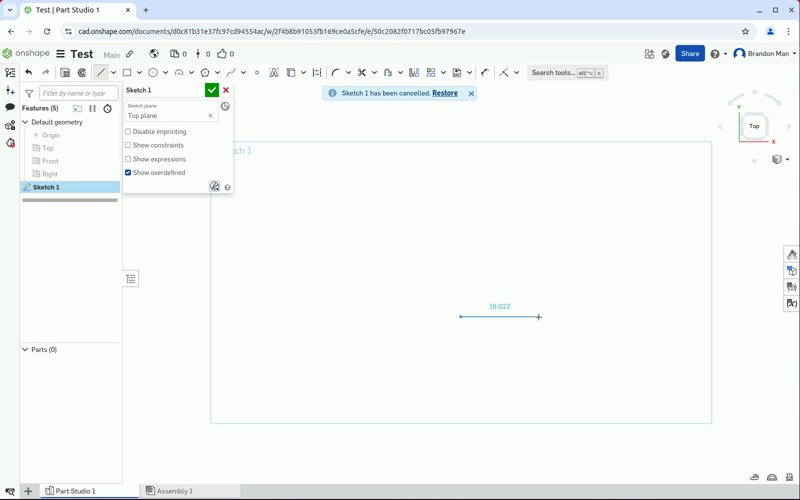
key_up(shift)
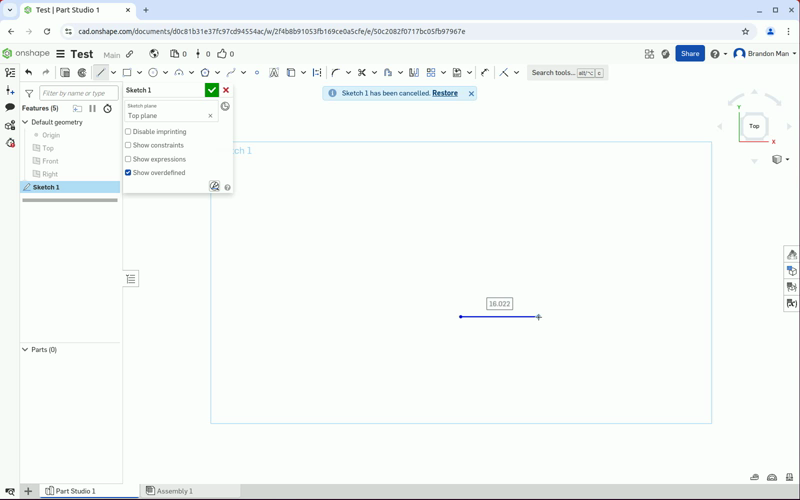
key(esc)
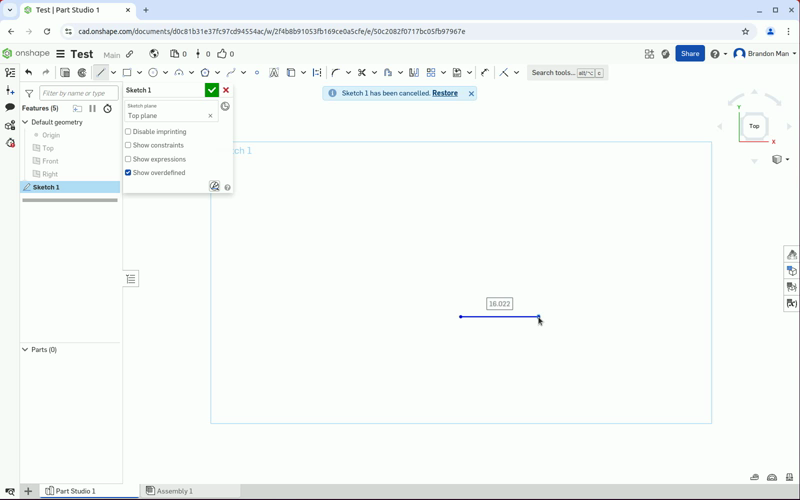
key(a)
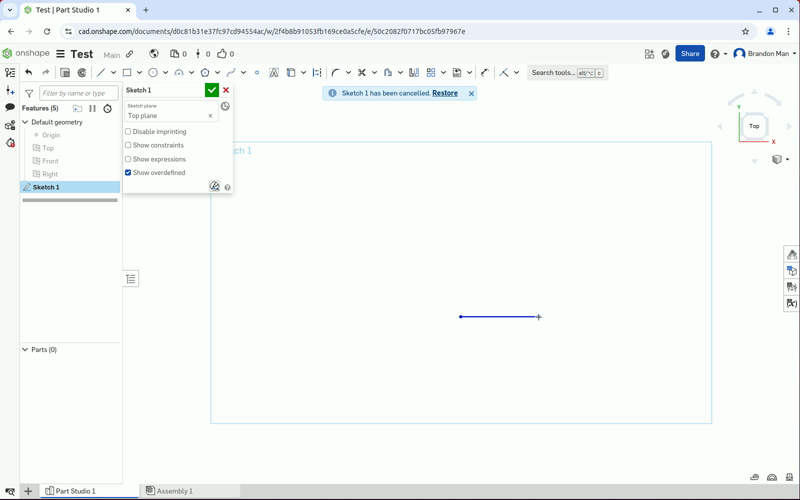
mouse_move(538, 316)
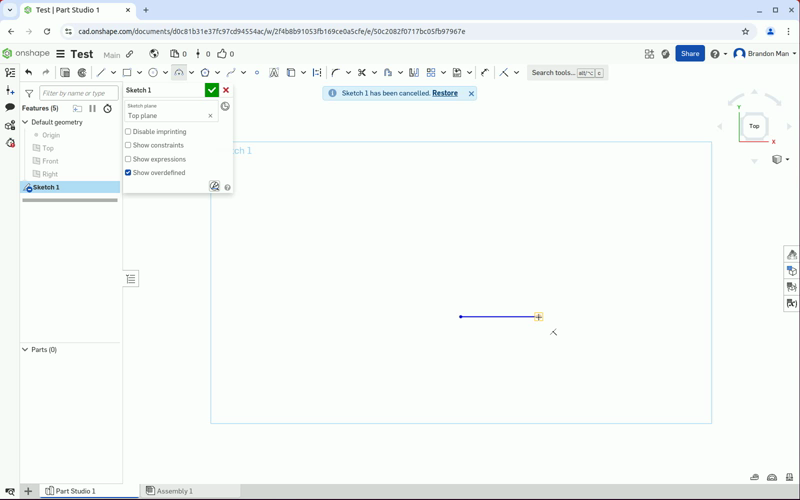
click(538, 316)
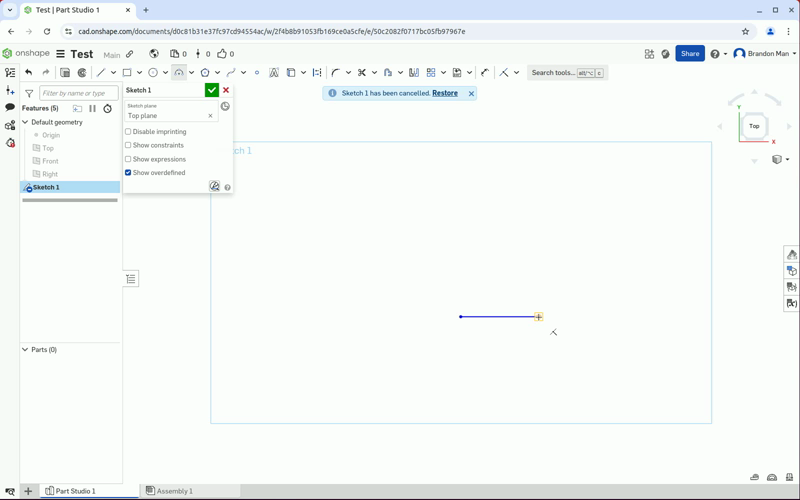
key_down(shift)
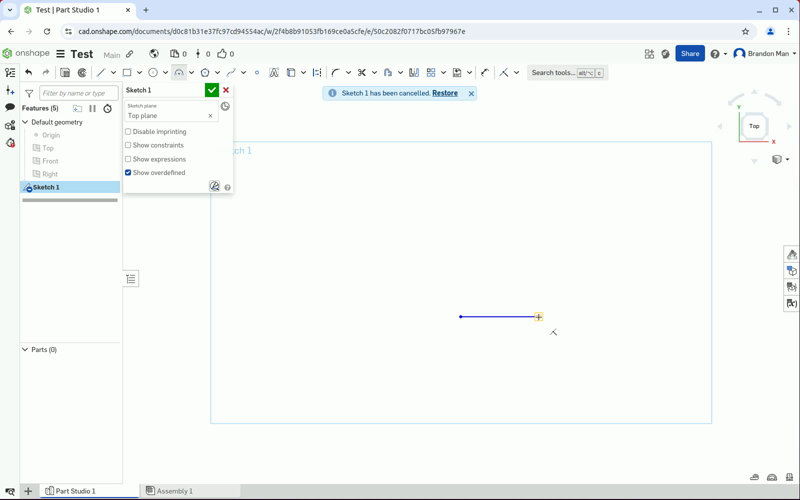
mouse_move(538, 248)
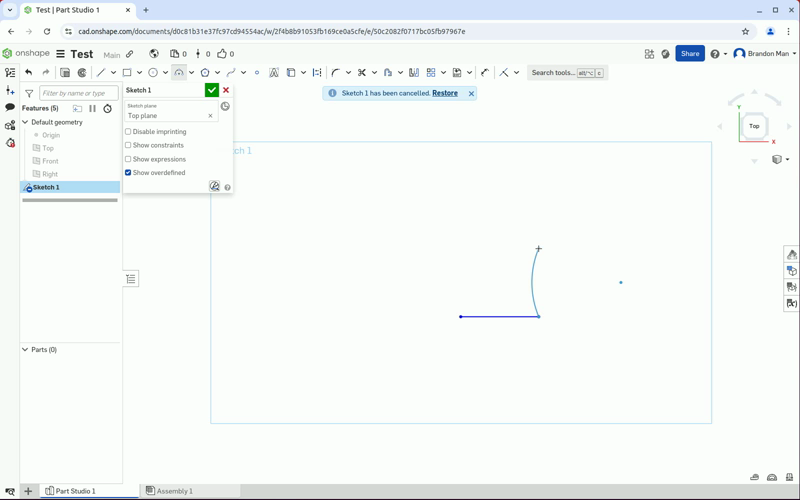
click(538, 248)
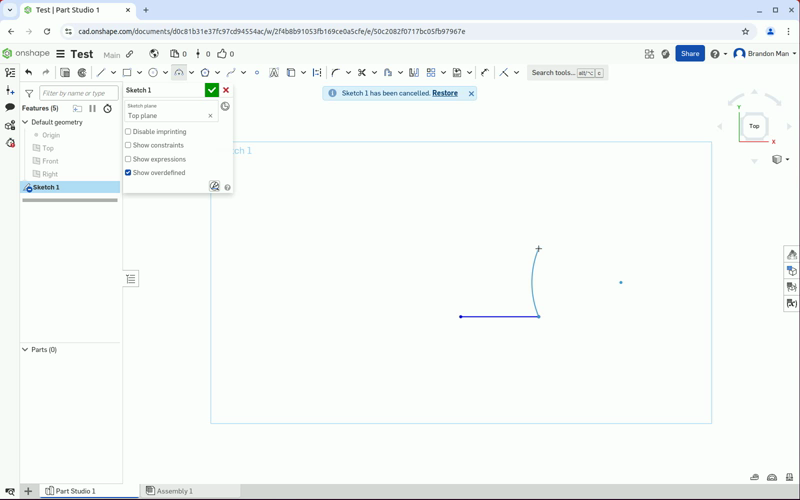
mouse_move(573, 282)
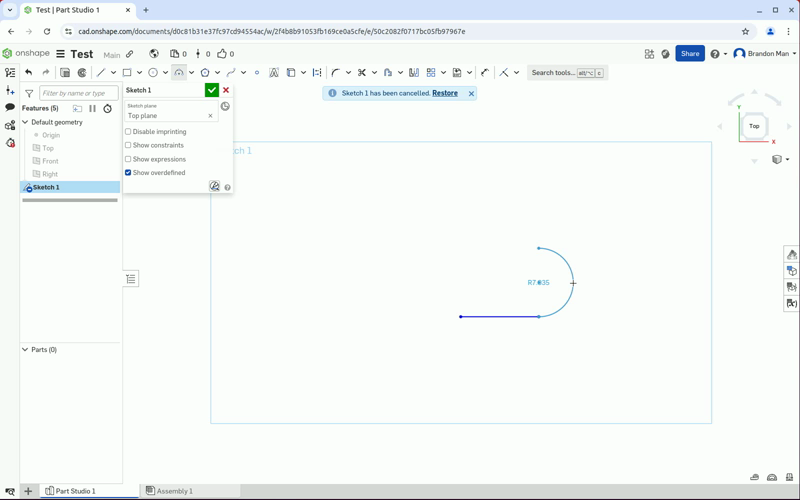
click(573, 282)
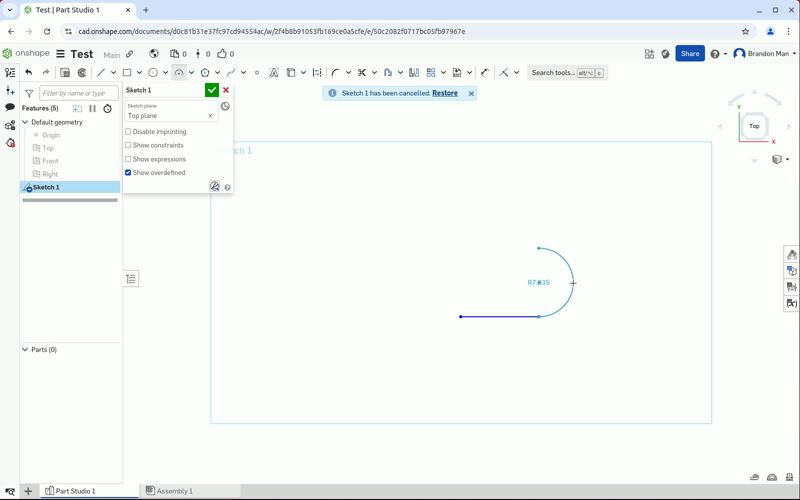
key_up(shift)
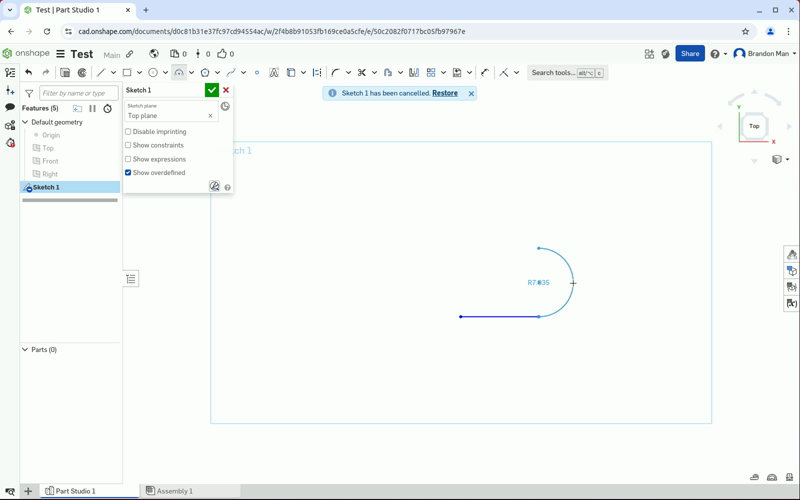
key(esc)
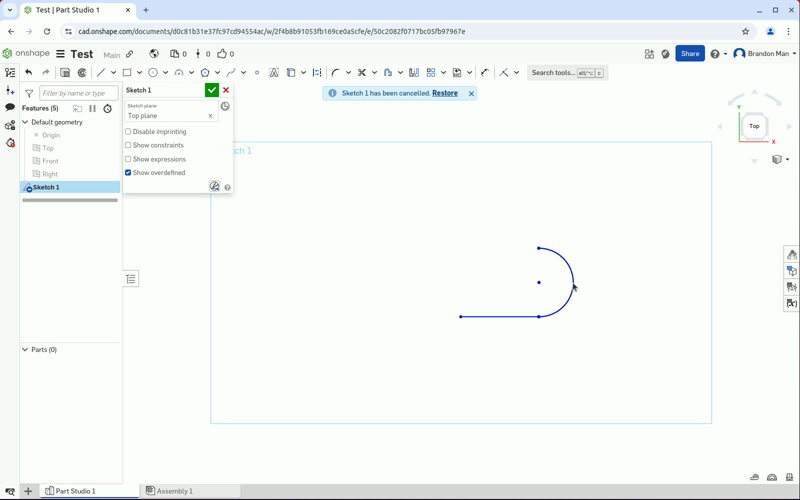
key(l)
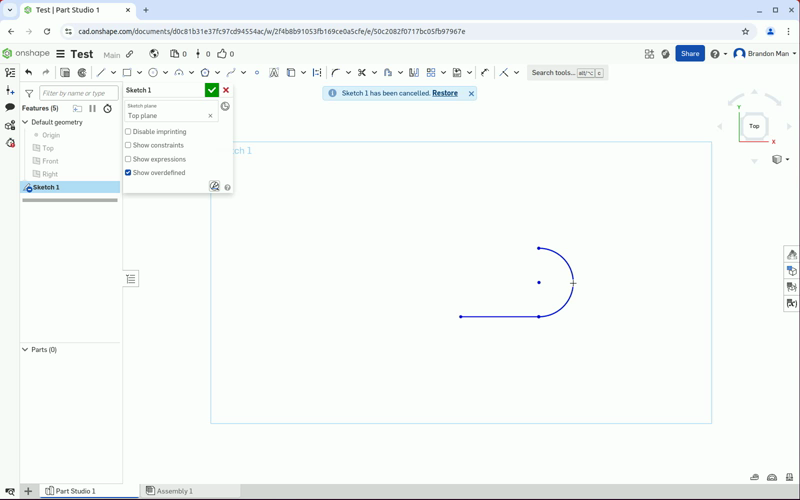
mouse_move(538, 248)
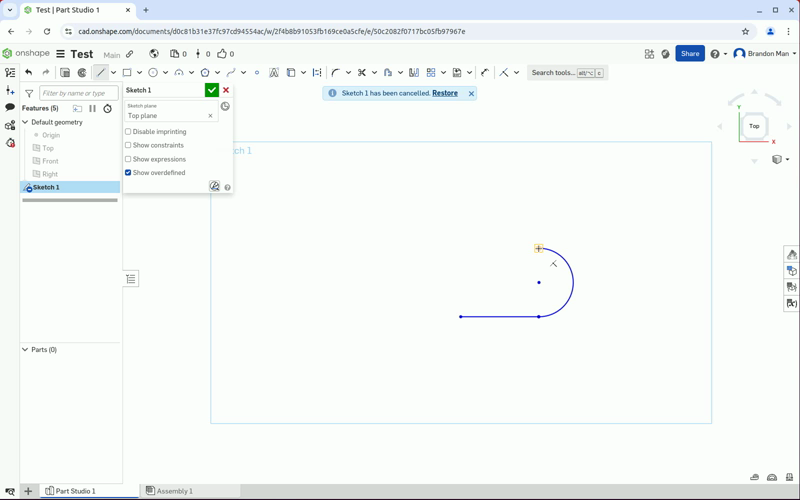
click(538, 248)
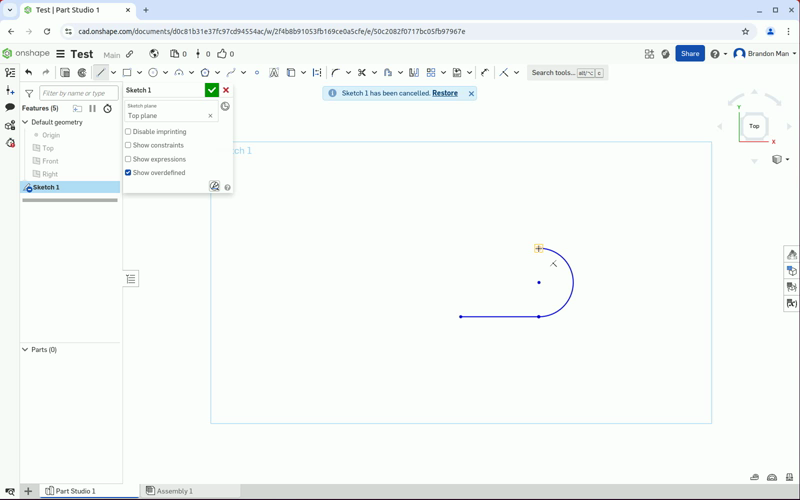
key_down(shift)
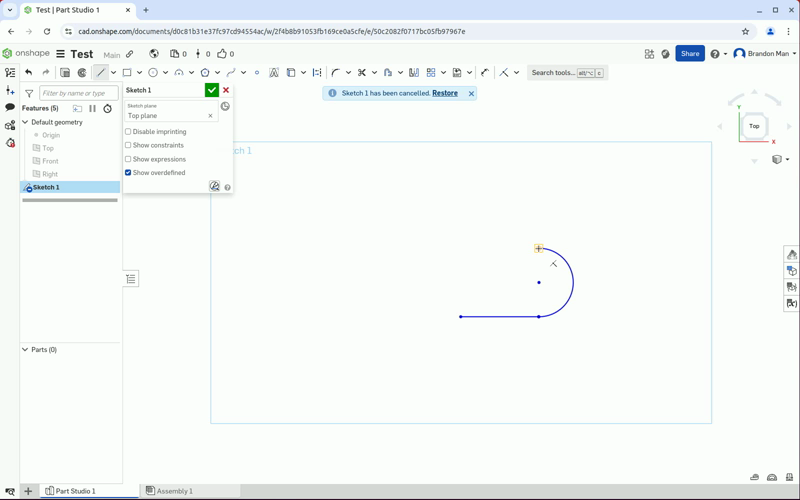
mouse_move(460, 248)
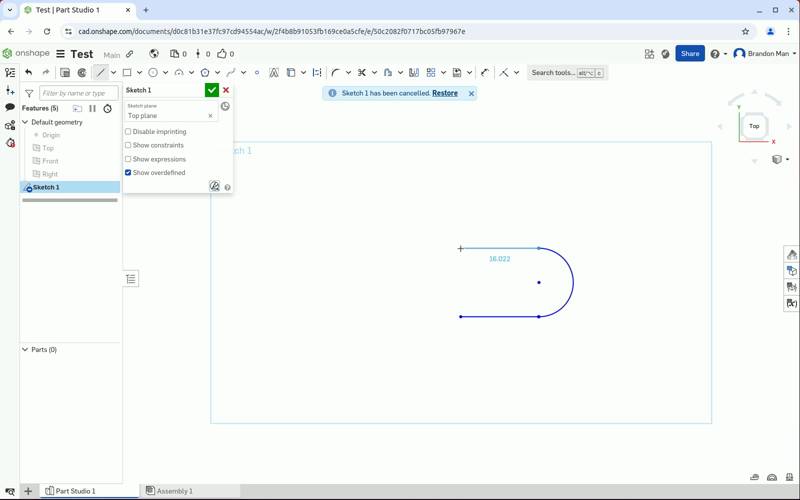
click(460, 248)
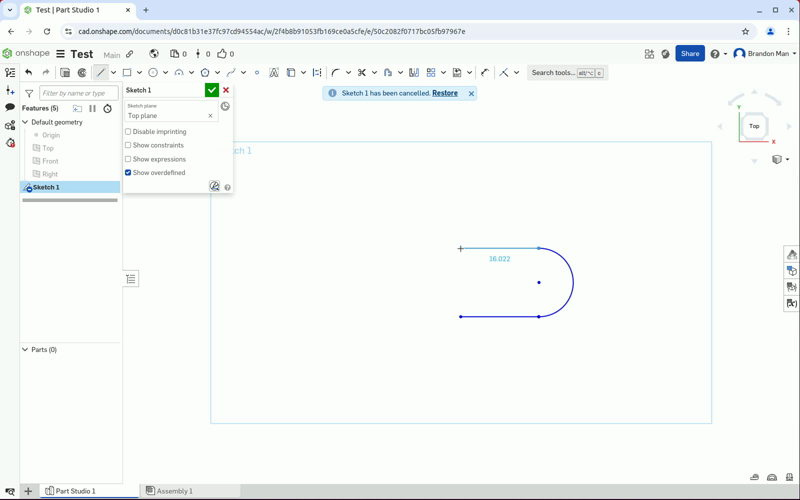
key_up(shift)
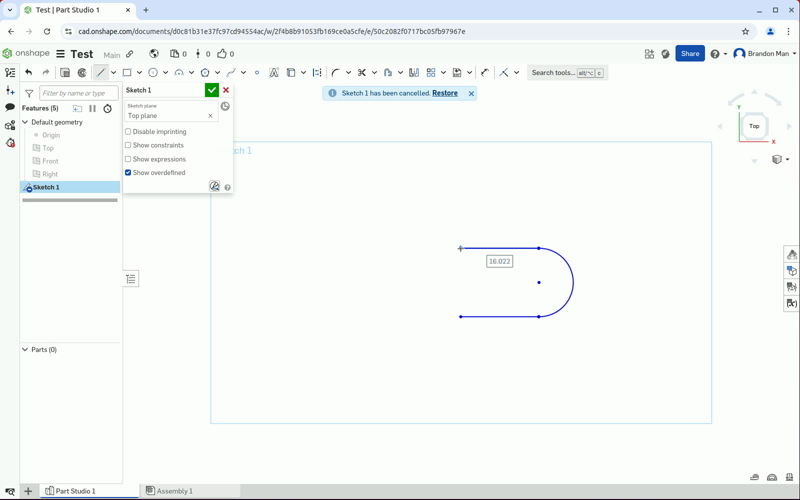
key(esc)
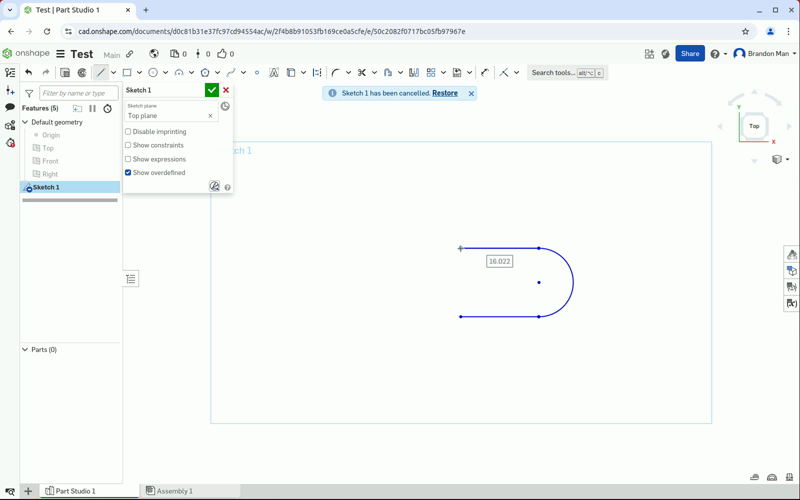
key(a)
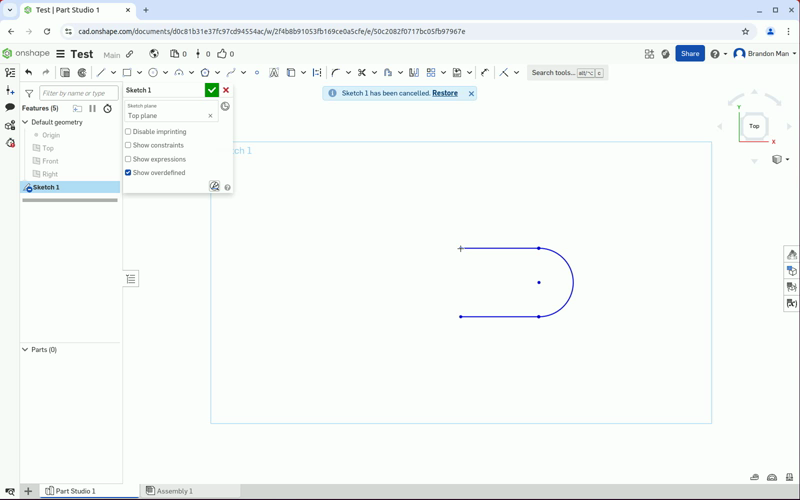
mouse_move(460, 248)
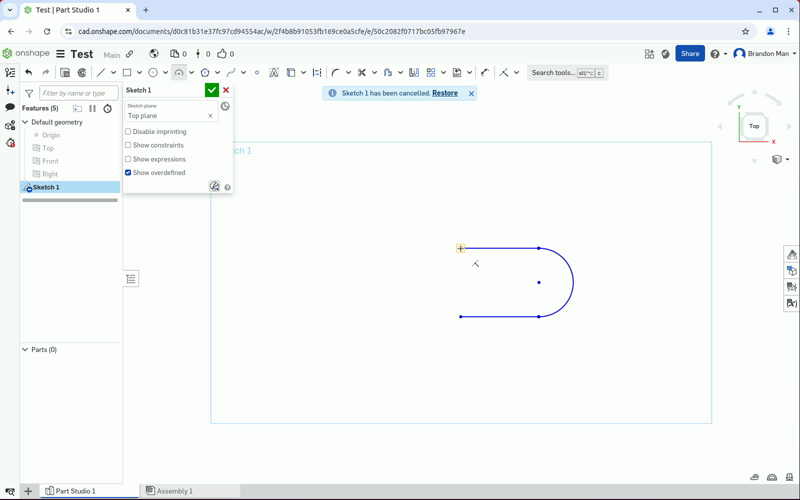
click(460, 248)
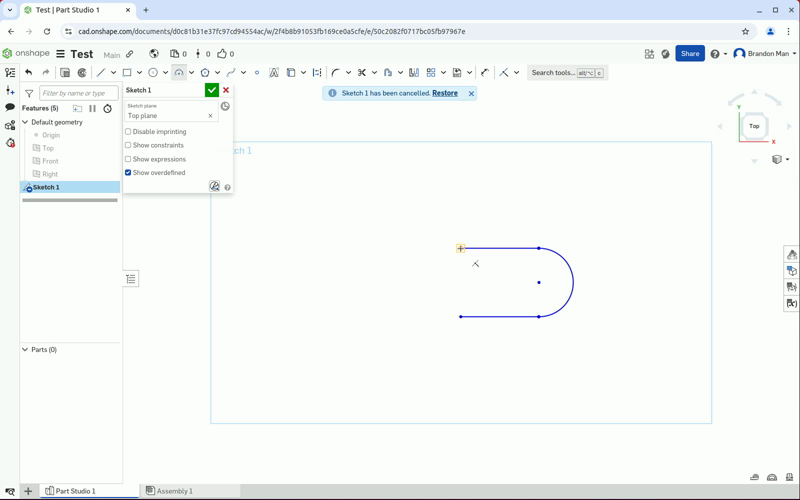
mouse_move(460, 316)
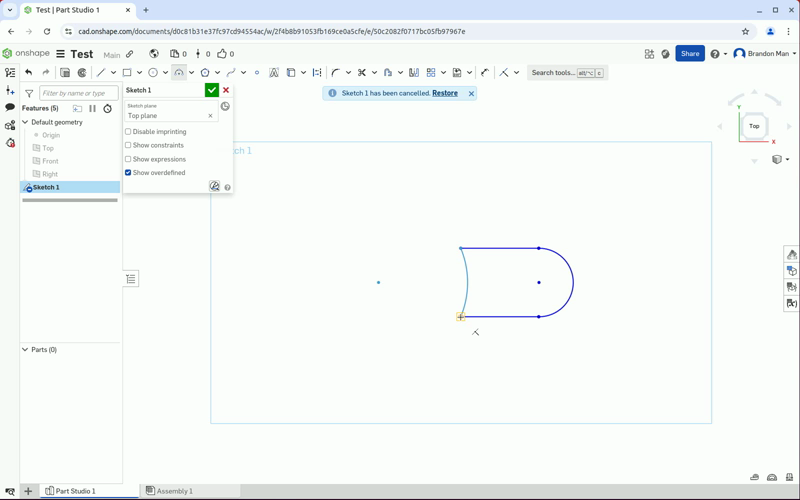
click(460, 316)
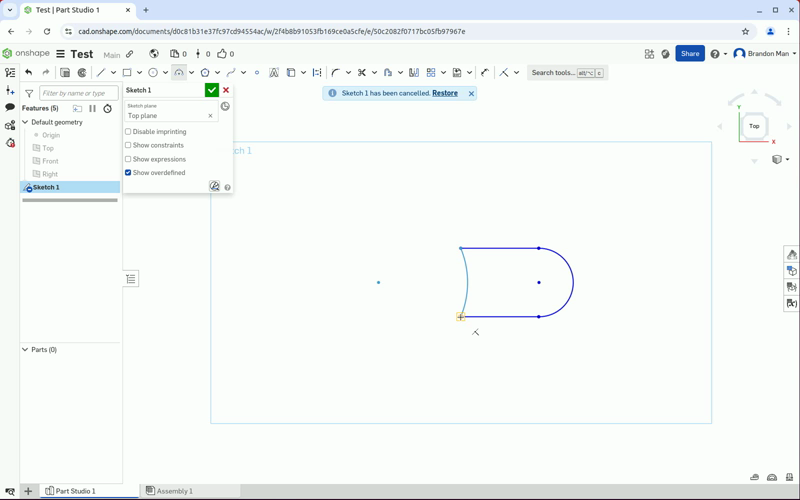
key_down(shift)
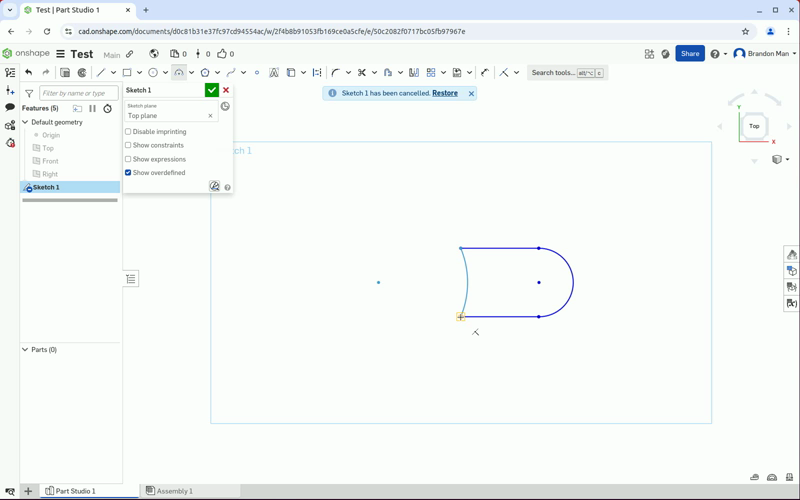
mouse_move(426, 282)
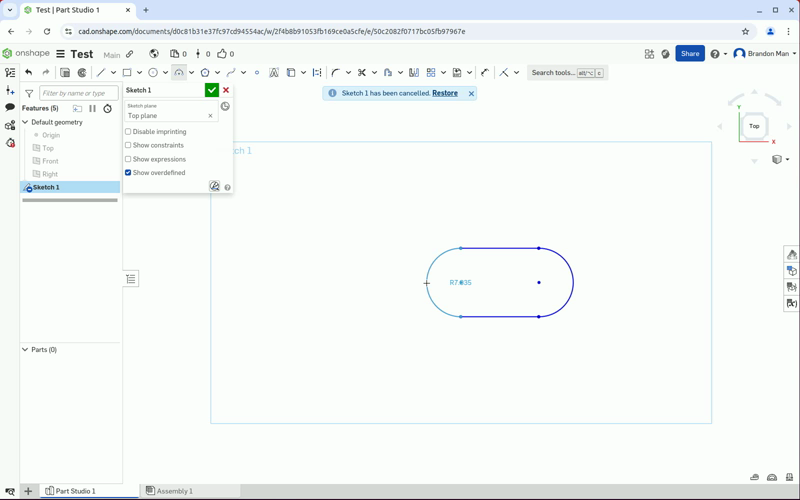
click(426, 282)
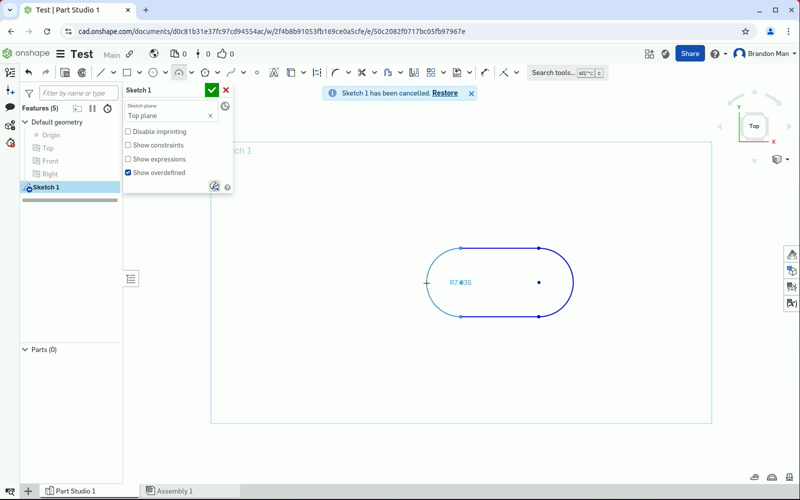
key_up(shift)
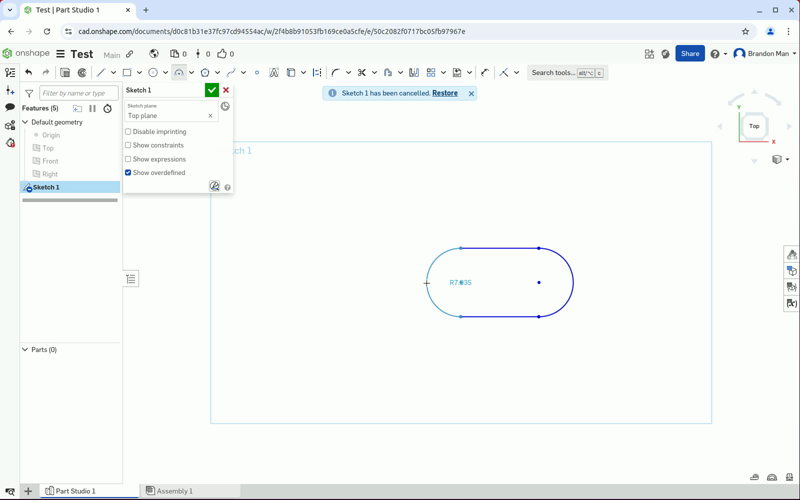
key(esc)
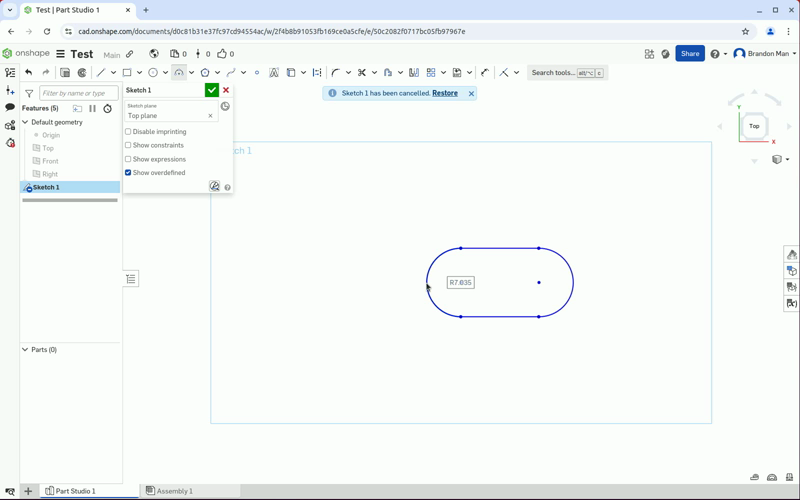
mouse_move(472, 288)
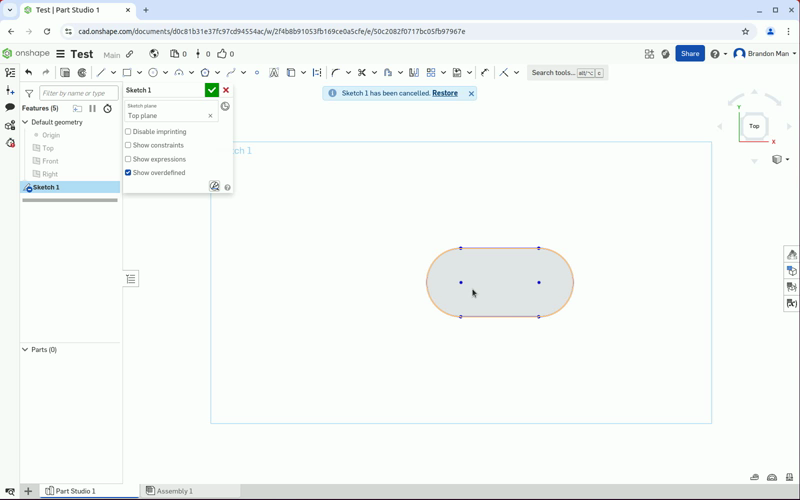
click(472, 288)
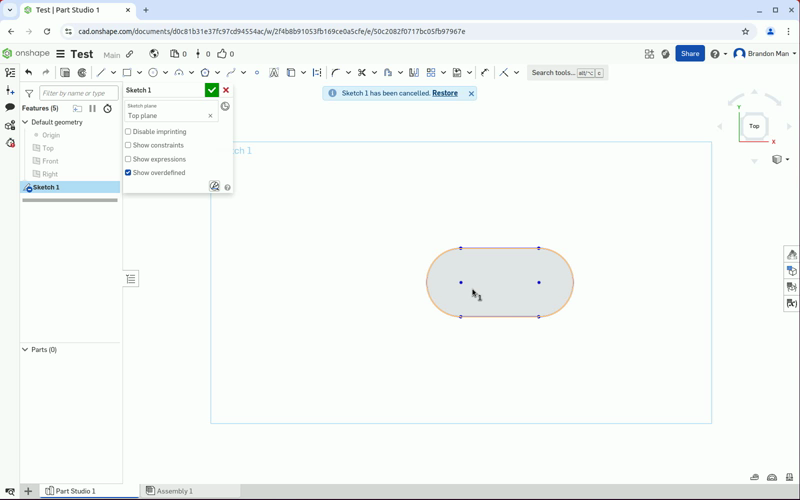
mouse_move(73, 352)
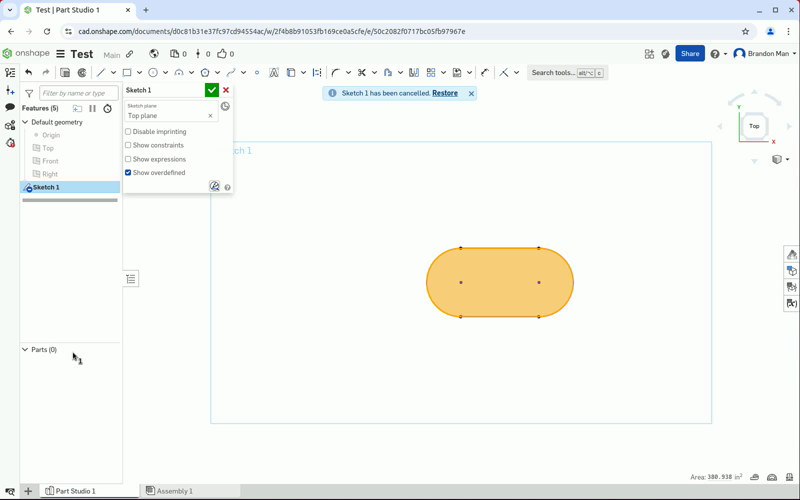
key(shift+y)
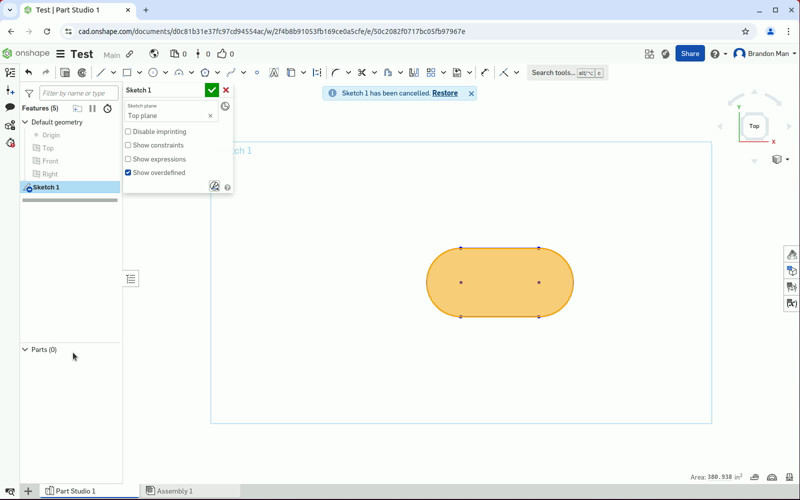
key(shift+e)
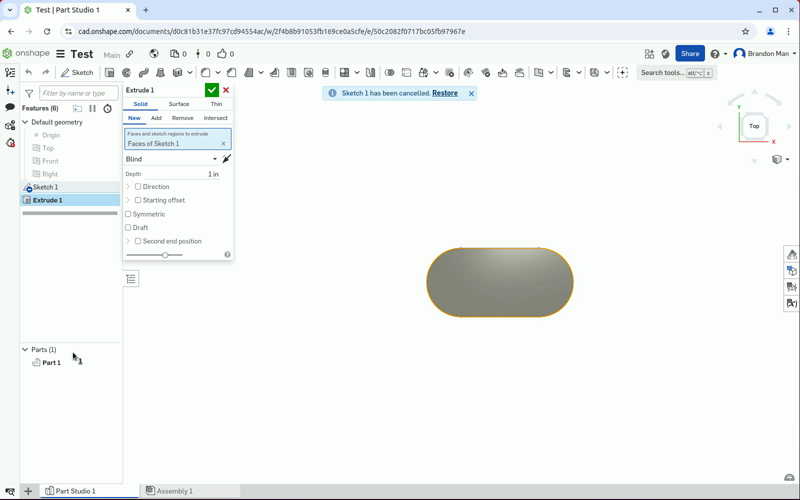
mouse_move(143, 106)
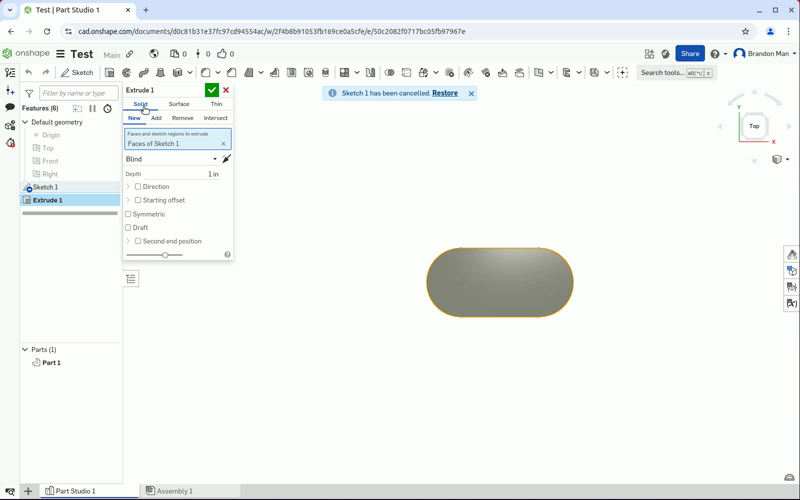
click(143, 106)
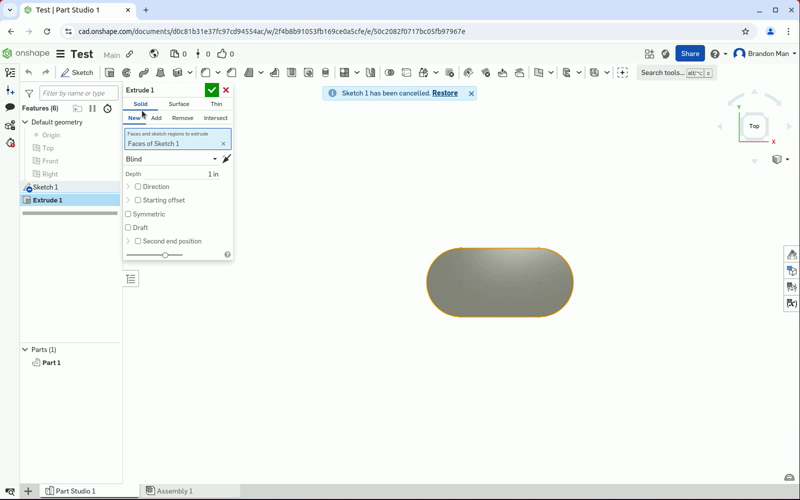
mouse_move(137, 120)
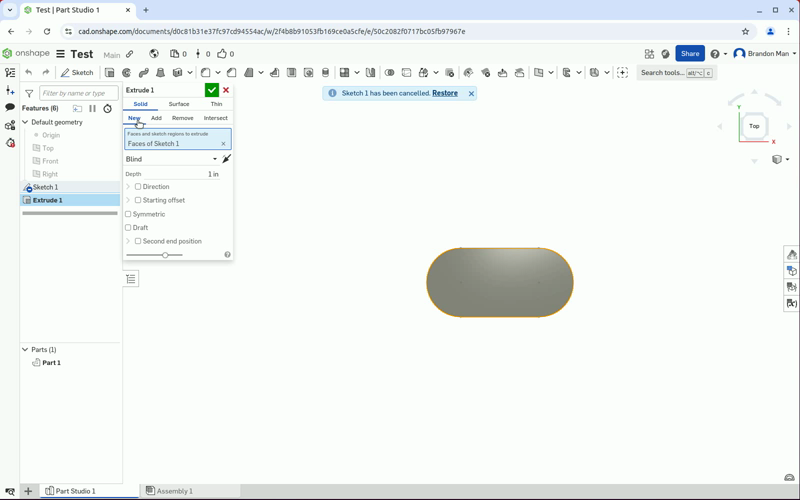
click(137, 120)
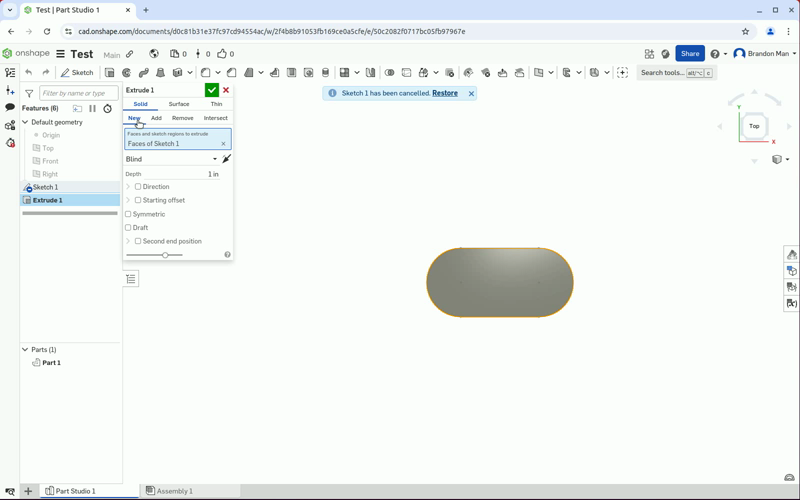
key(tab, 4)
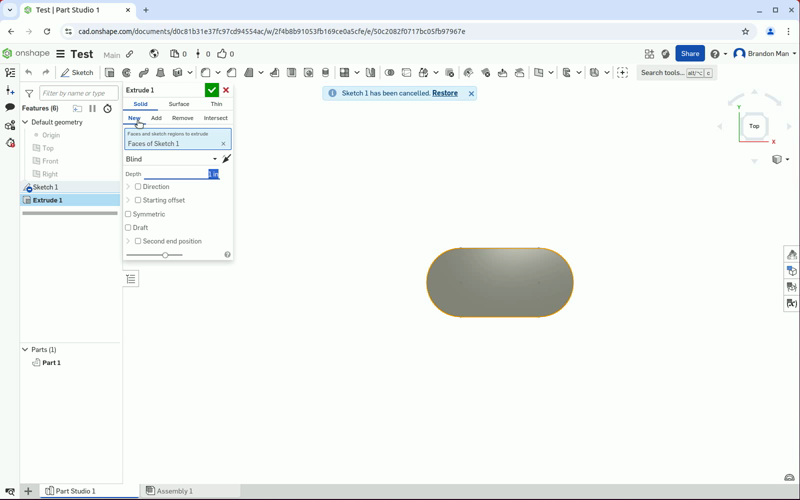
text(3.611)
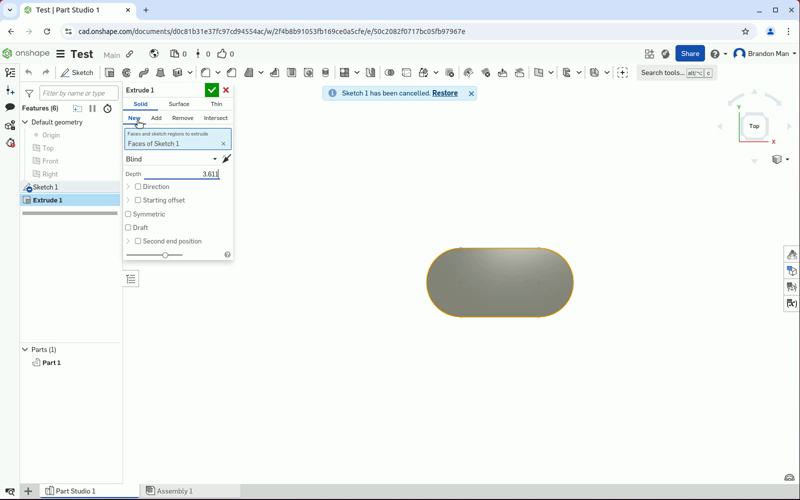
key(enter)
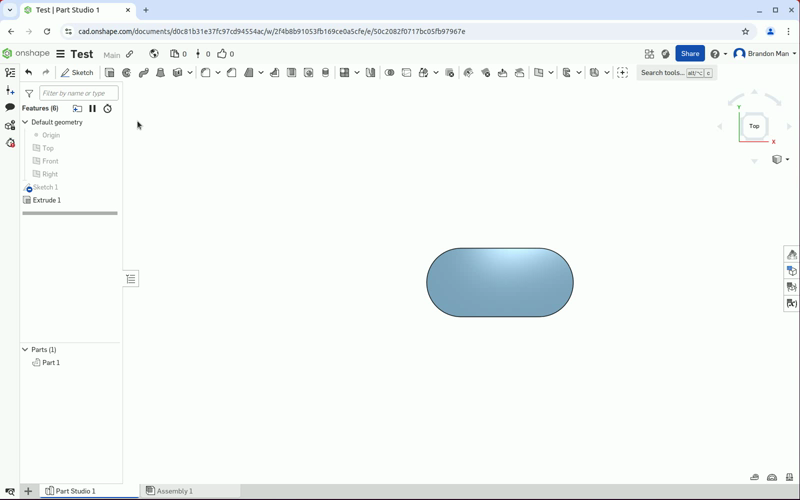
key(shift+h)
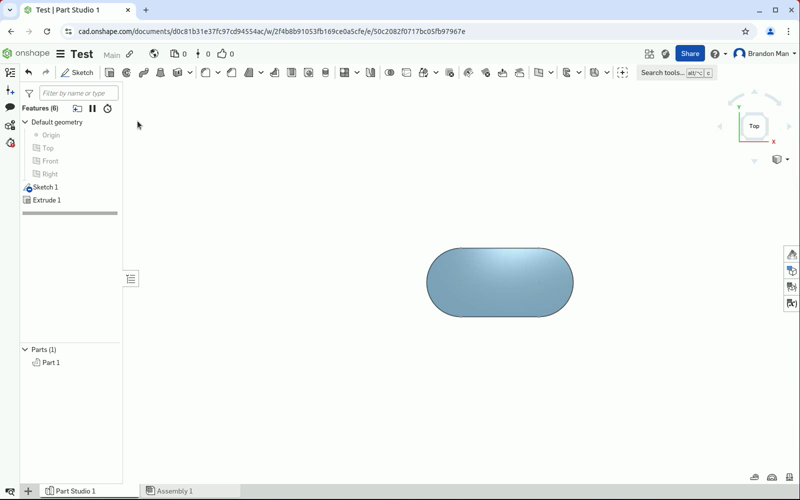
key(shift+h)
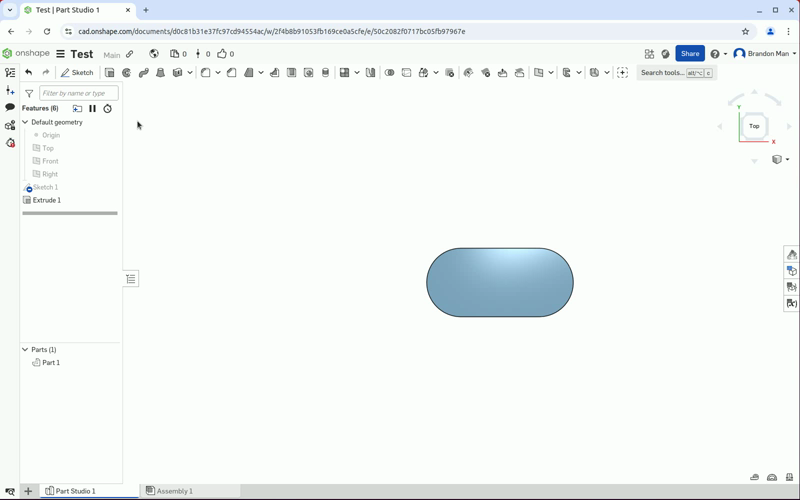
mouse_move(73, 189)
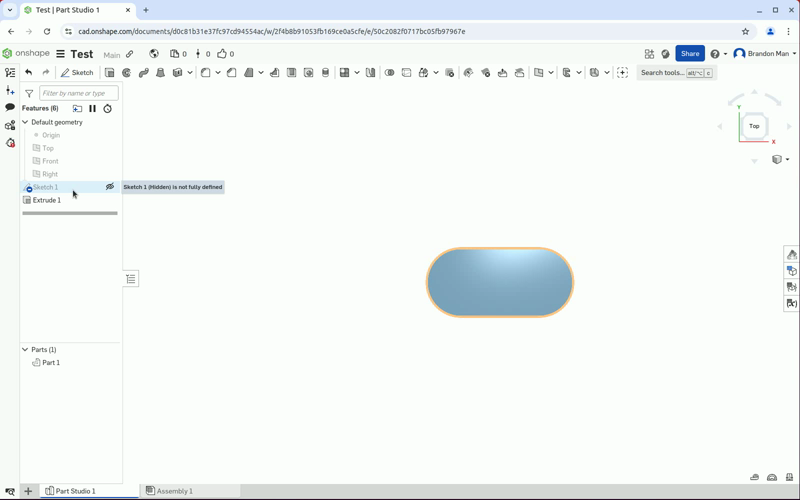
click(73, 189)
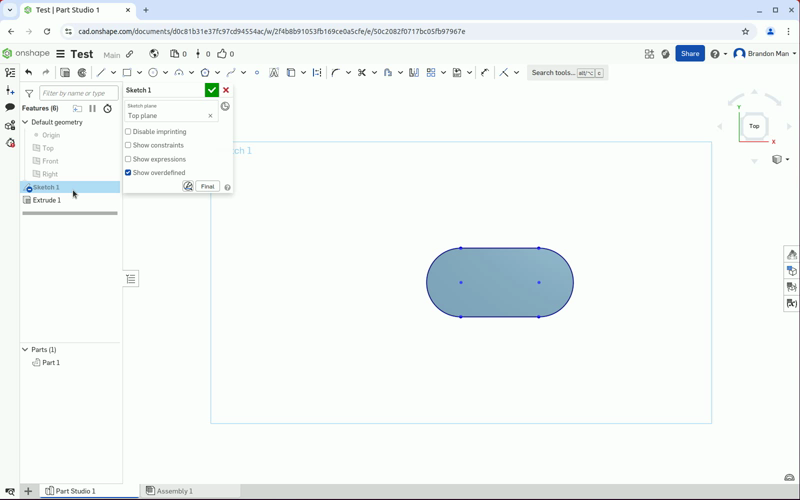
mouse_move(229, 92)
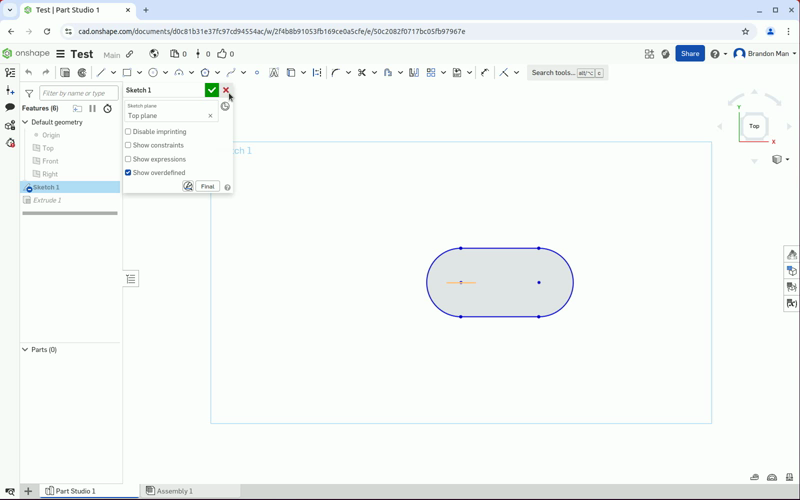
click(229, 92)
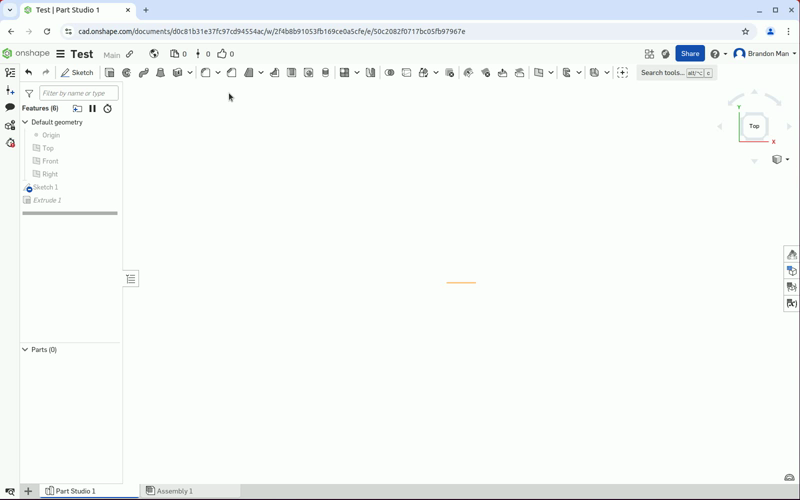
mouse_move(541, 75)
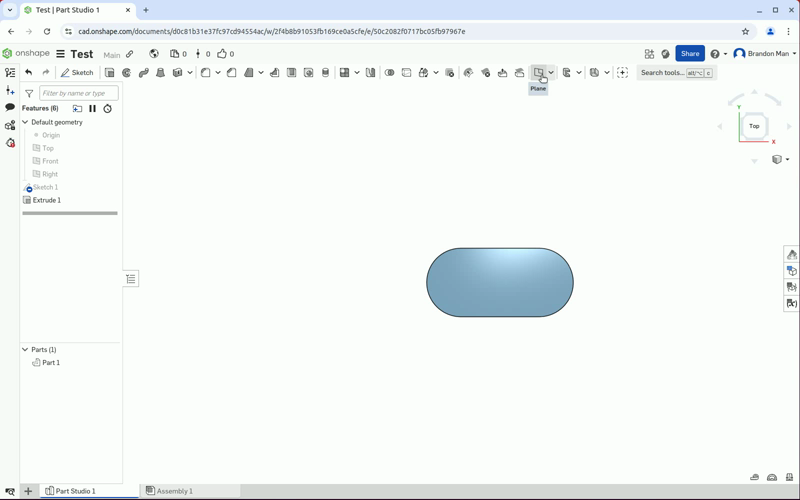
click(541, 75)
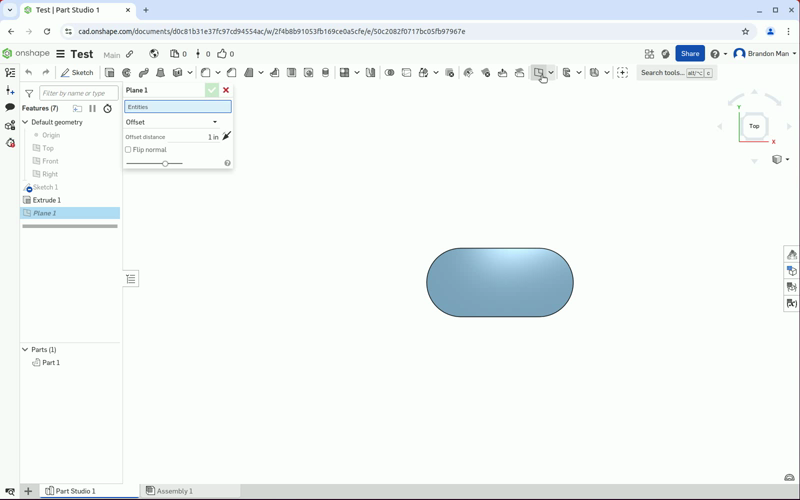
mouse_move(73, 150)
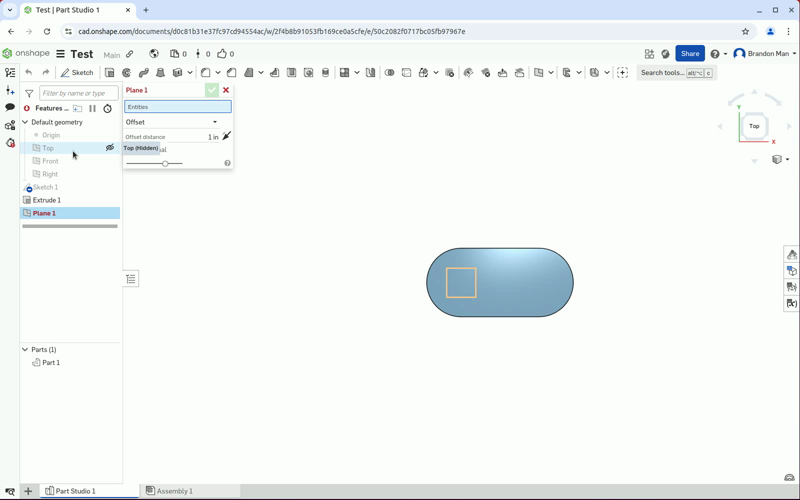
click(73, 150)
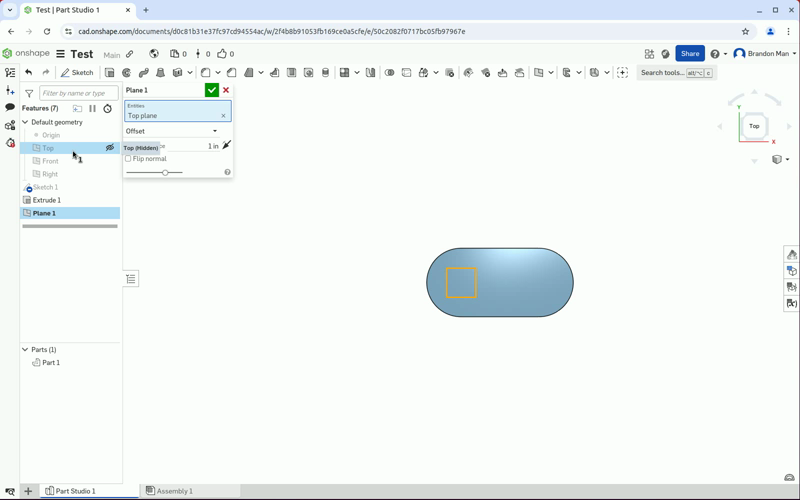
key(tab, 2)
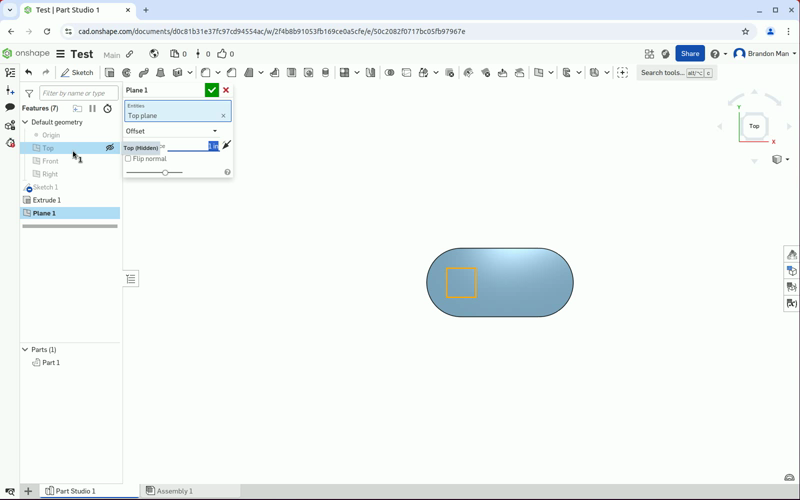
text(3.605)
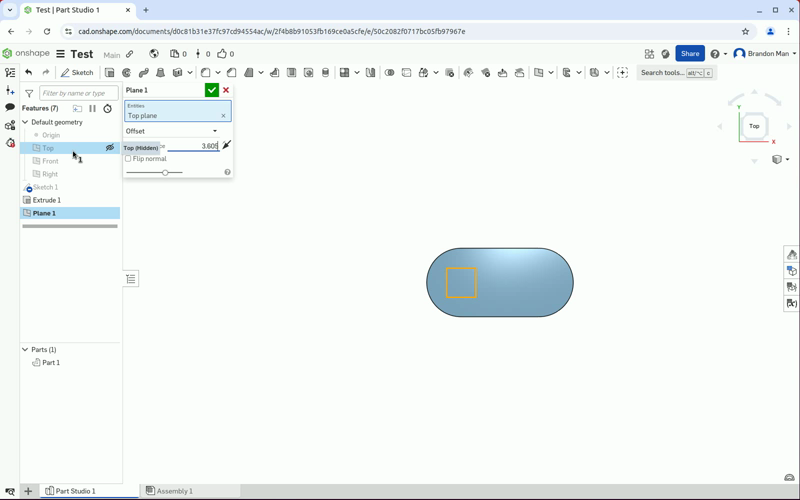
key(enter, 2)
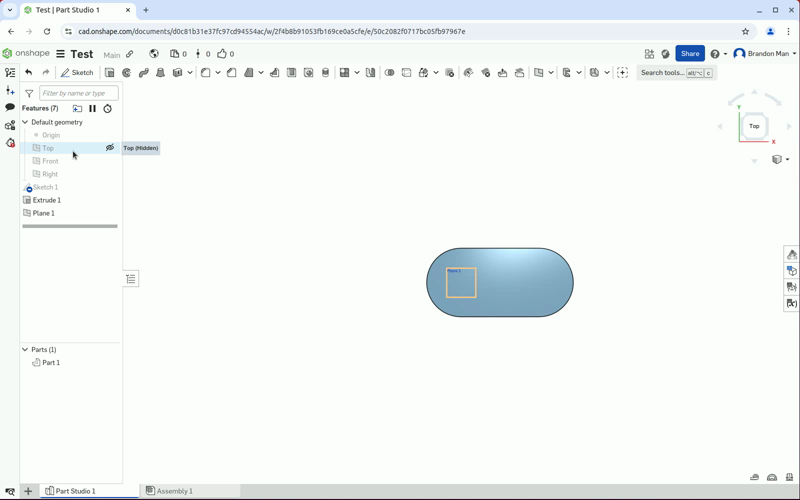
key(shift+s)
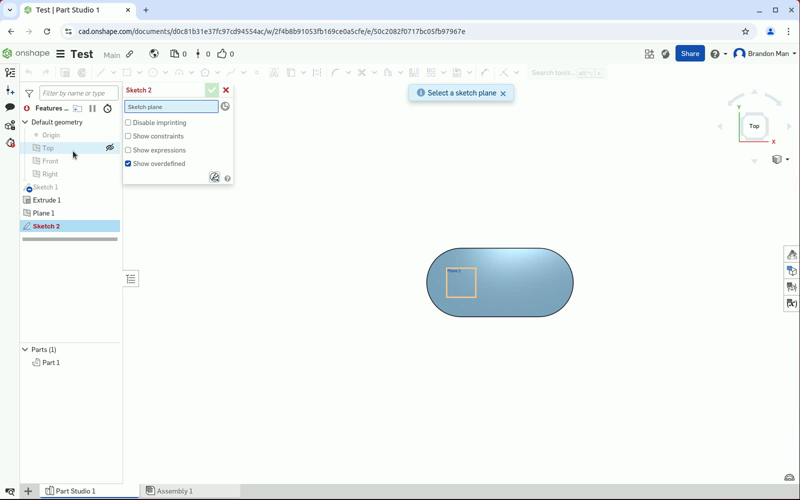
mouse_move(73, 215)
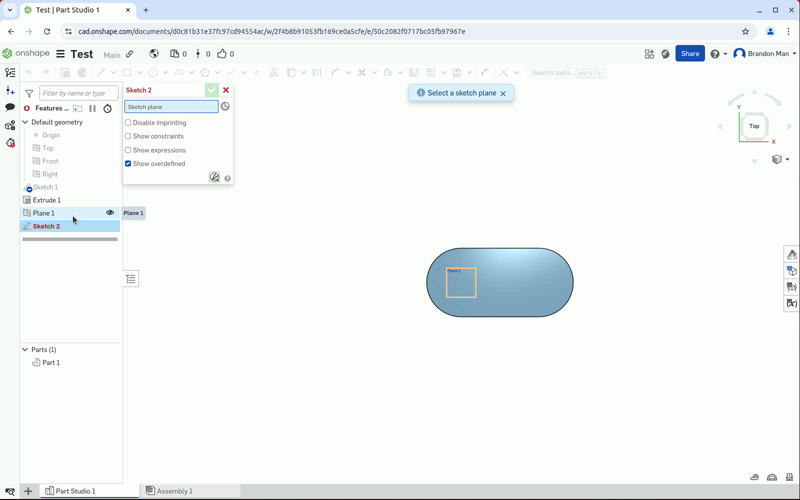
click(73, 215)
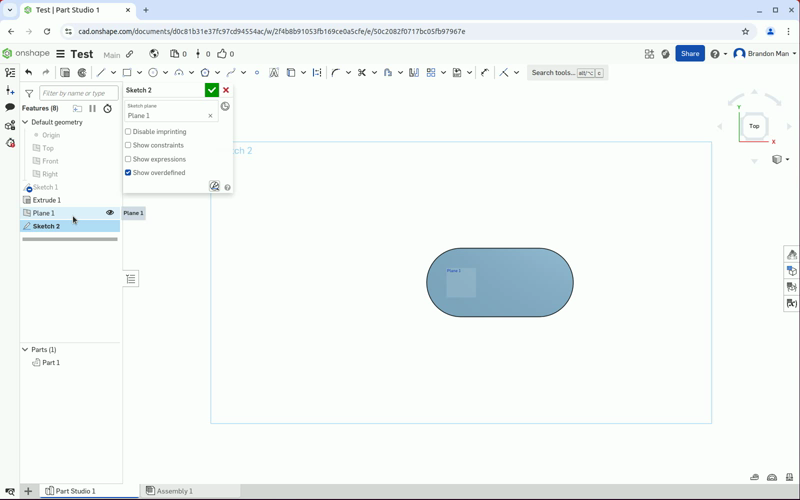
mouse_move(73, 352)
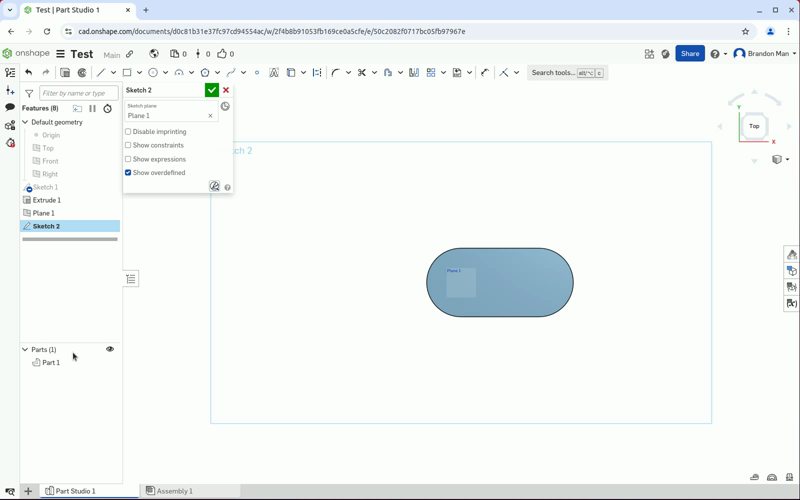
key(y)
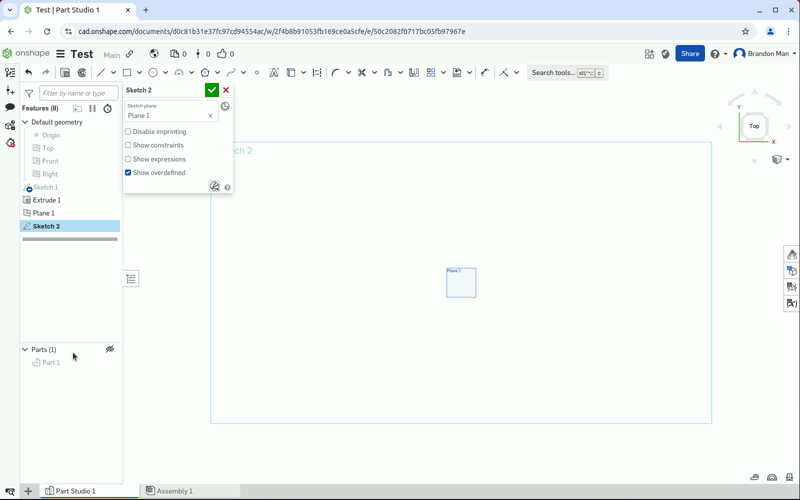
key(c)
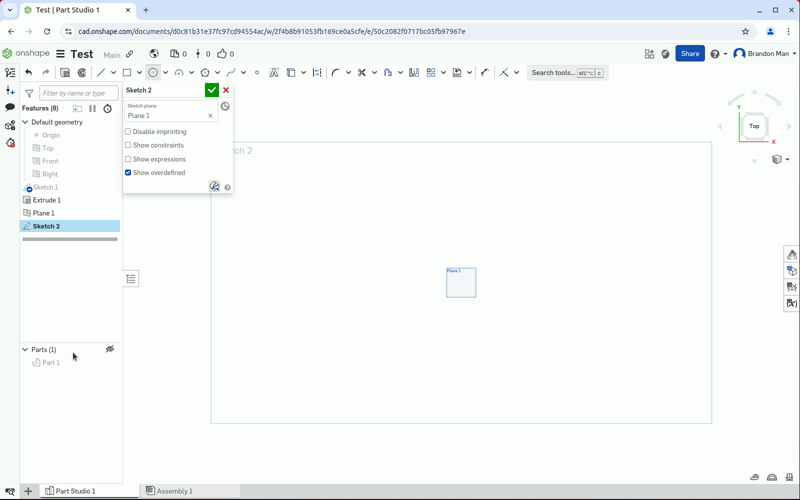
key_down(shift)
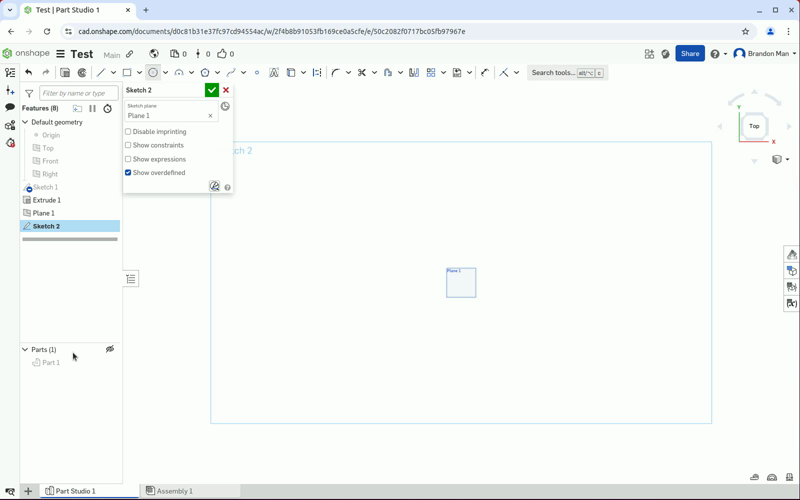
mouse_move(461, 282)
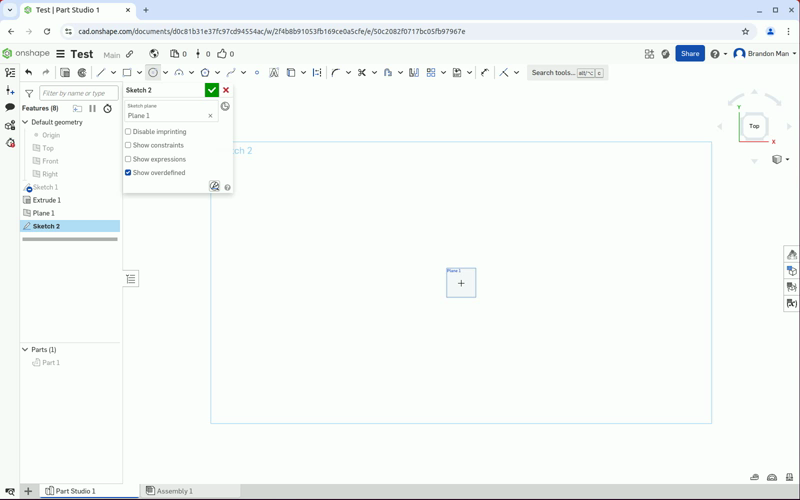
click(461, 282)
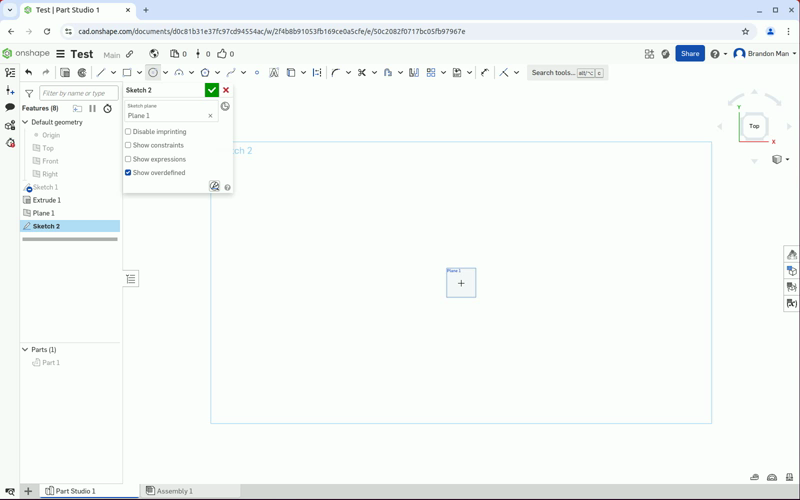
key_up(shift)
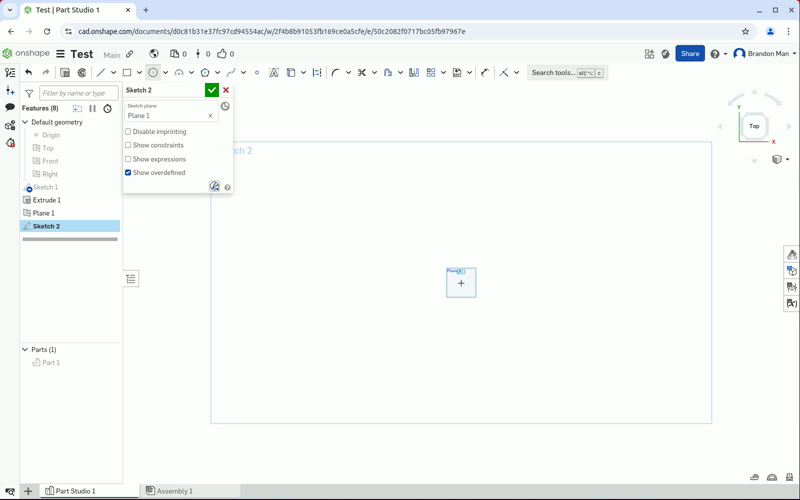
mouse_move(495, 282)
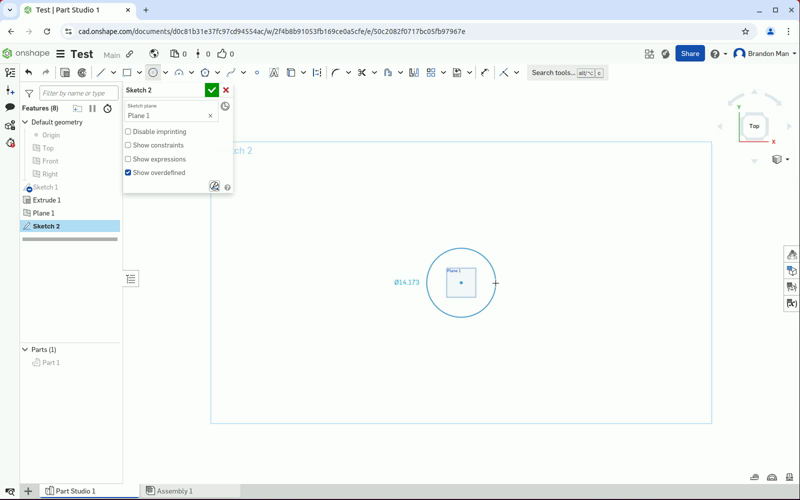
click(495, 282)
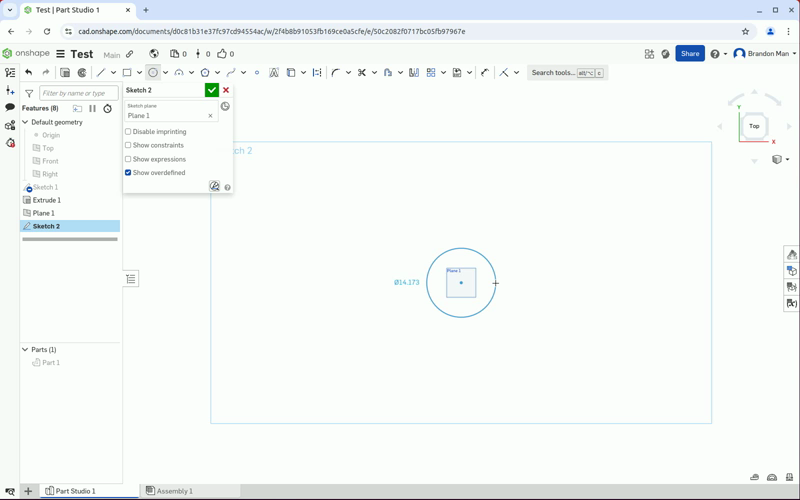
key(esc)
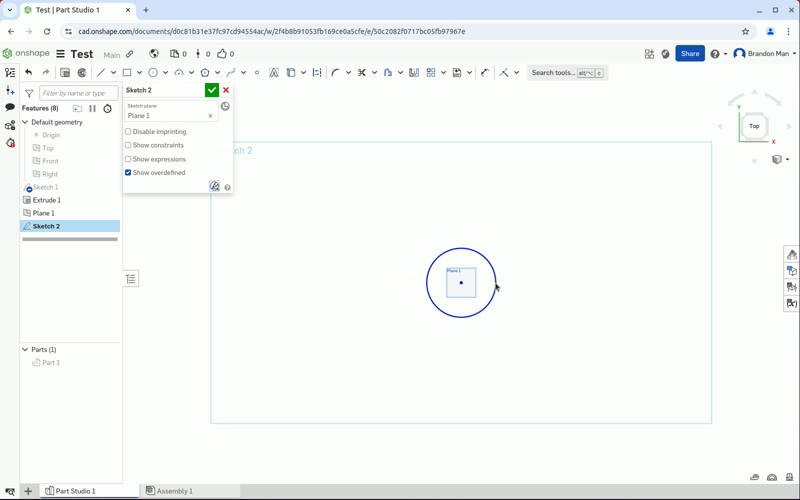
mouse_move(471, 253)
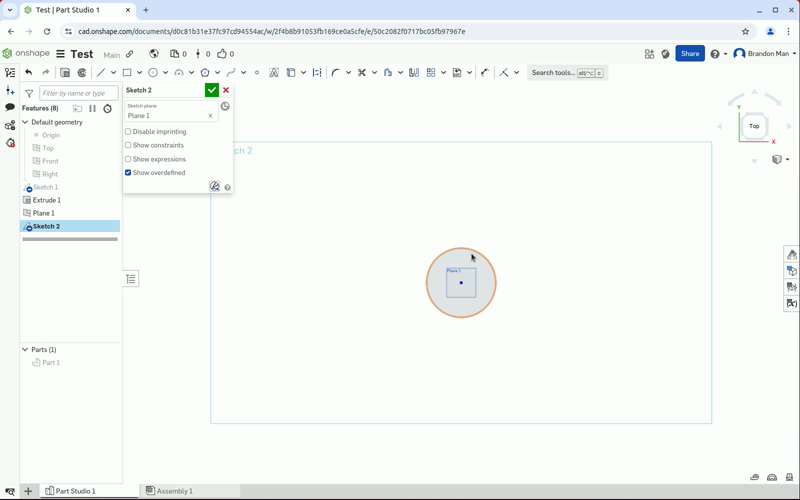
click(471, 253)
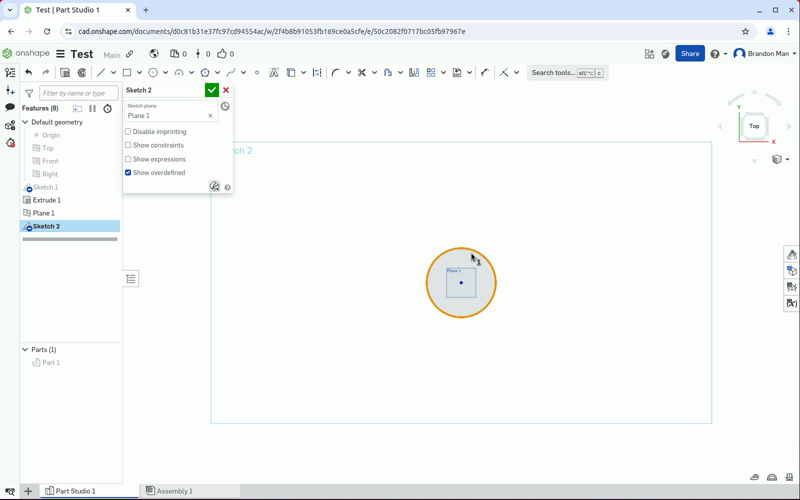
mouse_move(73, 352)
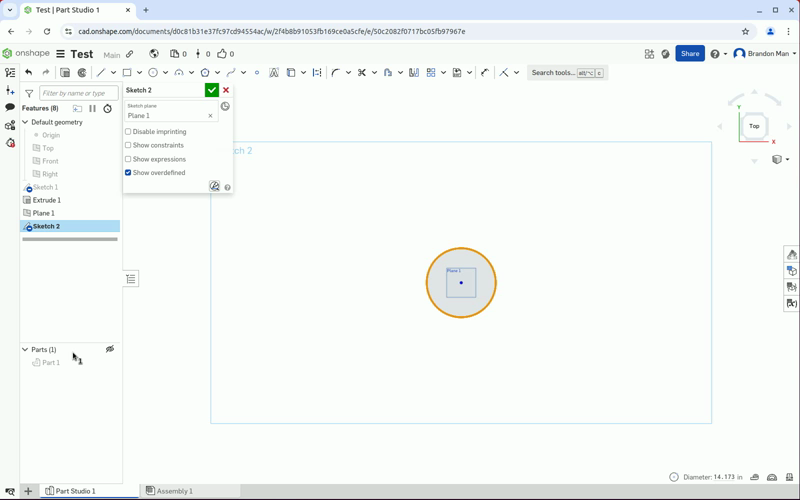
key(shift+y)
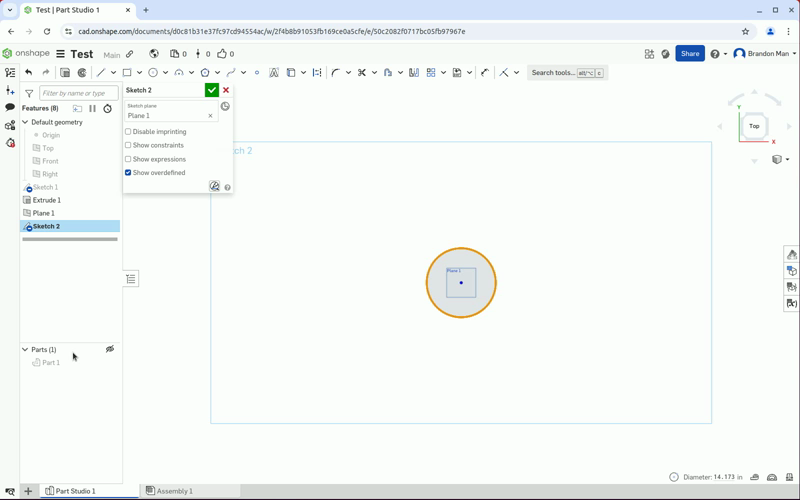
key(shift+e)
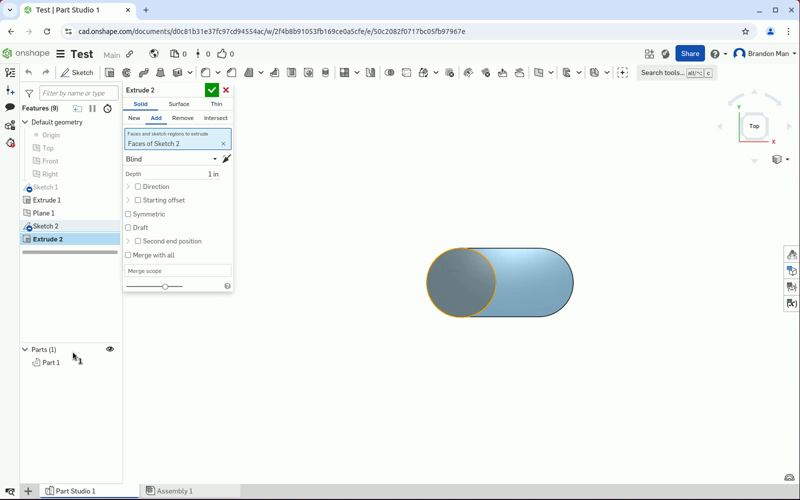
mouse_move(143, 106)
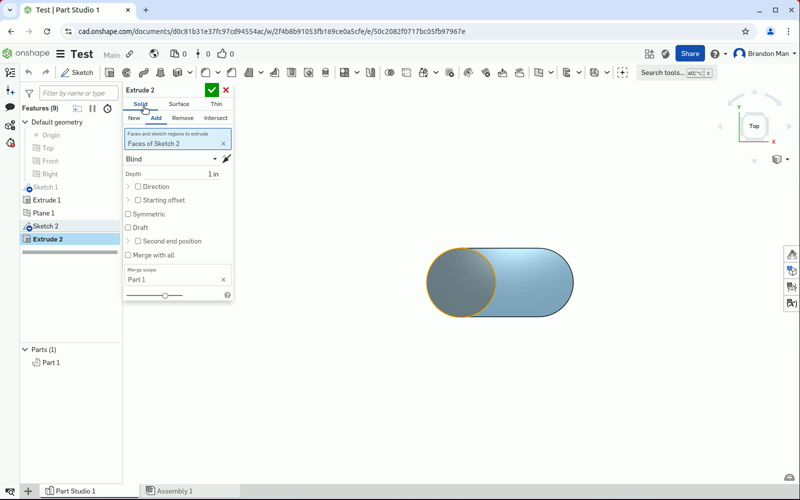
click(143, 106)
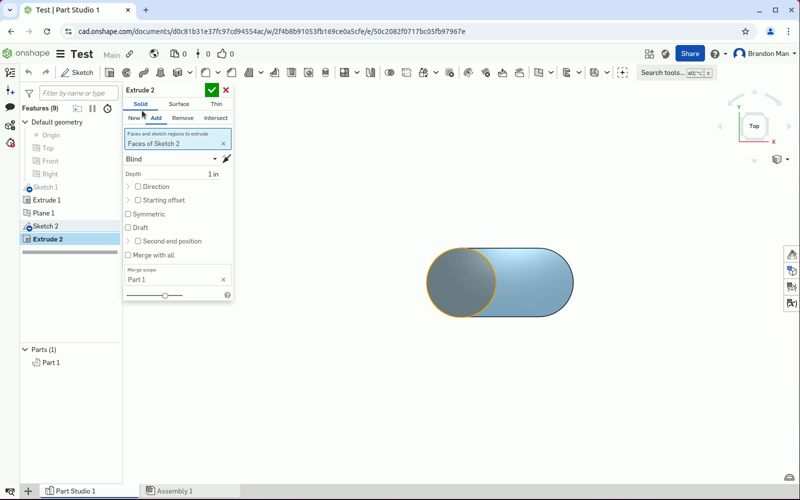
mouse_move(137, 120)
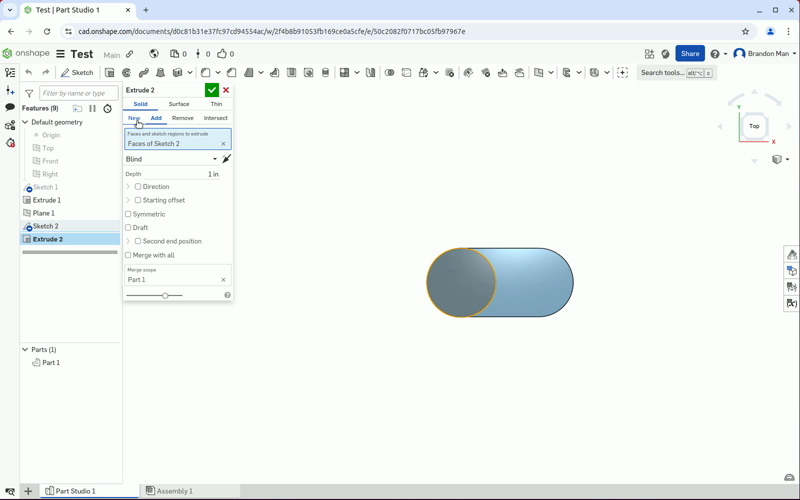
click(137, 120)
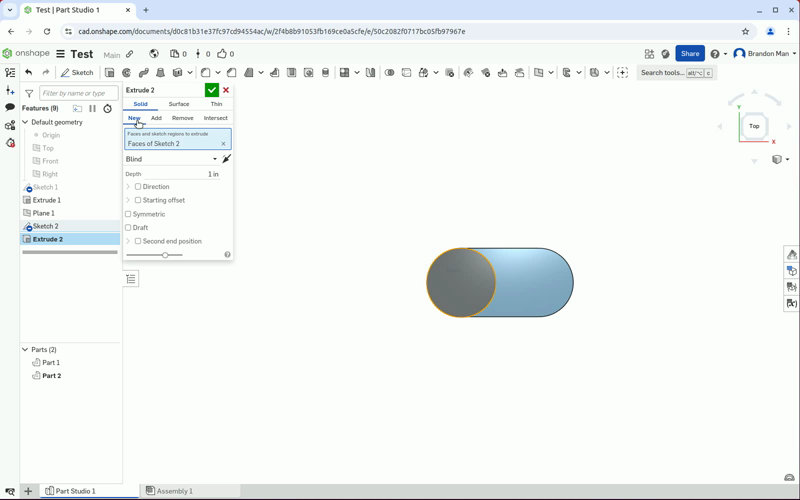
key(tab, 4)
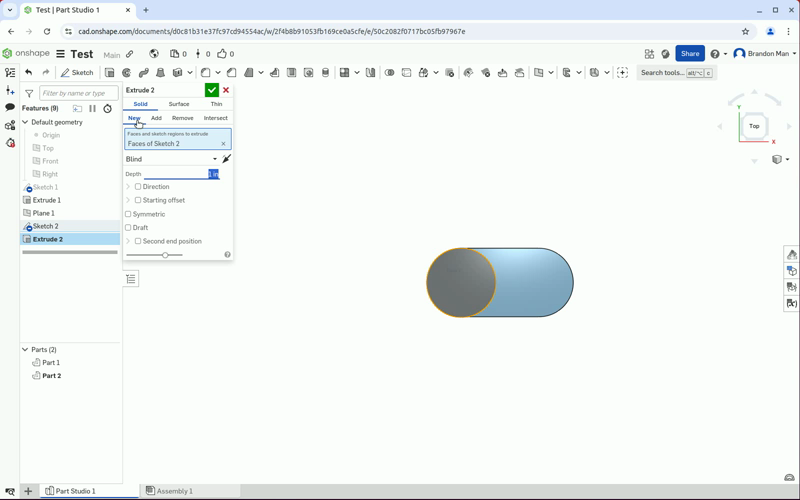
text(6.981)
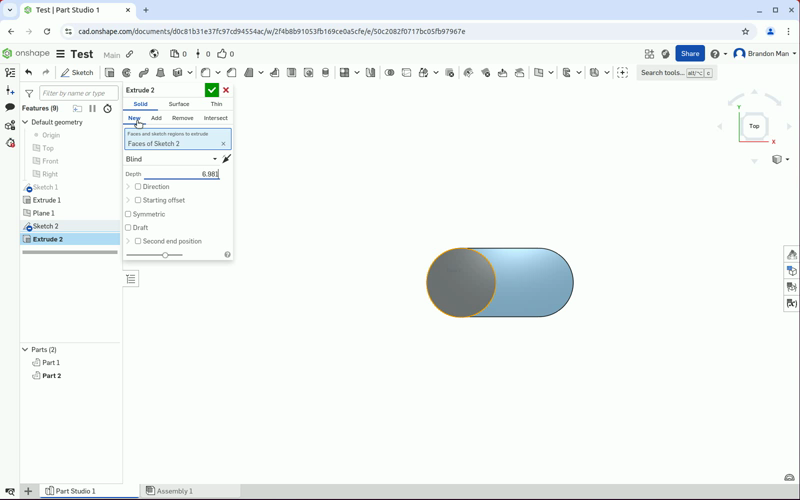
key(enter)
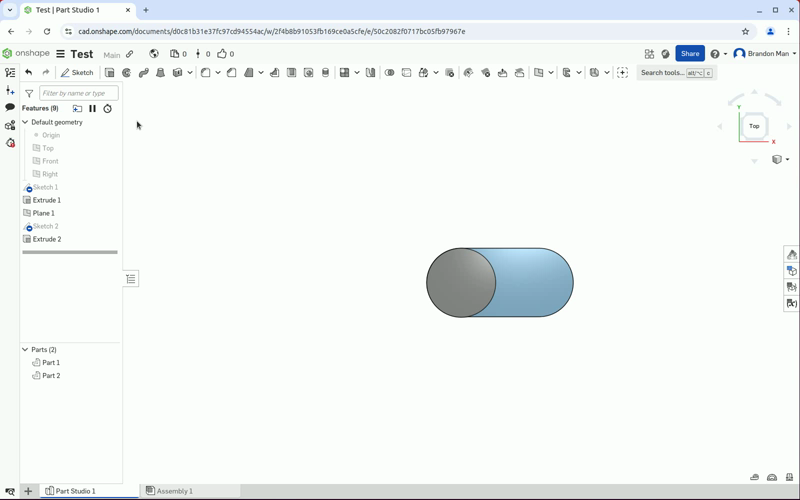
key(shift+h)
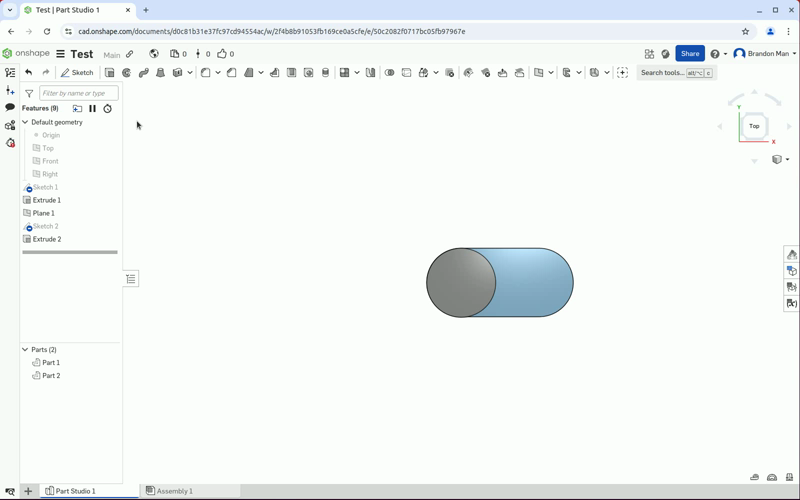
key(shift+h)
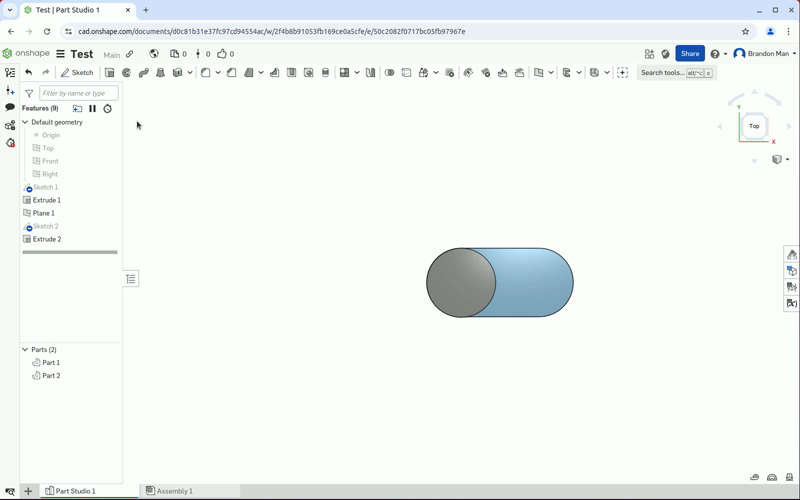
mouse_move(73, 189)
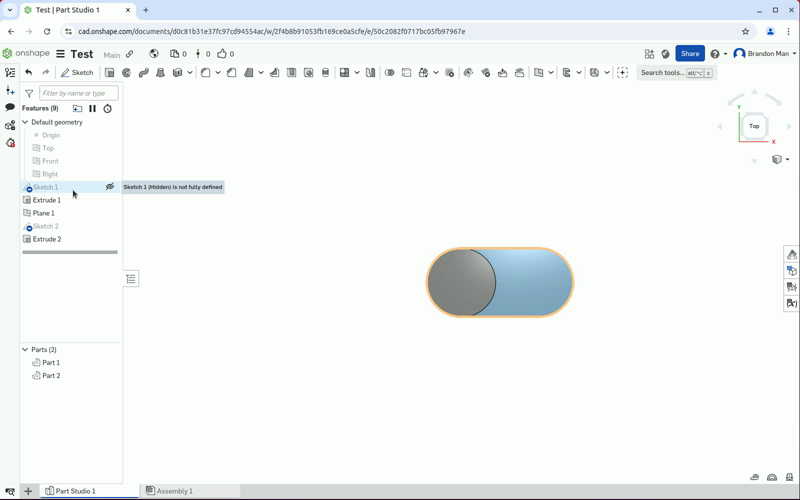
click(73, 189)
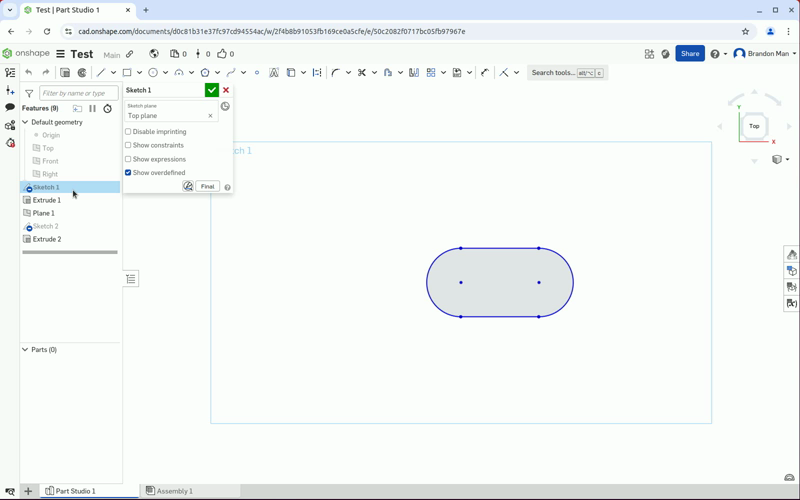
mouse_move(229, 92)
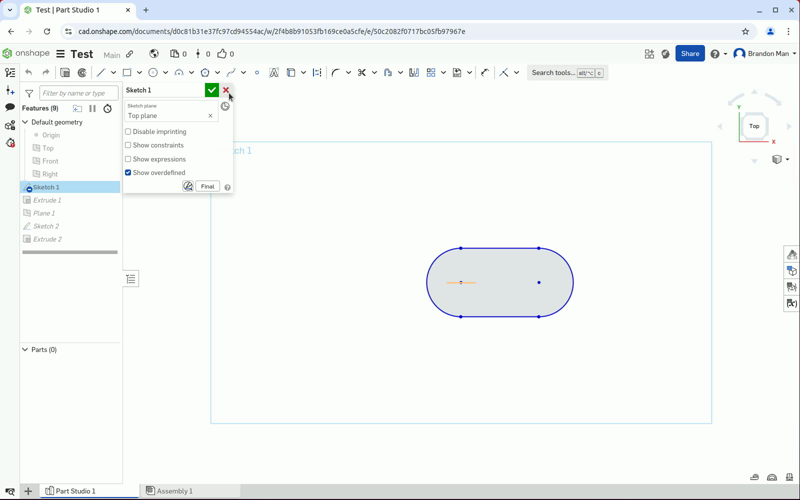
click(229, 92)
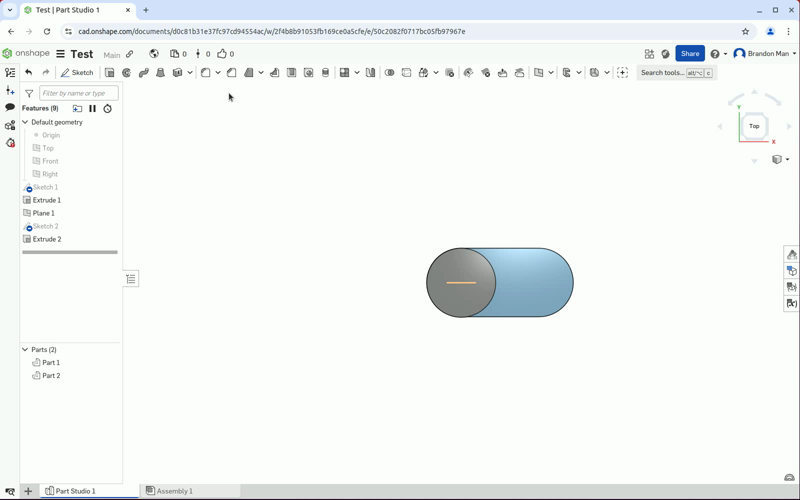
mouse_move(541, 75)
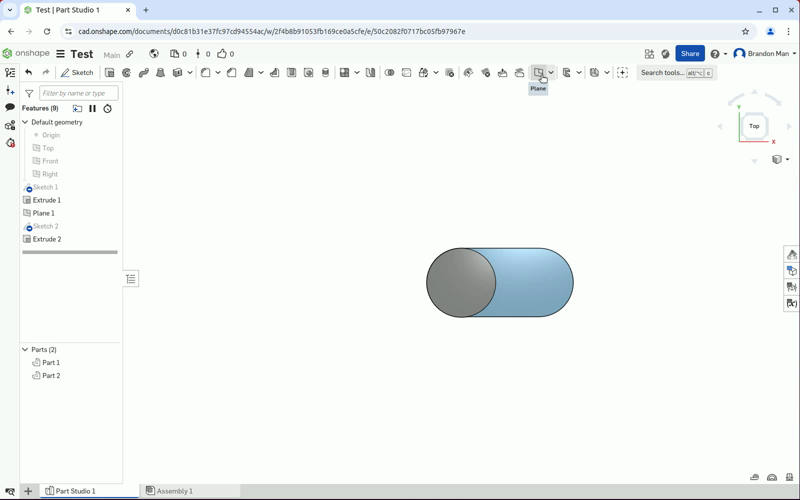
click(541, 75)
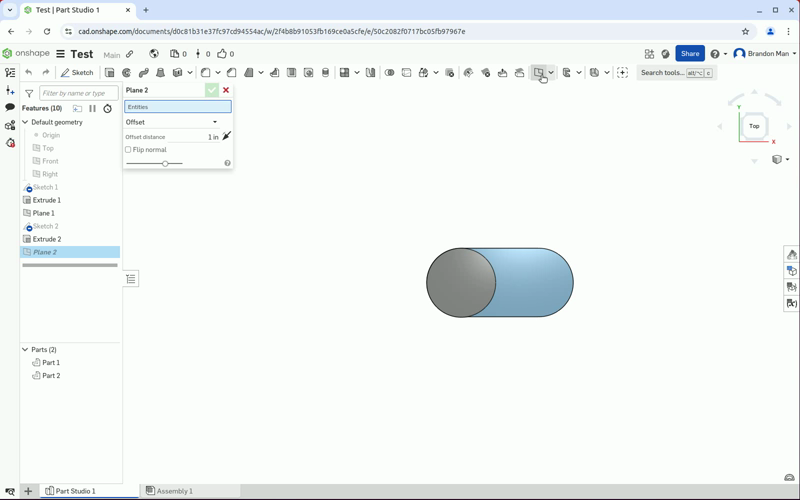
mouse_move(73, 150)
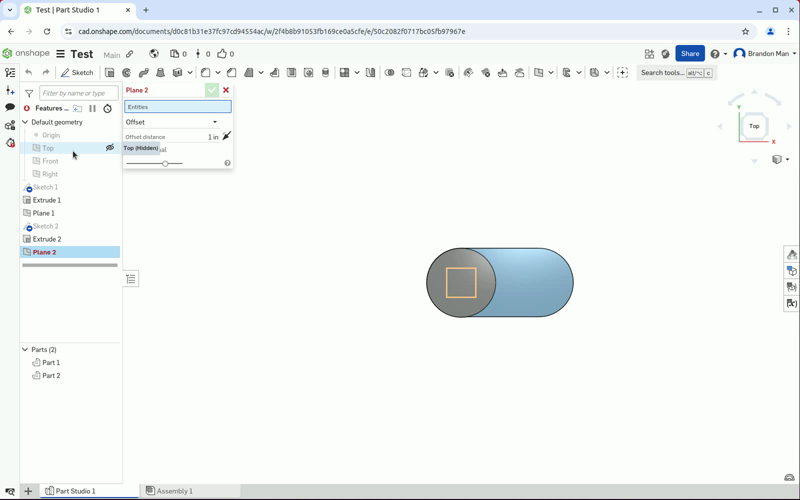
click(73, 150)
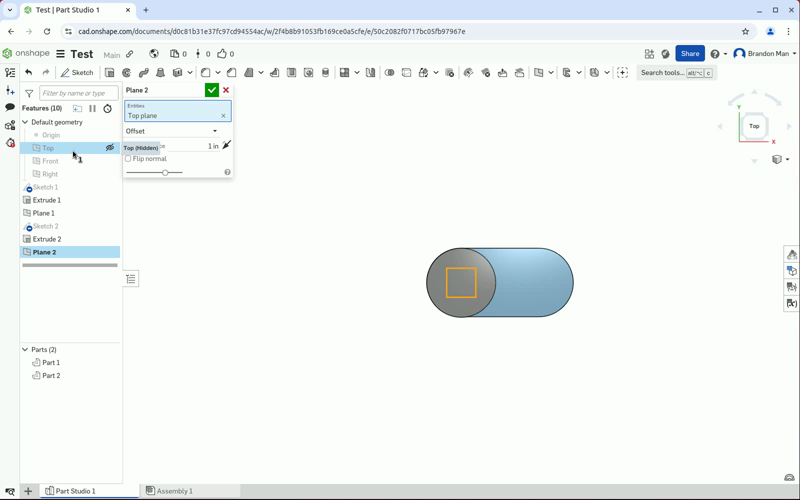
key(tab, 2)
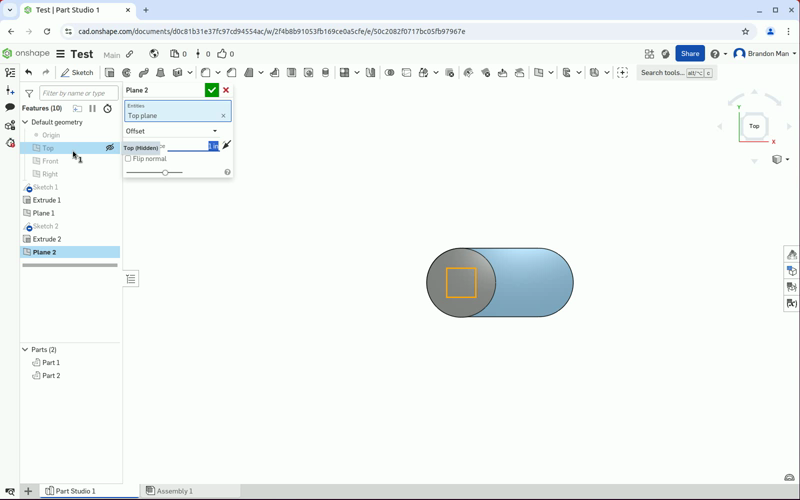
text(10.599)
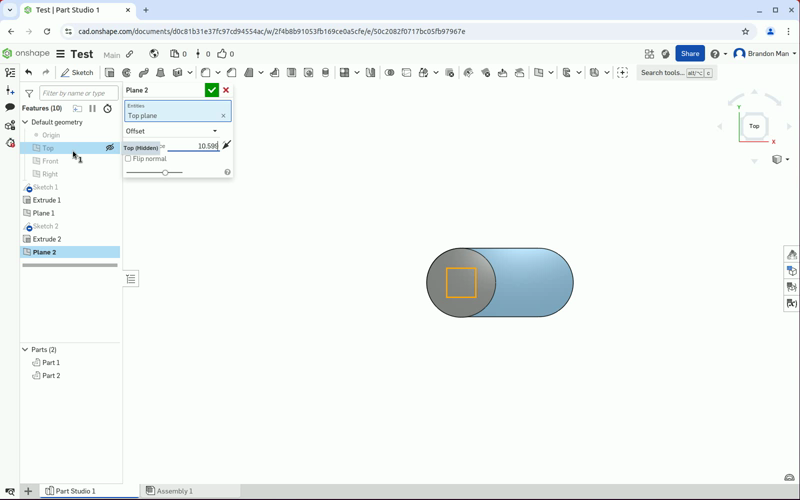
key(enter, 2)
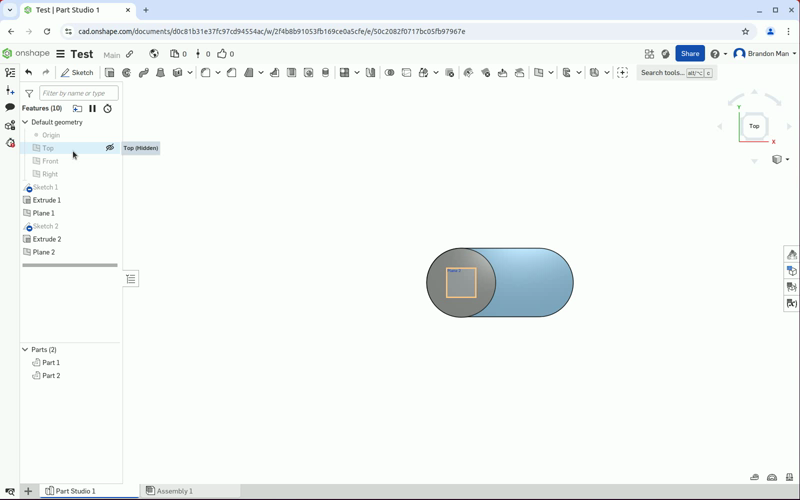
key(shift+s)
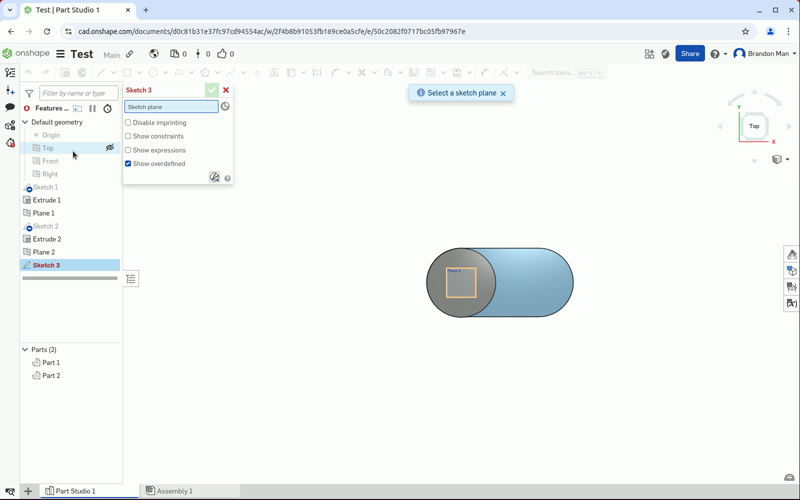
mouse_move(73, 254)
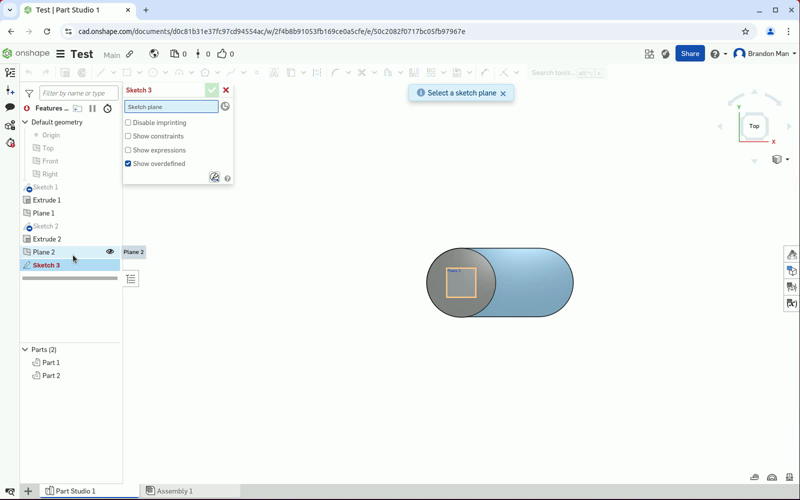
click(73, 254)
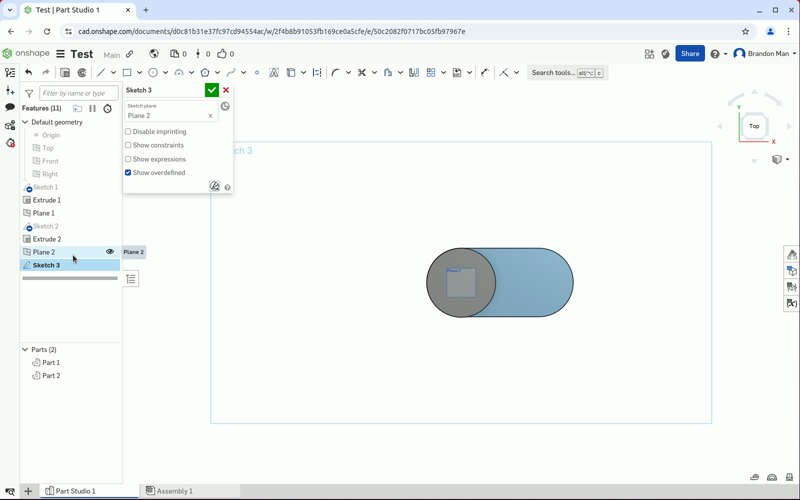
mouse_move(73, 352)
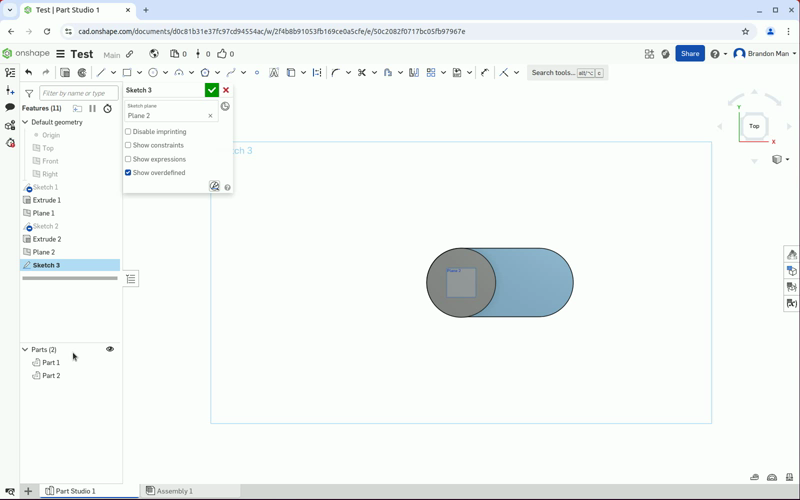
key(y)
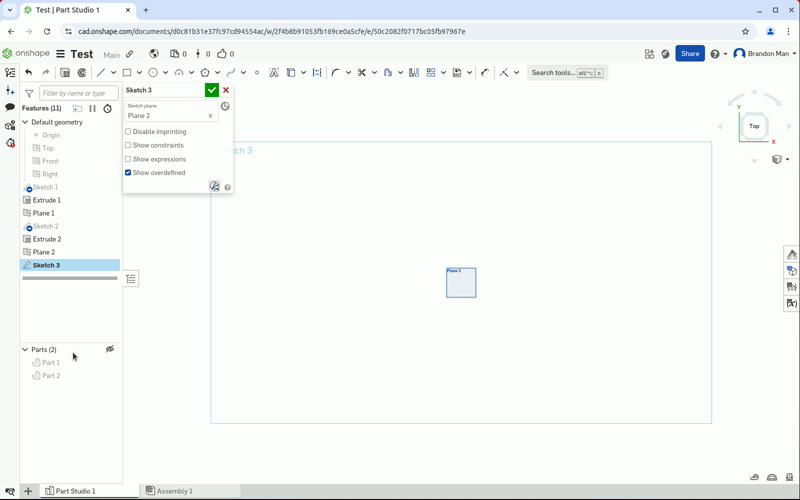
key(c)
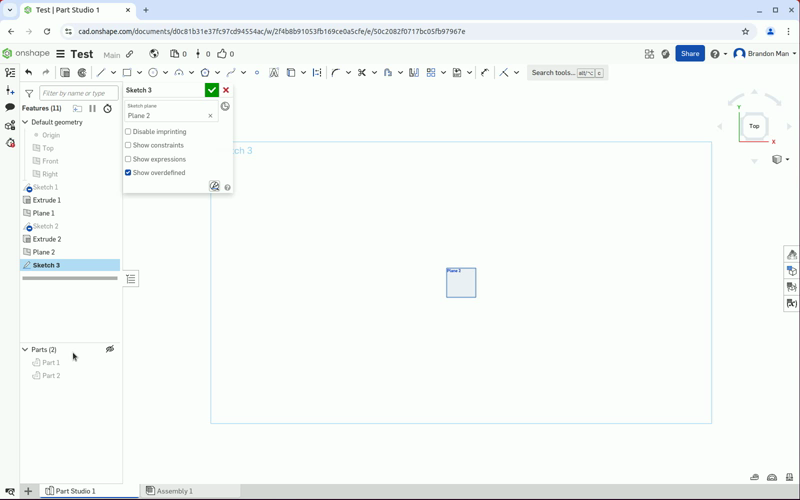
key_down(shift)
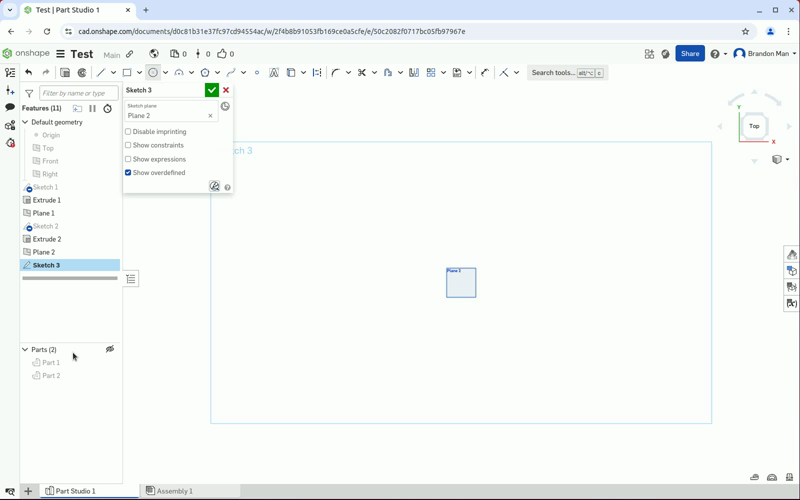
mouse_move(460, 282)
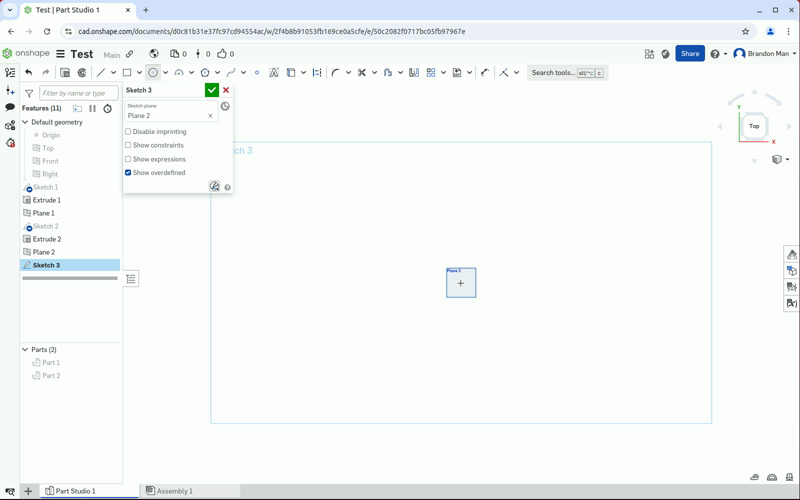
click(460, 282)
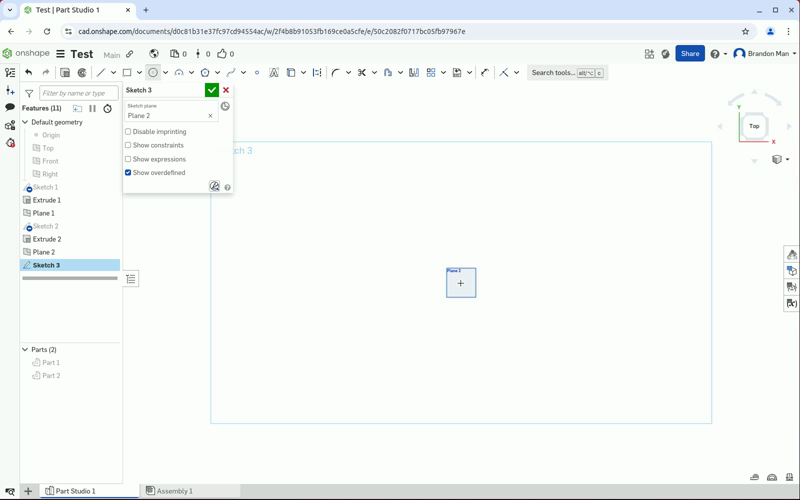
key_up(shift)
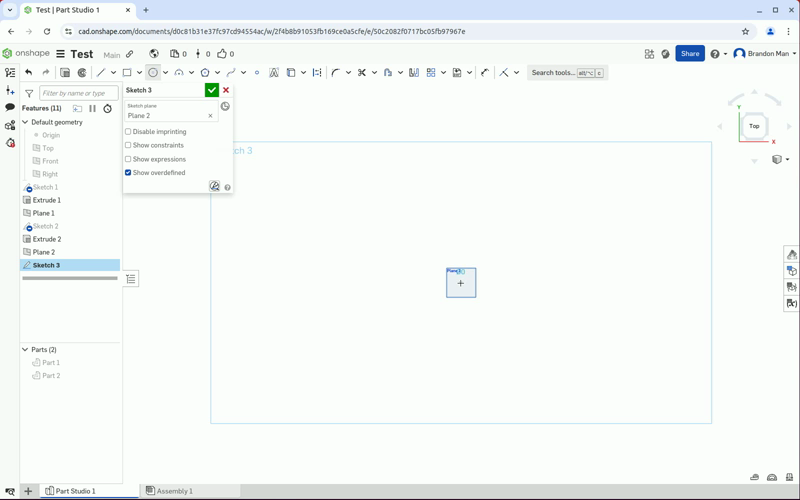
mouse_move(478, 282)
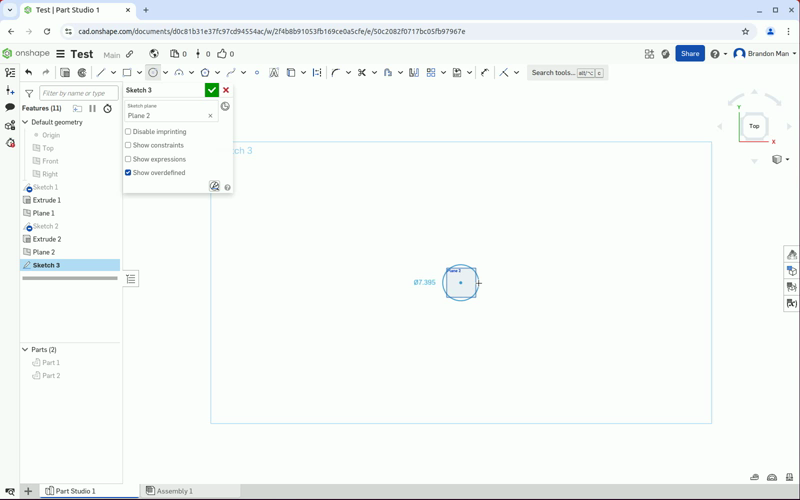
click(478, 282)
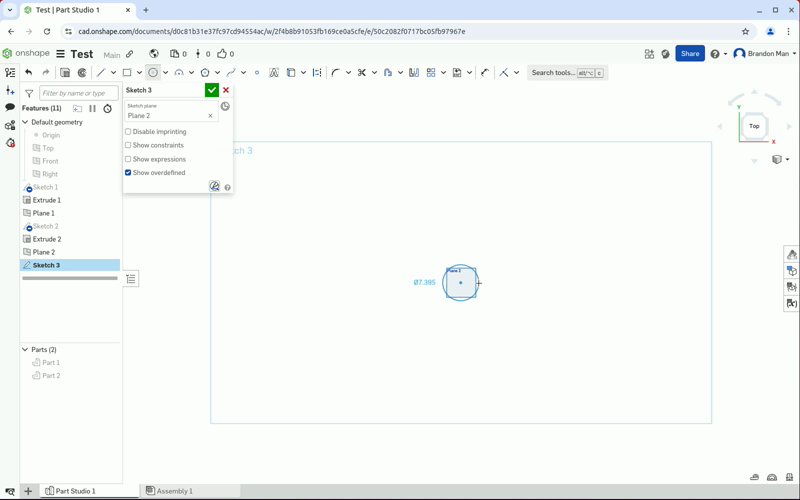
key(esc)
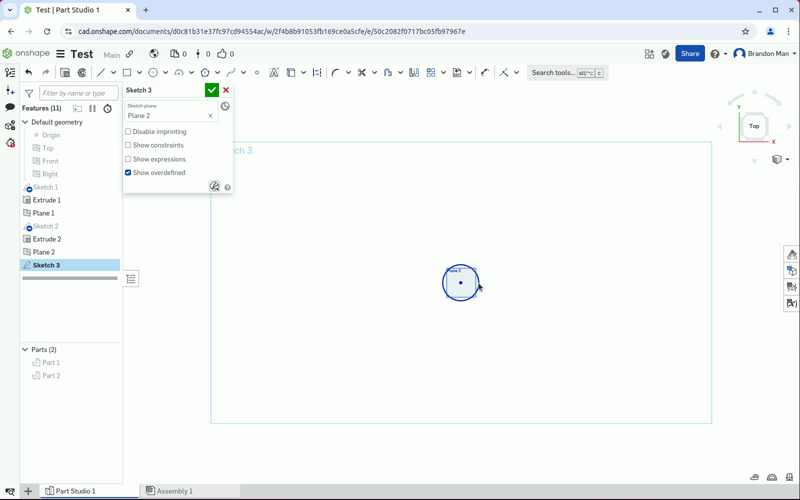
mouse_move(470, 279)
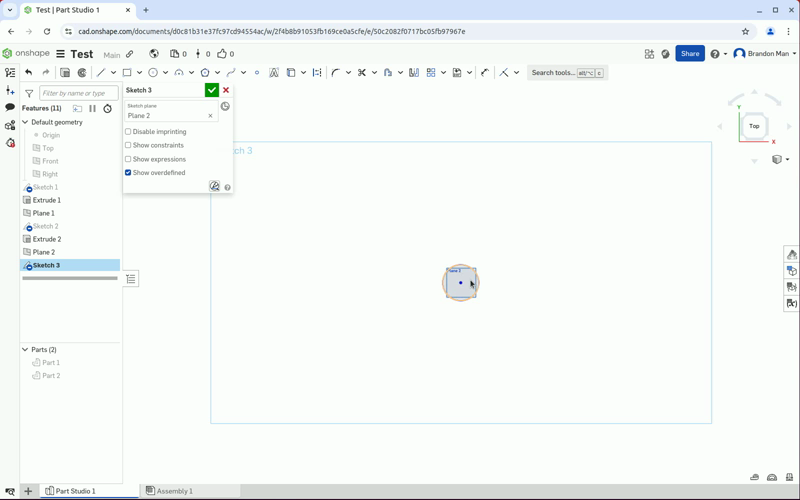
scroll(6)
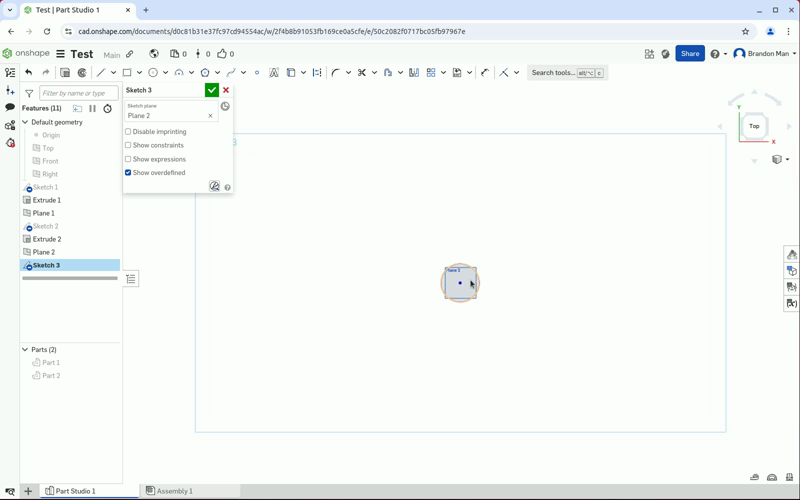
scroll(6)
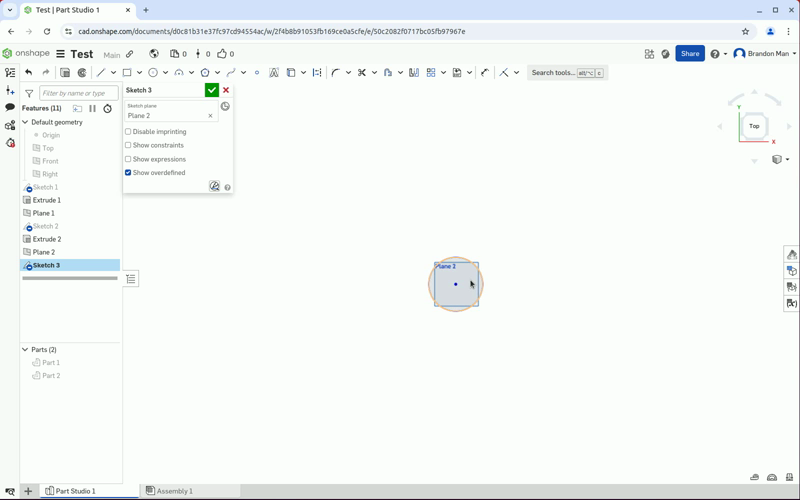
scroll(6)
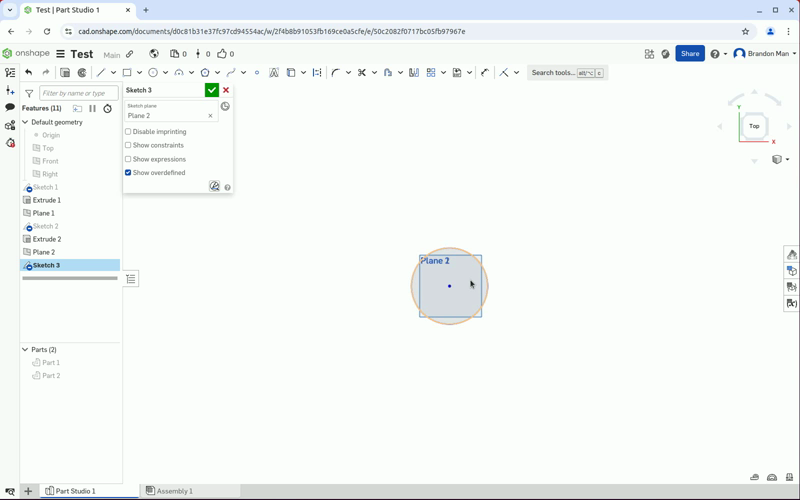
scroll(6)
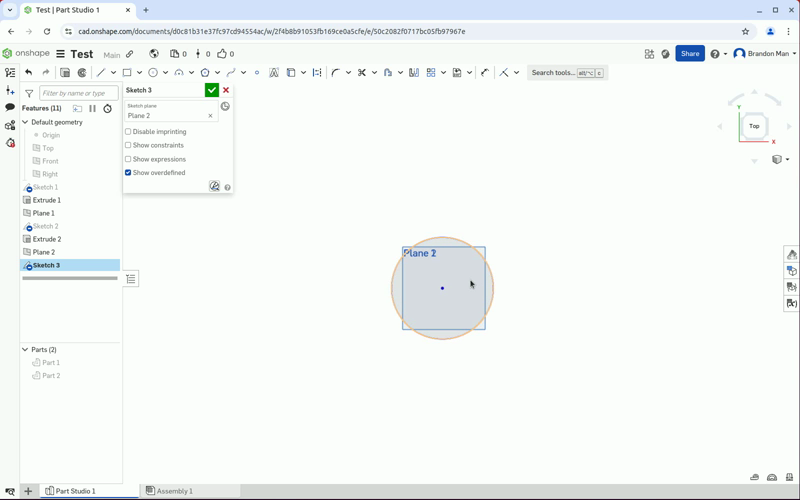
scroll(6)
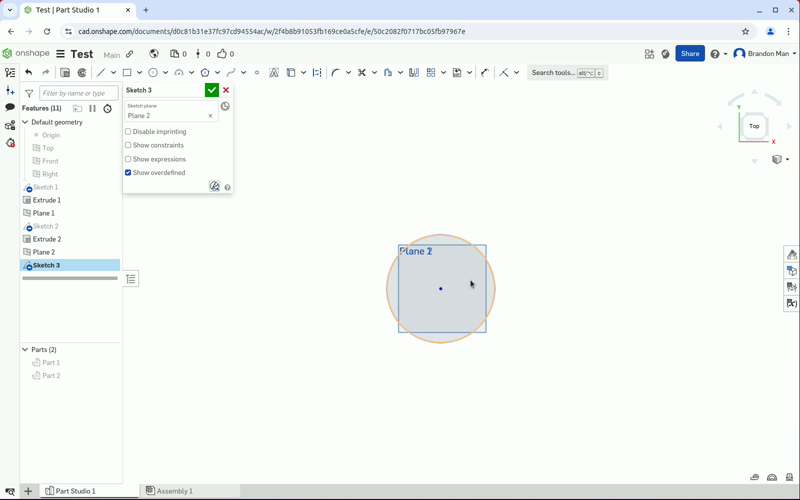
scroll(6)
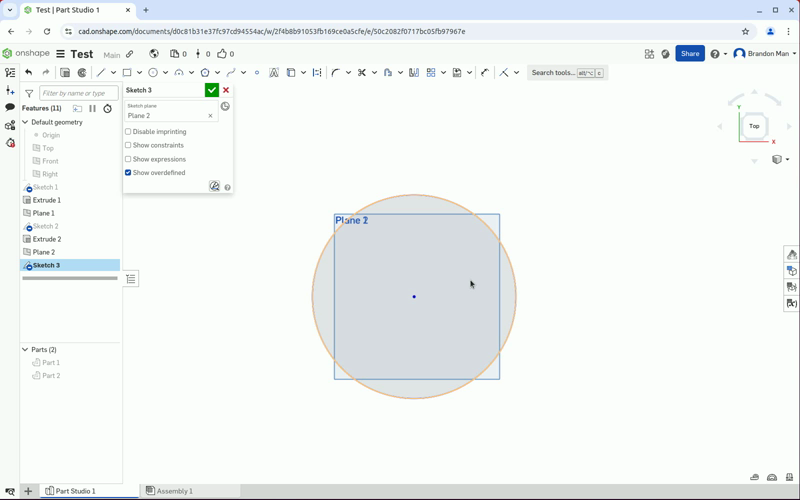
scroll(6)
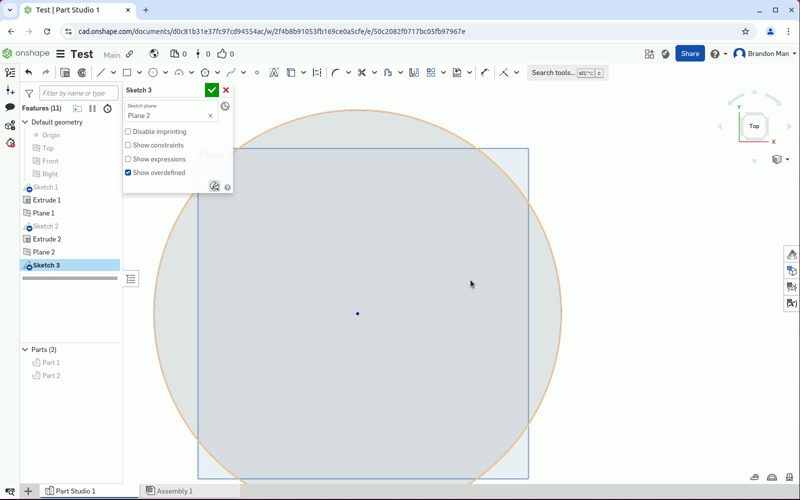
click(470, 279)
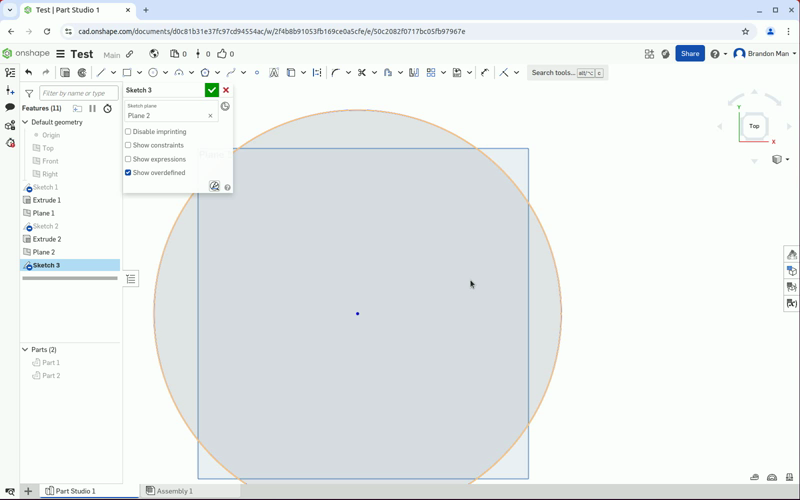
scroll(-6)
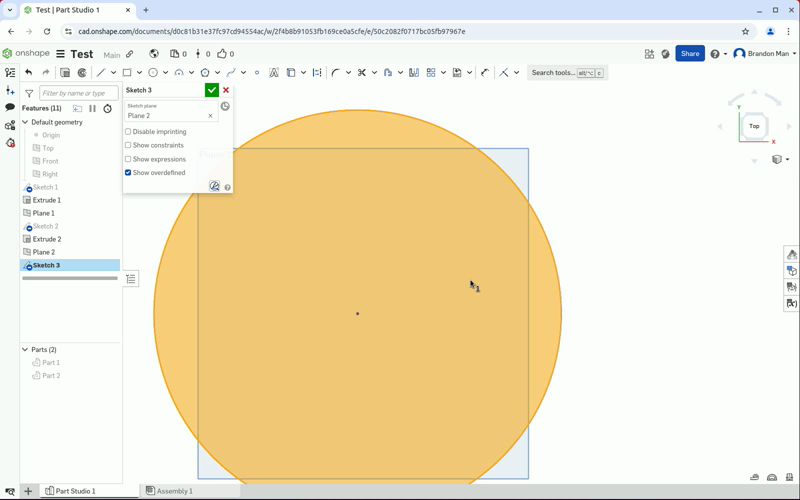
scroll(-6)
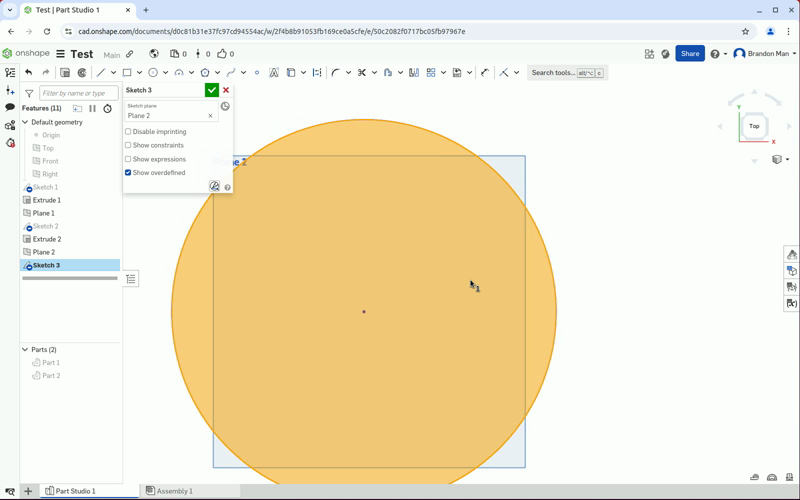
scroll(-6)
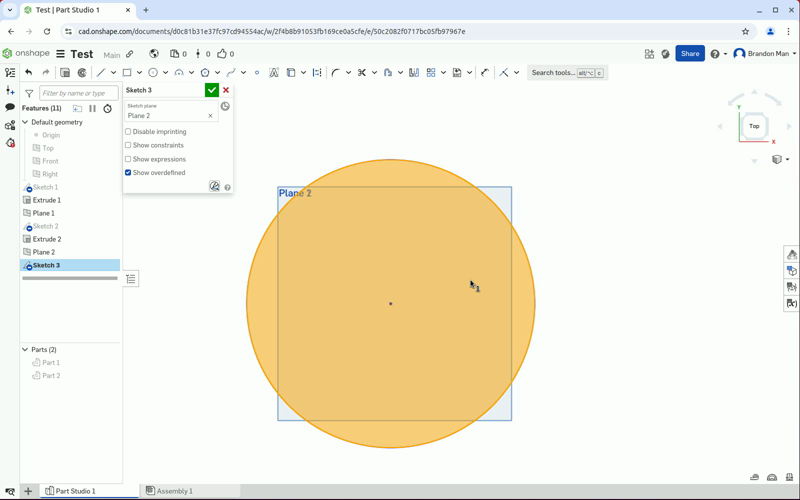
scroll(-6)
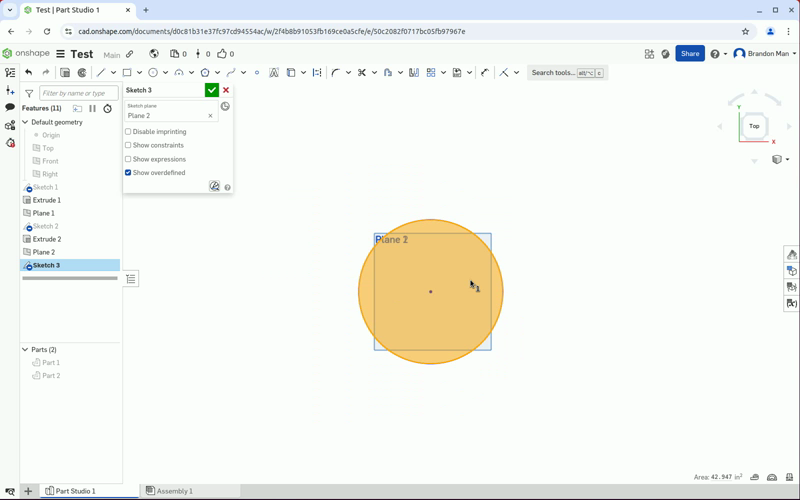
scroll(-6)
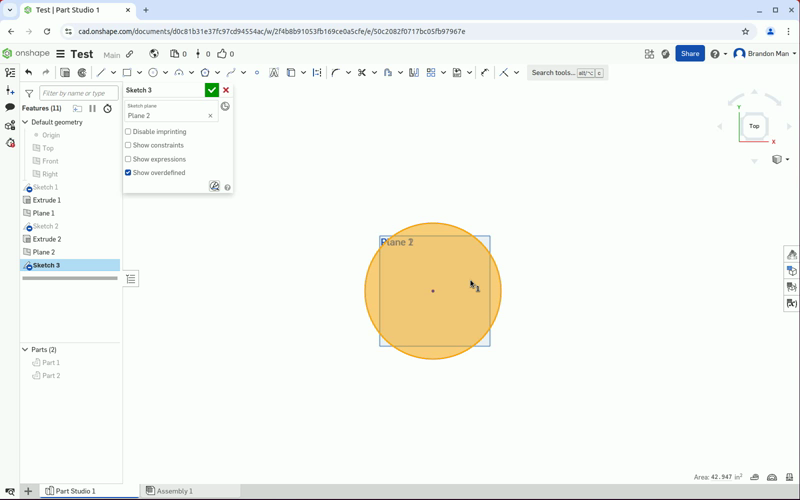
scroll(-6)
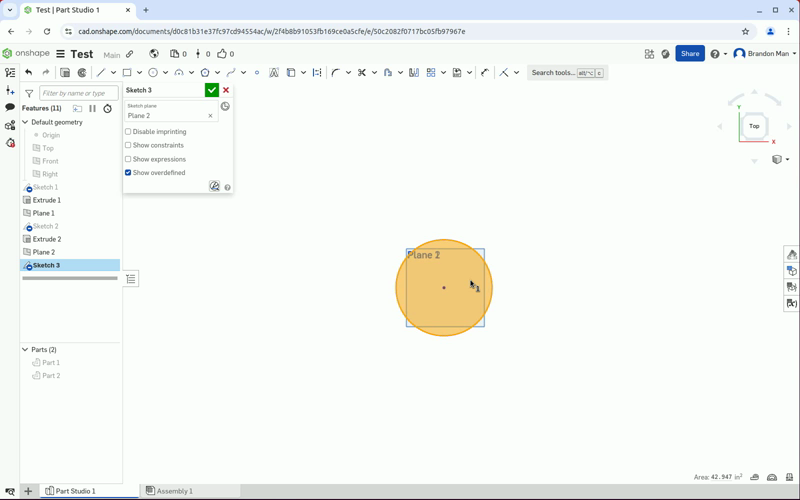
scroll(-6)
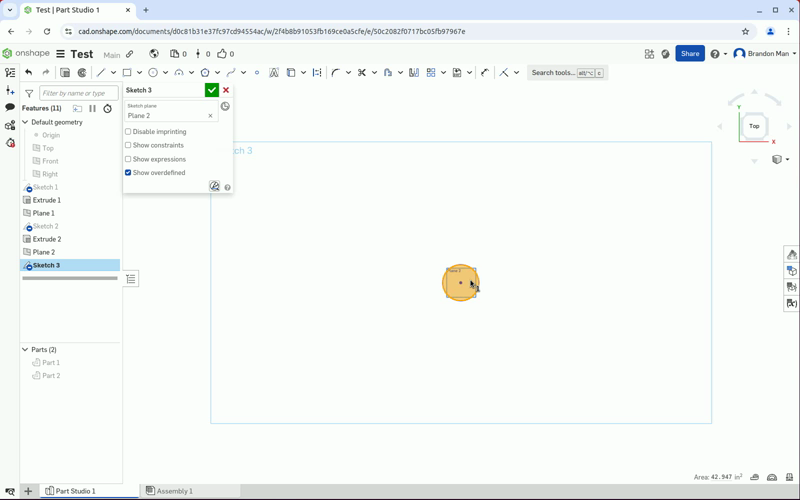
mouse_move(73, 352)
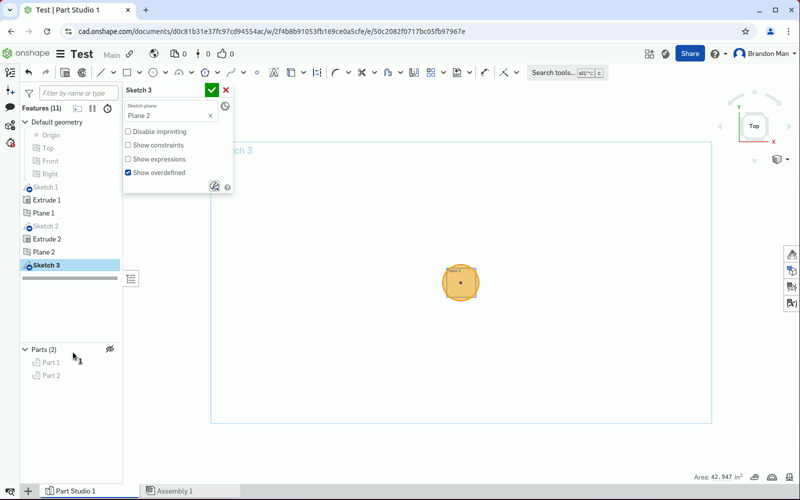
key(shift+y)
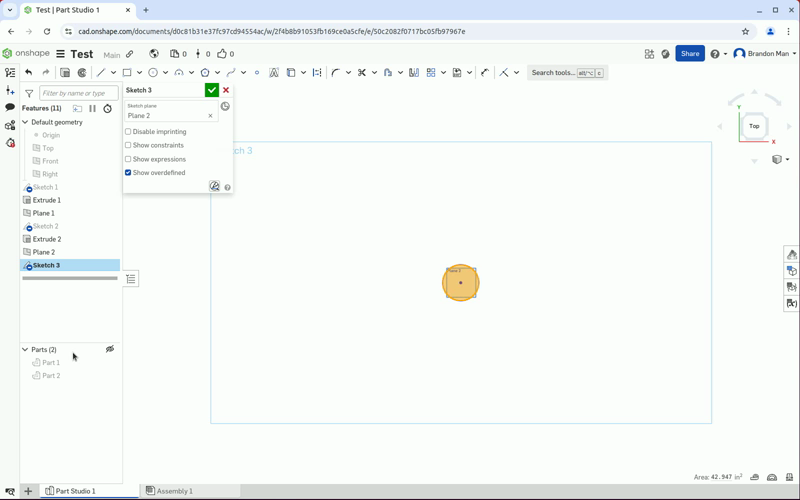
key(shift+e)
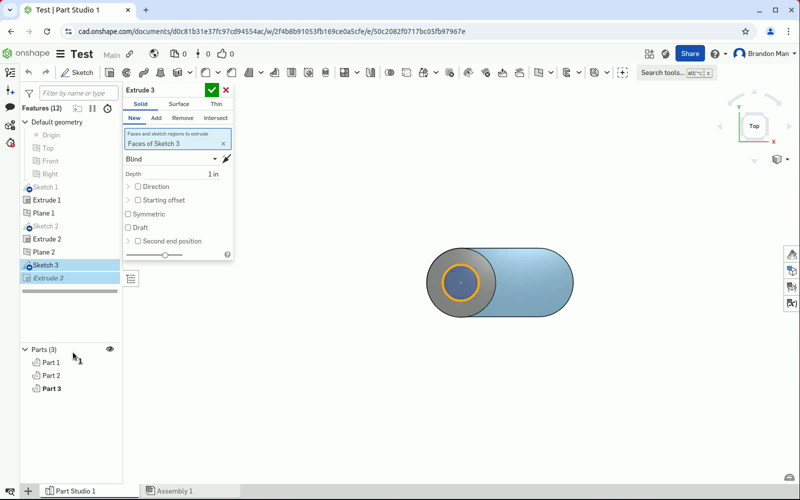
mouse_move(143, 106)
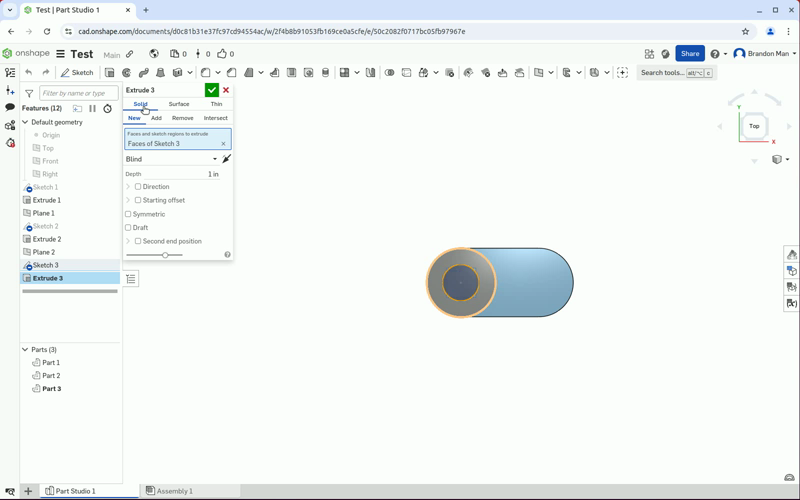
click(143, 106)
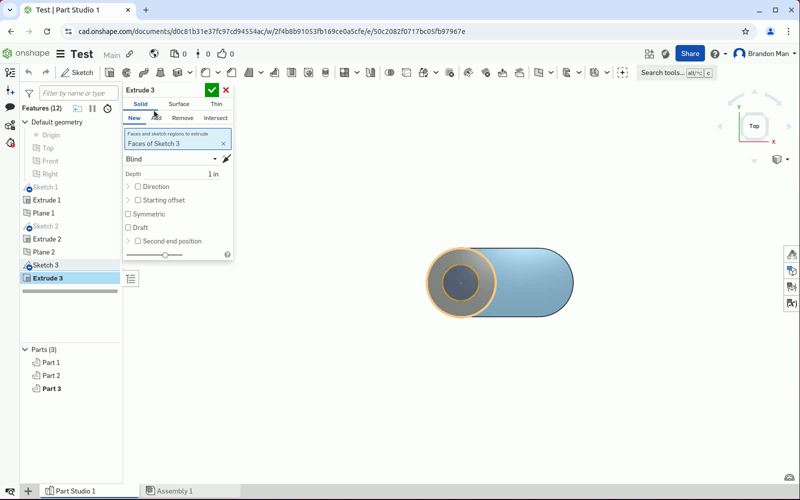
mouse_move(186, 120)
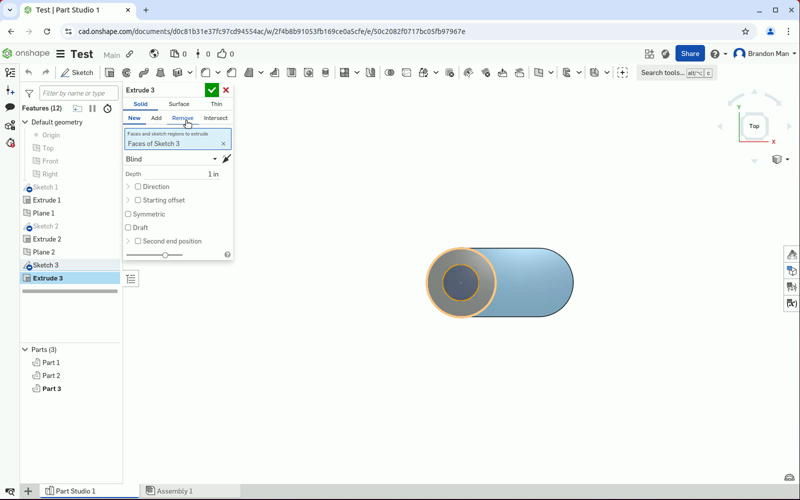
click(186, 120)
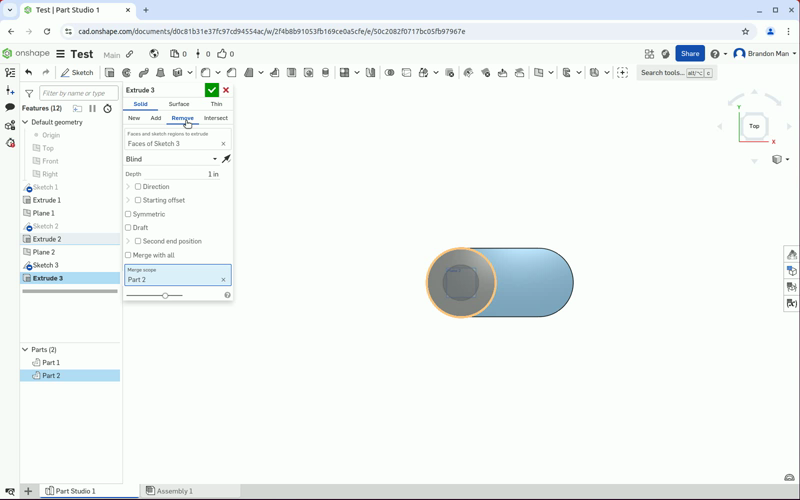
key(tab, 4)
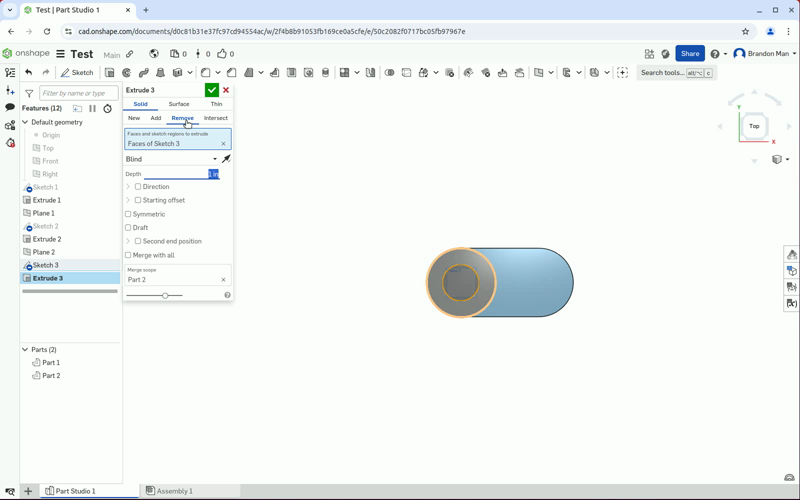
text(30.811)
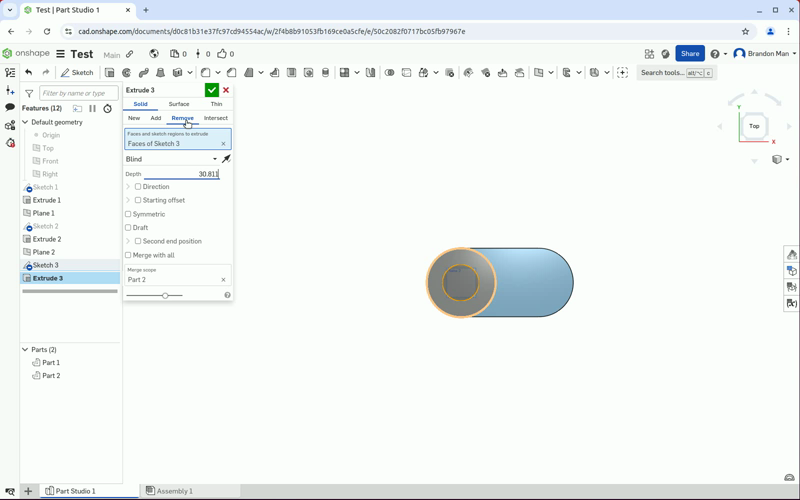
key(tab, 6)
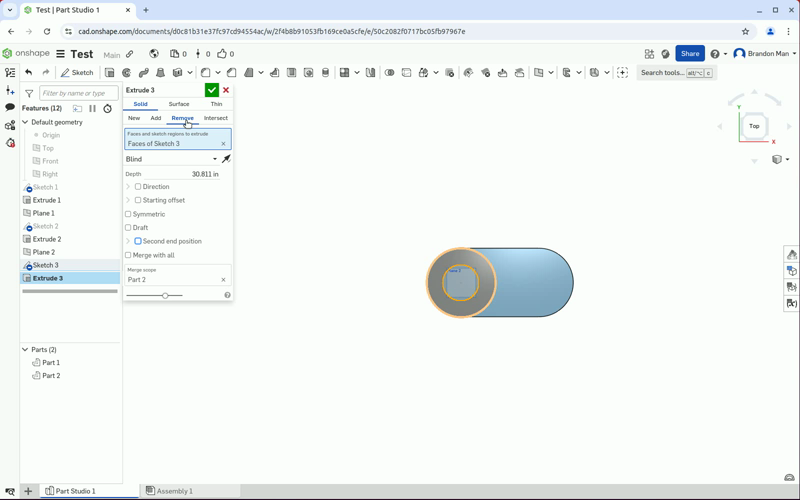
key(space)
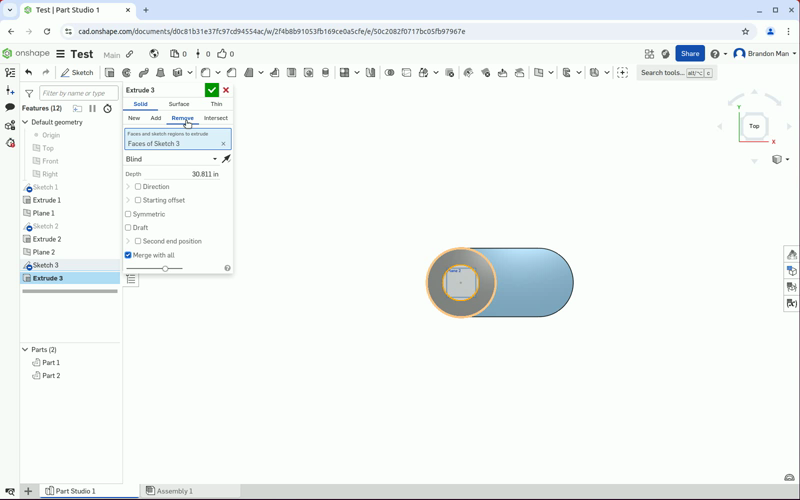
key(enter)
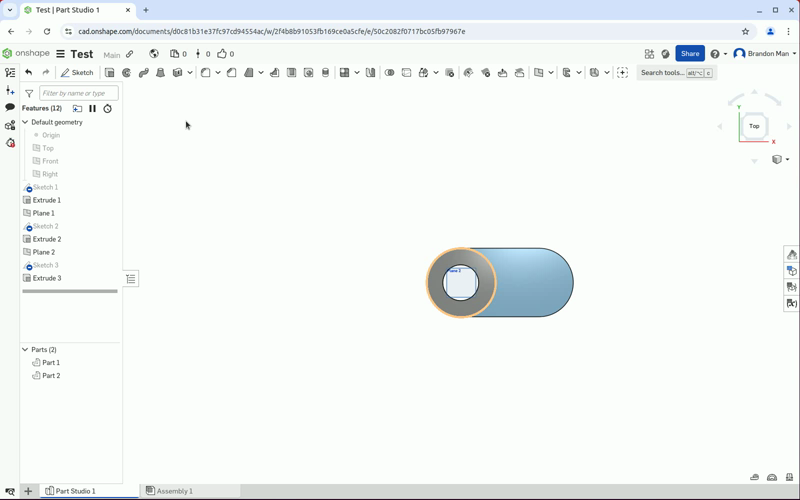
key(shift+h)
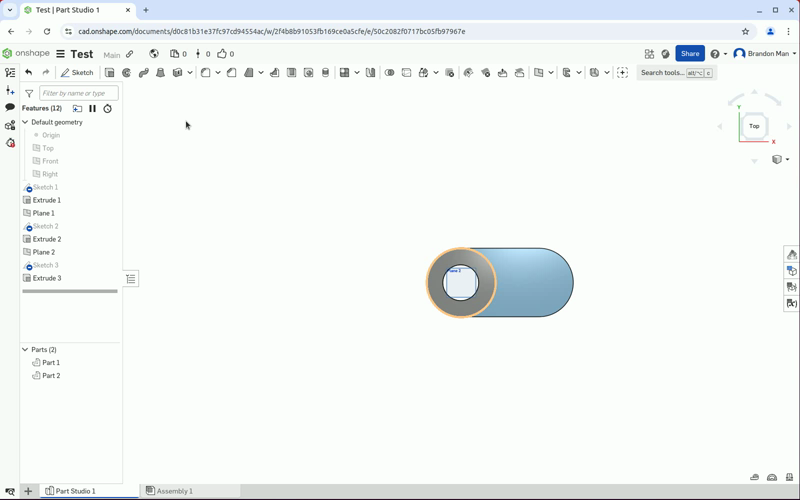
key(shift+h)
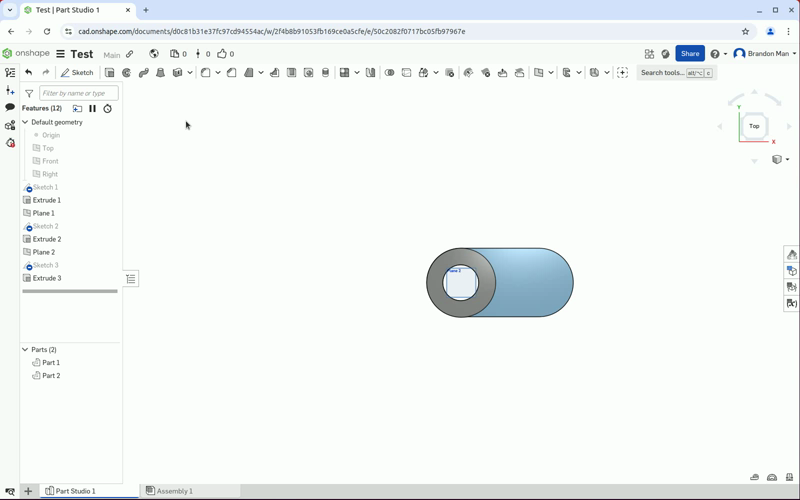
mouse_move(73, 189)
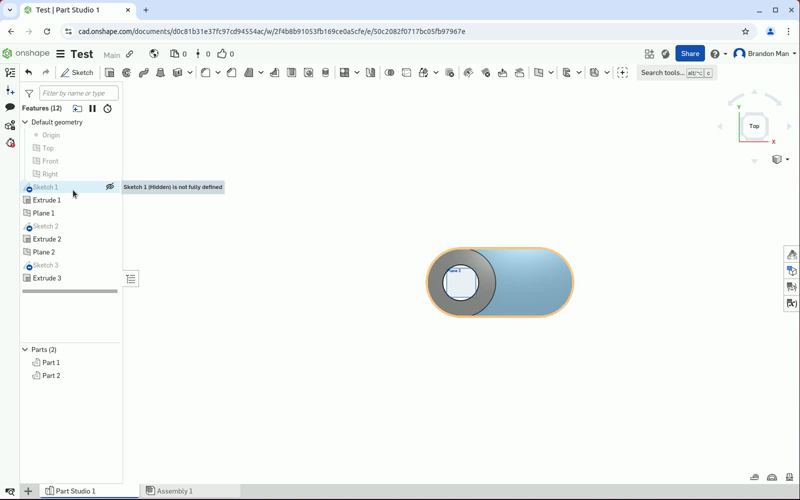
click(73, 189)
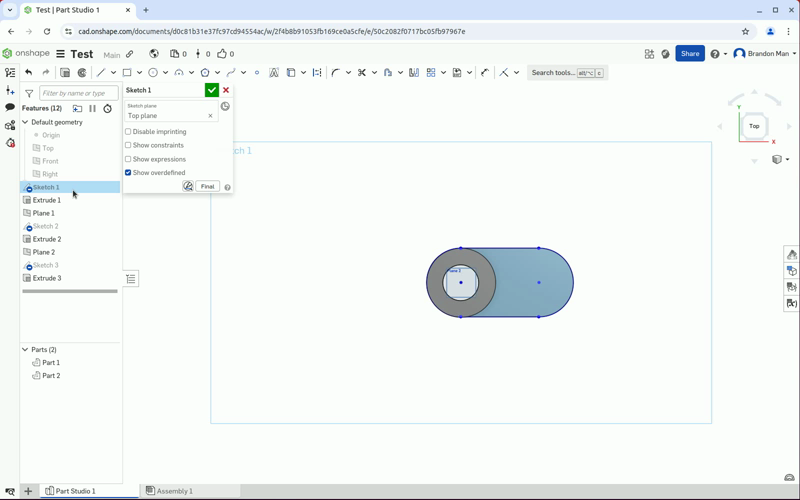
mouse_move(229, 92)
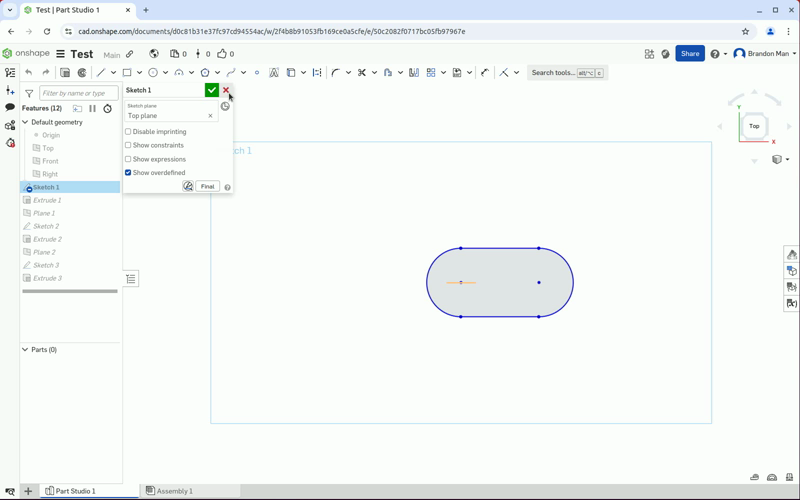
click(229, 92)
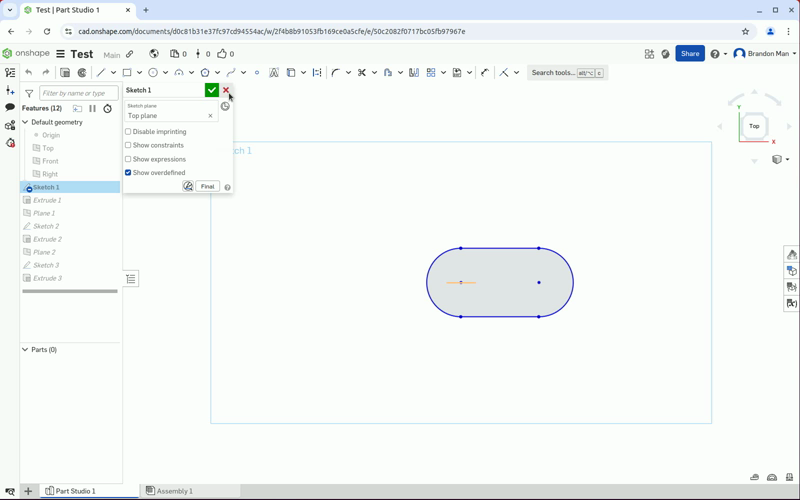
key(shift+s)
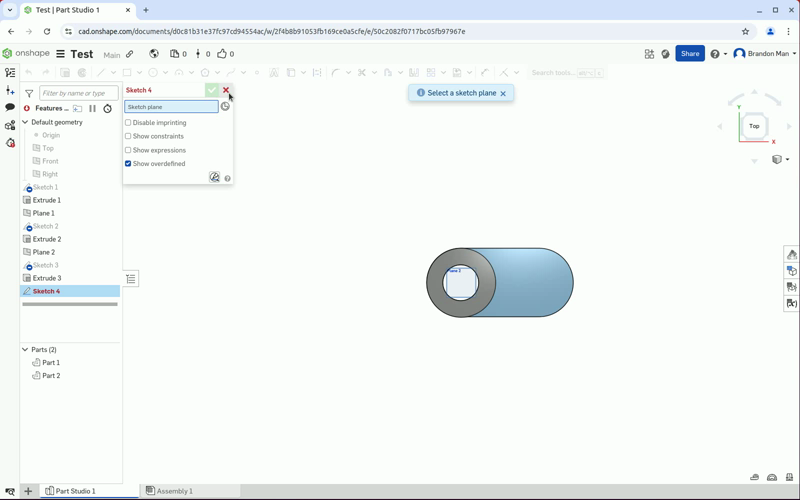
mouse_move(73, 254)
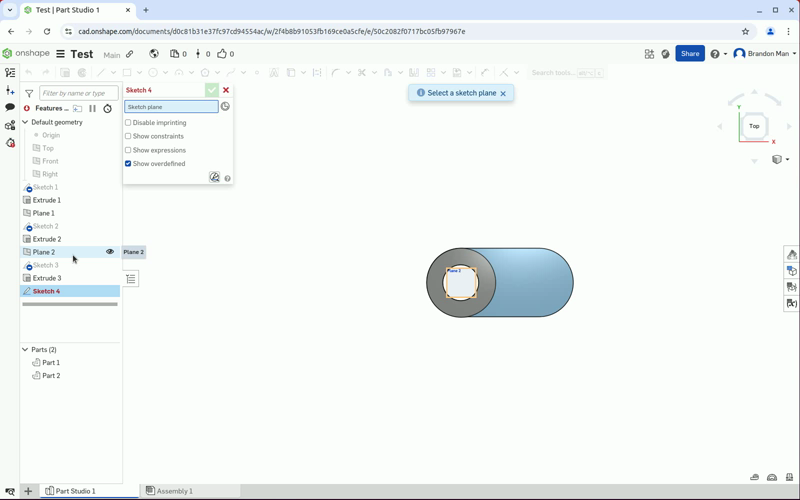
click(73, 254)
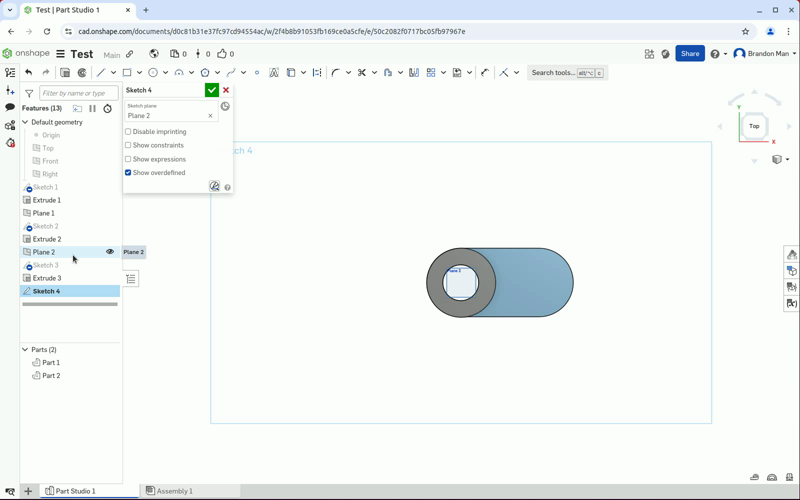
mouse_move(73, 352)
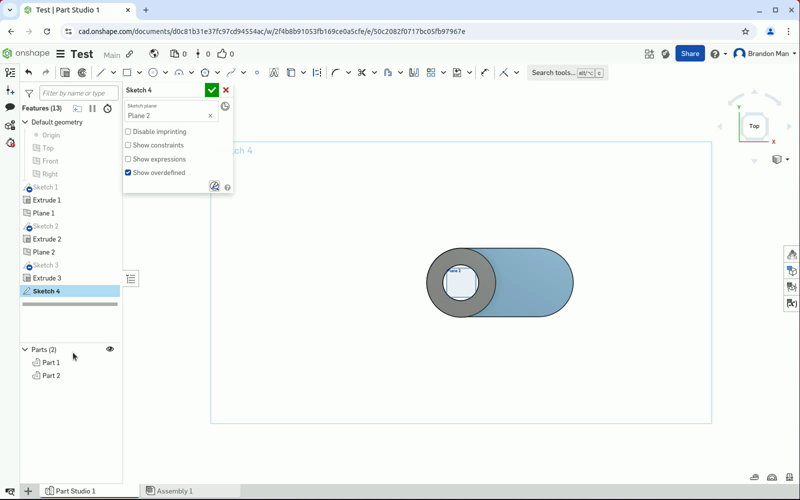
key(y)
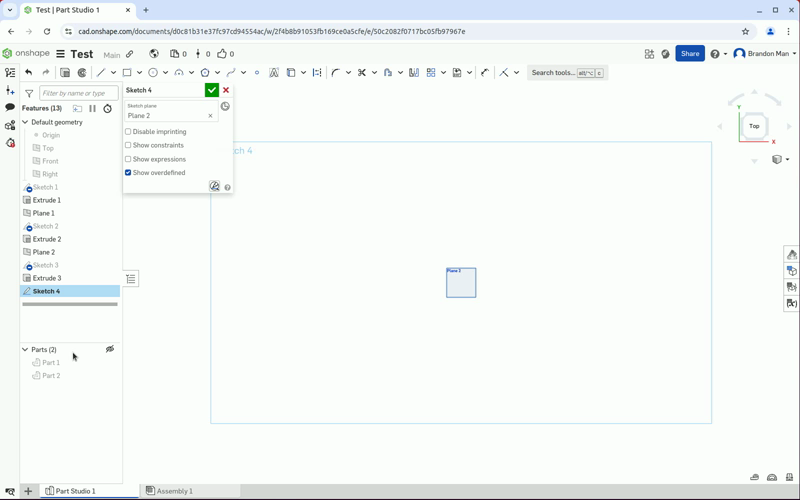
key(l)
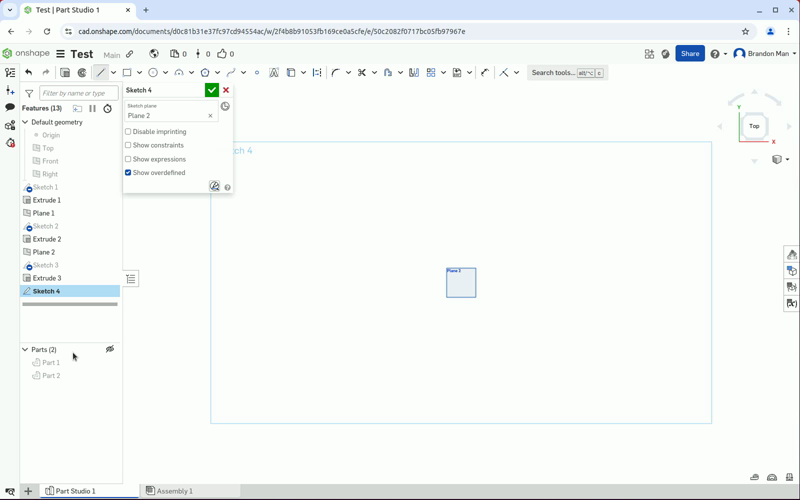
key_down(shift)
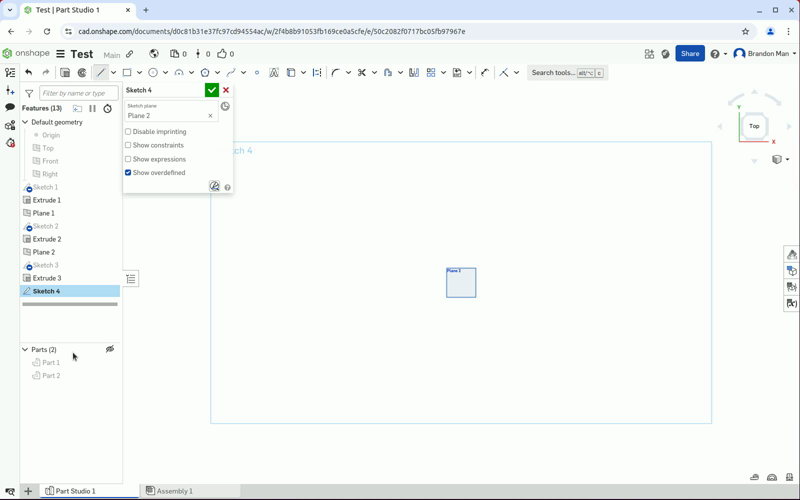
mouse_move(418, 293)
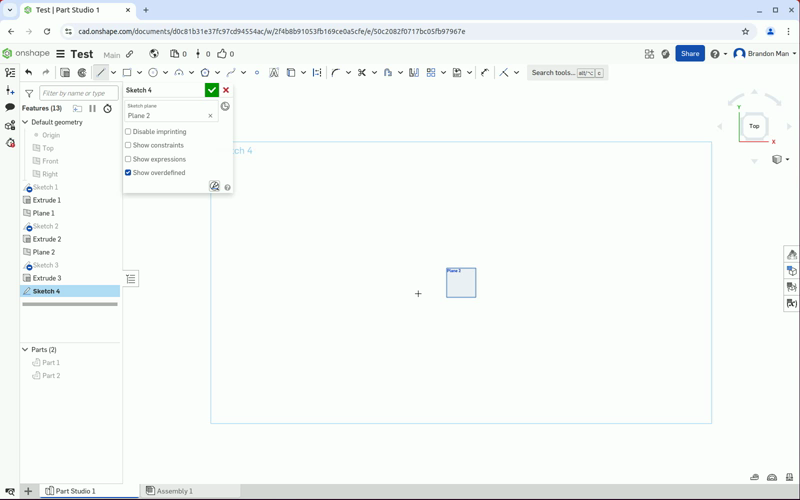
click(418, 293)
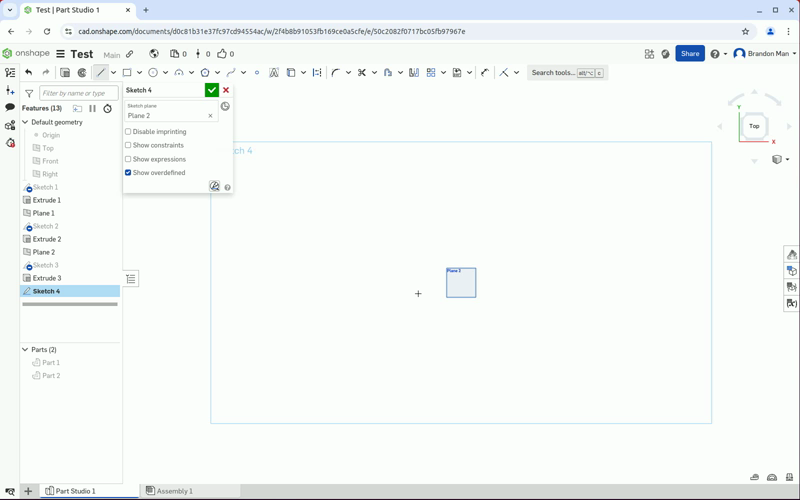
key_up(shift)
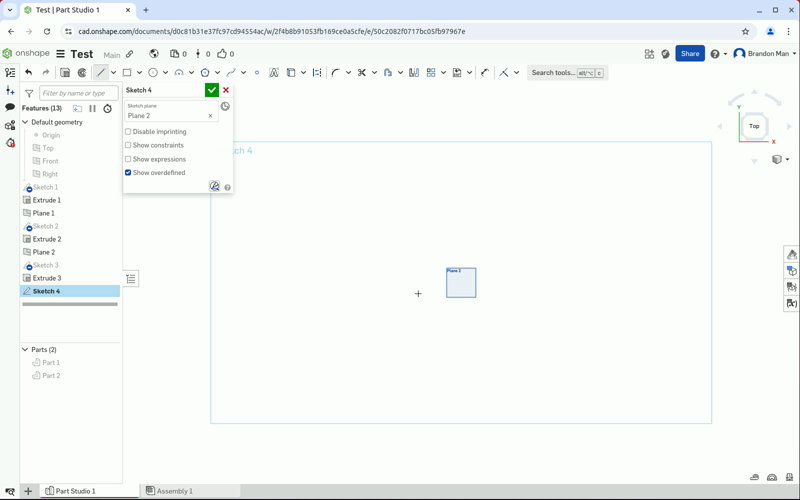
key_down(shift)
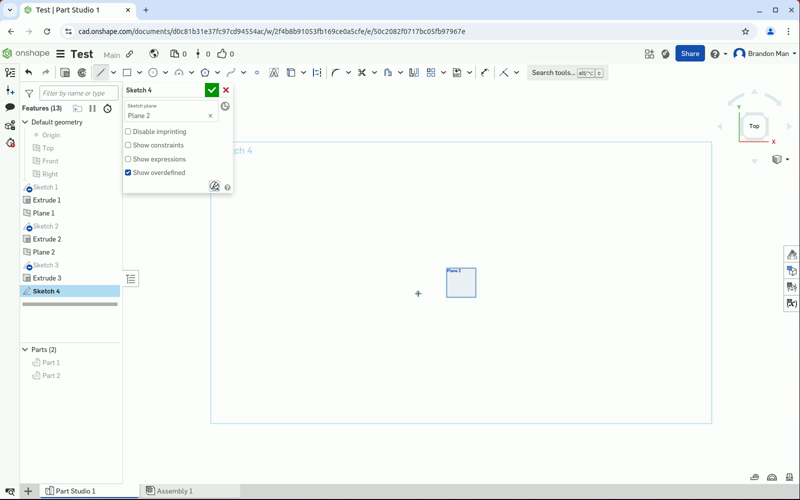
mouse_move(448, 293)
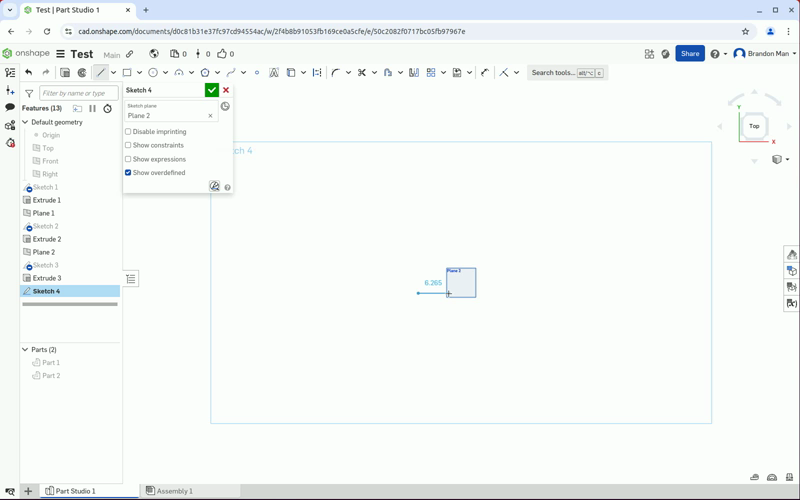
mouse_move(429, 293)
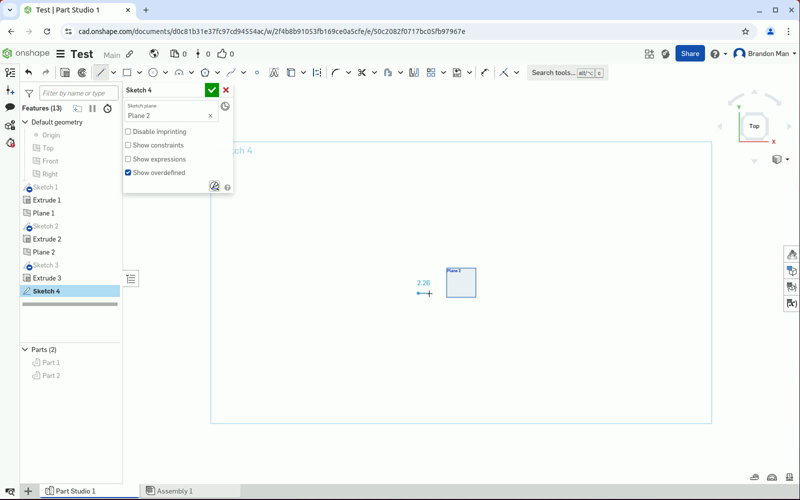
click(429, 293)
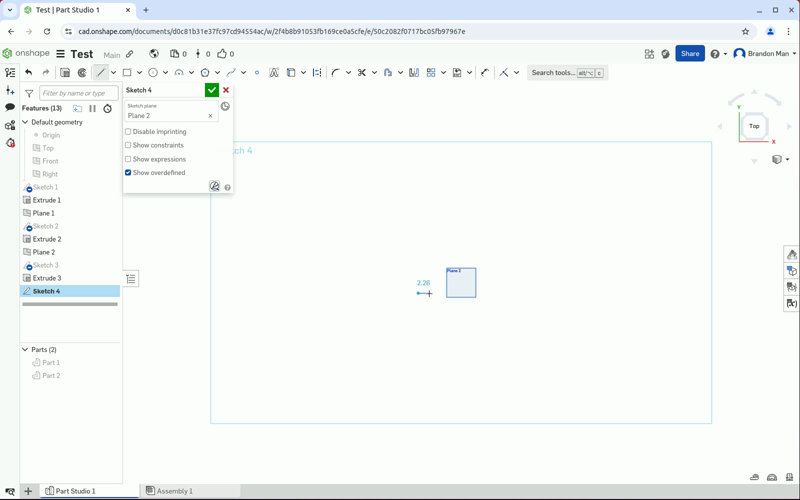
key_up(shift)
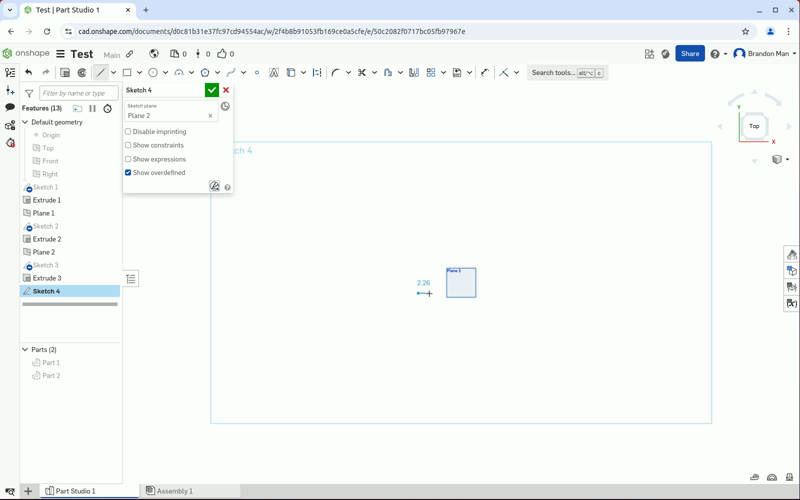
key(esc)
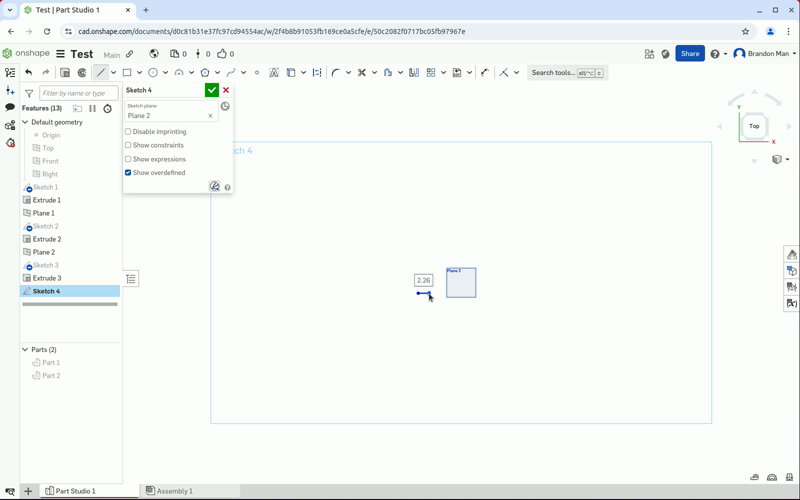
key(a)
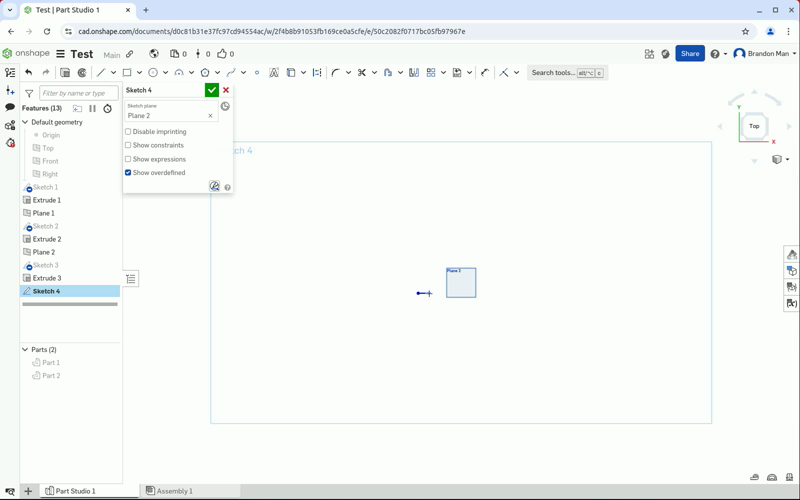
mouse_move(429, 293)
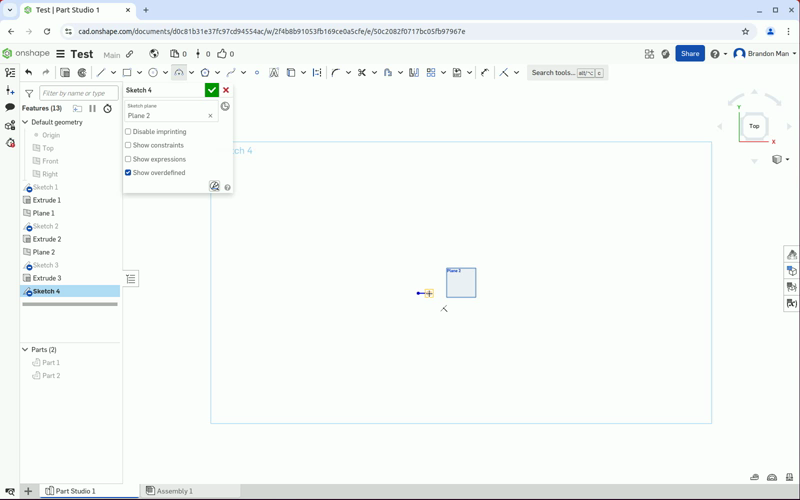
click(429, 293)
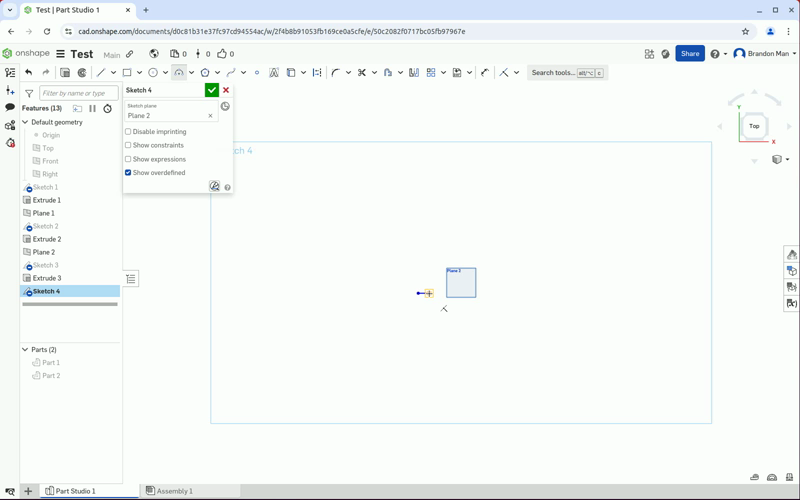
key_down(shift)
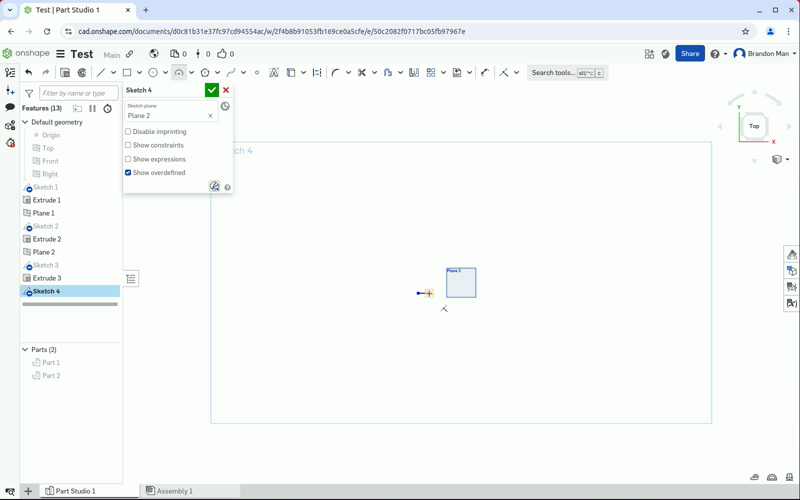
mouse_move(429, 272)
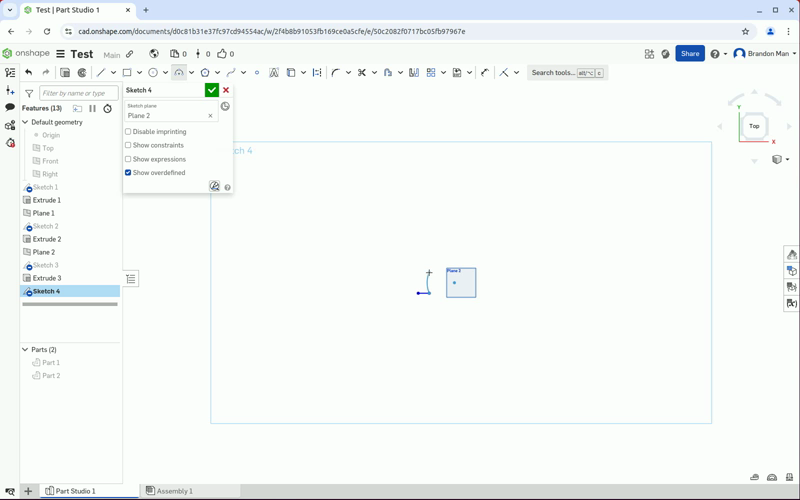
click(429, 272)
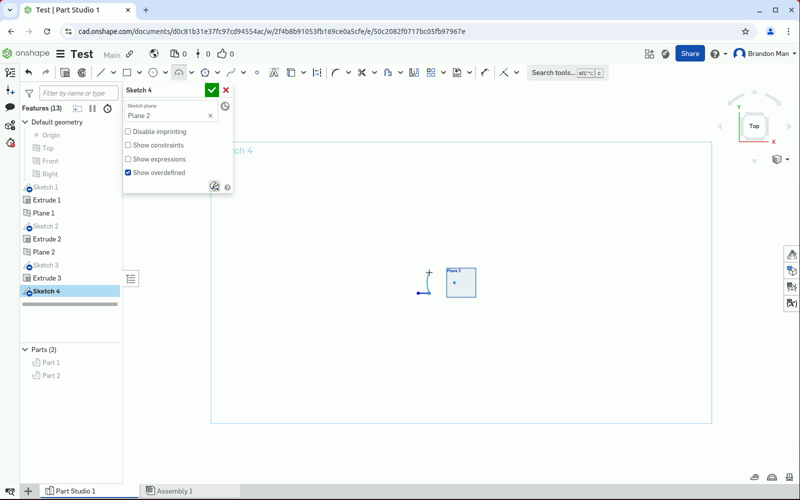
mouse_move(427, 282)
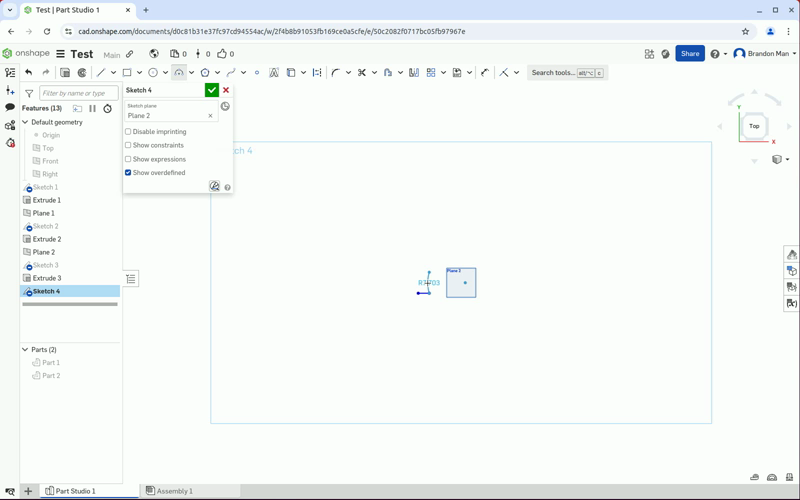
click(427, 282)
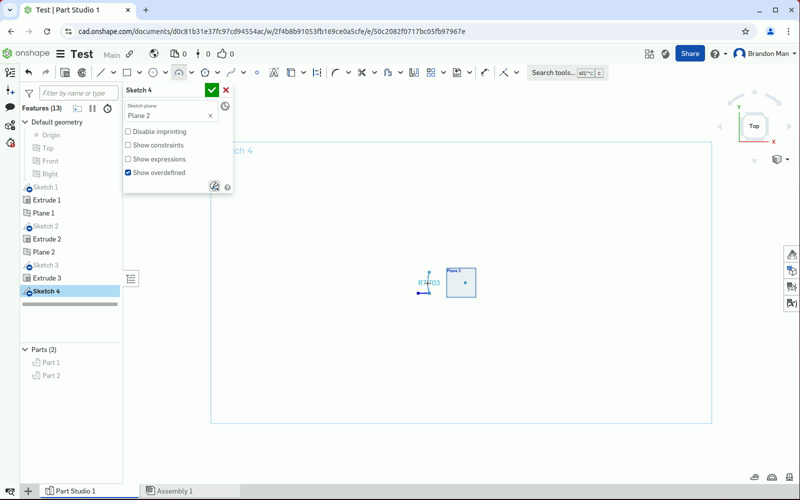
key_up(shift)
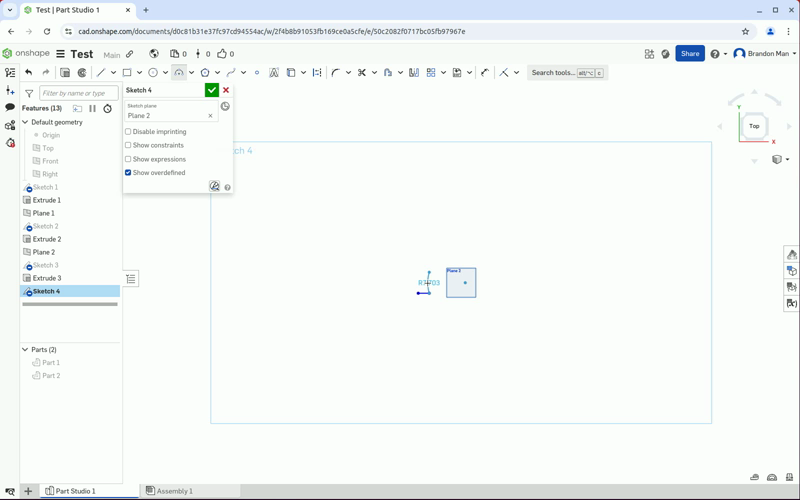
key(esc)
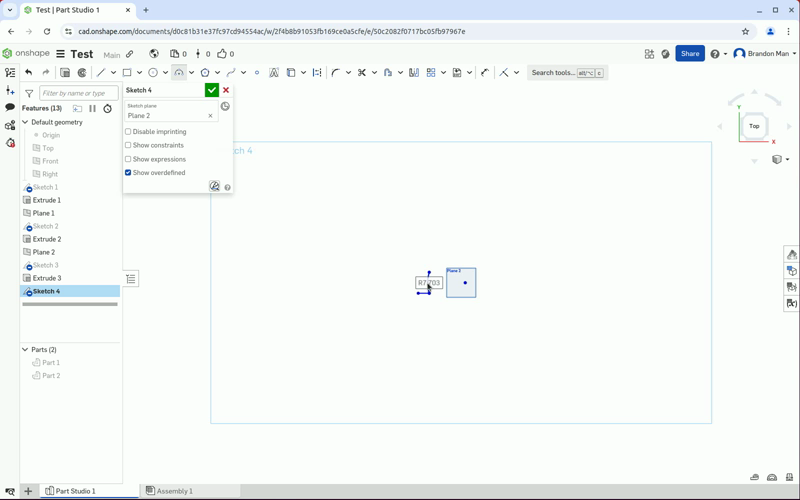
key(l)
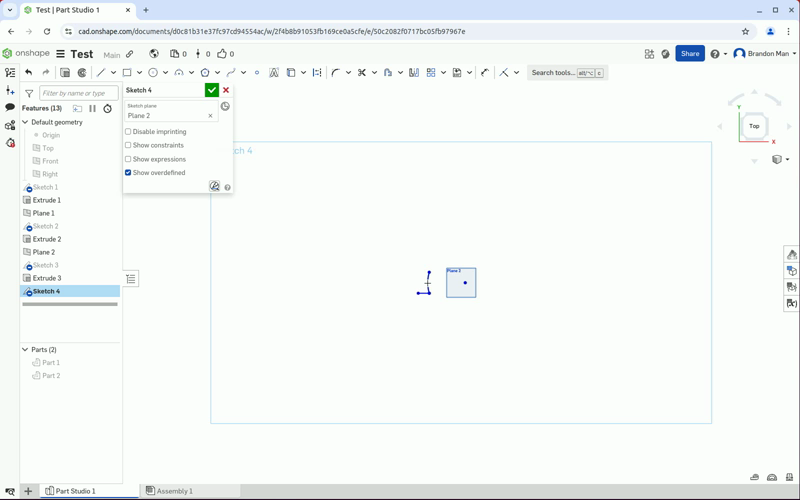
mouse_move(429, 272)
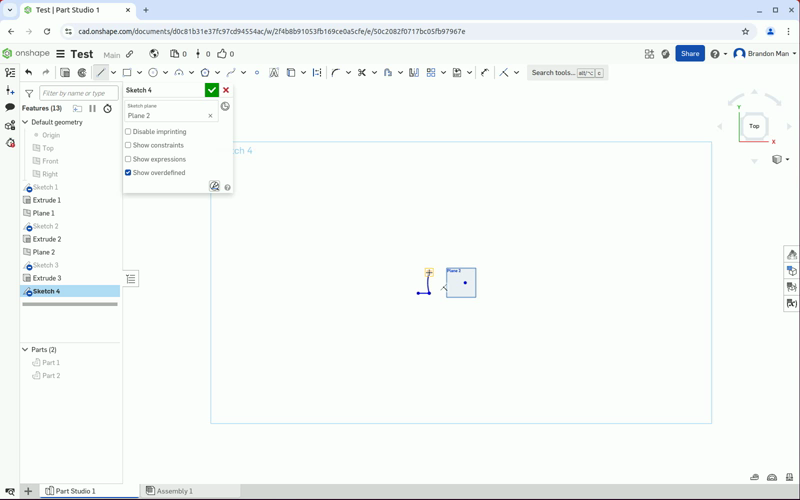
click(429, 272)
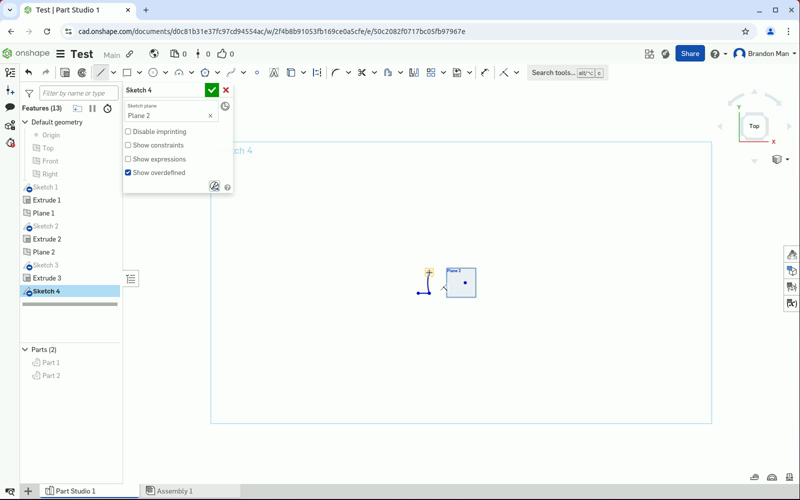
key_down(shift)
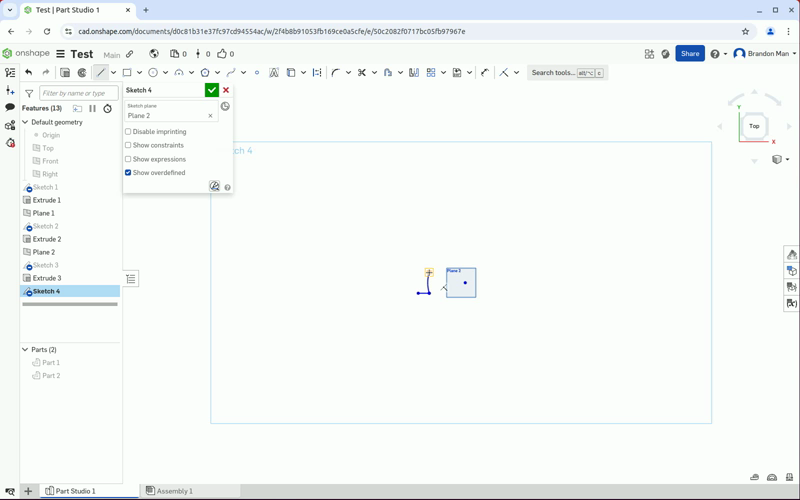
mouse_move(459, 272)
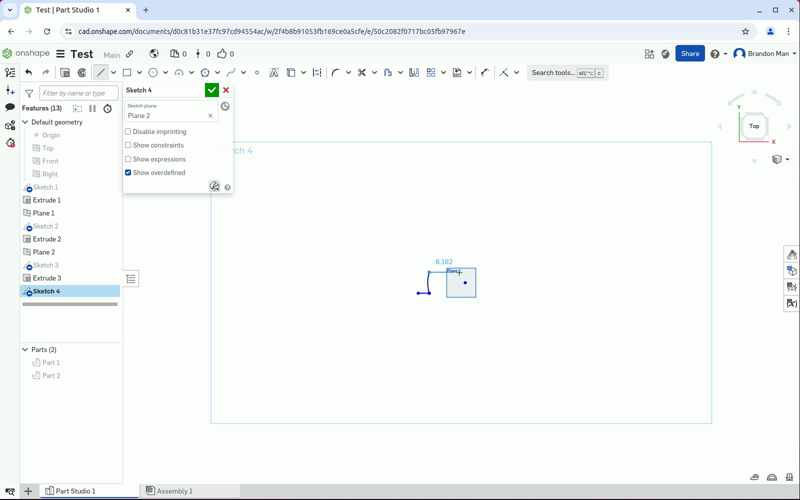
mouse_move(418, 272)
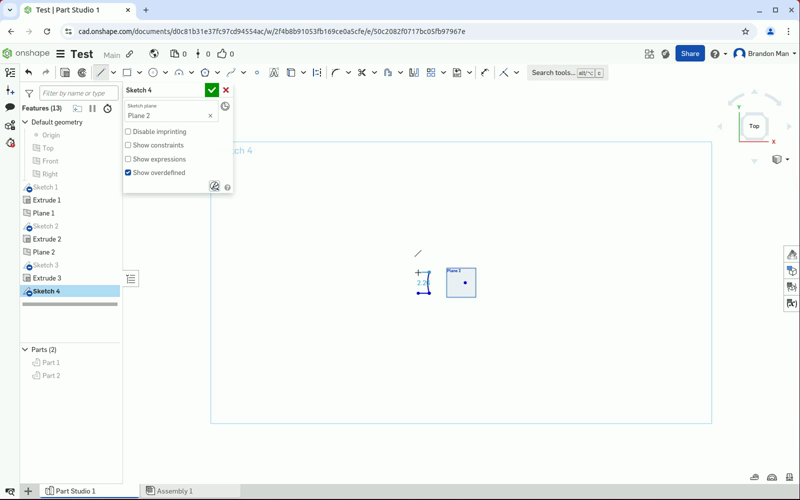
click(418, 272)
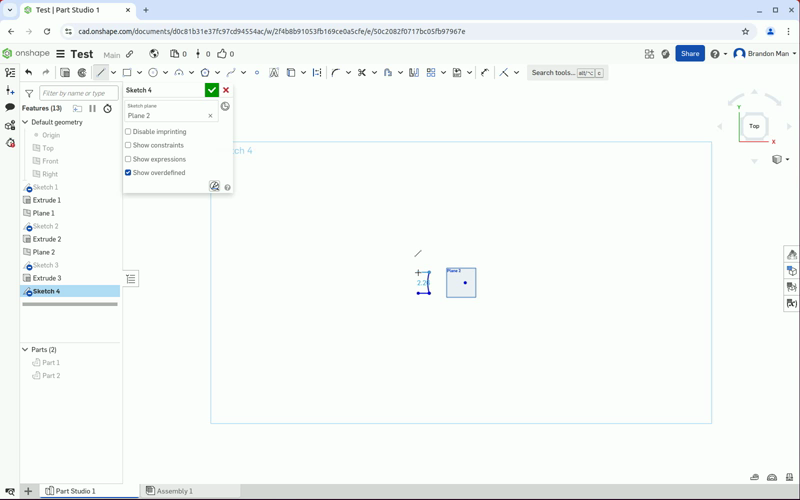
key_up(shift)
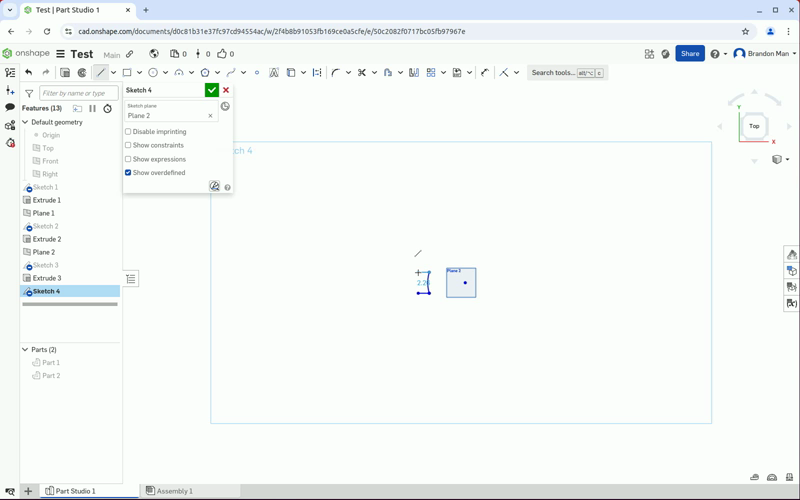
mouse_move(448, 272)
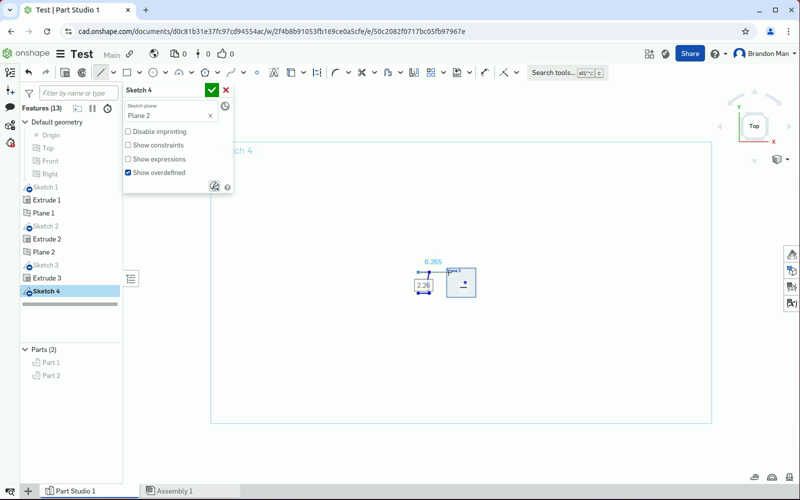
key_down(shift)
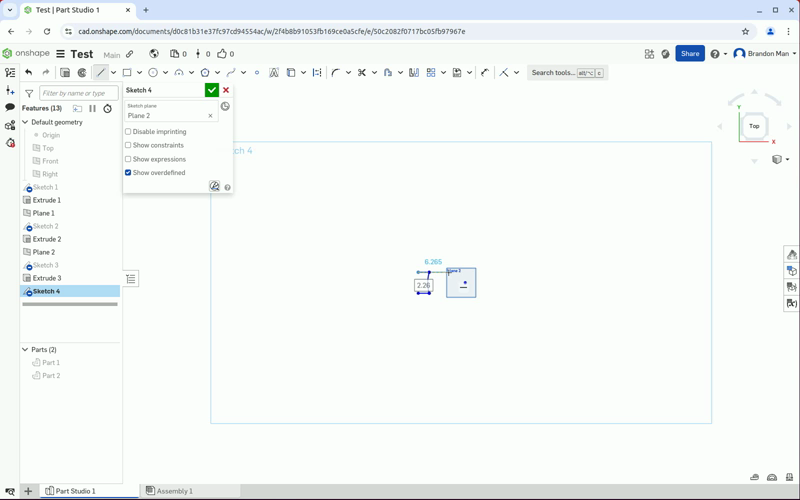
mouse_move(418, 293)
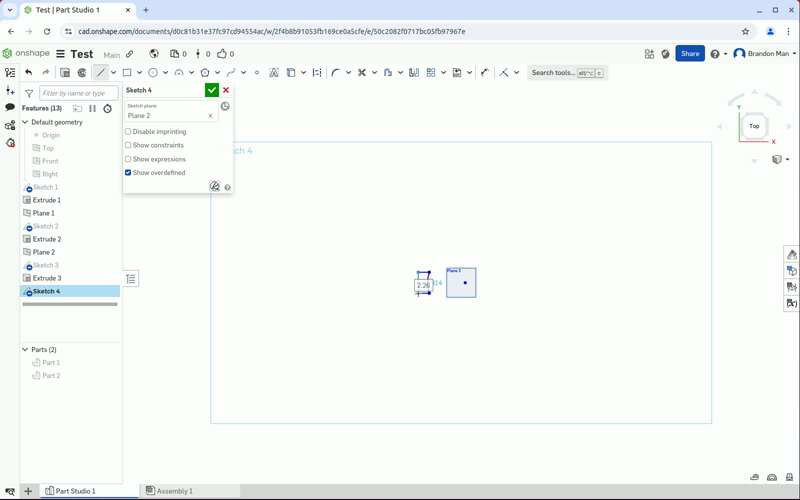
key_up(shift)
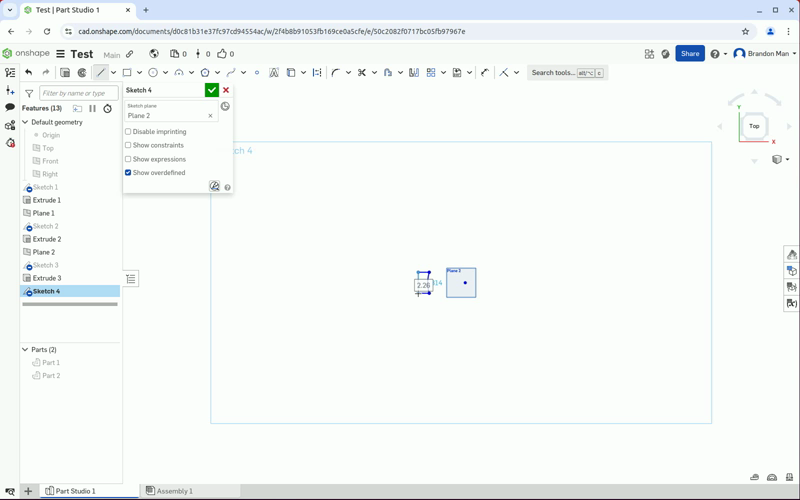
click(418, 293)
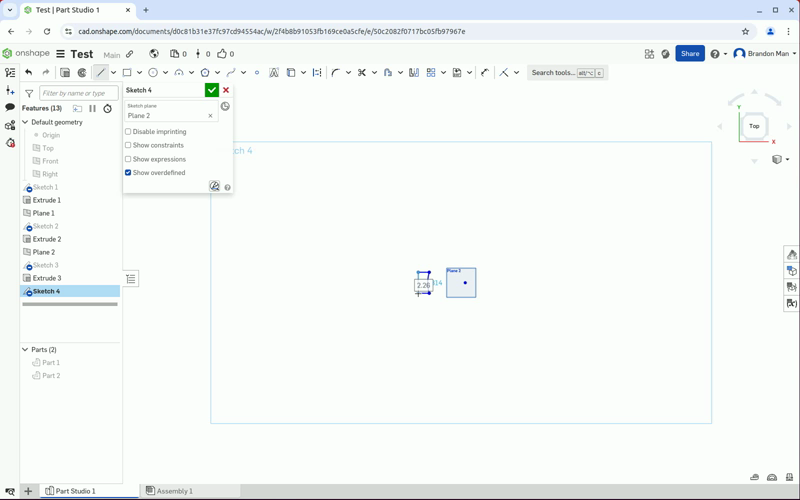
key(esc)
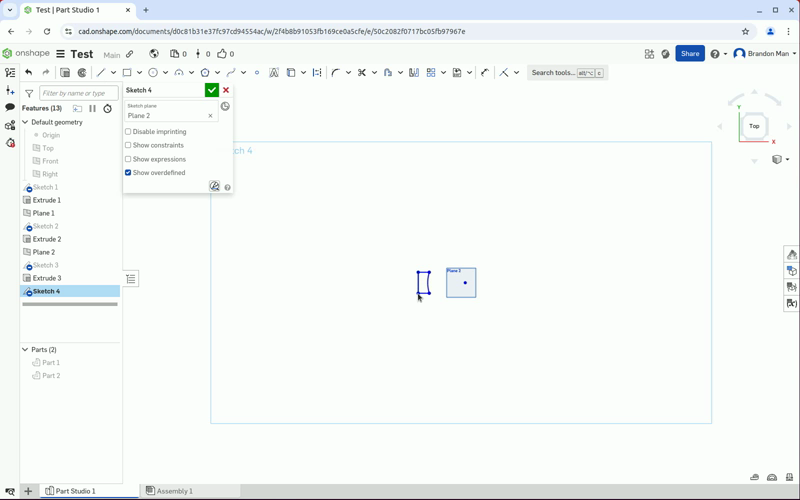
mouse_move(424, 273)
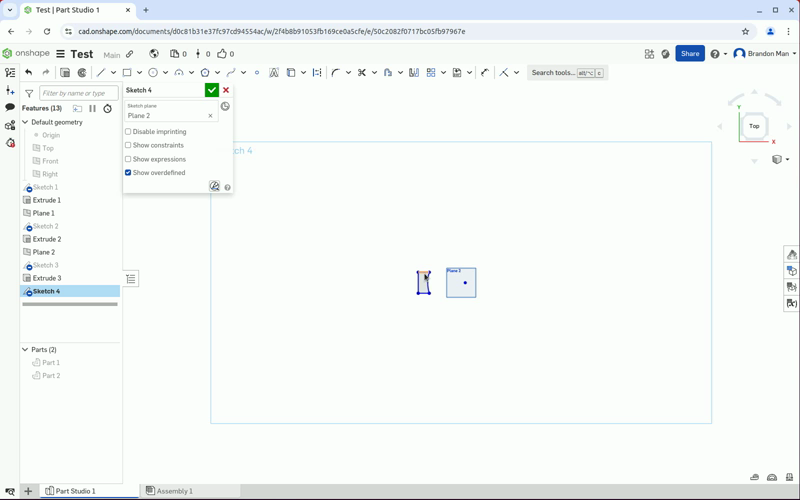
scroll(6)
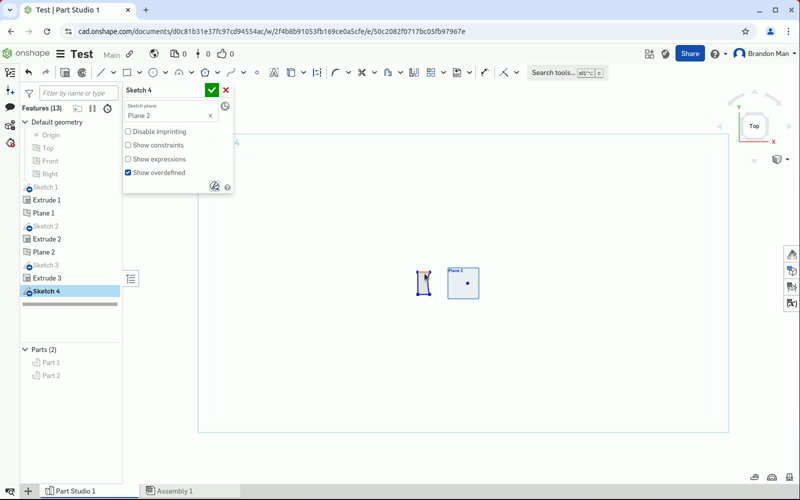
scroll(6)
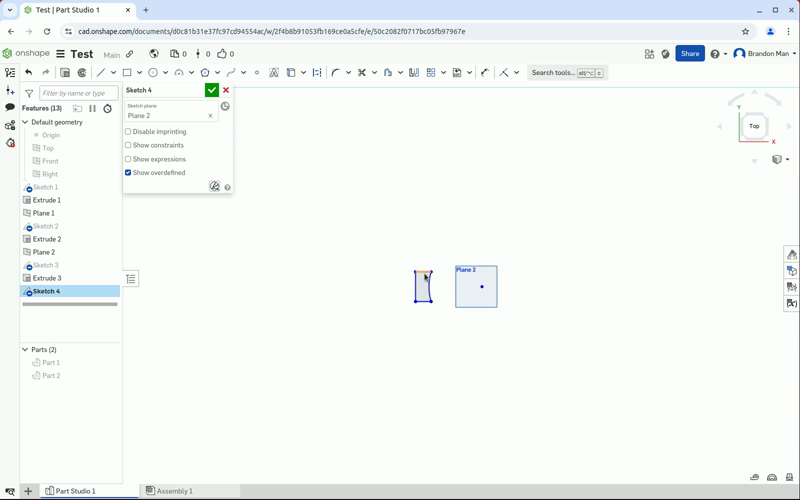
scroll(6)
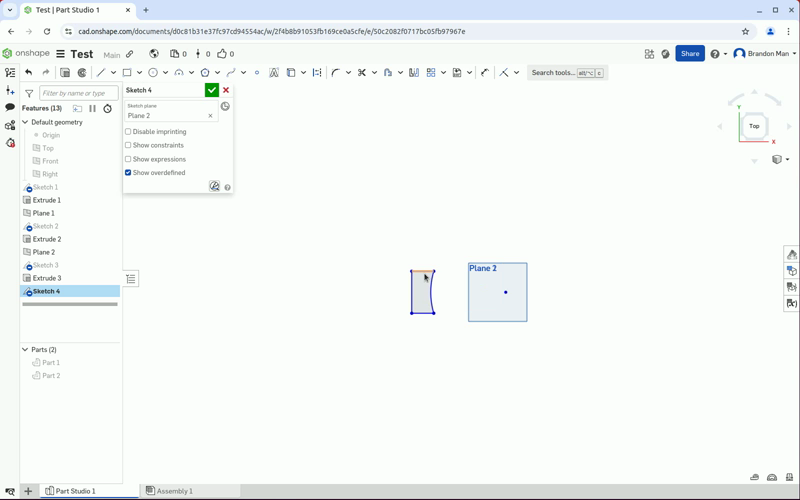
scroll(6)
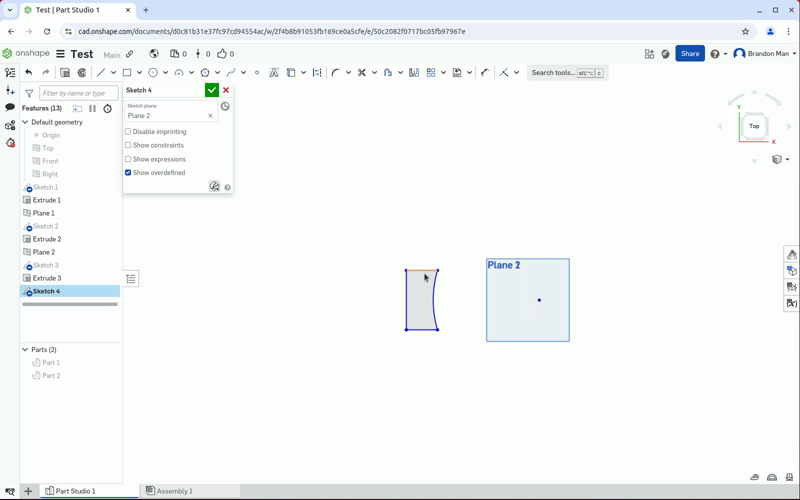
scroll(6)
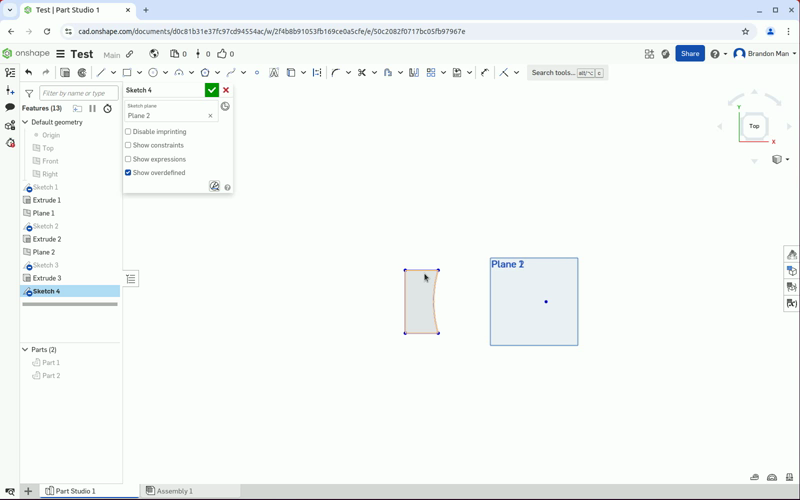
scroll(6)
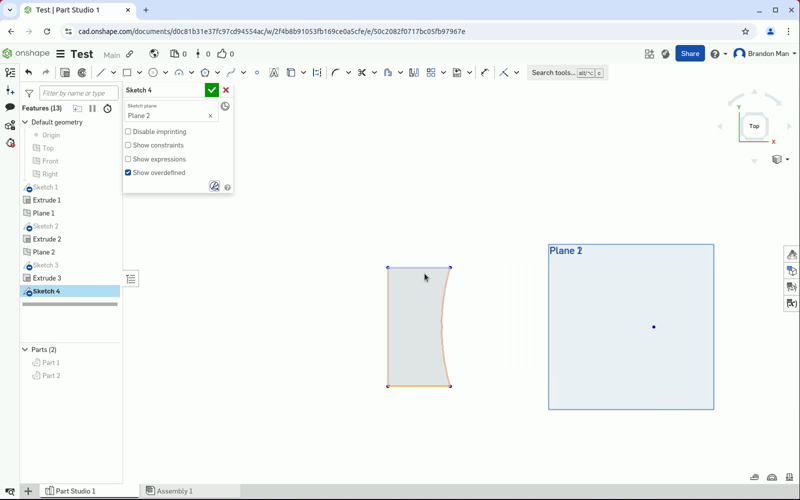
scroll(6)
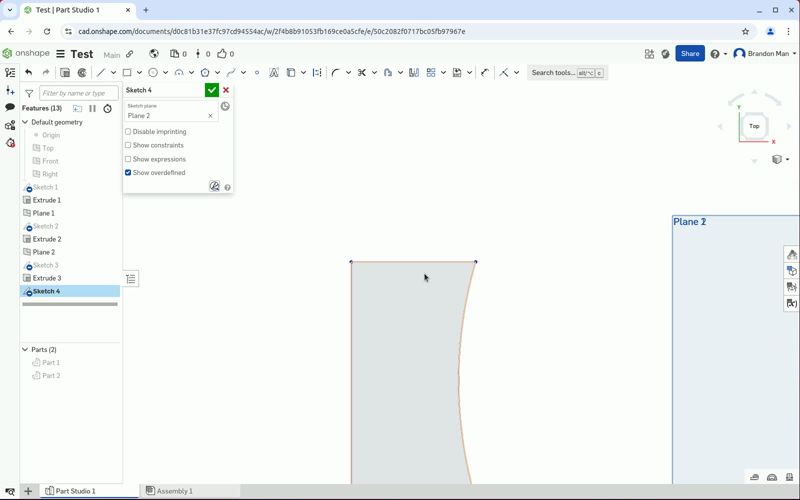
click(424, 273)
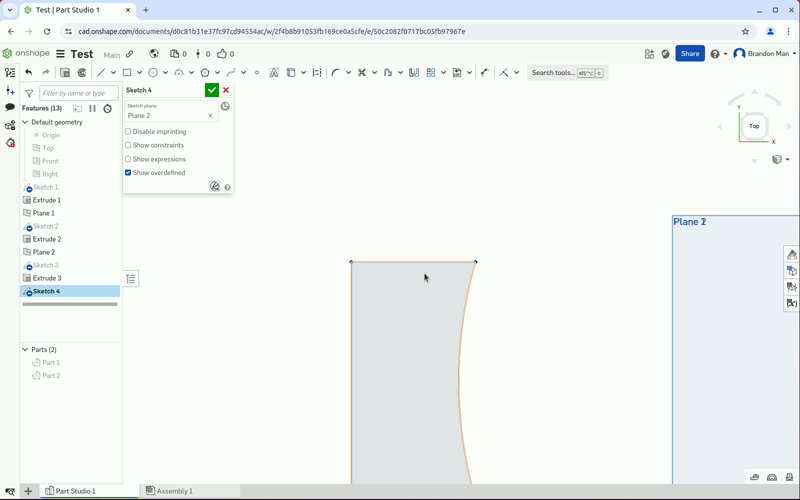
scroll(-6)
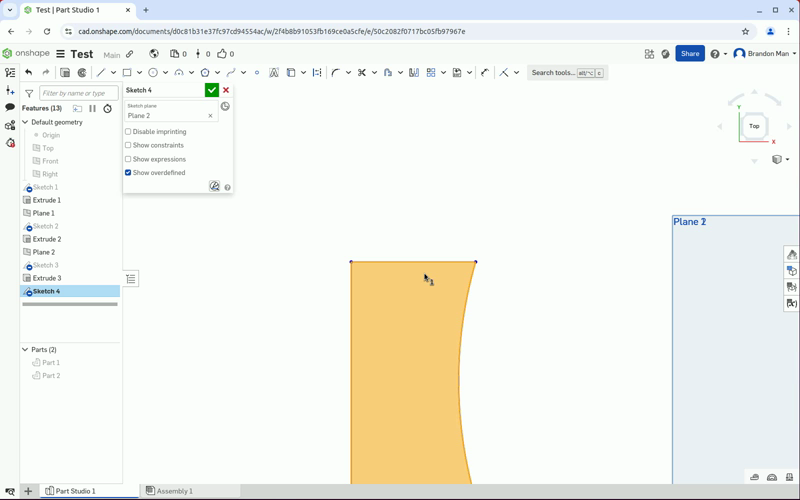
scroll(-6)
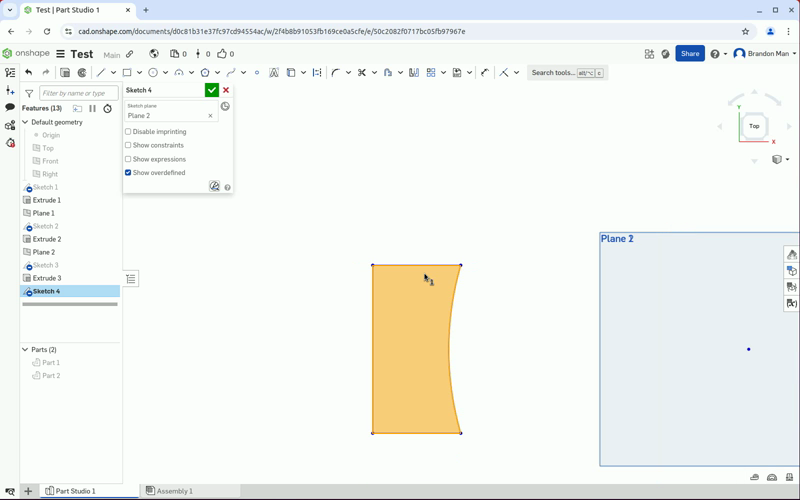
scroll(-6)
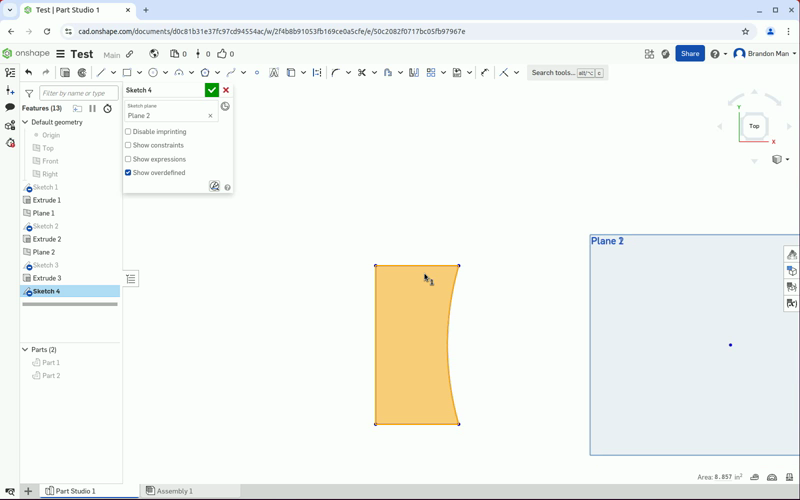
scroll(-6)
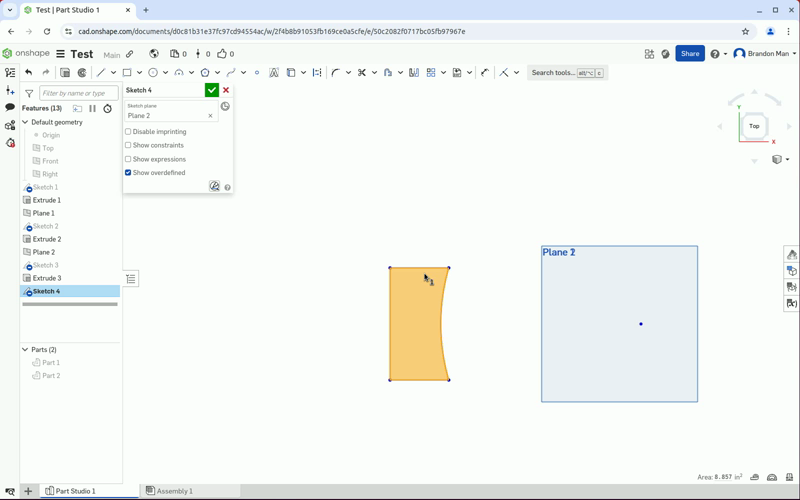
scroll(-6)
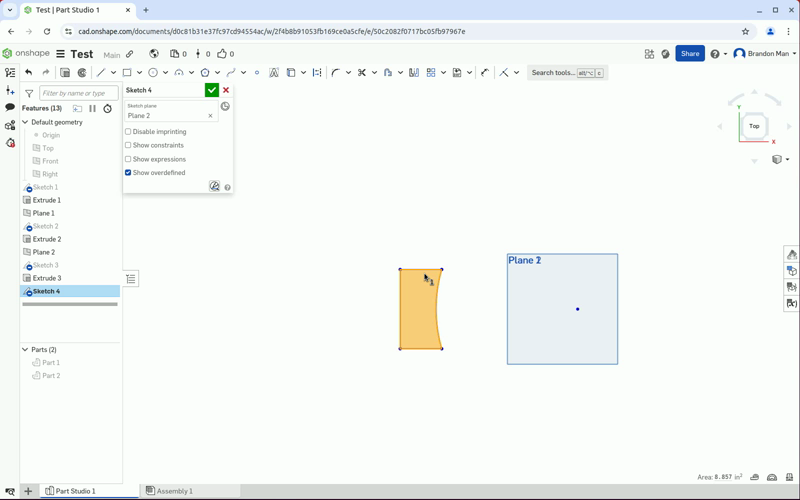
scroll(-6)
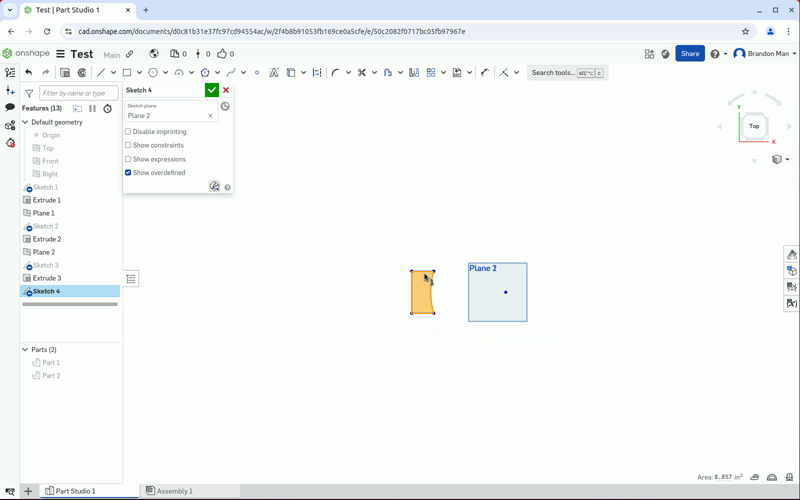
scroll(-6)
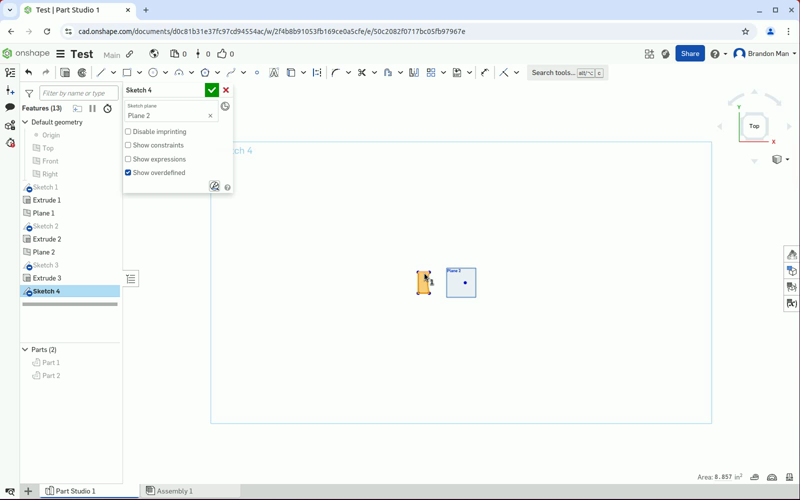
mouse_move(73, 352)
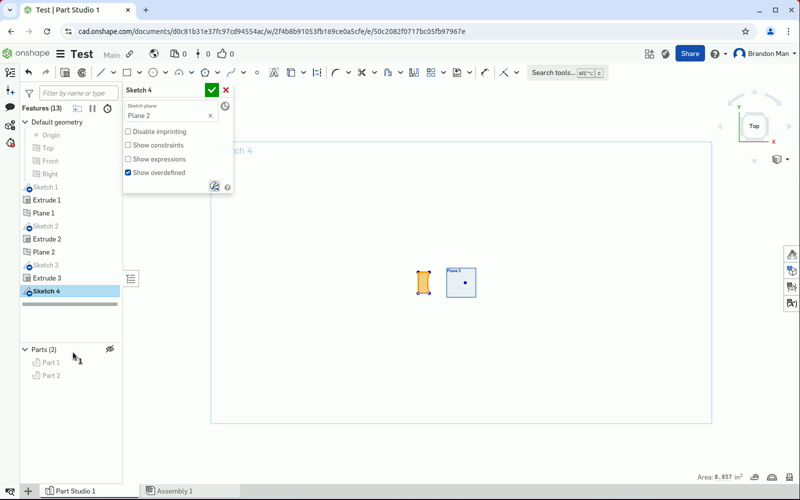
key(shift+y)
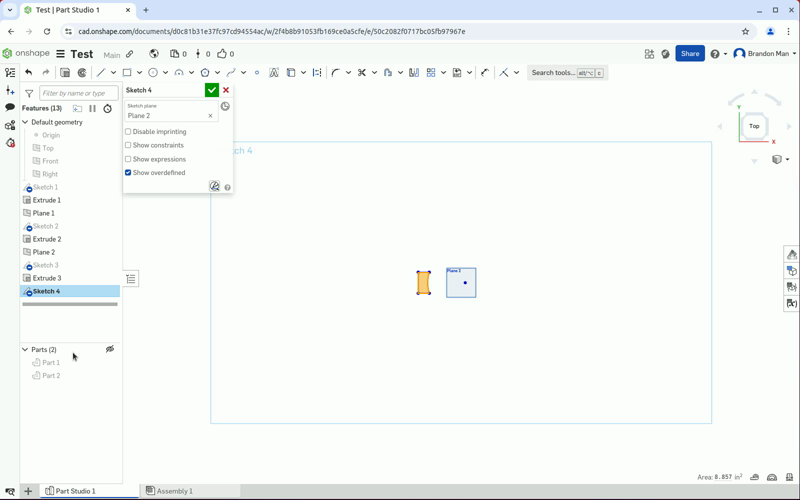
key(shift+e)
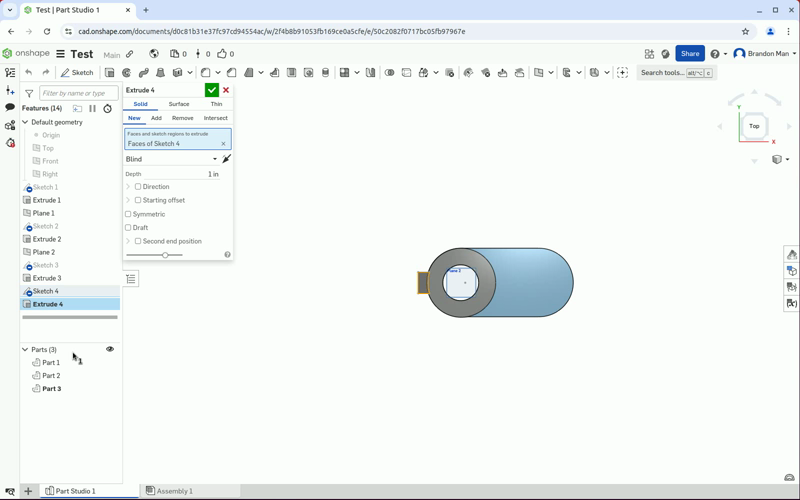
mouse_move(143, 106)
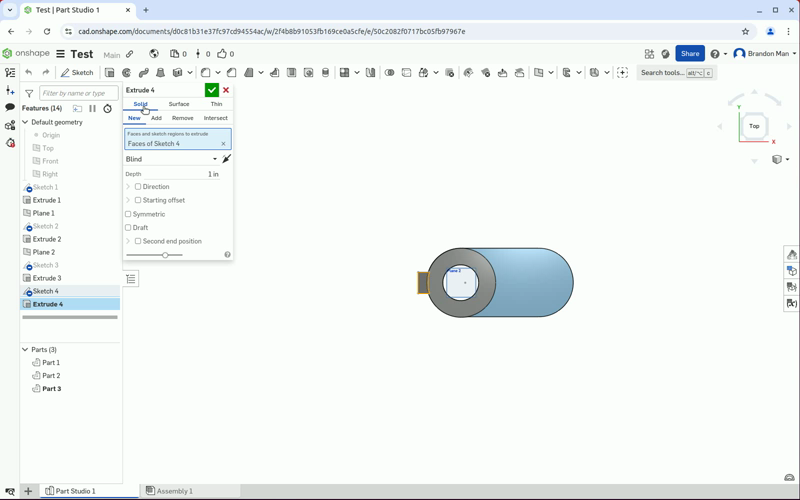
click(143, 106)
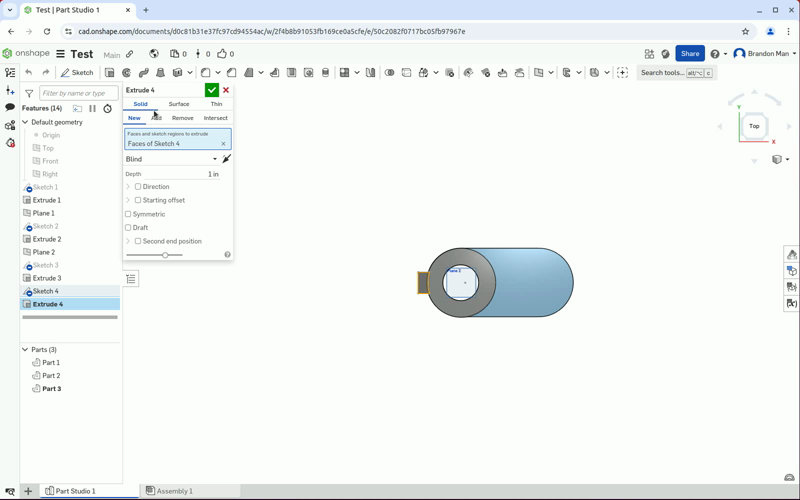
mouse_move(186, 120)
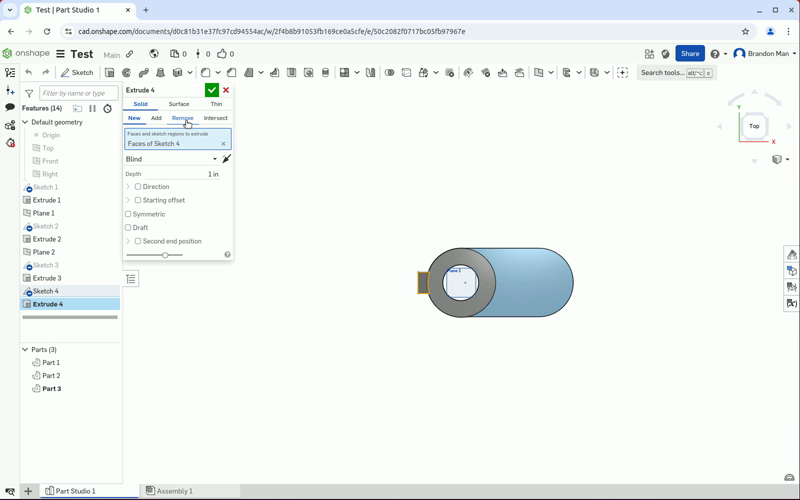
click(186, 120)
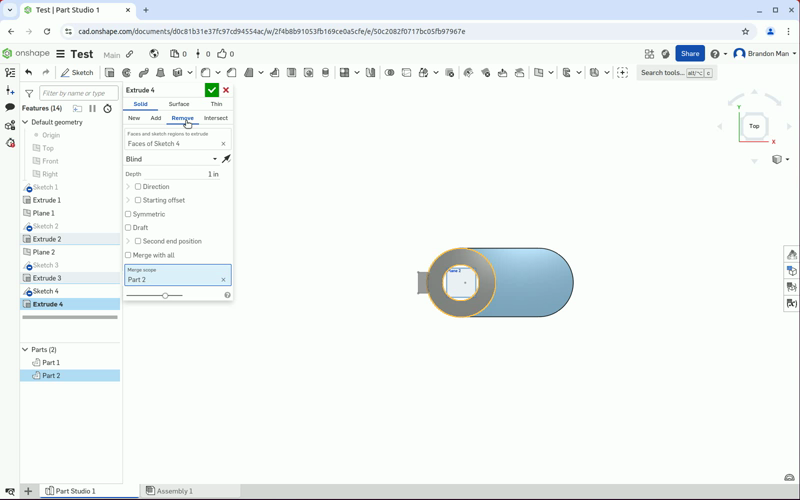
key(tab, 4)
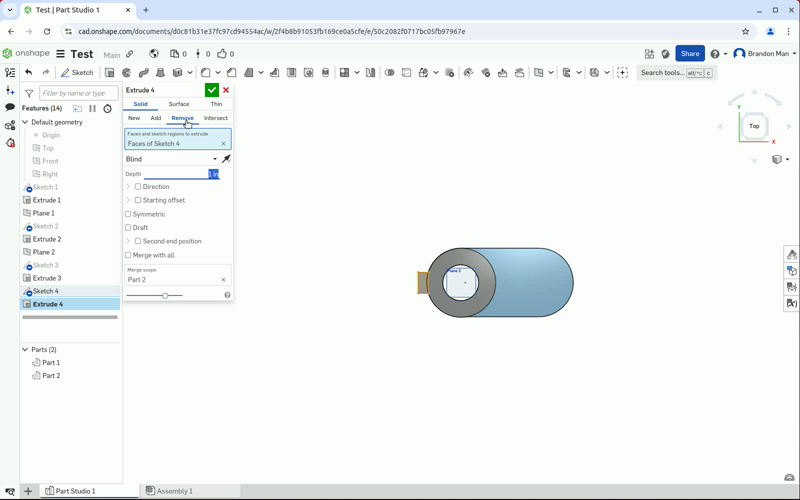
text(2.166)
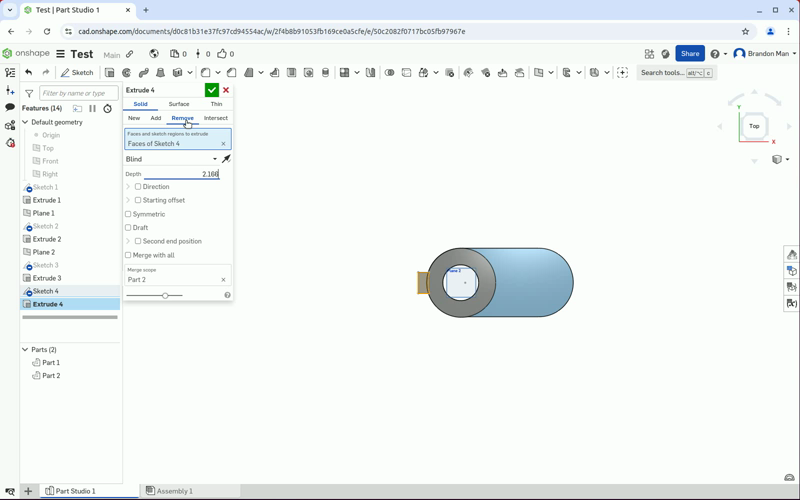
key(tab, 6)
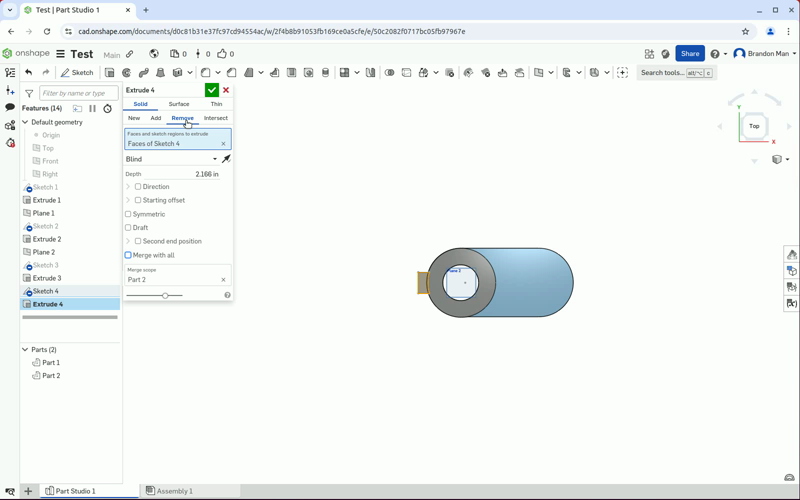
key(space)
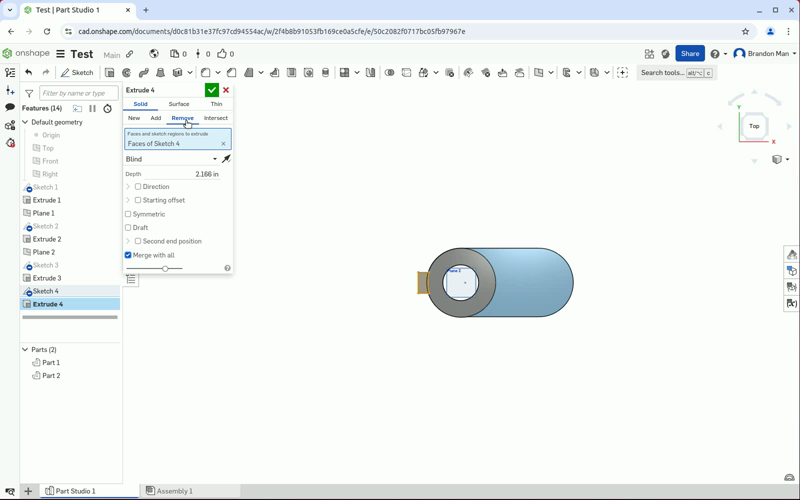
key(enter)
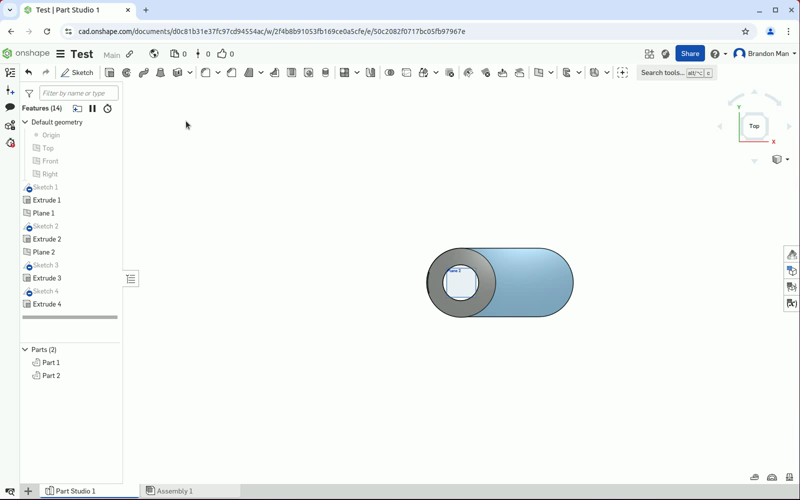
key(shift+h)
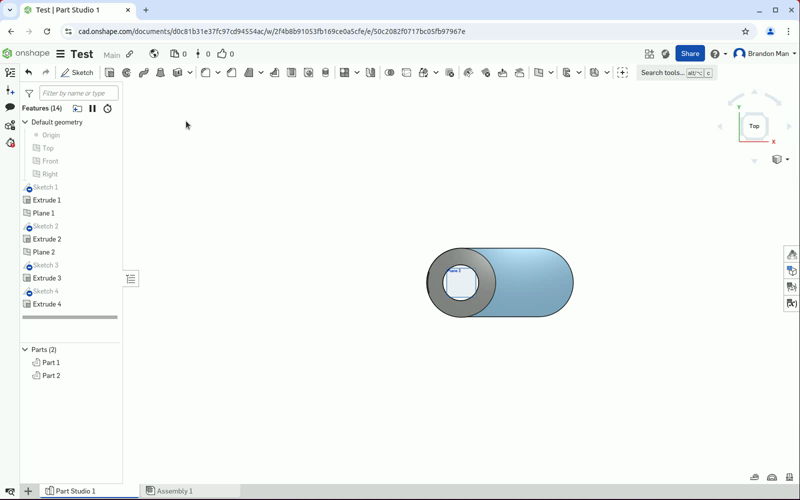
key(shift+h)
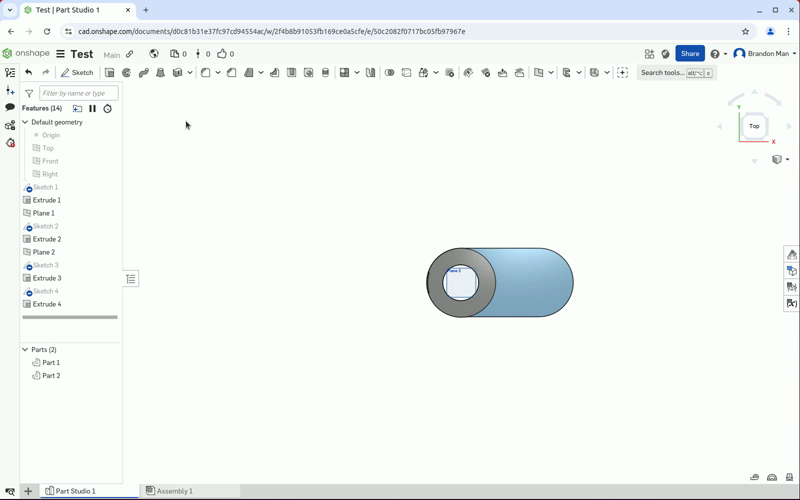
mouse_move(73, 189)
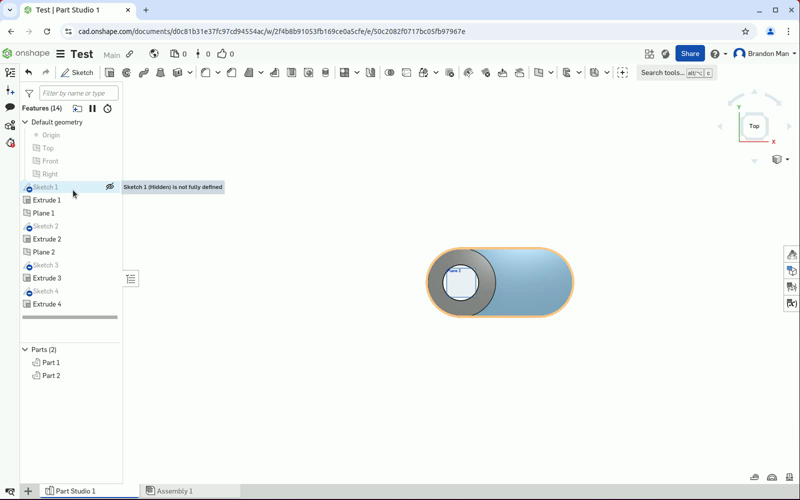
click(73, 189)
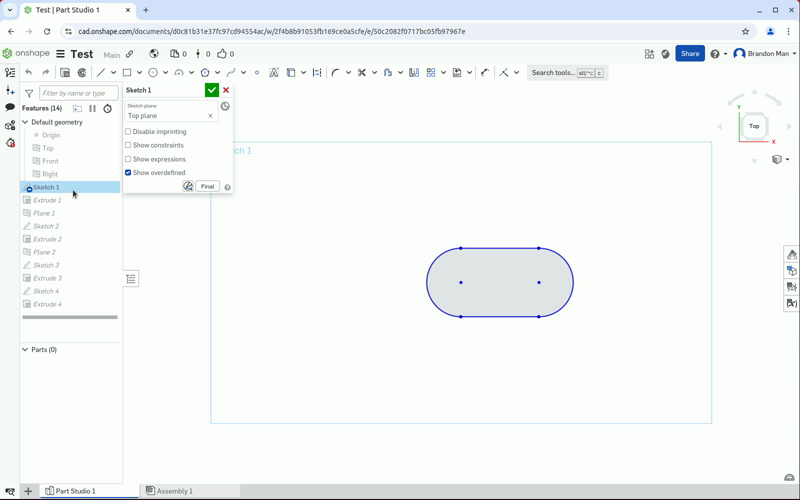
mouse_move(229, 92)
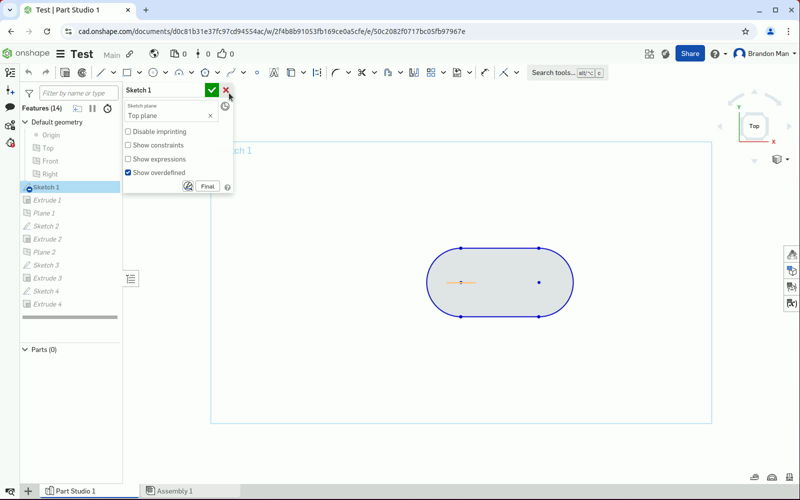
click(229, 92)
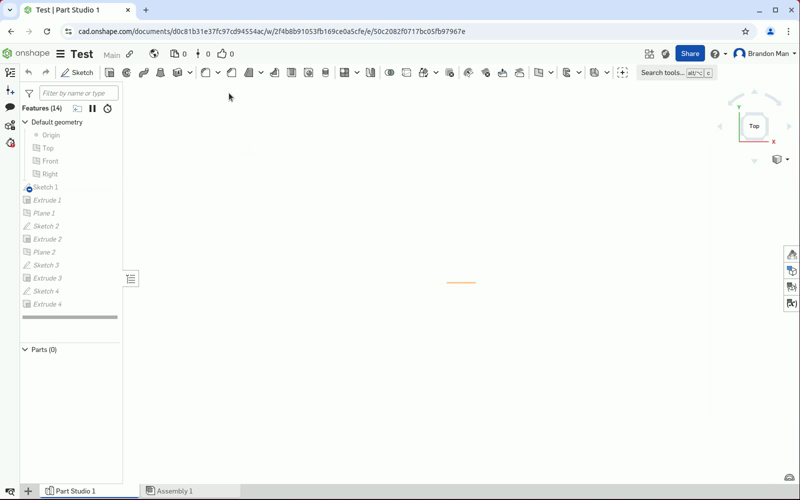
key(shift+s)
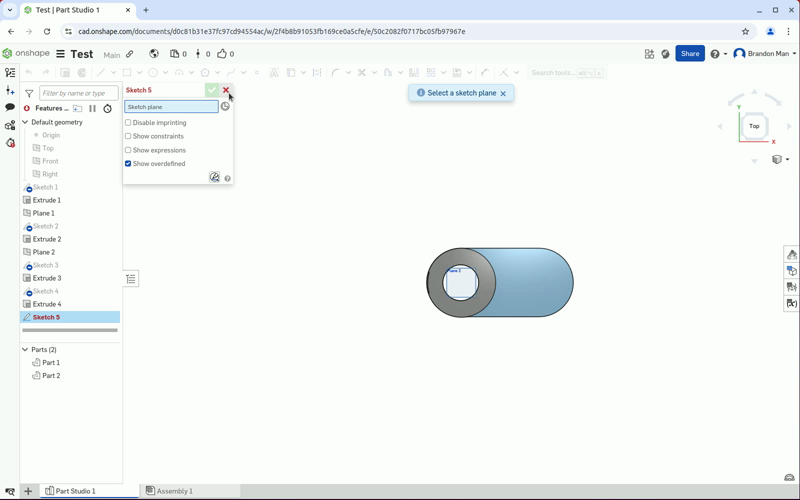
mouse_move(73, 254)
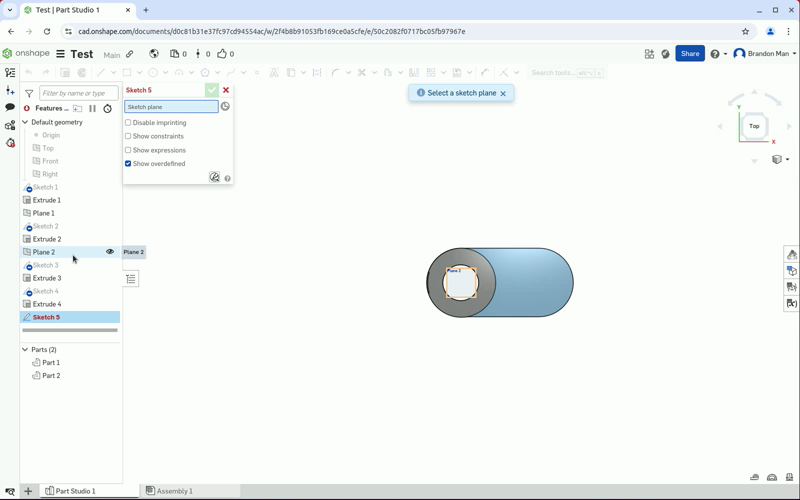
click(73, 254)
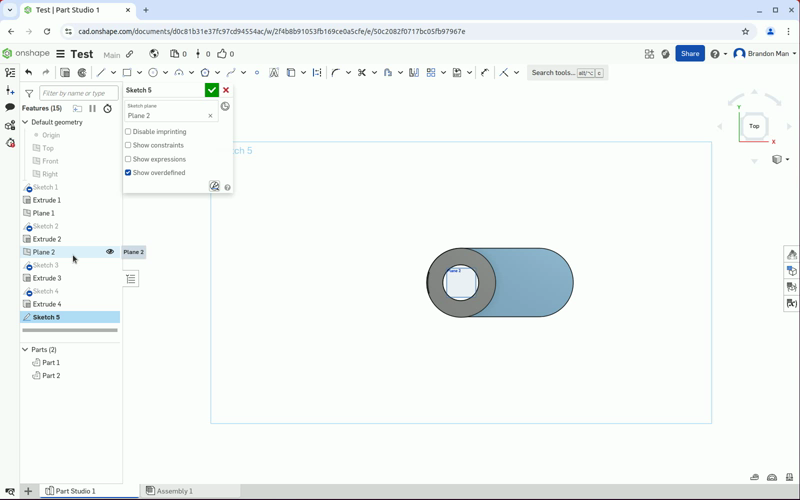
mouse_move(73, 352)
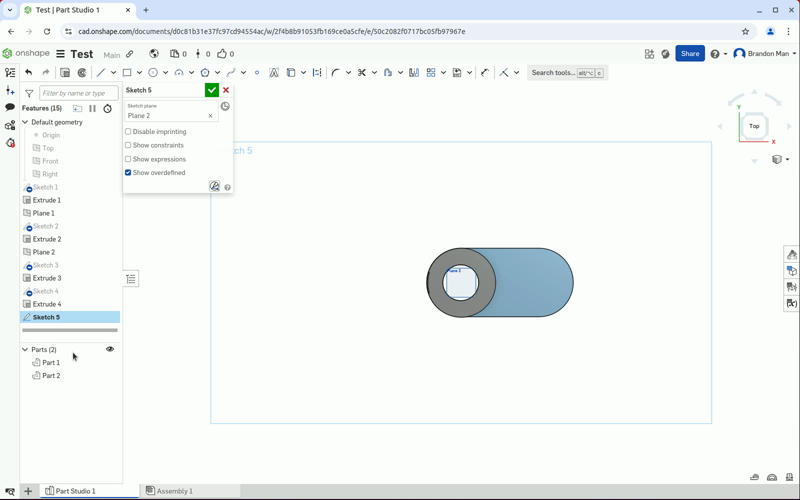
key(y)
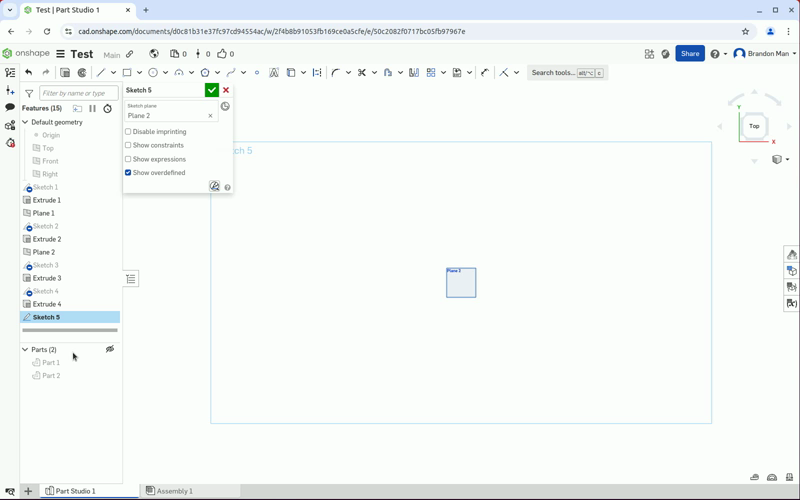
key(l)
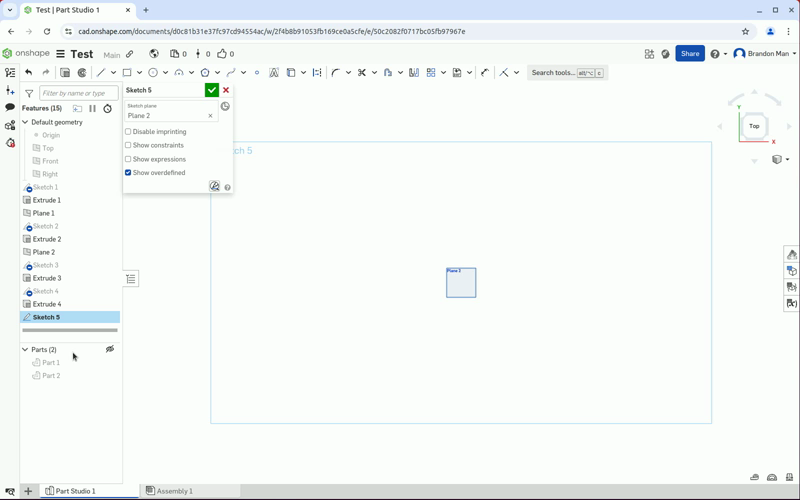
key_down(shift)
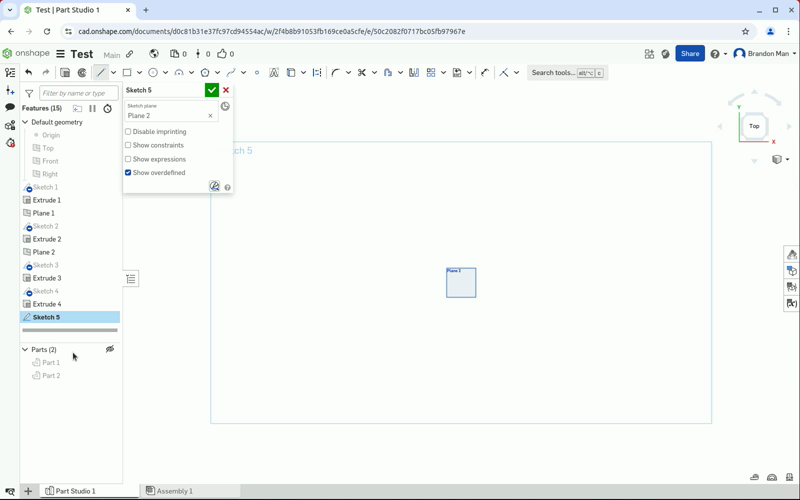
mouse_move(493, 293)
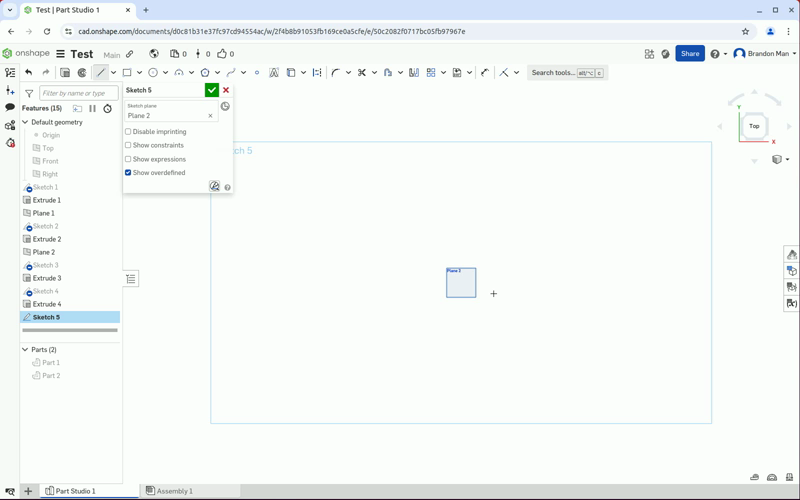
click(493, 293)
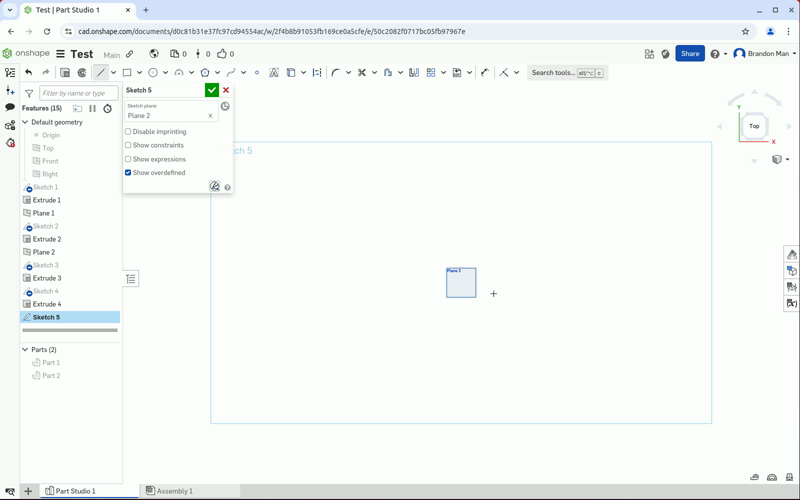
key_up(shift)
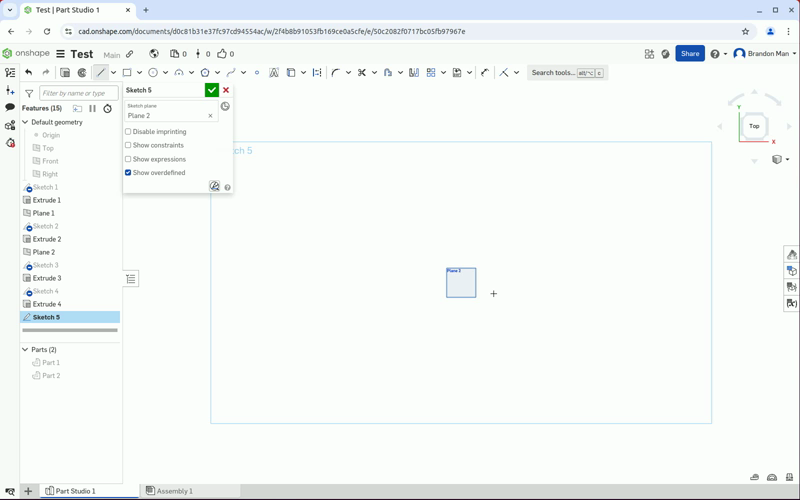
key_down(shift)
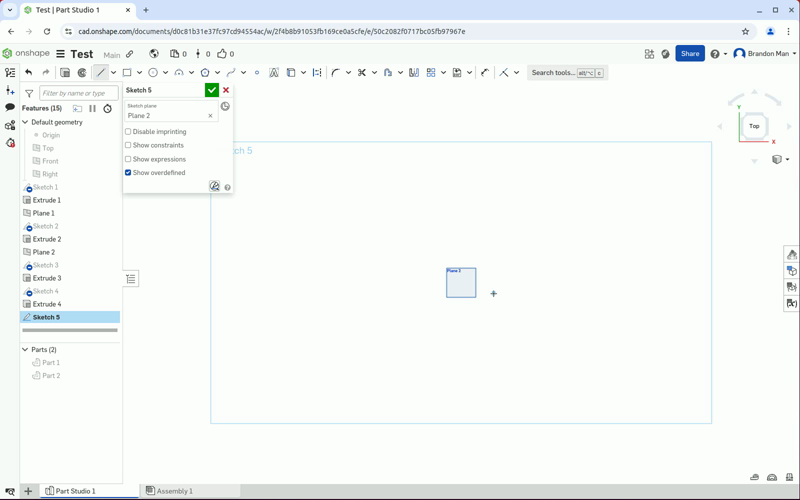
mouse_move(523, 293)
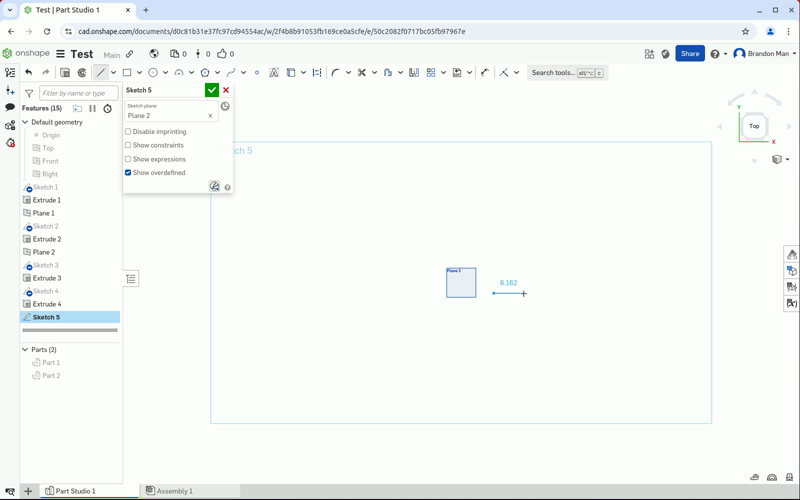
mouse_move(504, 293)
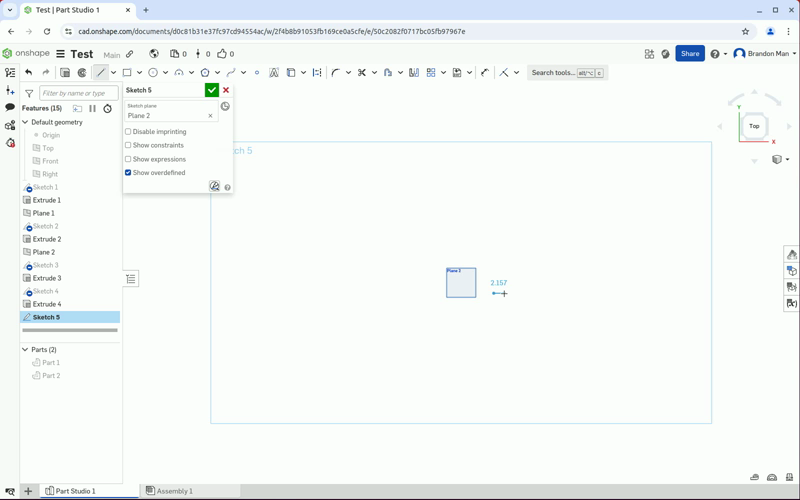
click(504, 293)
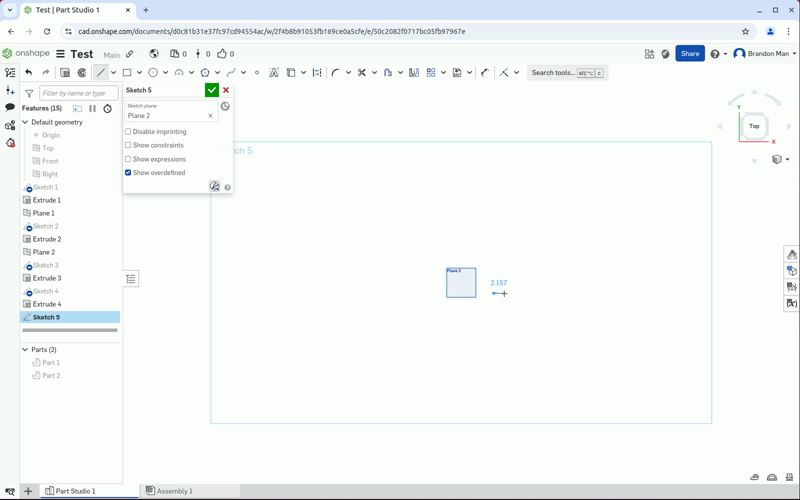
key_up(shift)
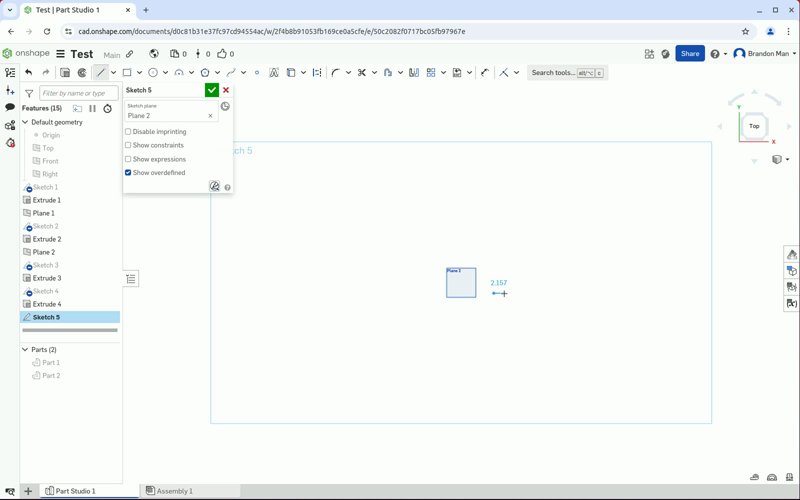
key_down(shift)
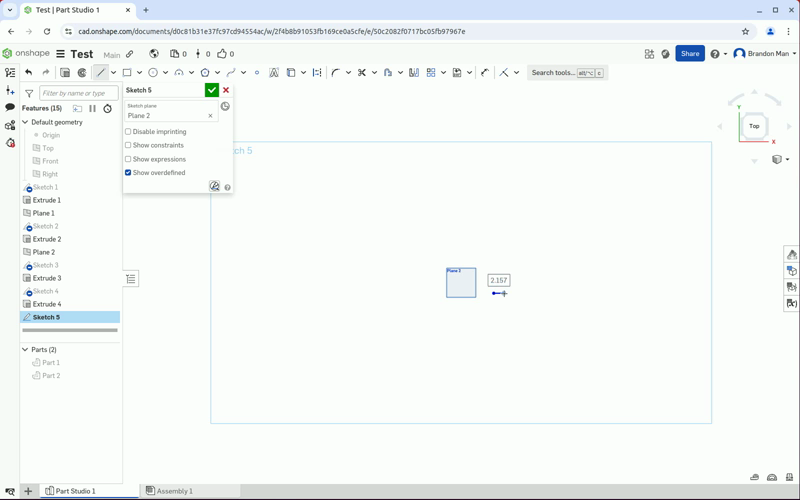
mouse_move(534, 293)
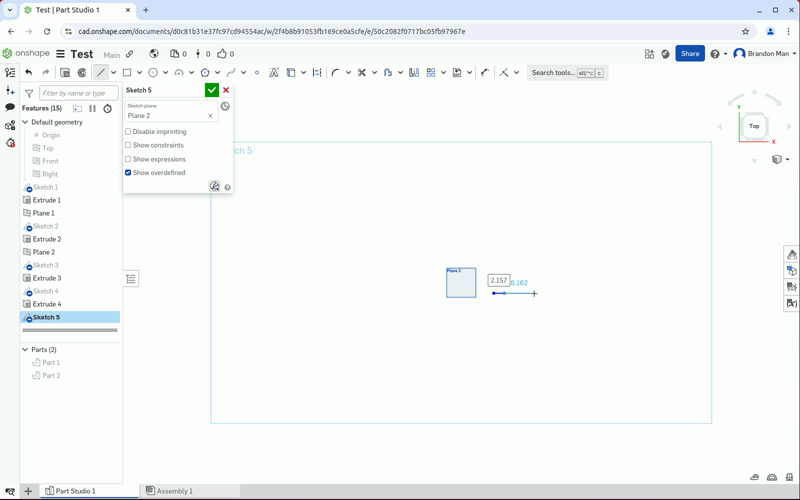
mouse_move(504, 272)
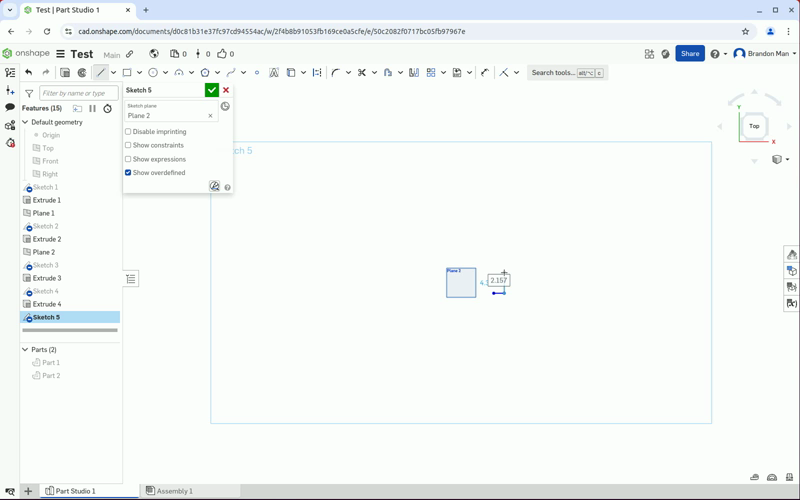
click(504, 272)
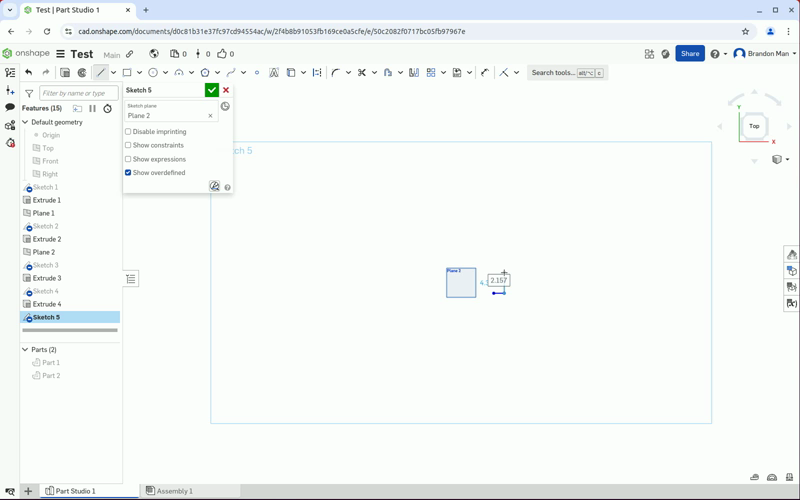
key_up(shift)
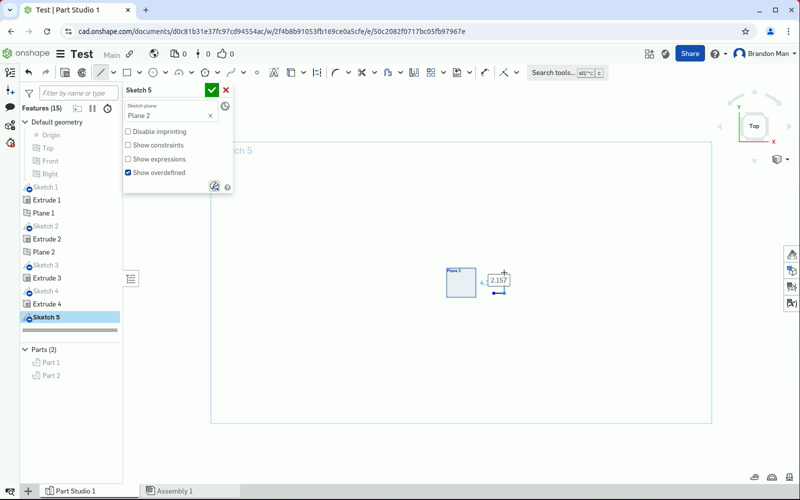
key_down(shift)
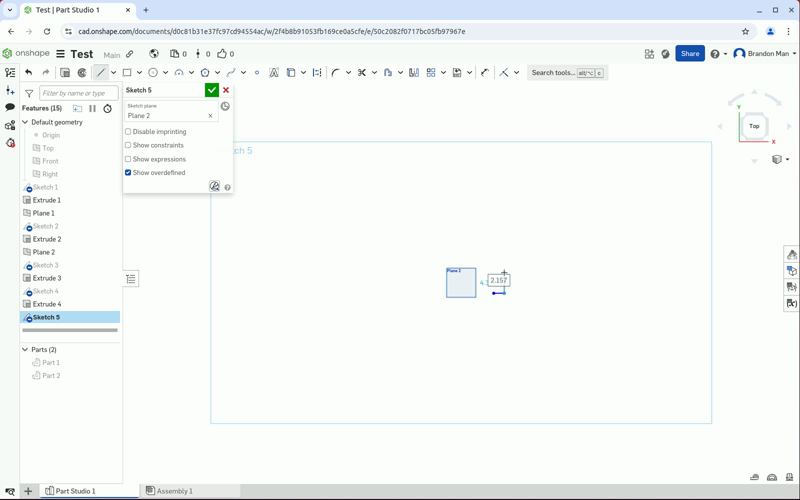
mouse_move(534, 272)
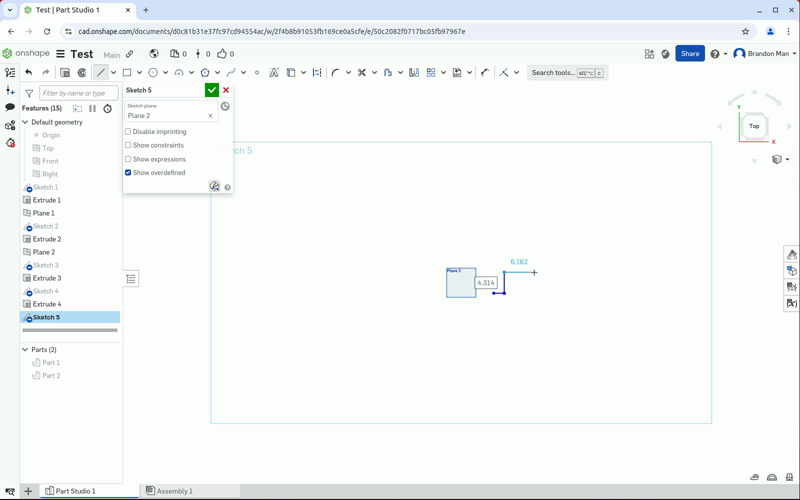
mouse_move(493, 272)
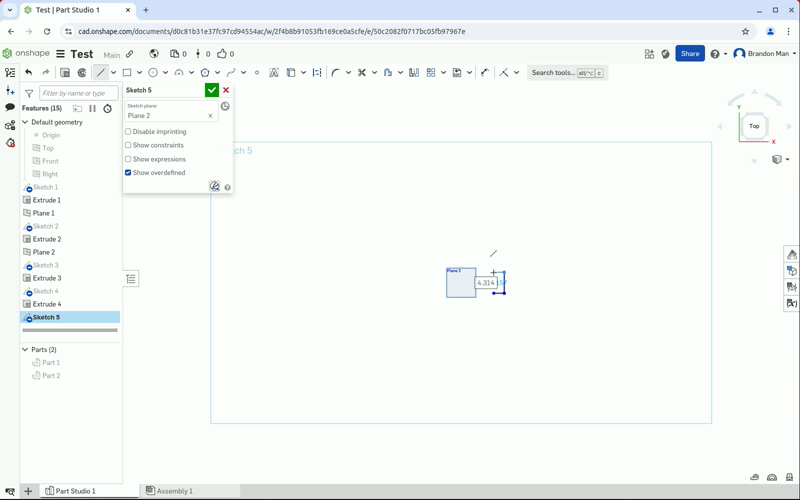
click(493, 272)
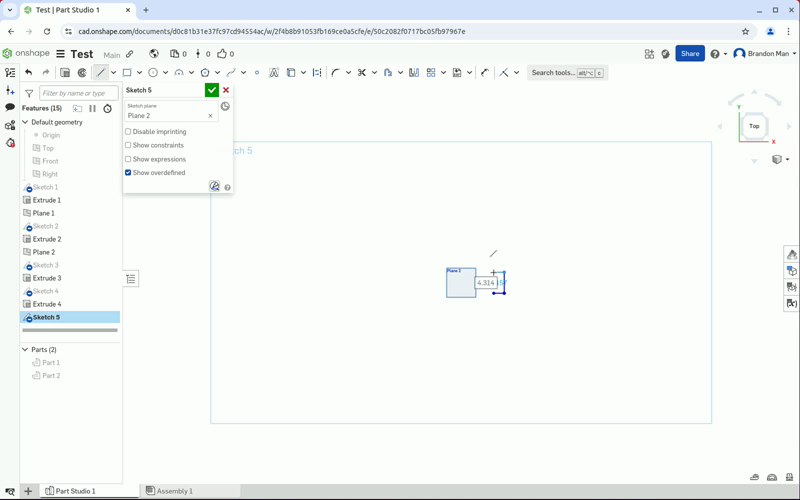
key_up(shift)
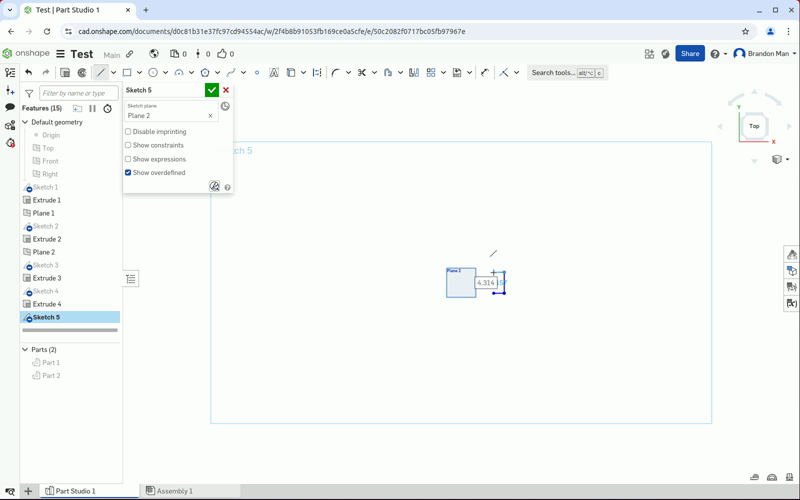
key(esc)
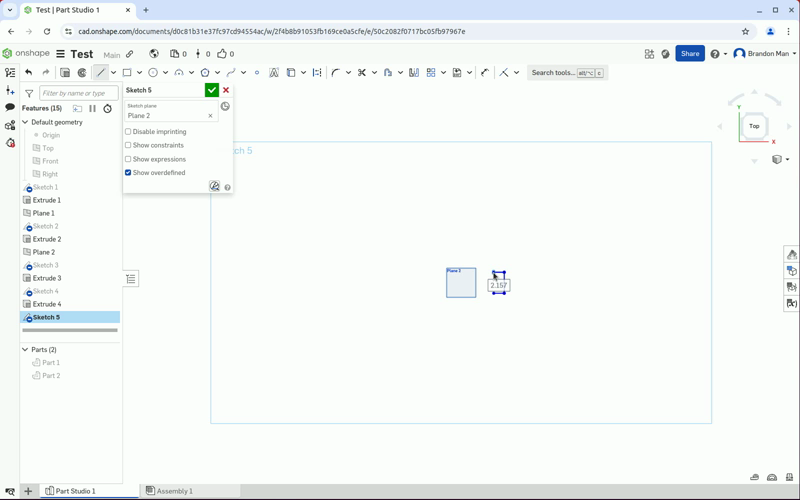
key(a)
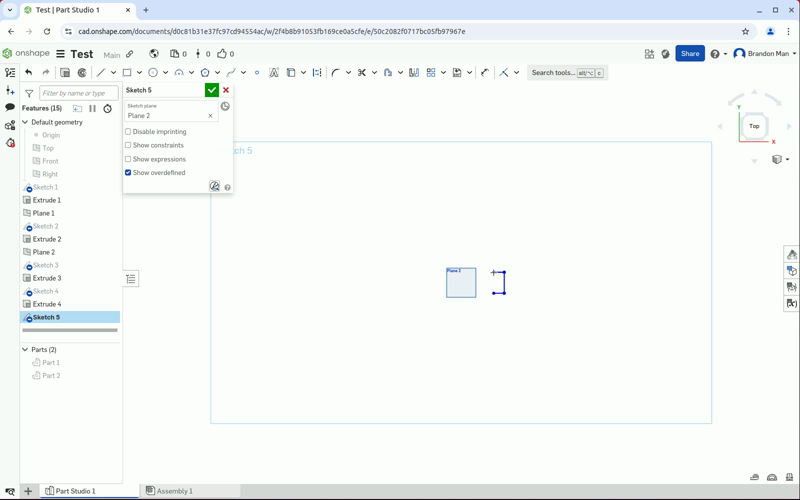
mouse_move(493, 272)
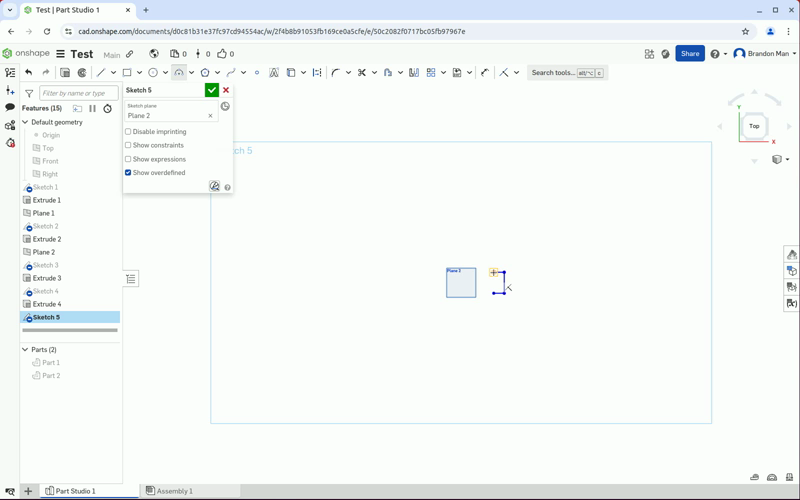
click(493, 272)
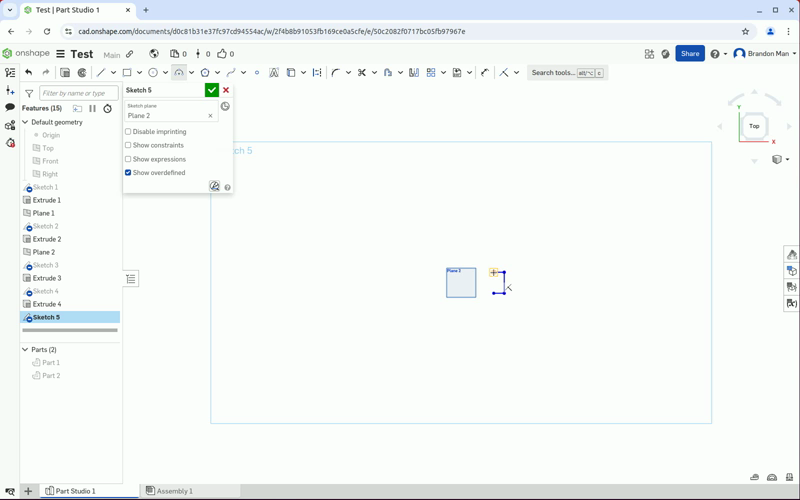
mouse_move(493, 293)
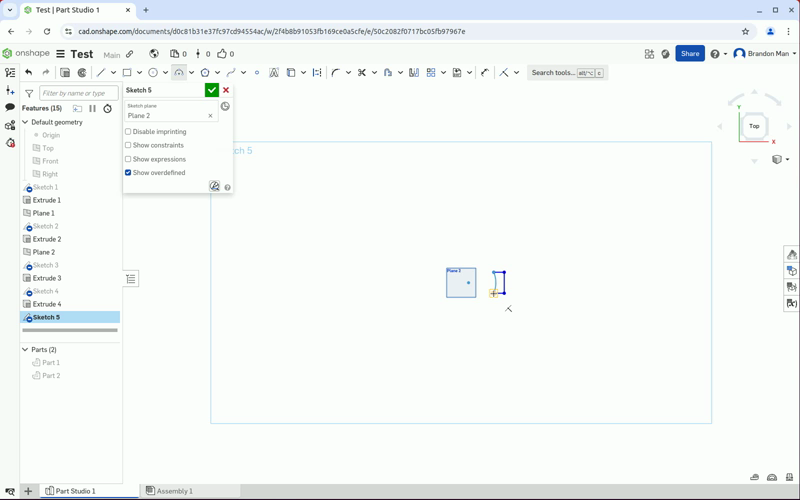
click(493, 293)
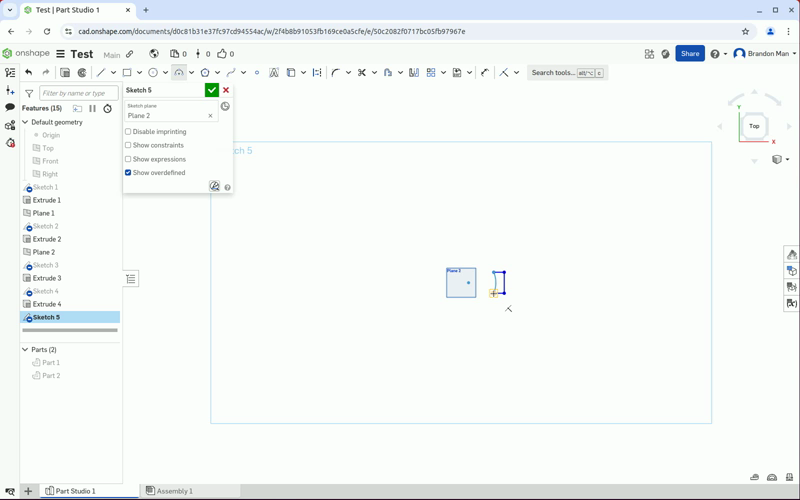
key_down(shift)
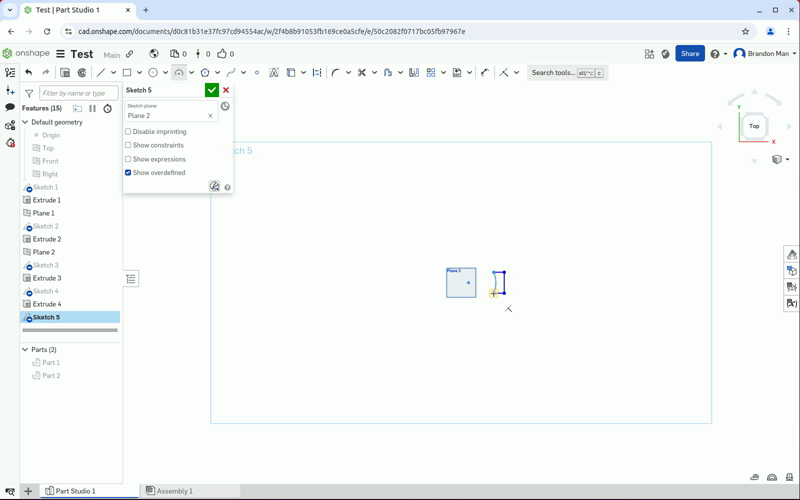
mouse_move(495, 282)
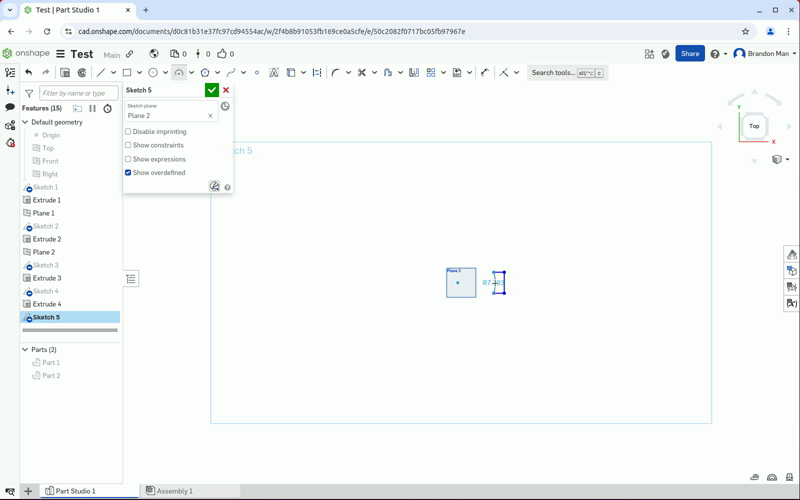
click(495, 282)
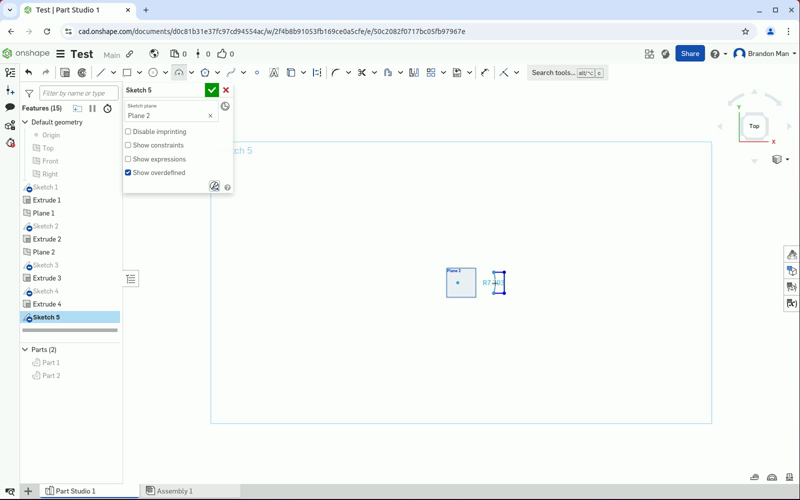
key_up(shift)
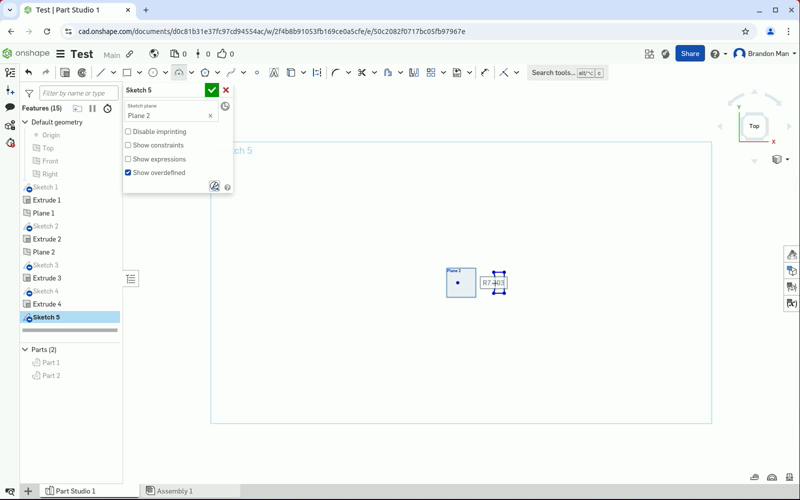
key(esc)
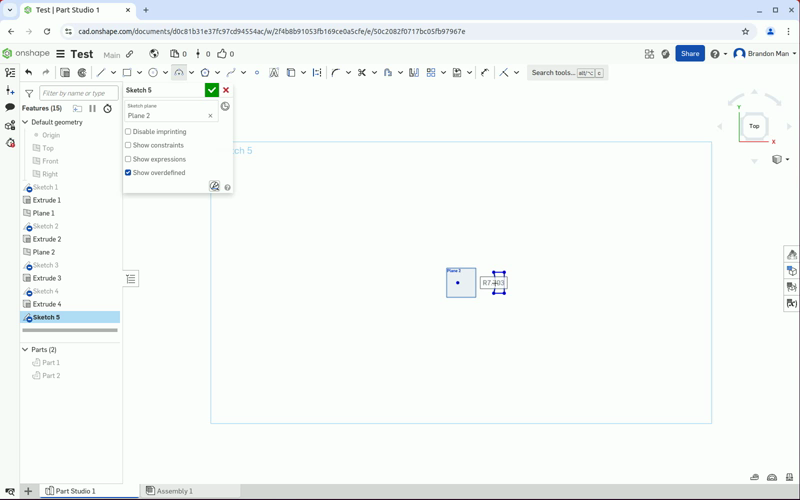
mouse_move(501, 287)
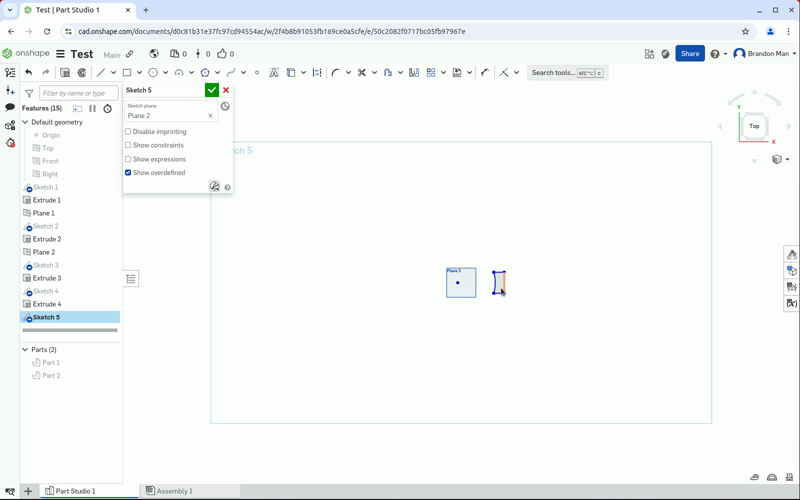
scroll(6)
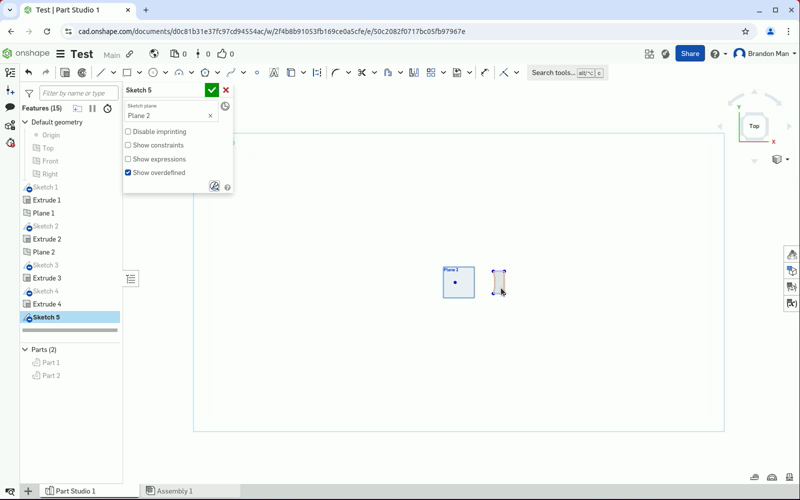
scroll(6)
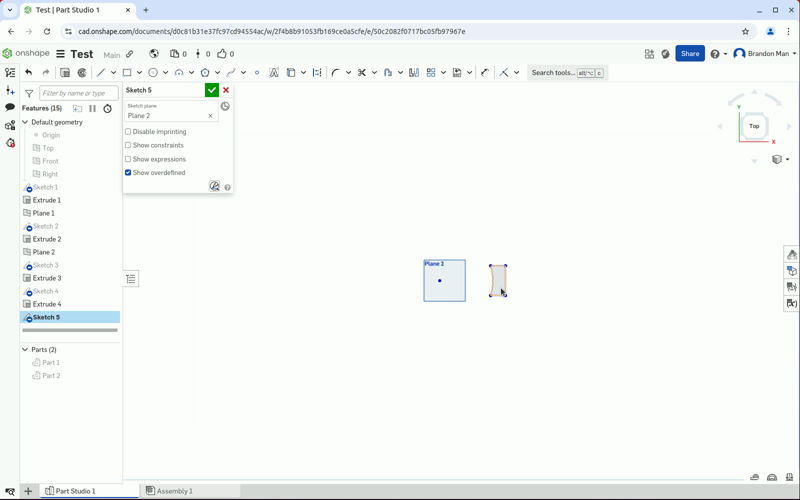
scroll(6)
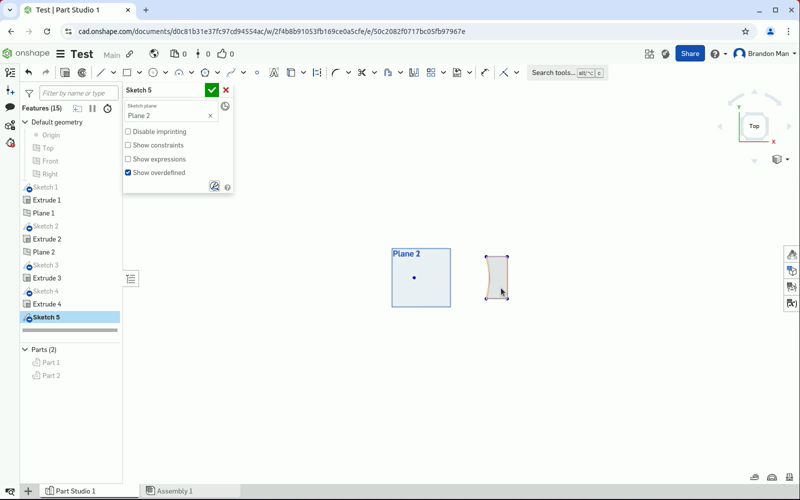
scroll(6)
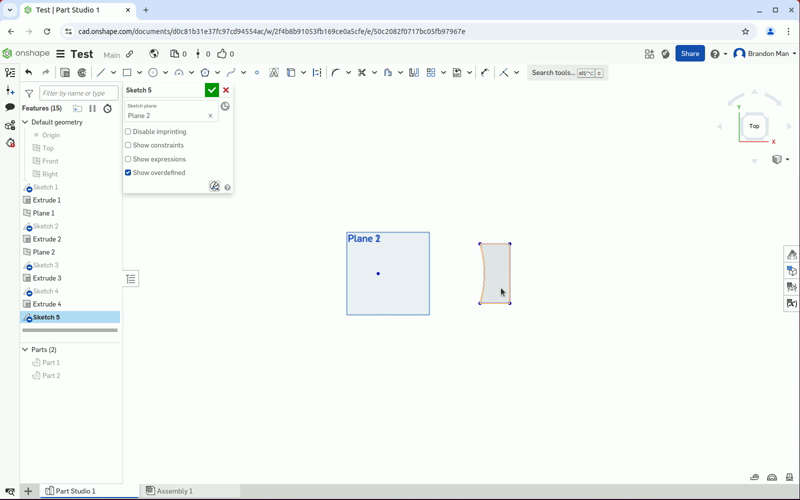
scroll(6)
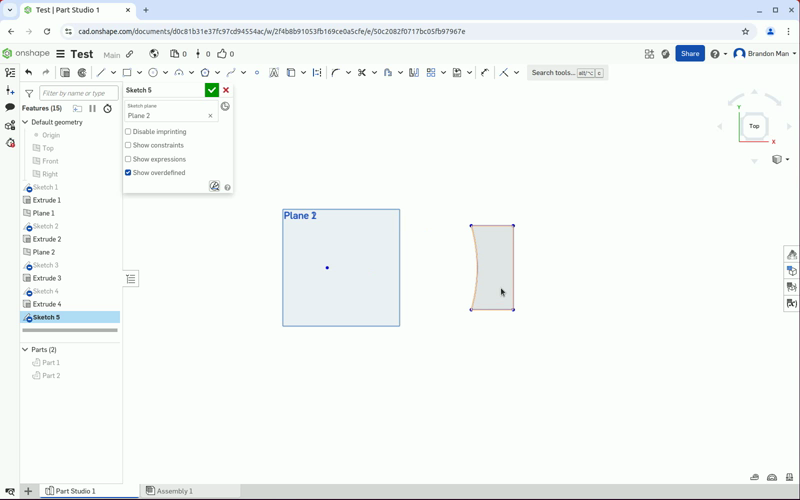
scroll(6)
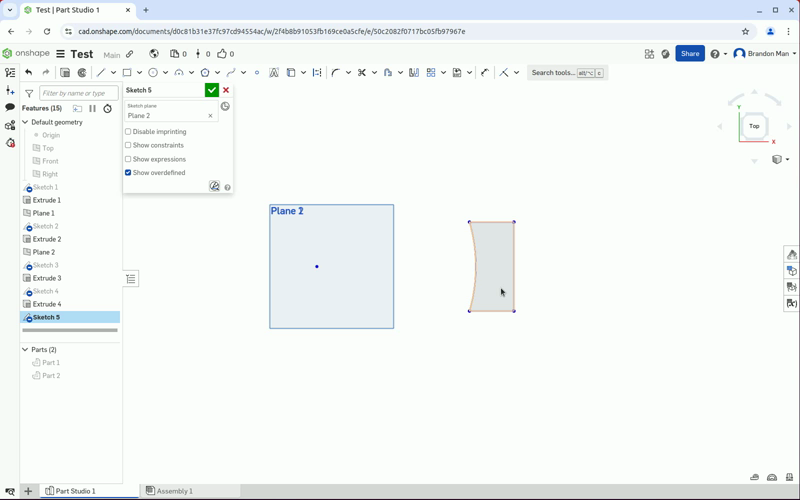
scroll(6)
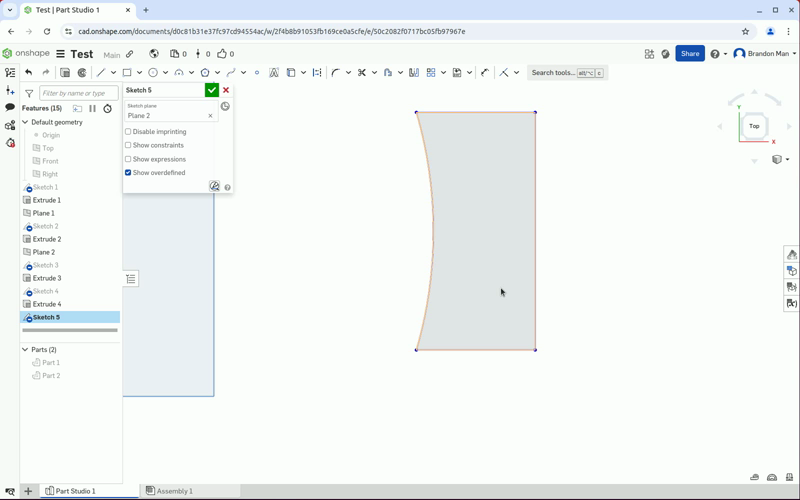
click(501, 287)
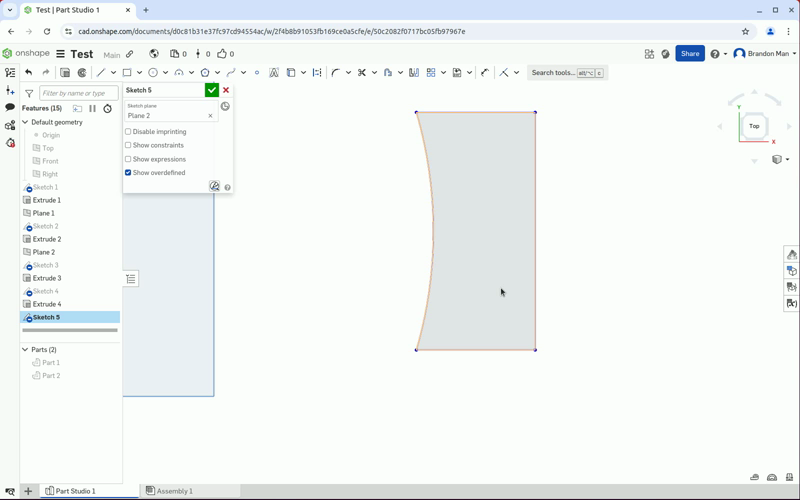
scroll(-6)
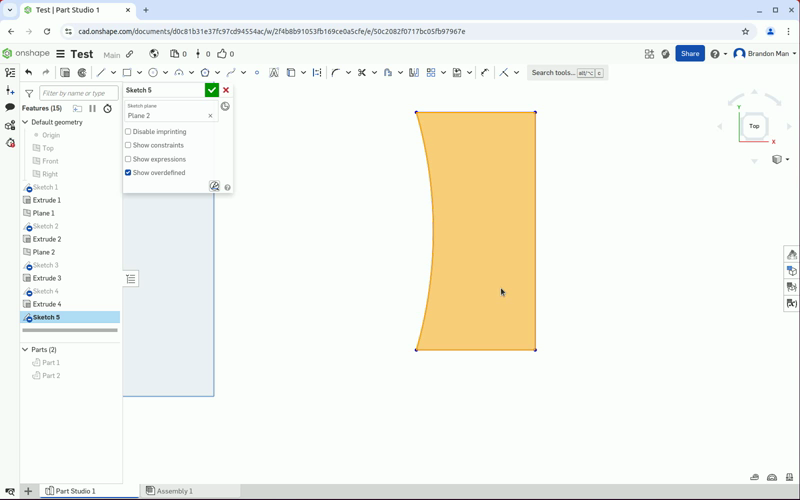
scroll(-6)
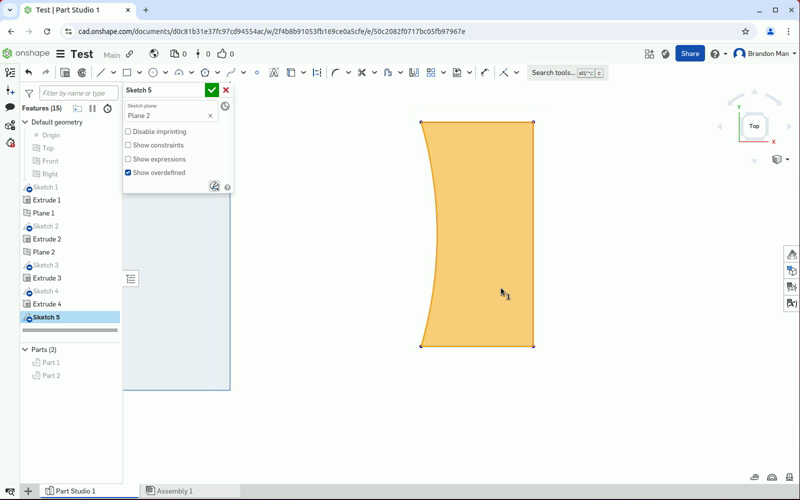
scroll(-6)
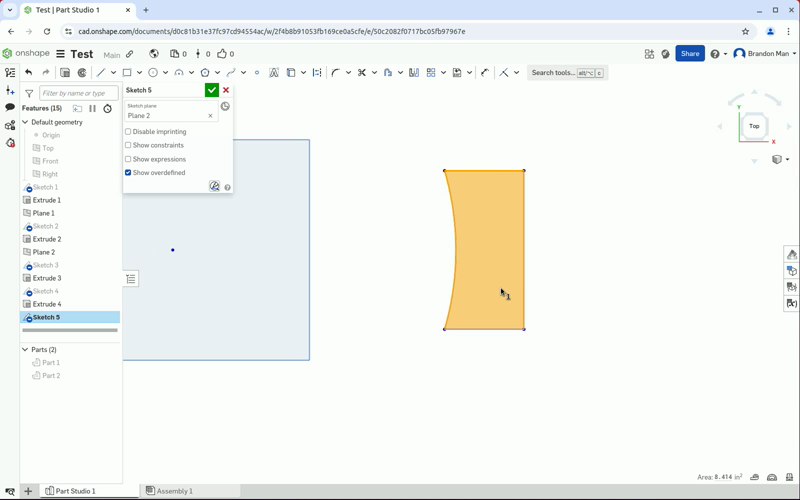
scroll(-6)
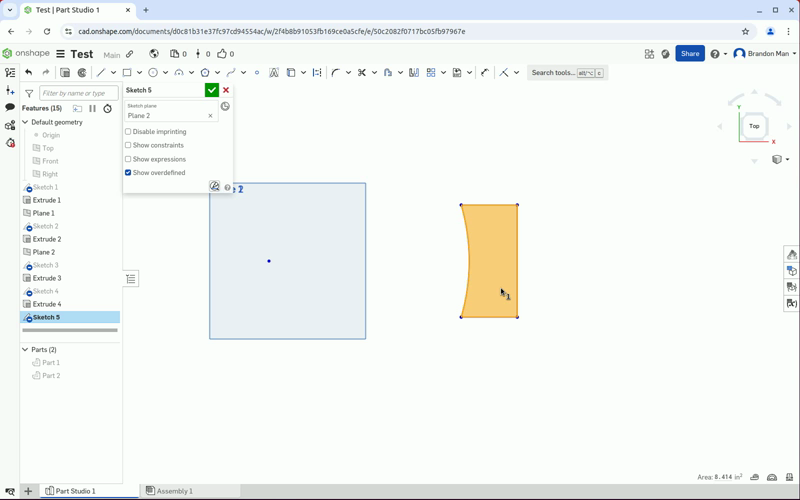
scroll(-6)
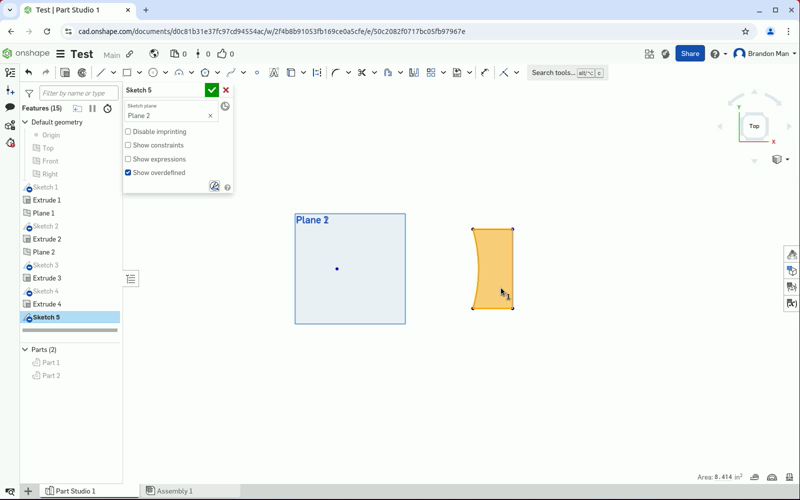
scroll(-6)
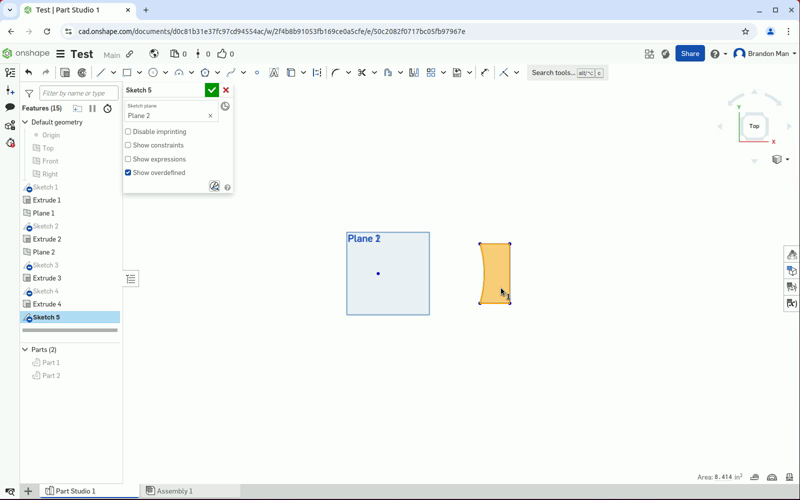
scroll(-6)
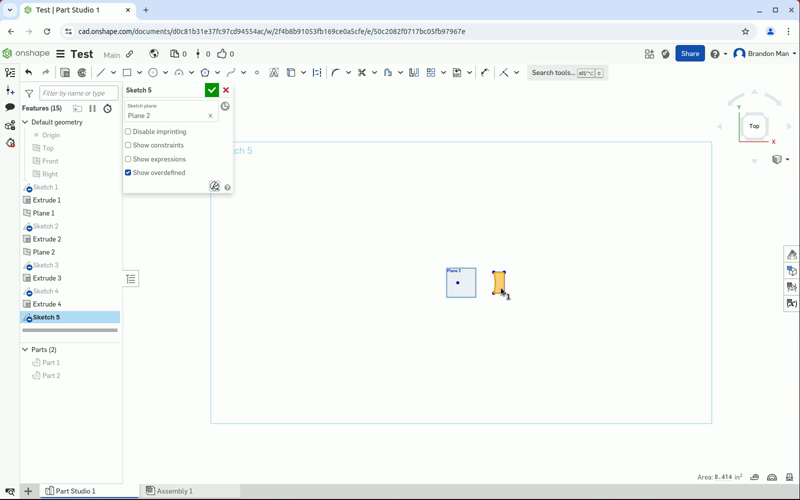
mouse_move(73, 352)
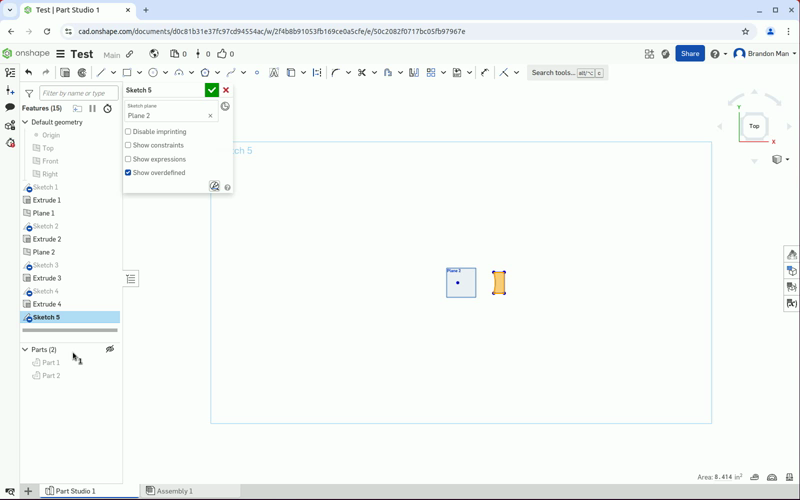
key(shift+y)
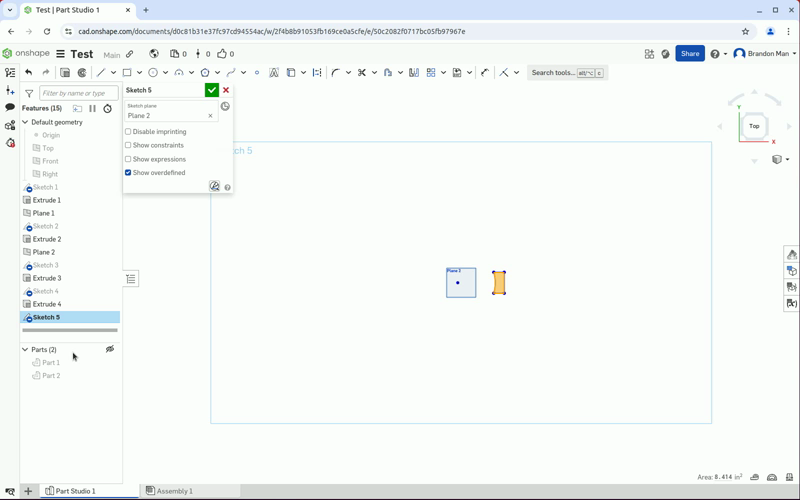
key(shift+e)
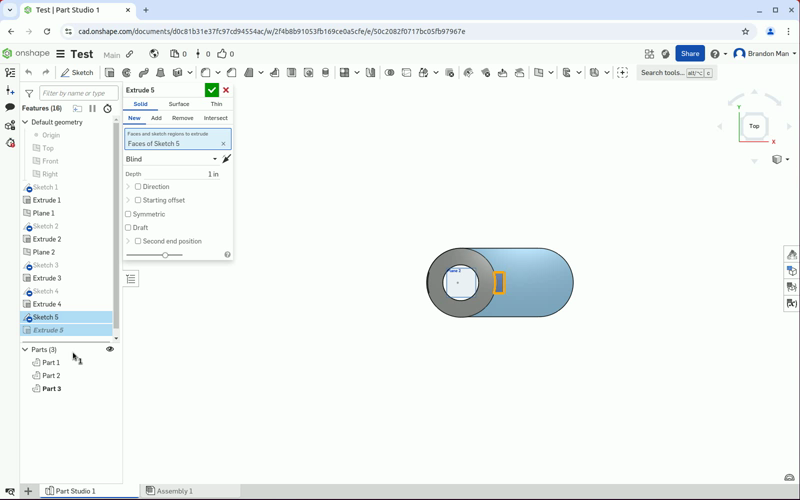
mouse_move(143, 106)
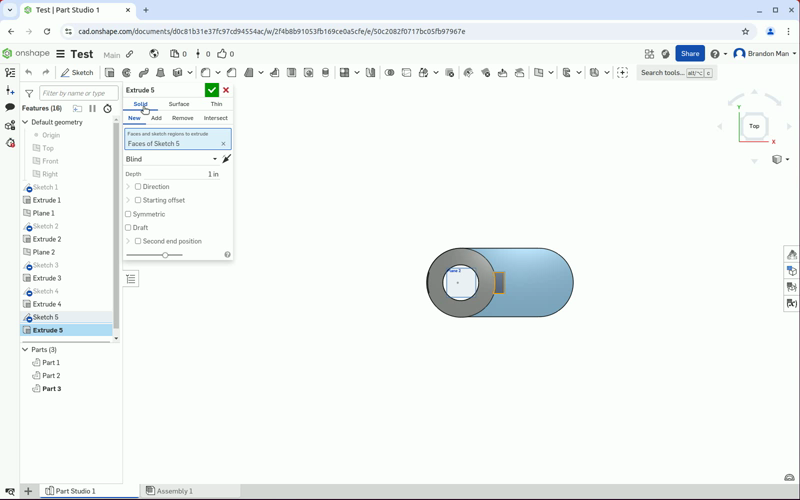
click(143, 106)
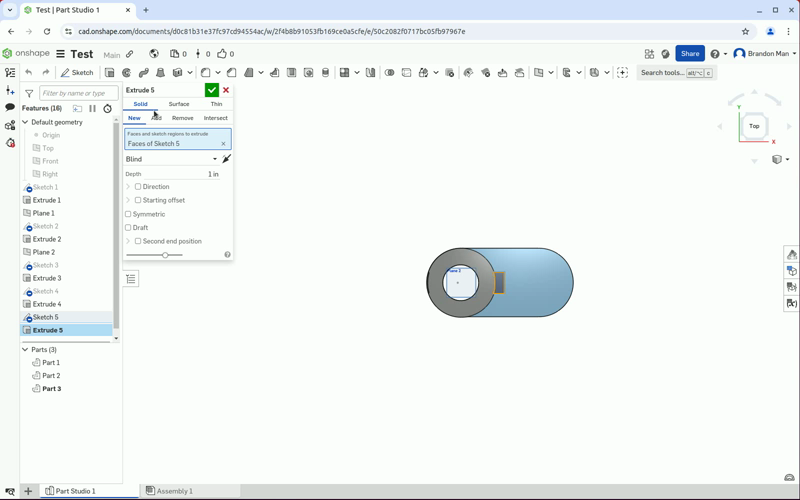
mouse_move(186, 120)
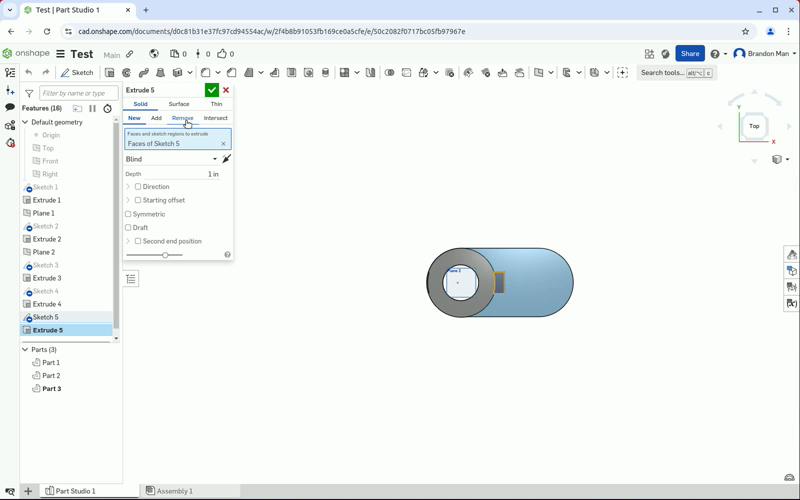
click(186, 120)
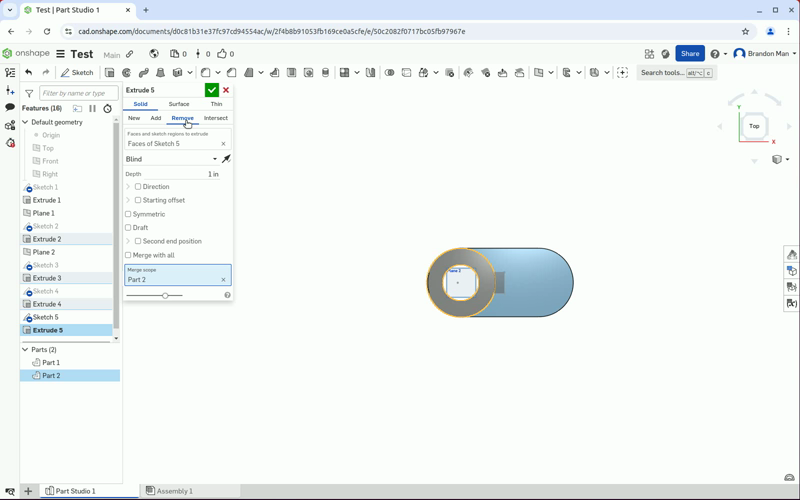
key(tab, 4)
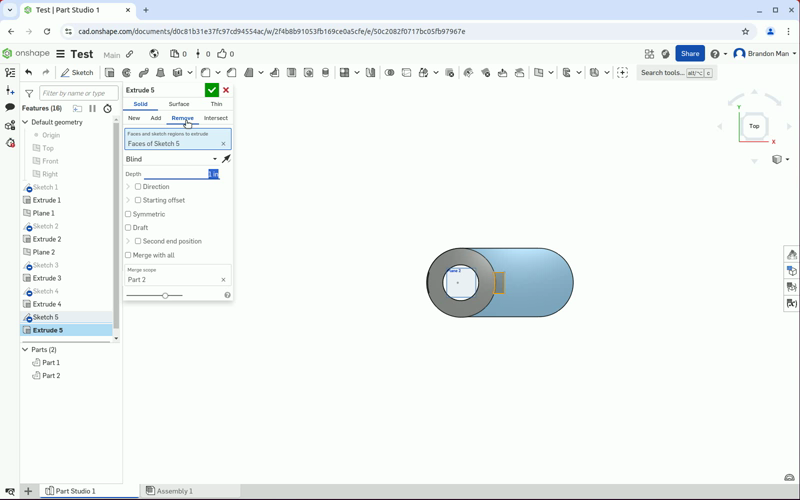
text(2.166)
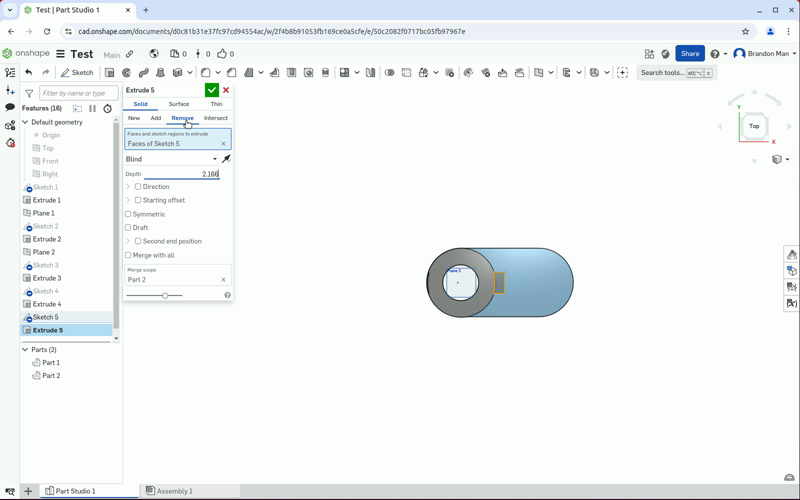
key(tab, 6)
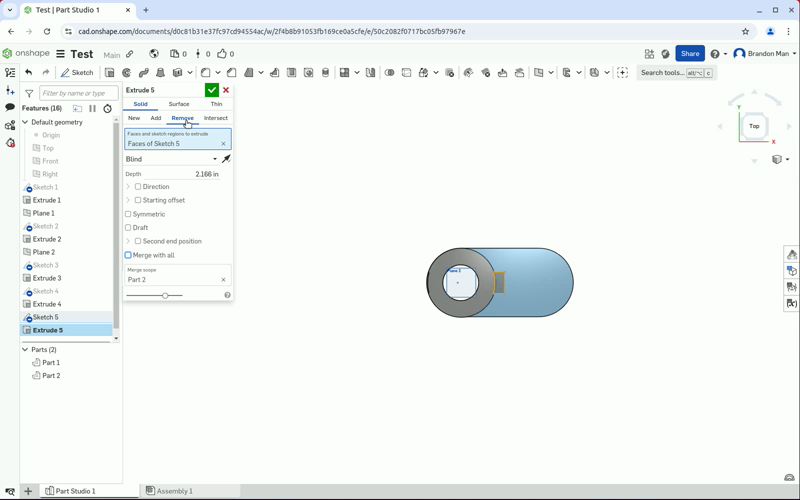
key(space)
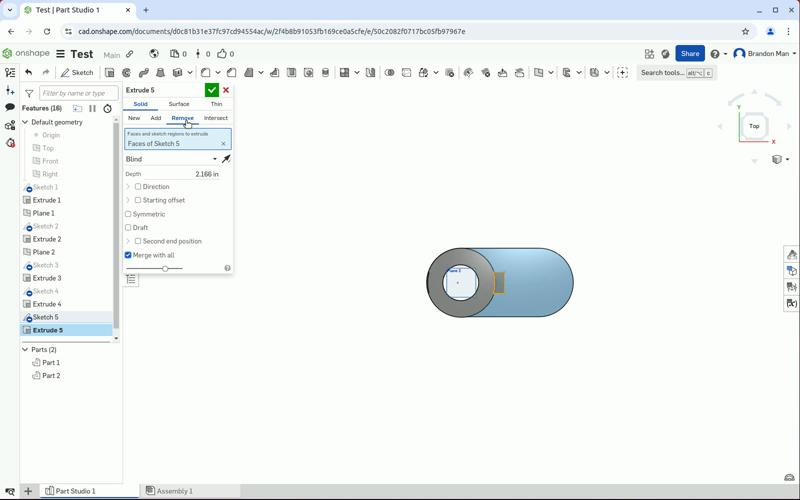
key(enter)
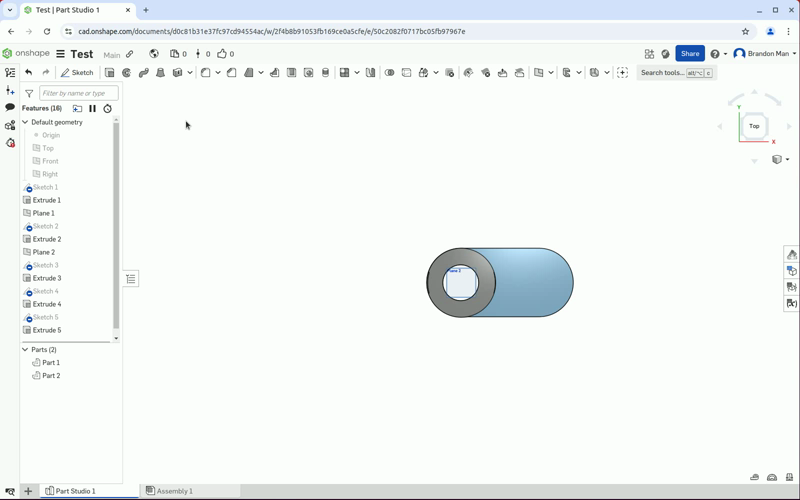
key(shift+h)
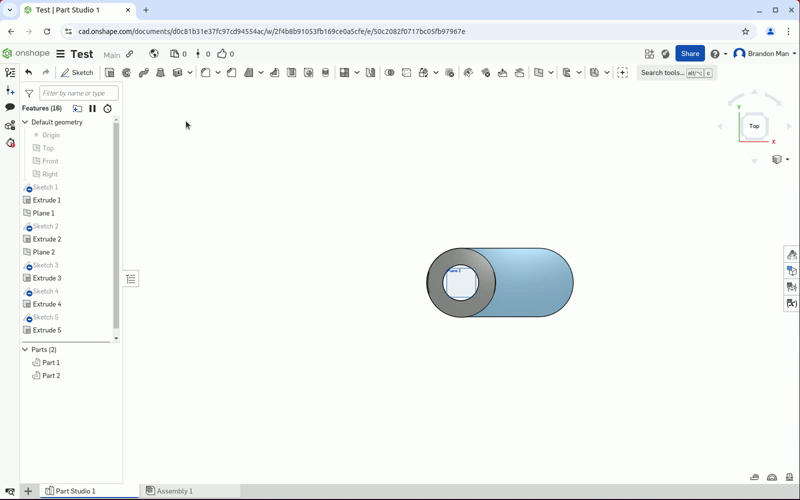
key(shift+h)
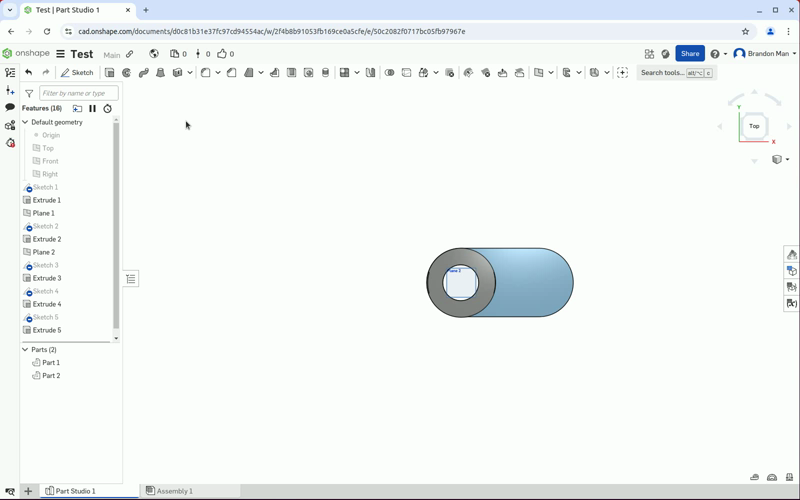
mouse_move(69, 189)
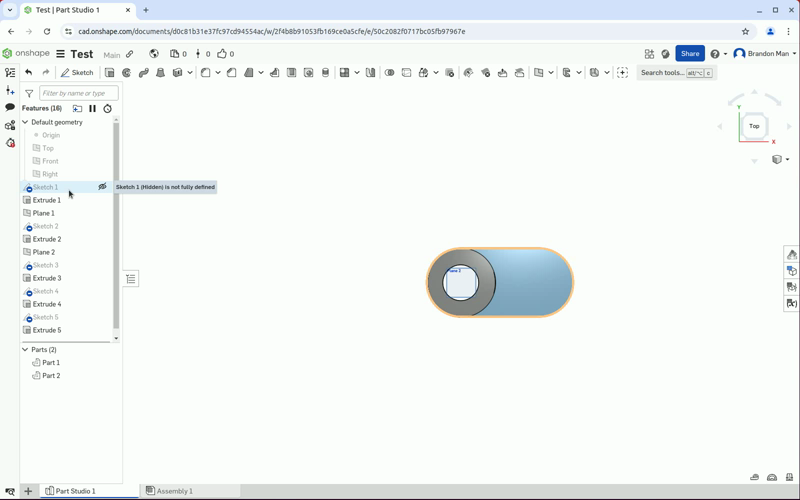
click(69, 189)
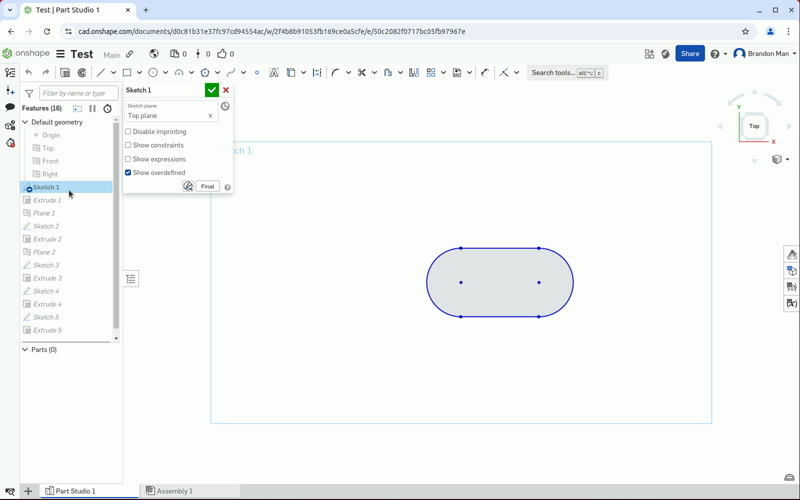
mouse_move(229, 92)
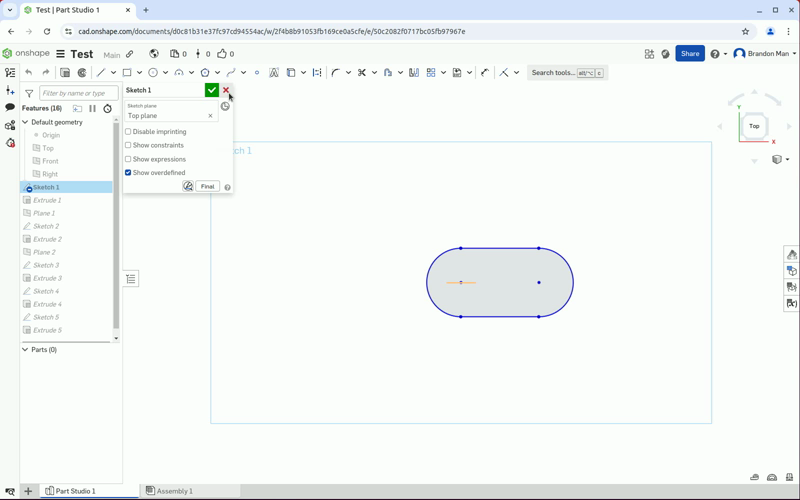
click(229, 92)
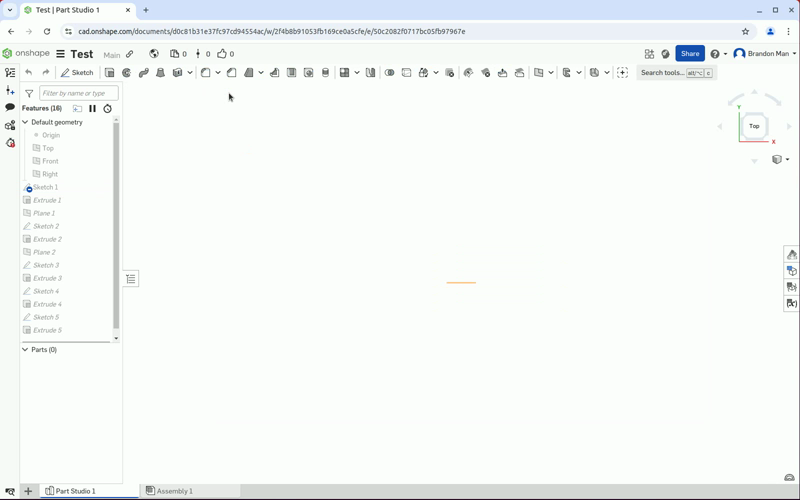
key(shift+s)
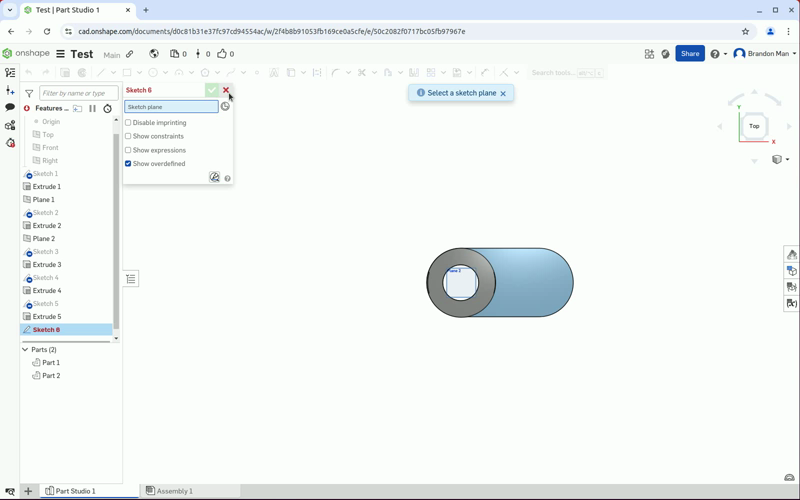
mouse_move(69, 241)
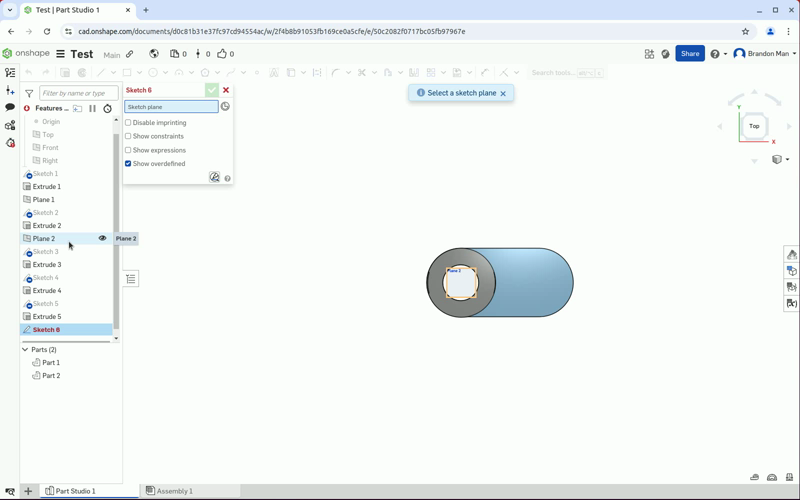
click(69, 241)
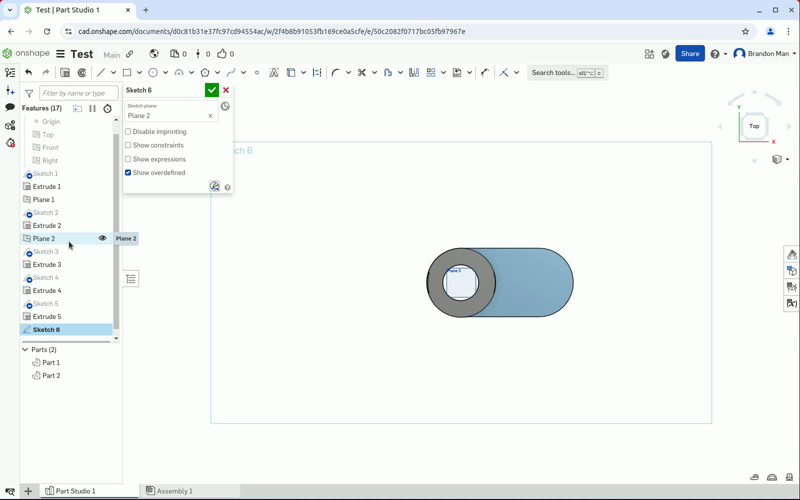
mouse_move(73, 352)
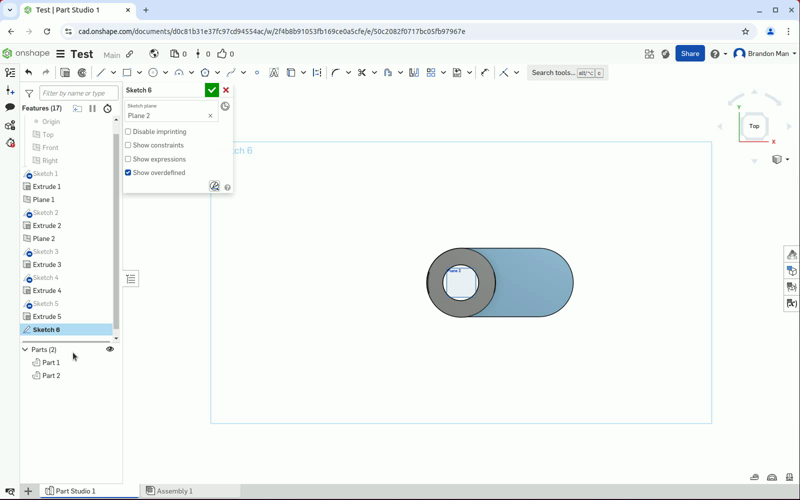
key(y)
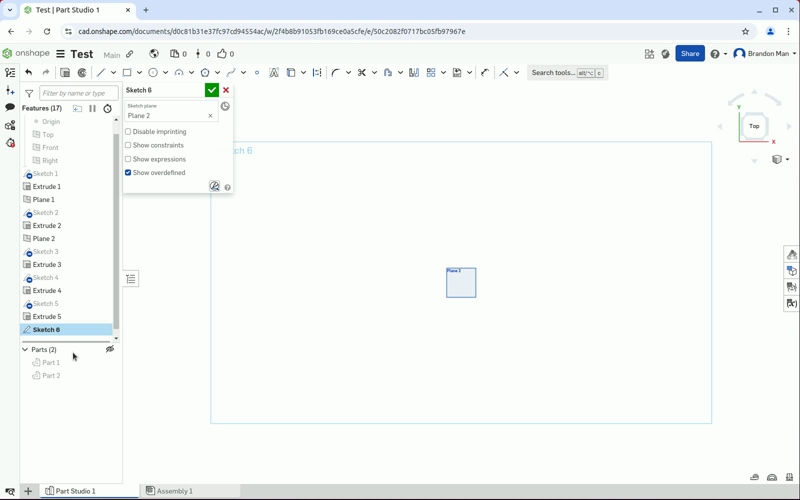
key(l)
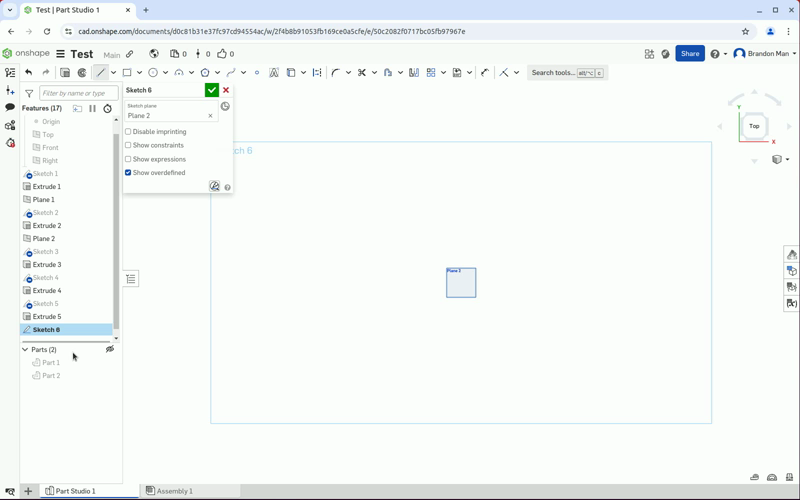
key_down(shift)
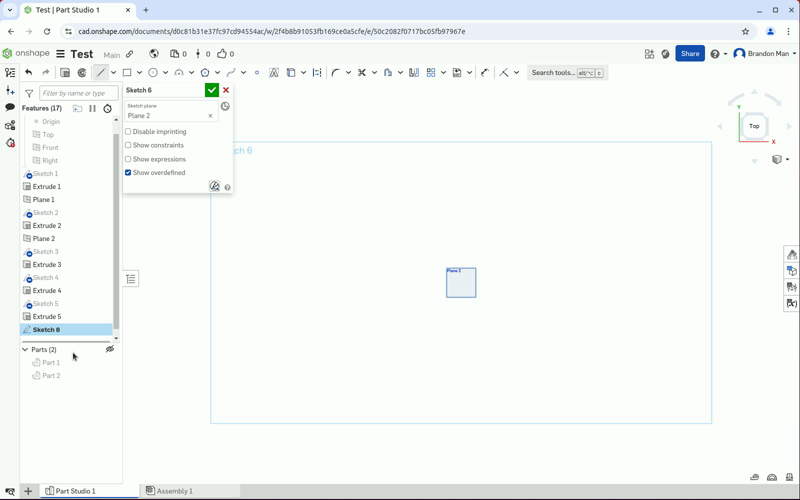
mouse_move(427, 293)
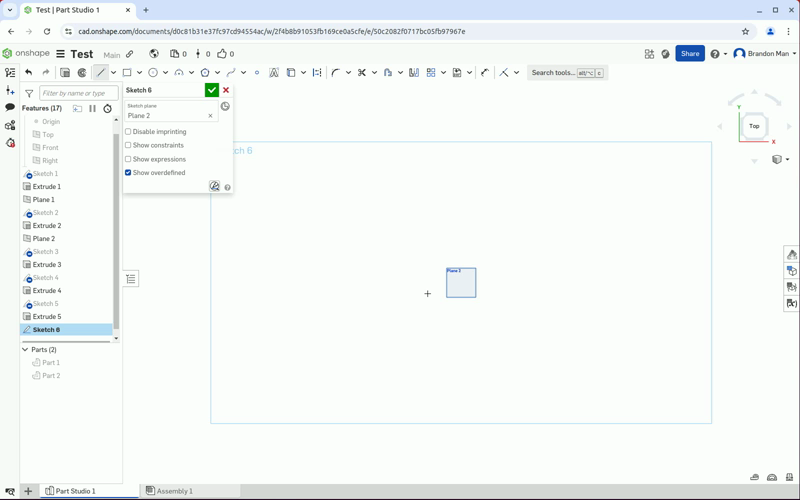
click(427, 293)
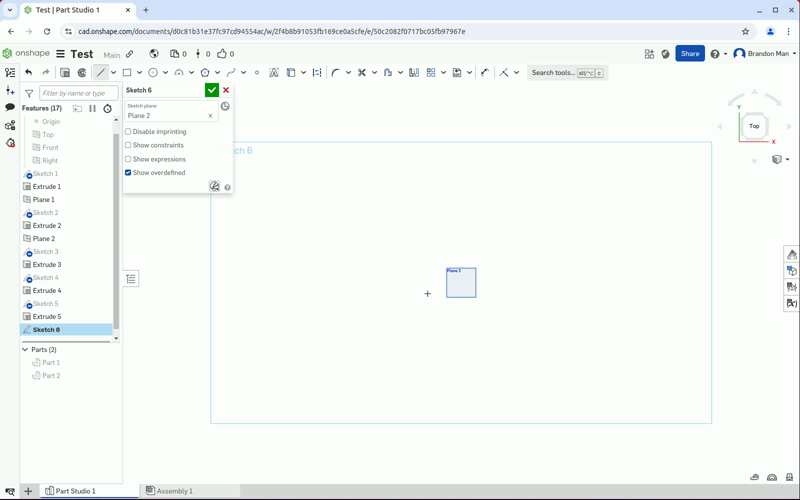
key_up(shift)
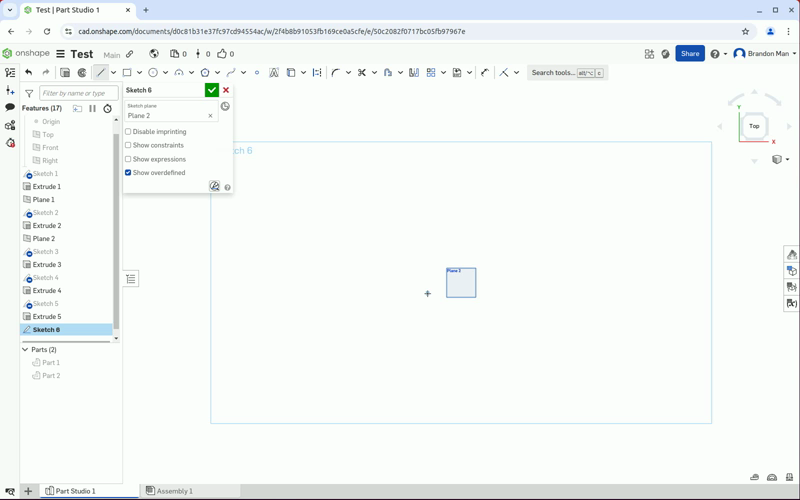
key_down(shift)
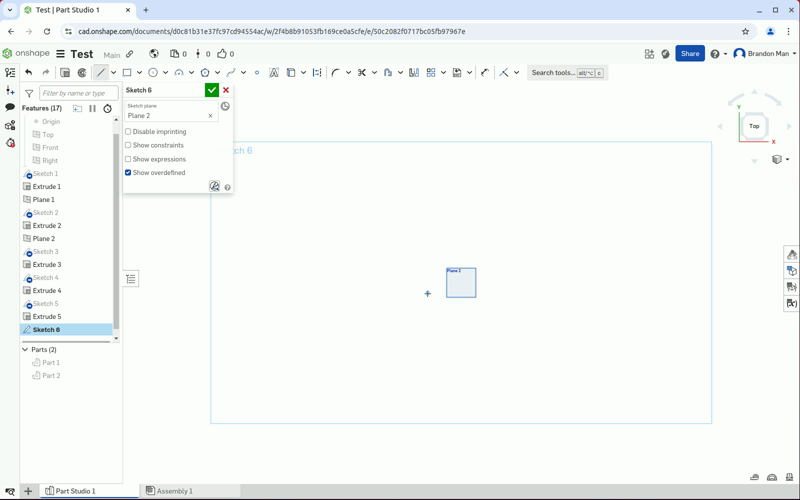
mouse_move(457, 293)
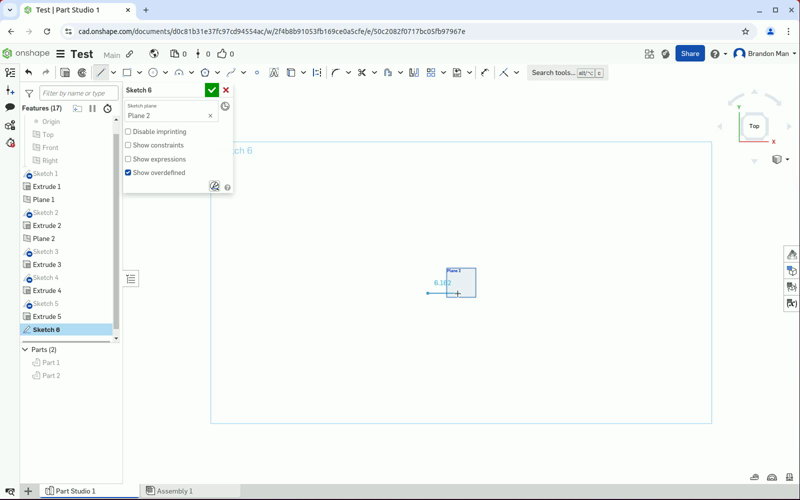
mouse_move(447, 293)
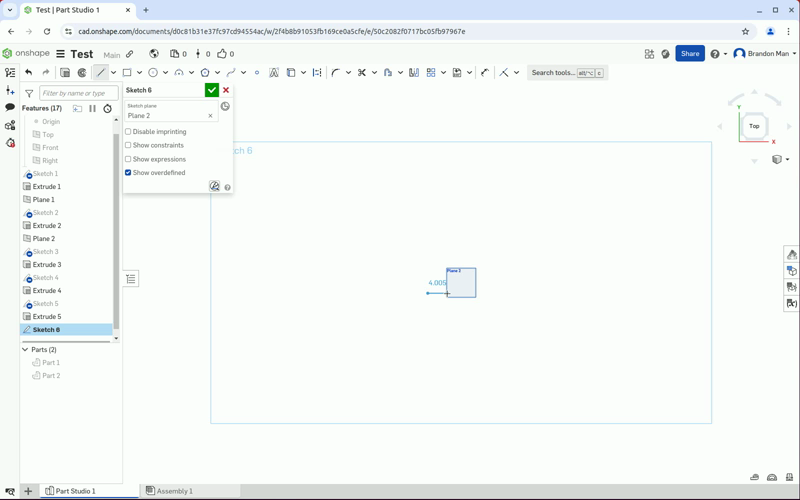
click(447, 293)
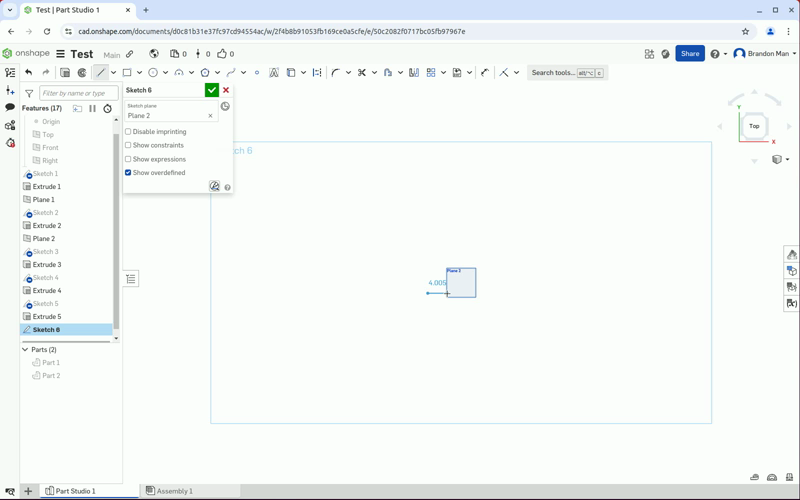
key_up(shift)
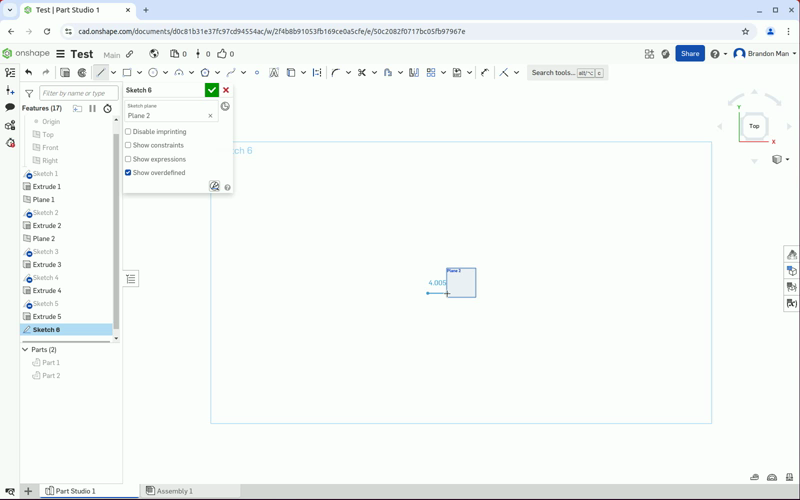
key(esc)
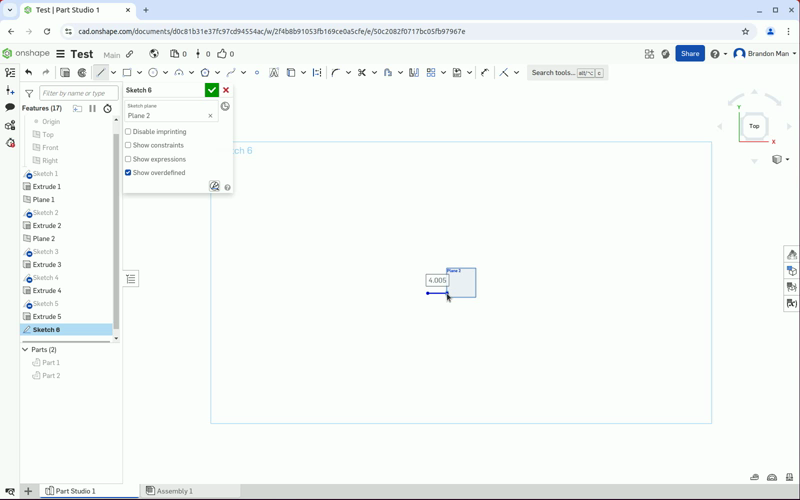
key(a)
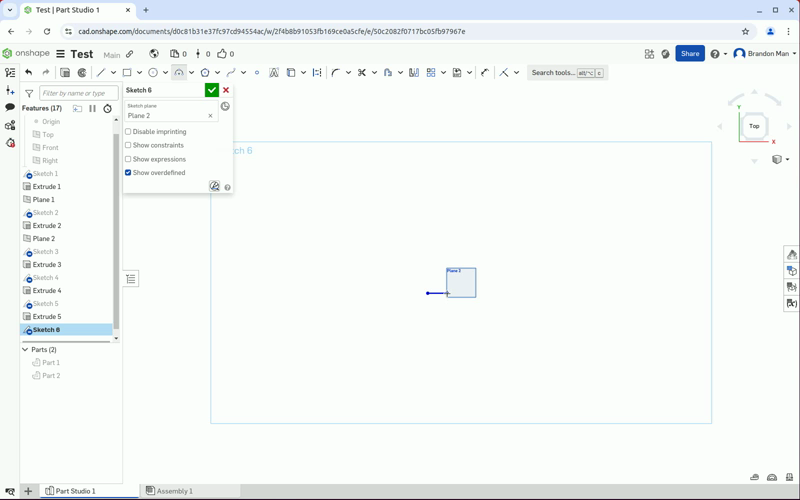
mouse_move(447, 293)
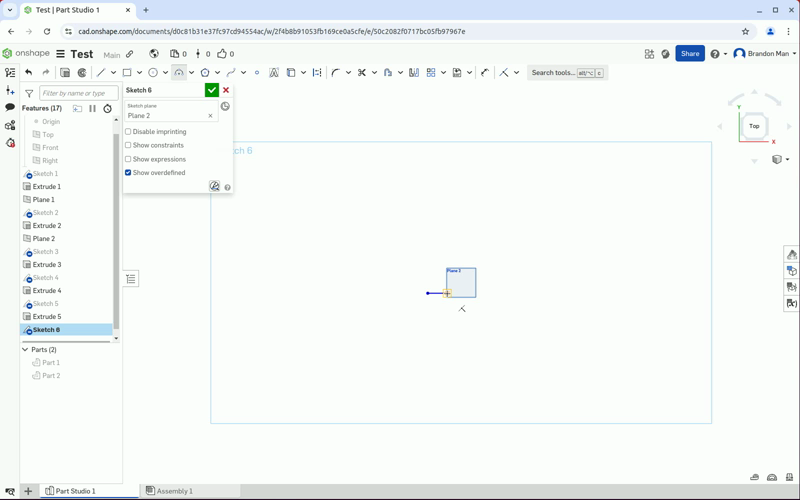
click(447, 293)
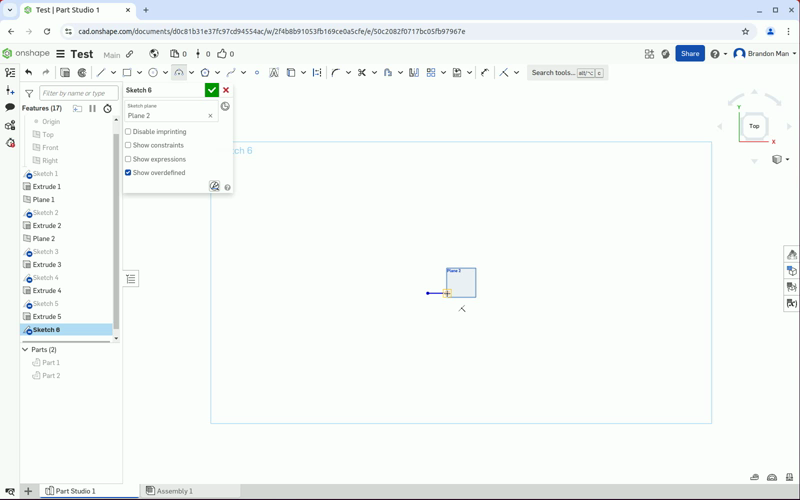
key_down(shift)
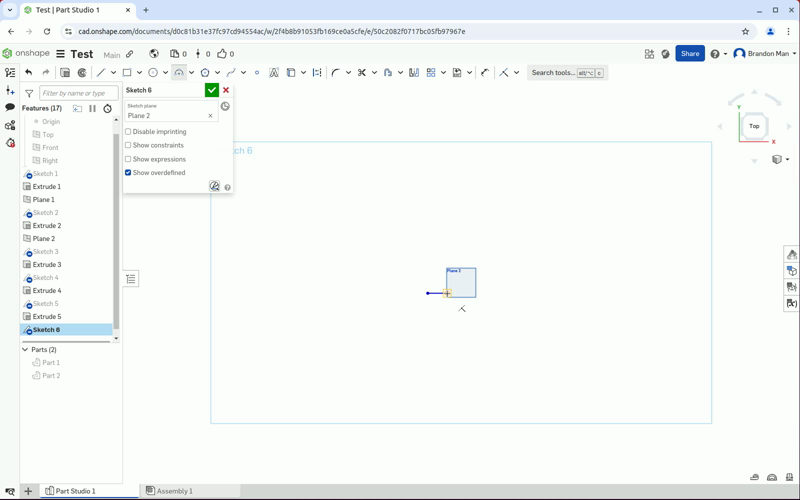
mouse_move(447, 272)
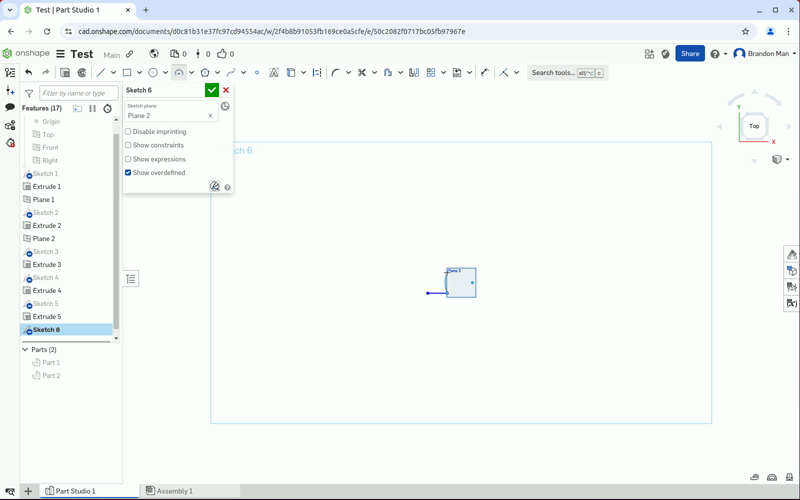
click(447, 272)
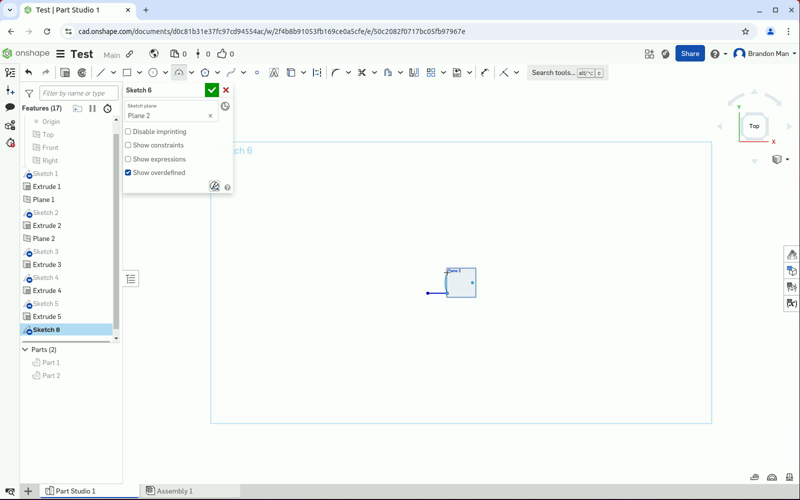
mouse_move(443, 282)
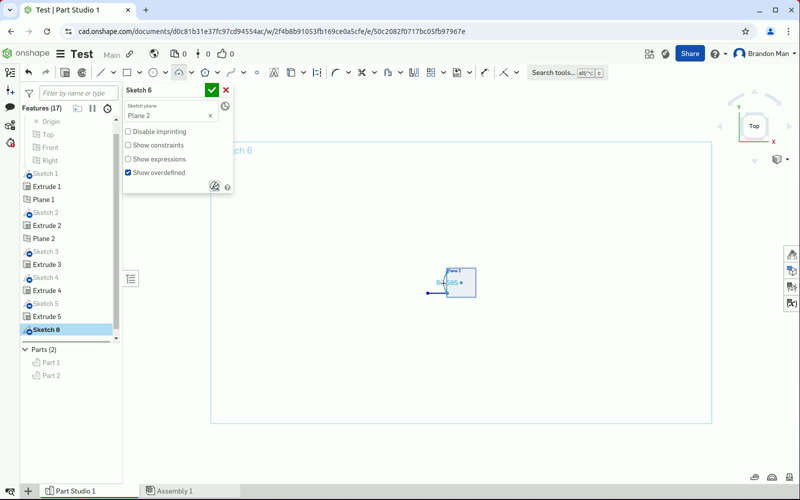
click(443, 282)
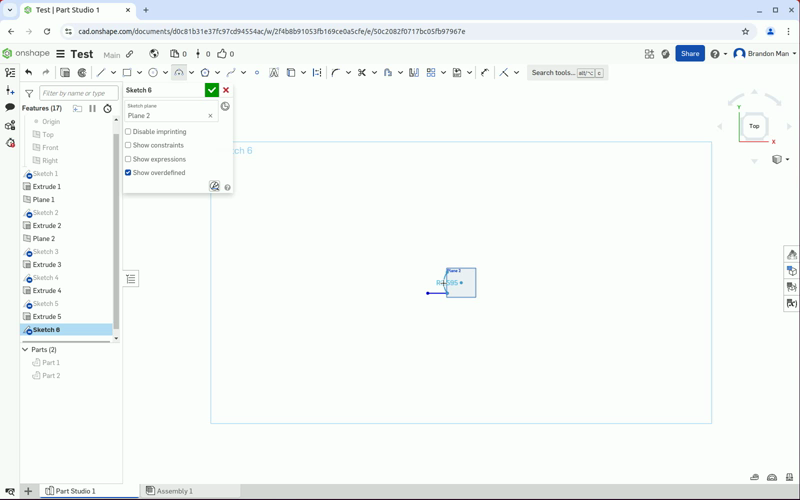
key_up(shift)
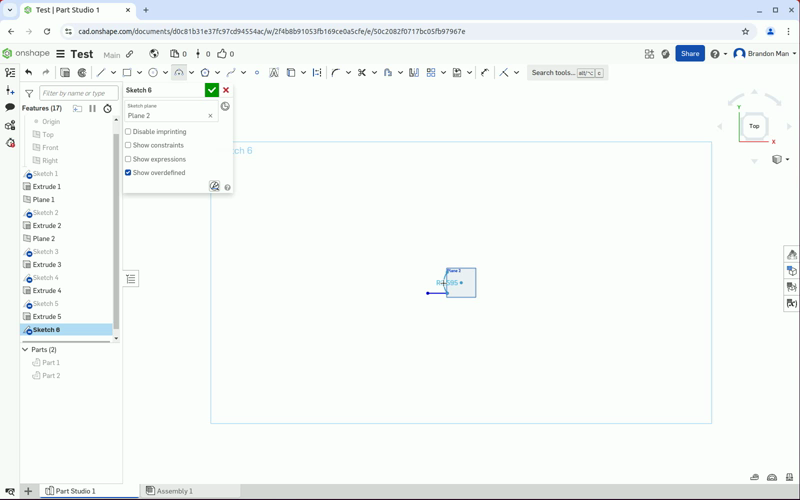
key(esc)
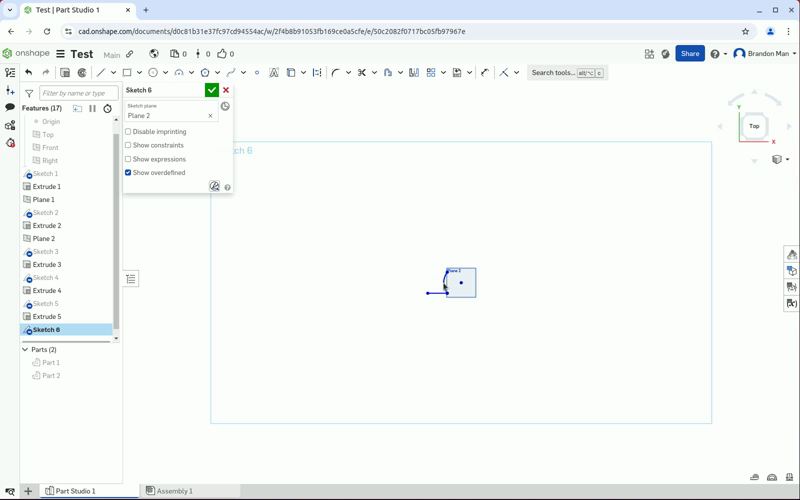
key(l)
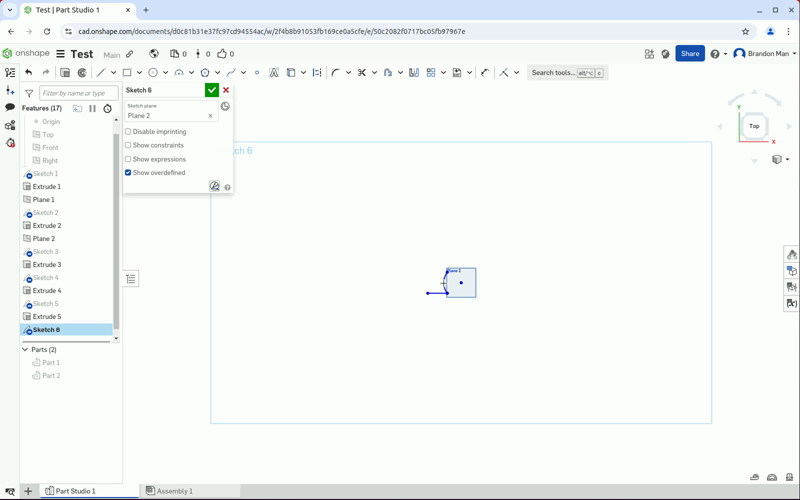
mouse_move(447, 272)
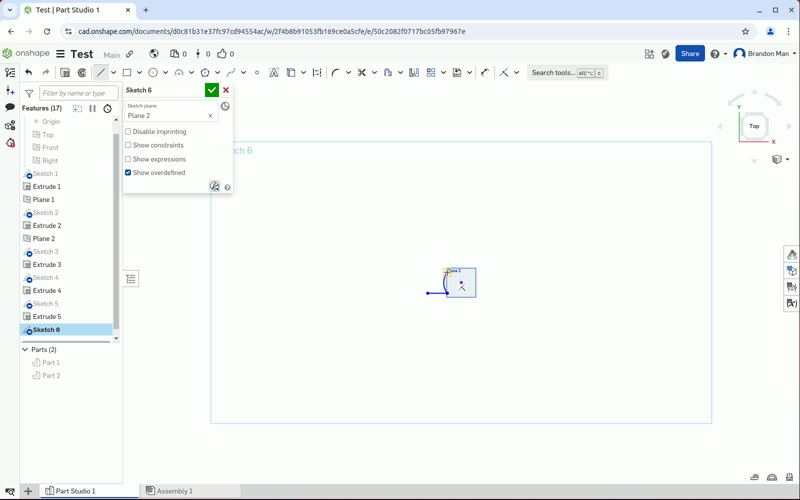
click(447, 272)
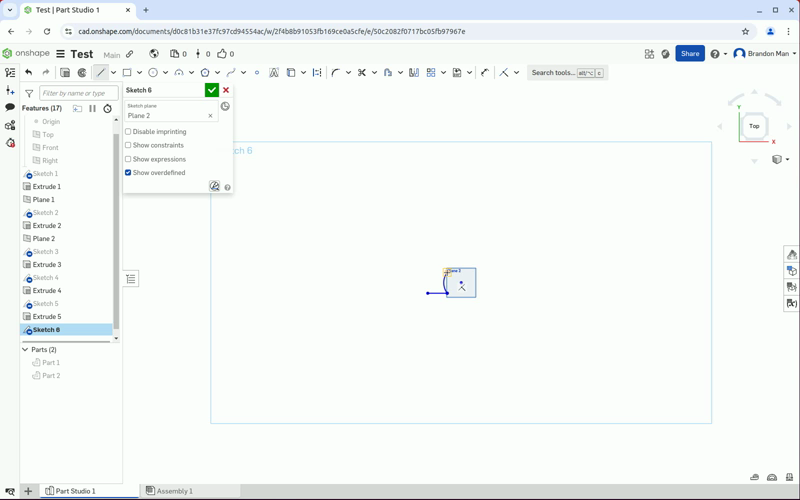
key_down(shift)
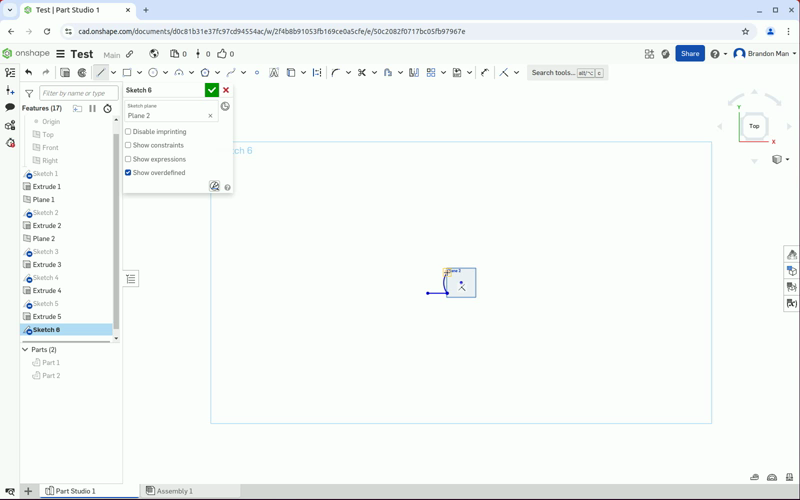
mouse_move(477, 272)
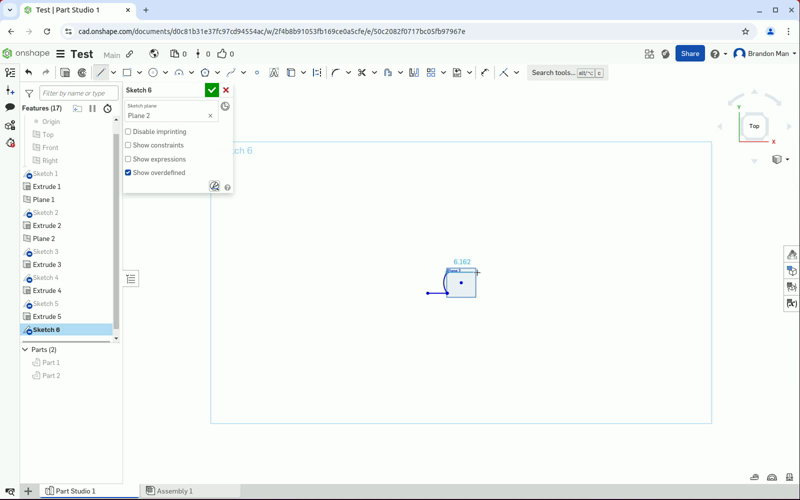
mouse_move(427, 272)
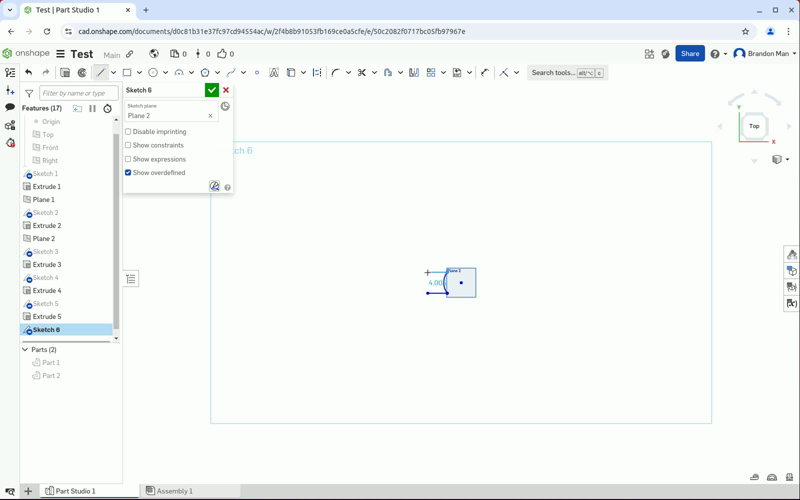
click(427, 272)
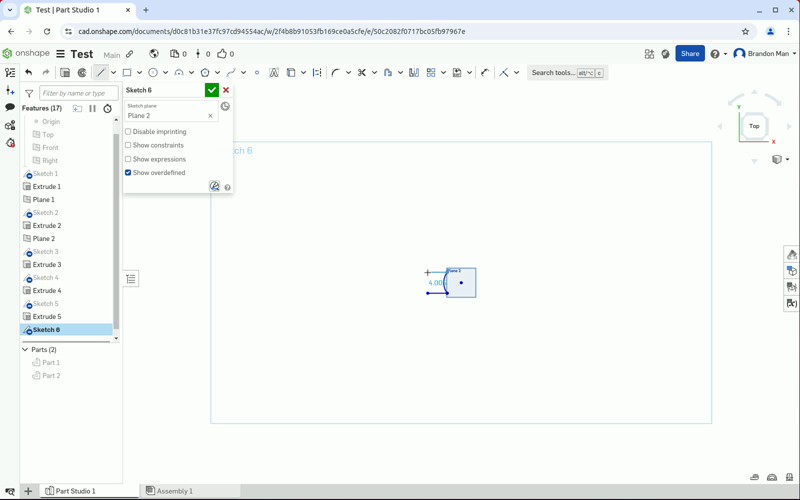
key_up(shift)
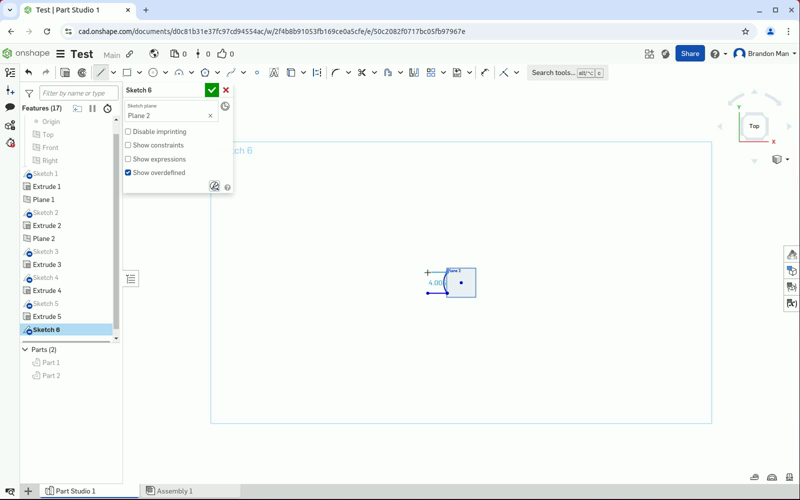
key(esc)
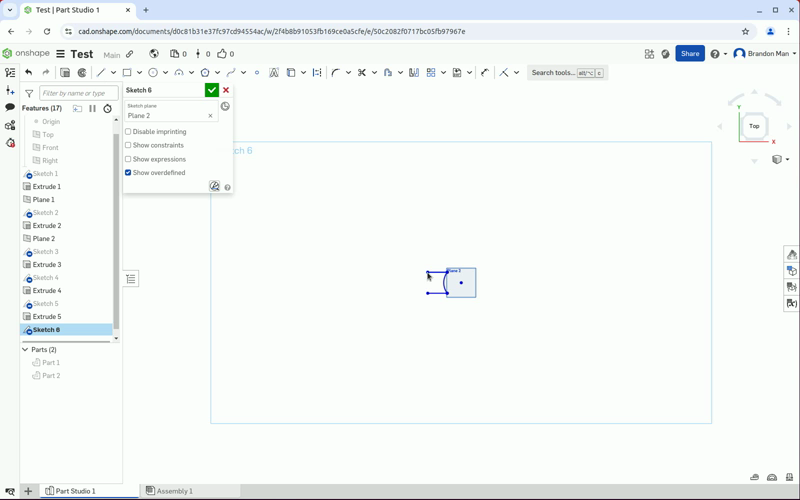
key(a)
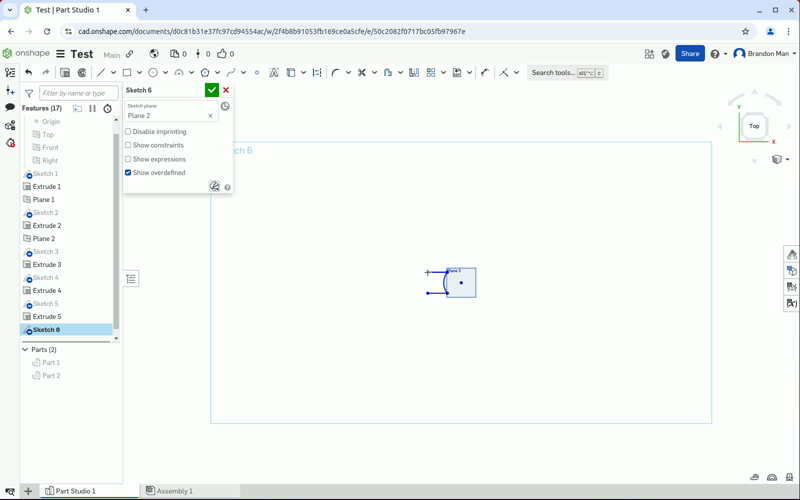
mouse_move(427, 272)
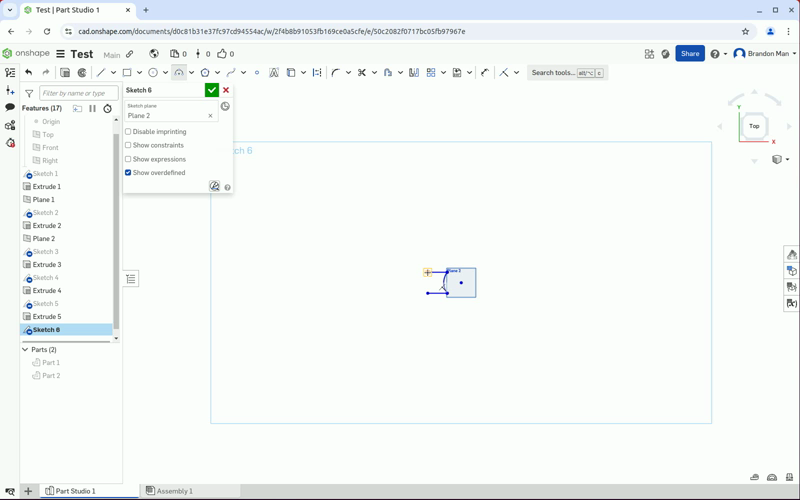
click(427, 272)
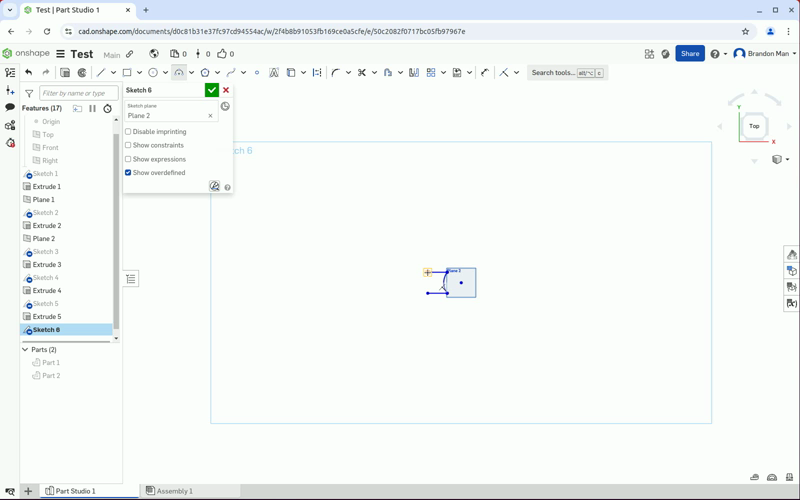
mouse_move(427, 293)
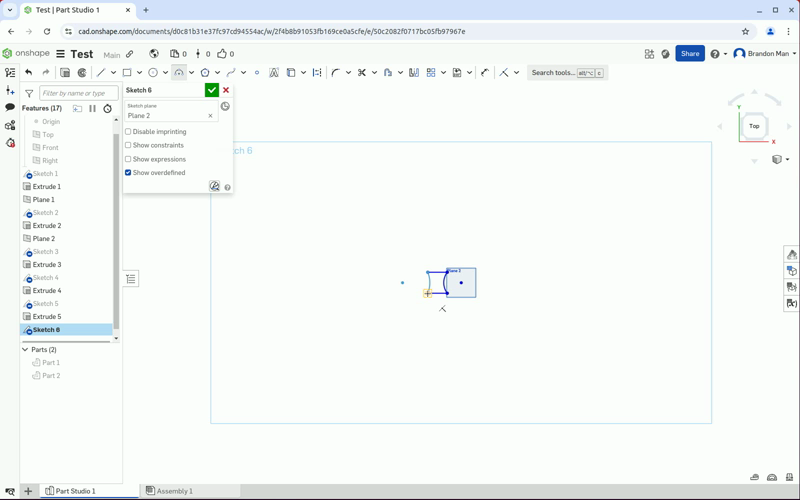
click(427, 293)
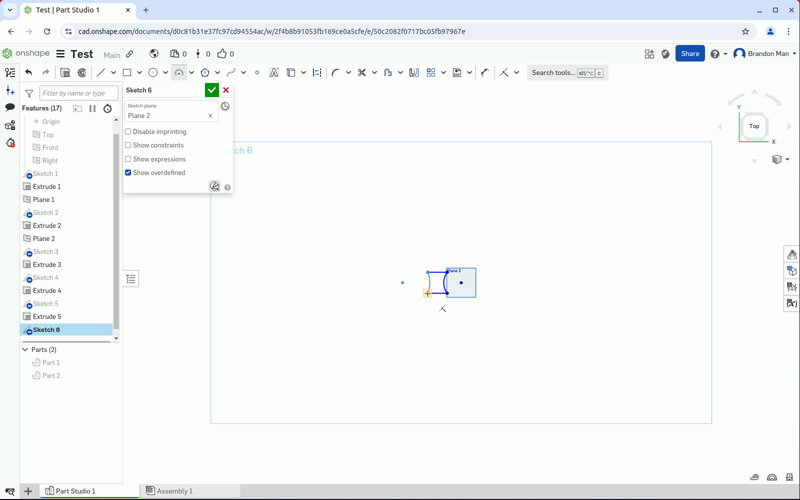
key_down(shift)
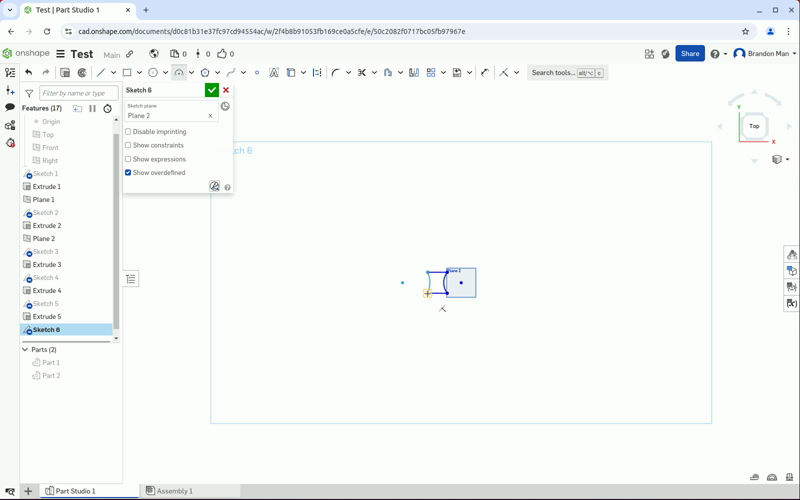
mouse_move(426, 282)
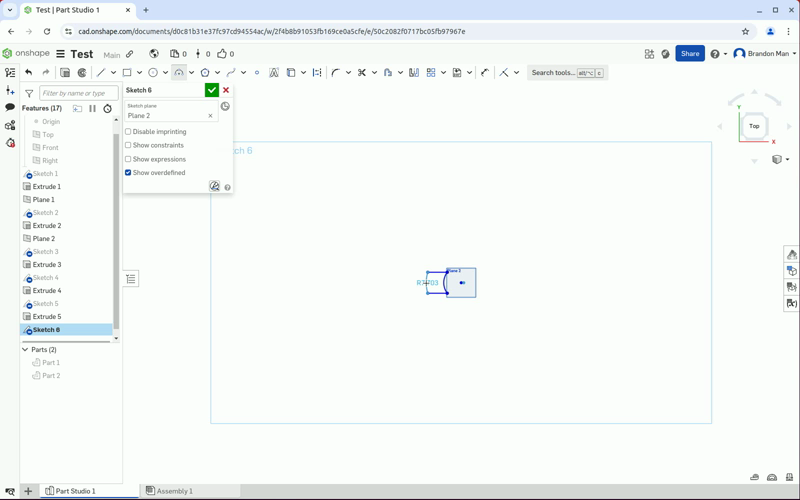
click(426, 282)
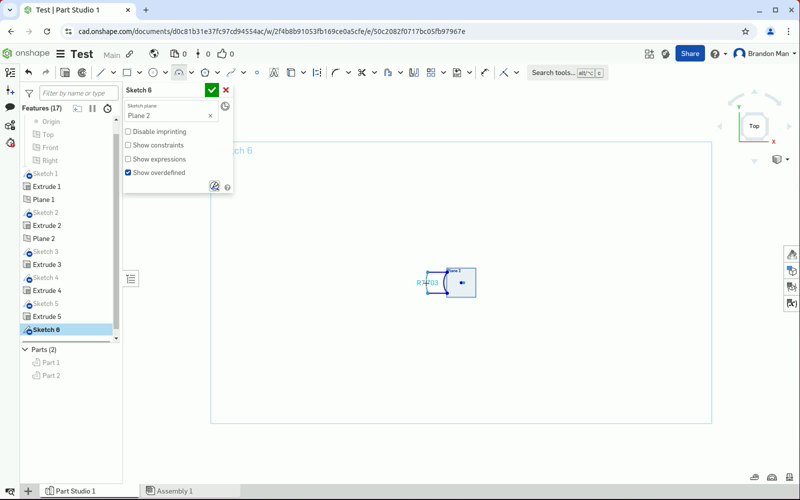
key_up(shift)
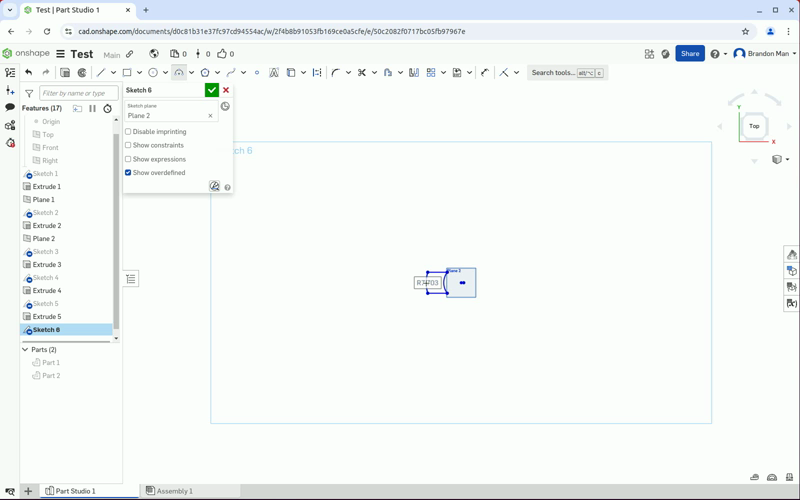
key(esc)
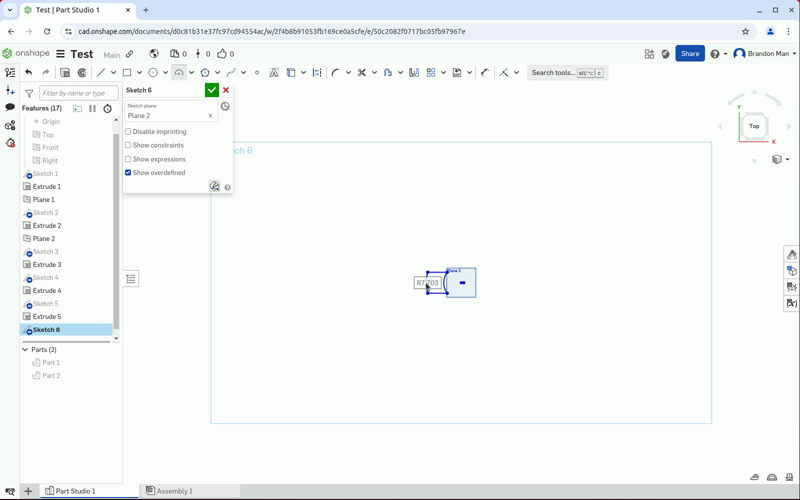
mouse_move(443, 275)
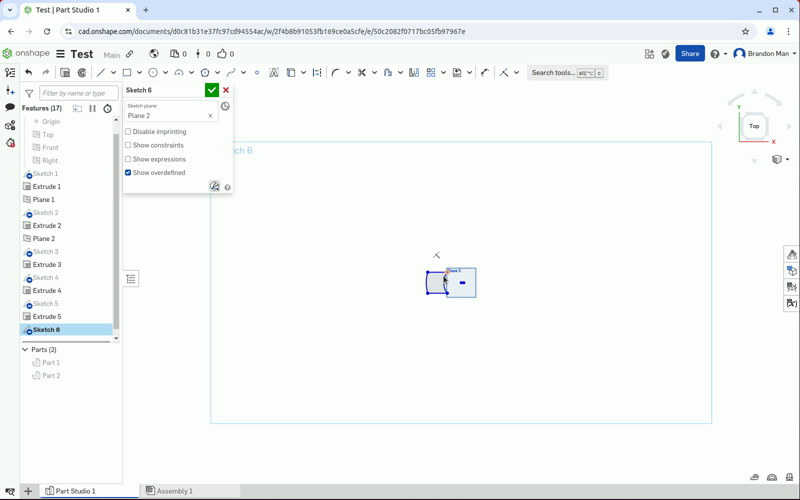
scroll(6)
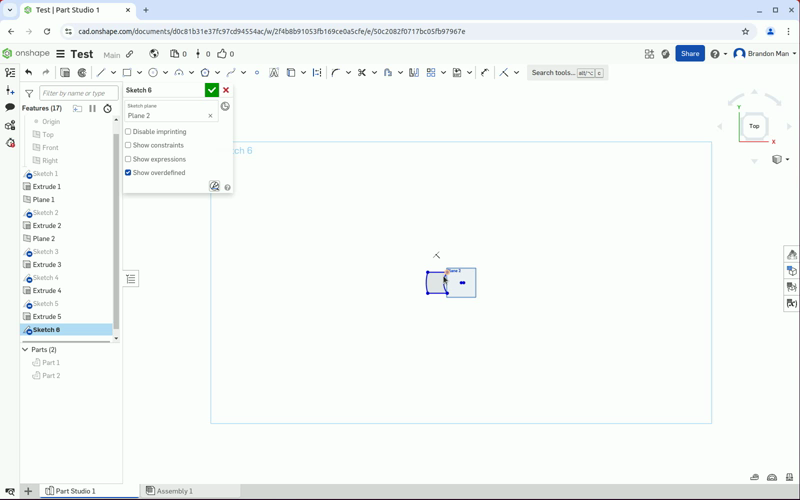
scroll(6)
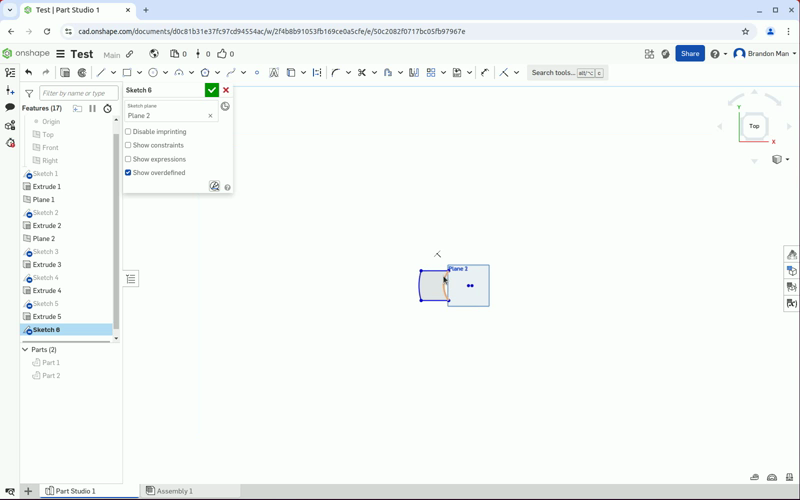
scroll(6)
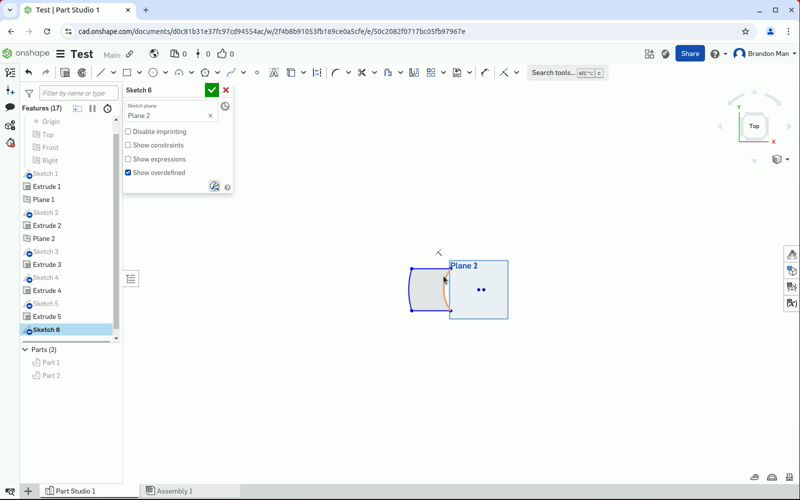
scroll(6)
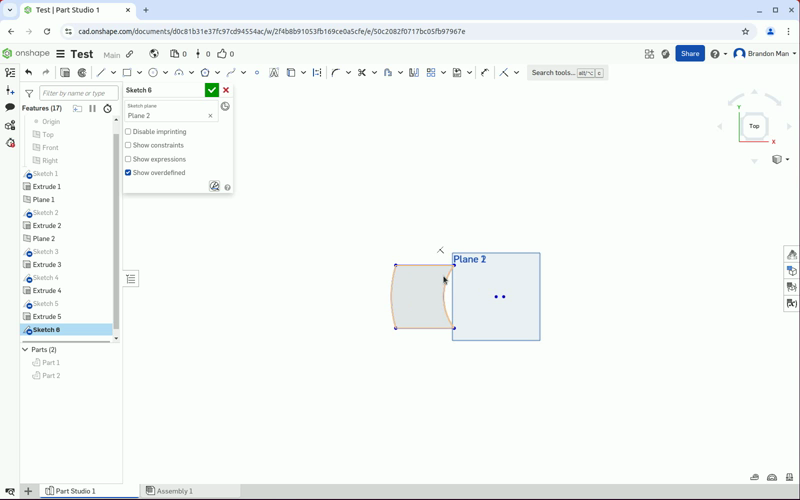
scroll(6)
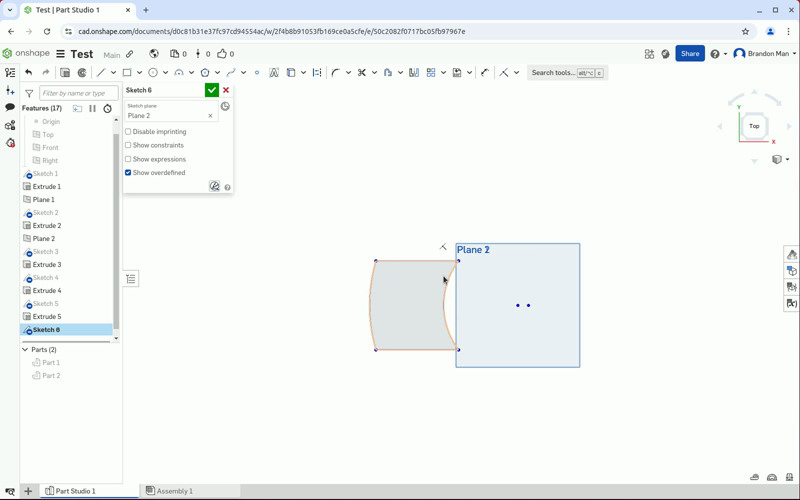
scroll(6)
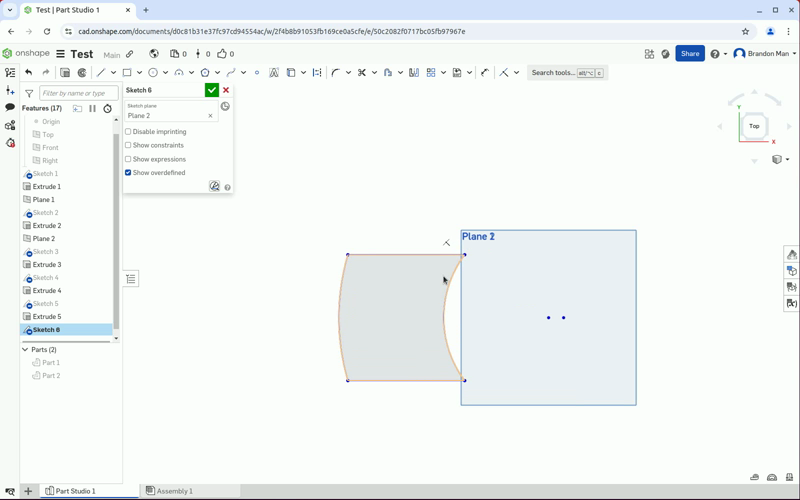
scroll(6)
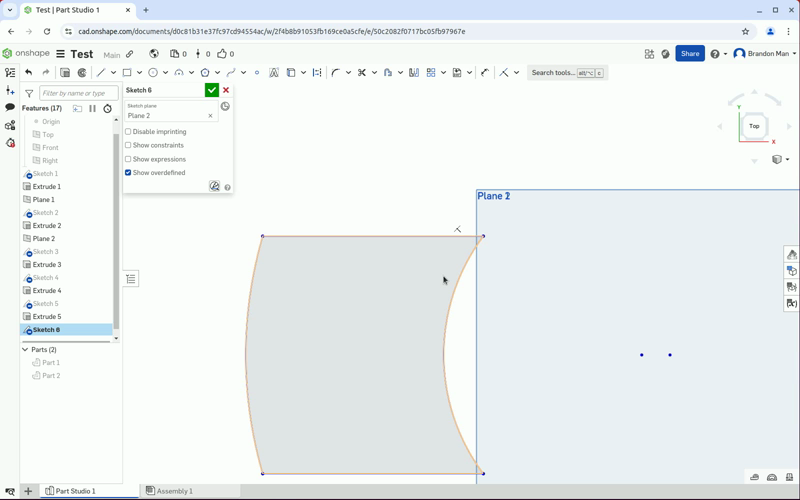
click(443, 275)
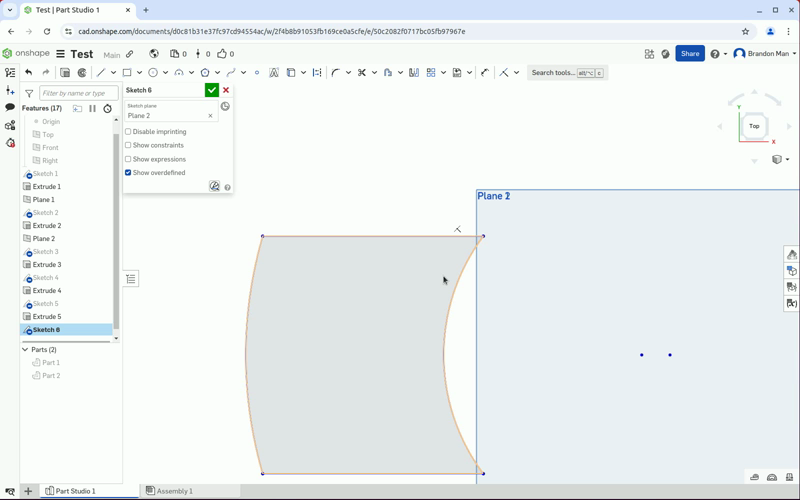
scroll(-6)
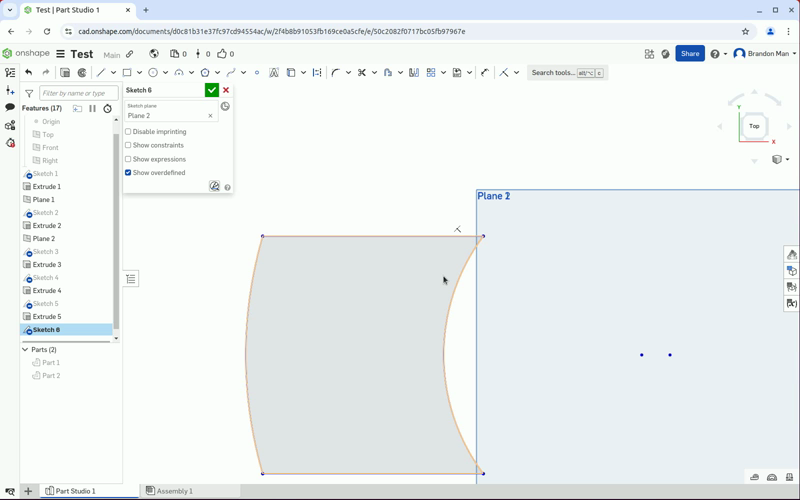
scroll(-6)
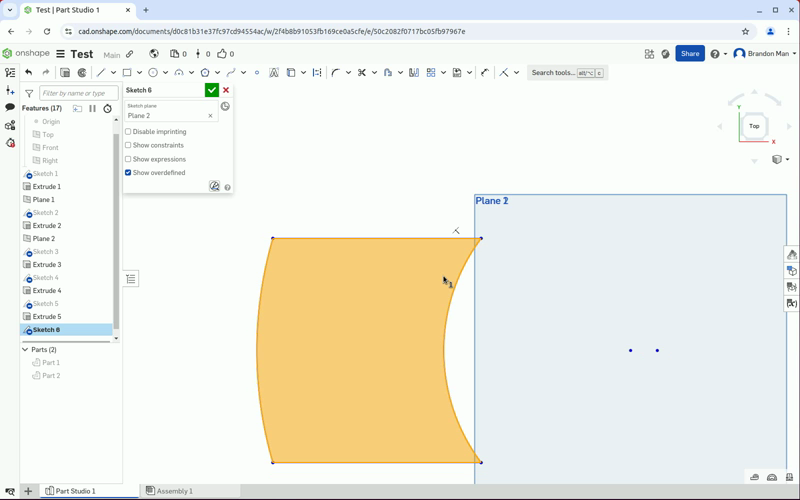
scroll(-6)
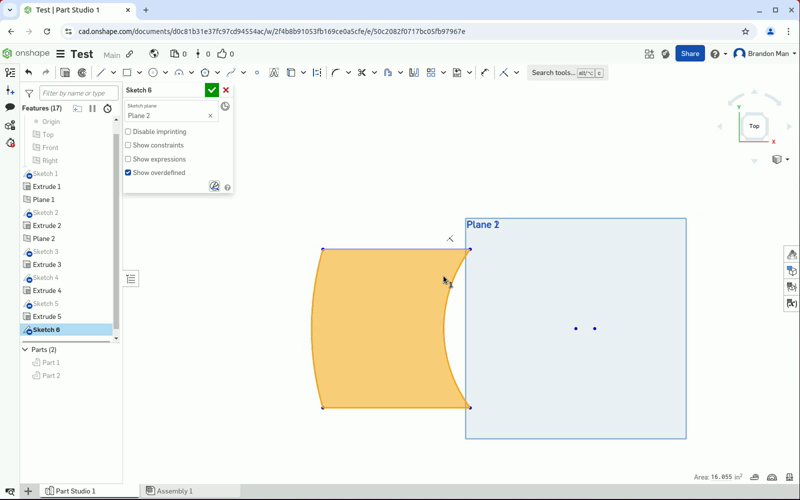
scroll(-6)
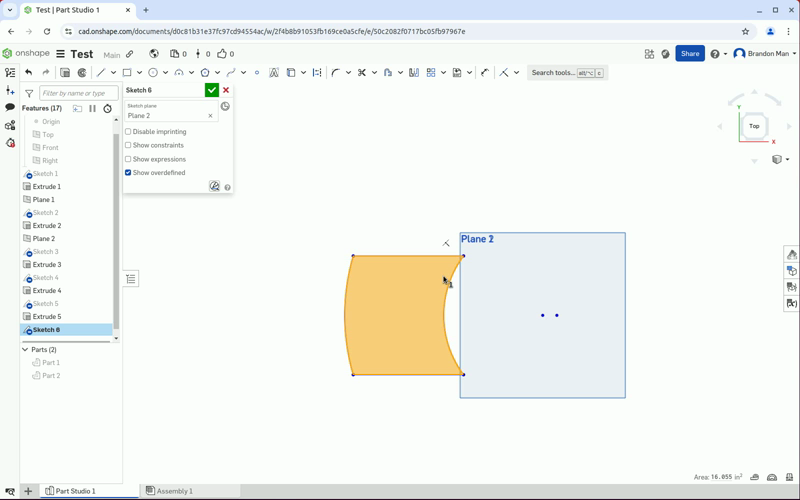
scroll(-6)
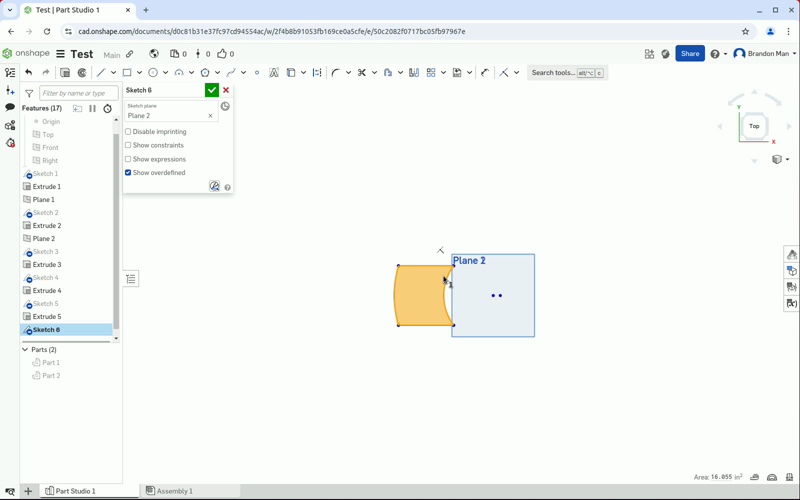
scroll(-6)
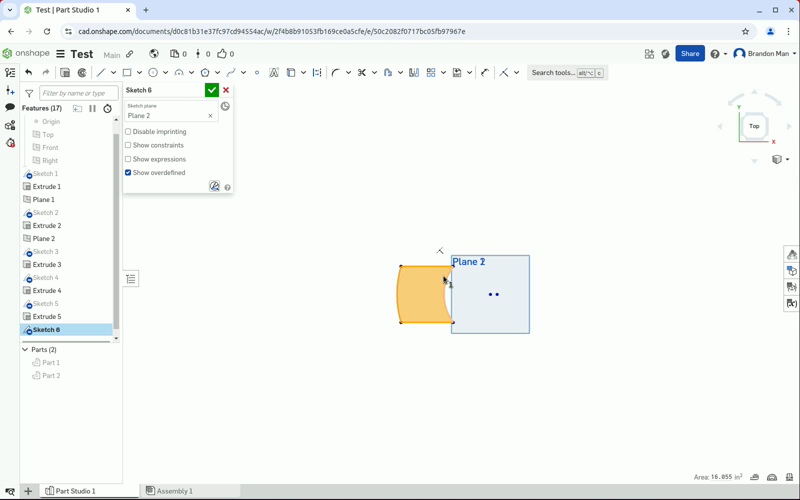
scroll(-6)
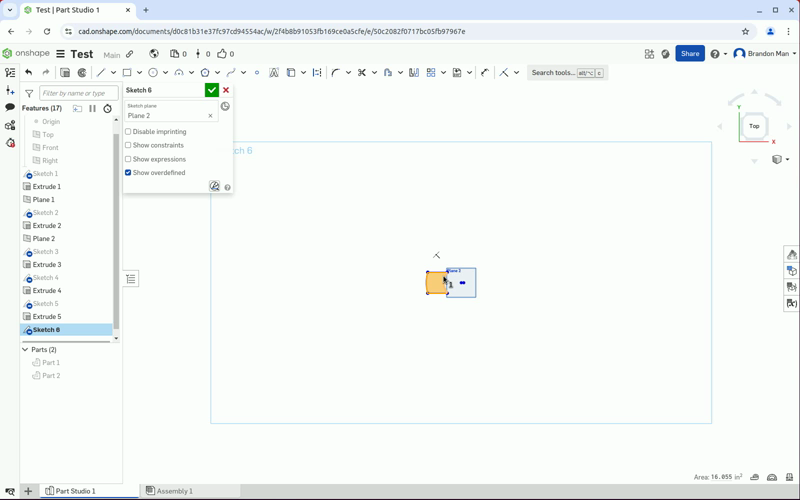
mouse_move(73, 352)
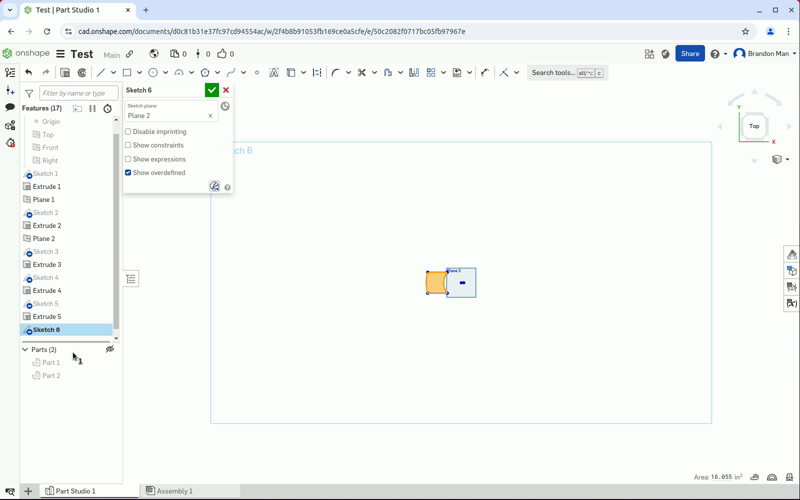
key(shift+y)
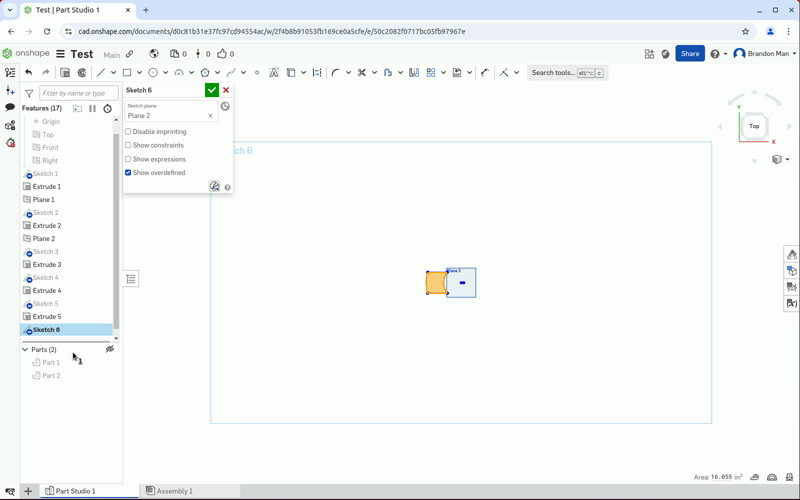
key(shift+e)
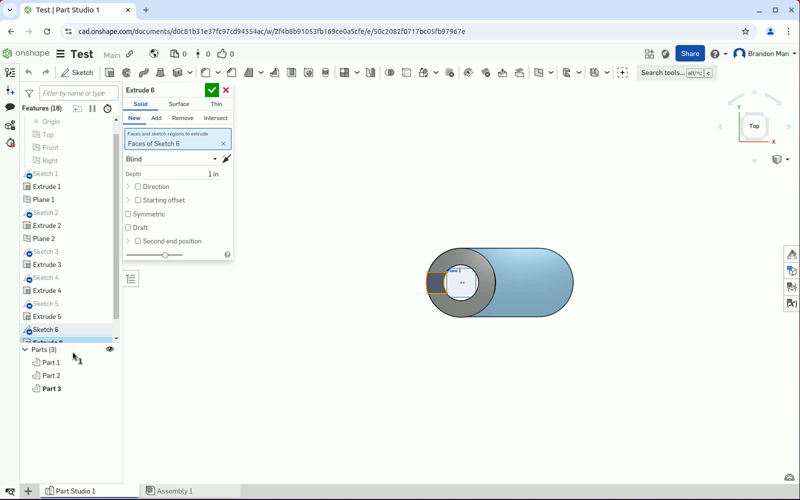
mouse_move(143, 106)
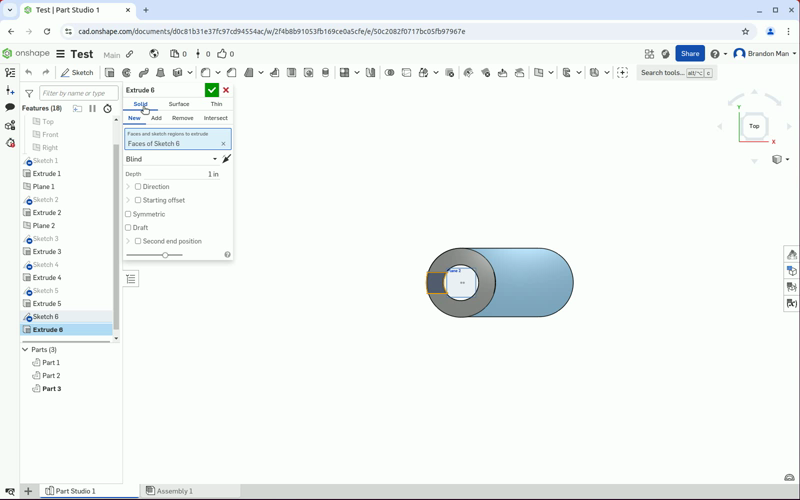
click(143, 106)
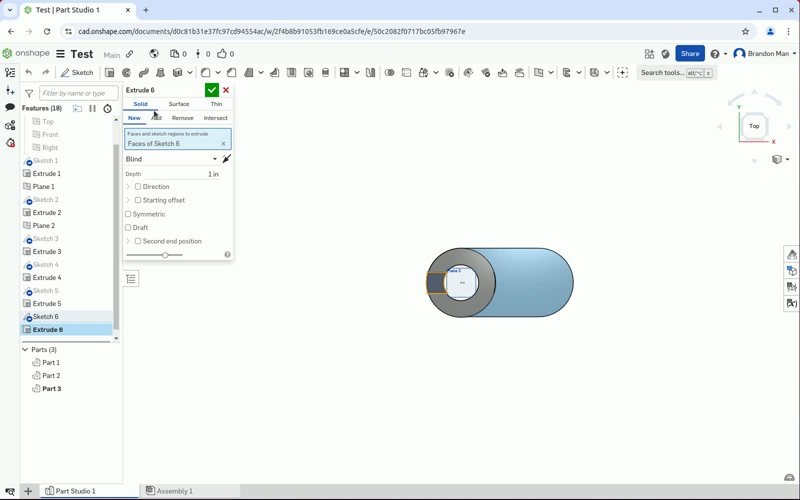
mouse_move(186, 120)
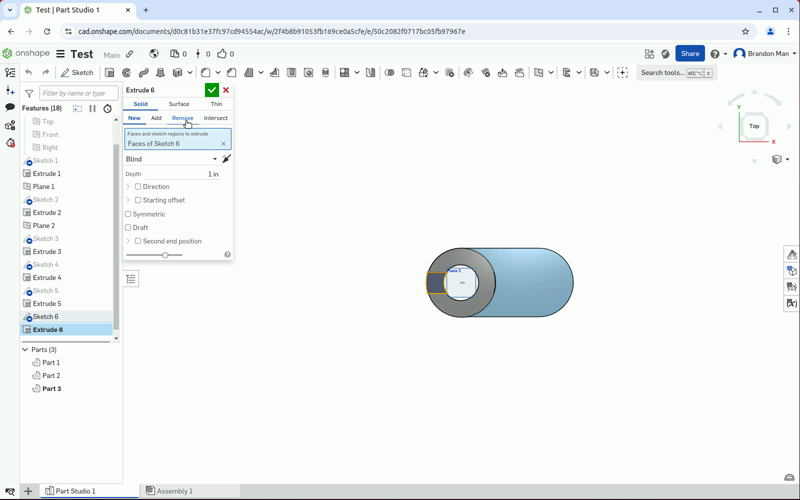
click(186, 120)
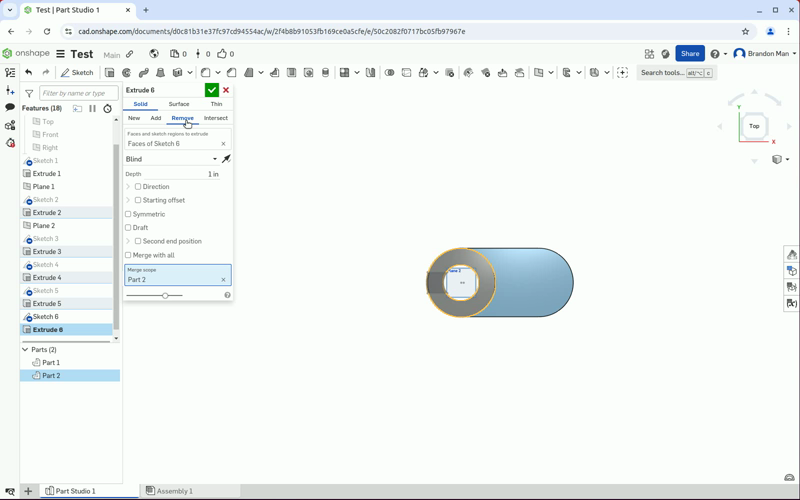
key(tab, 4)
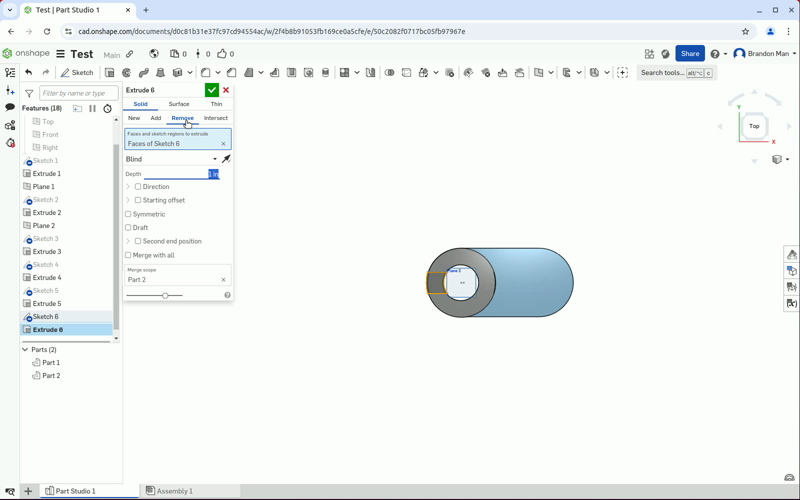
text(2.166)
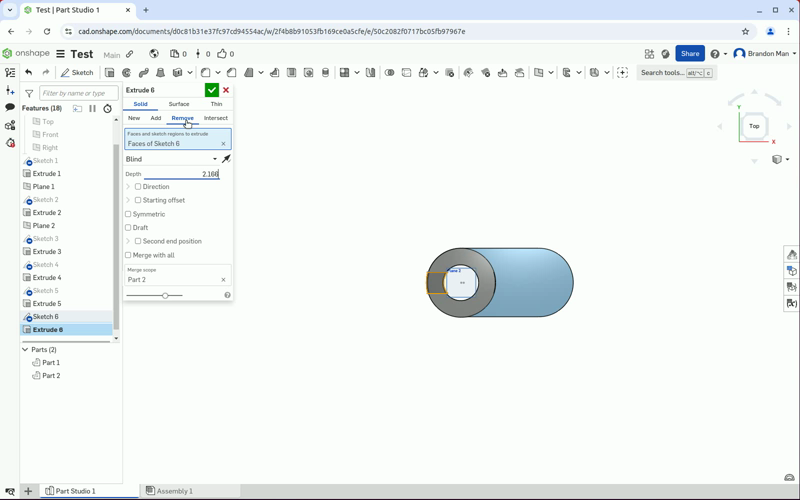
key(tab, 6)
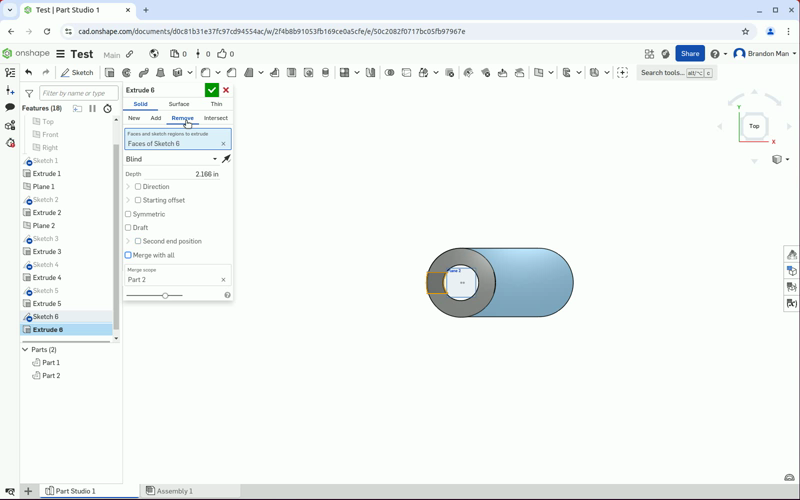
key(space)
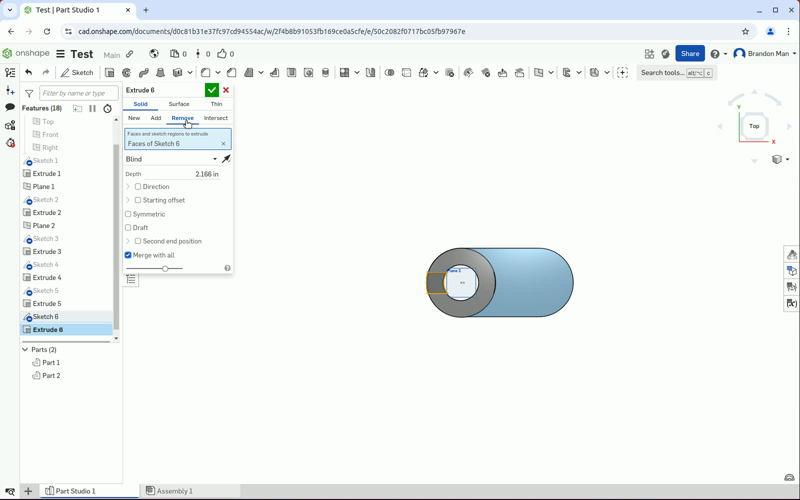
key(enter)
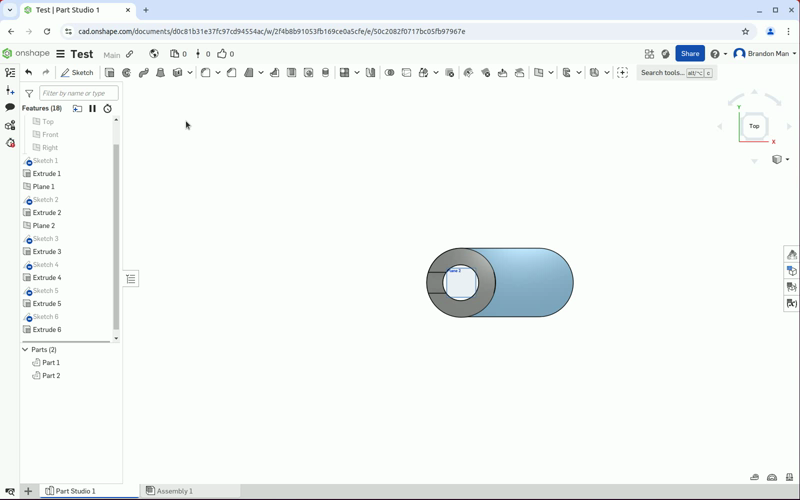
key(shift+h)
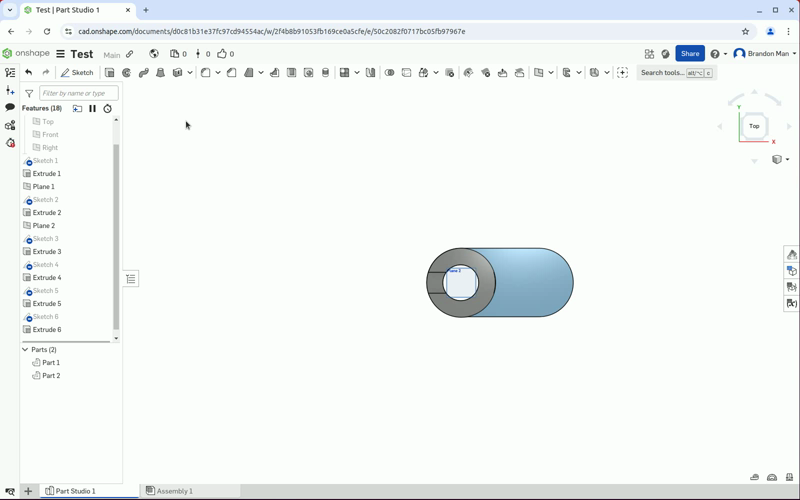
key(shift+h)
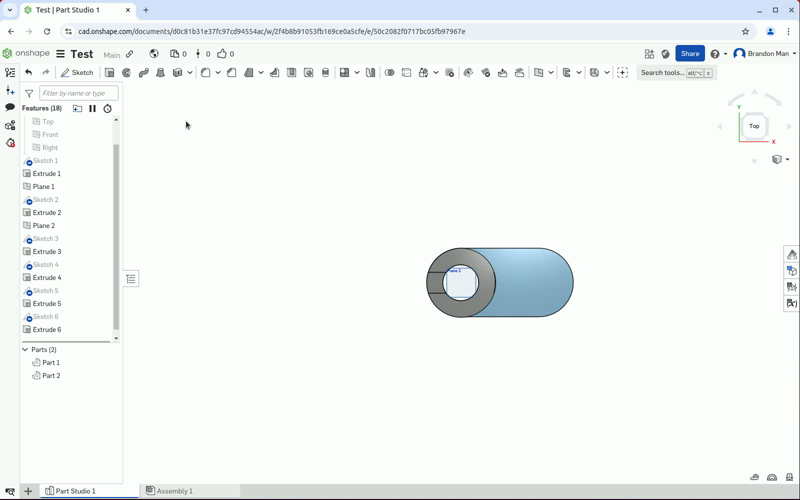
mouse_move(69, 163)
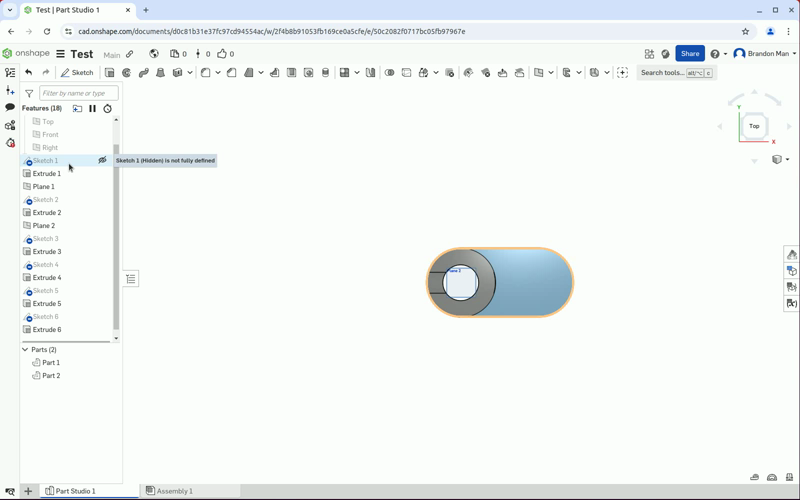
click(69, 163)
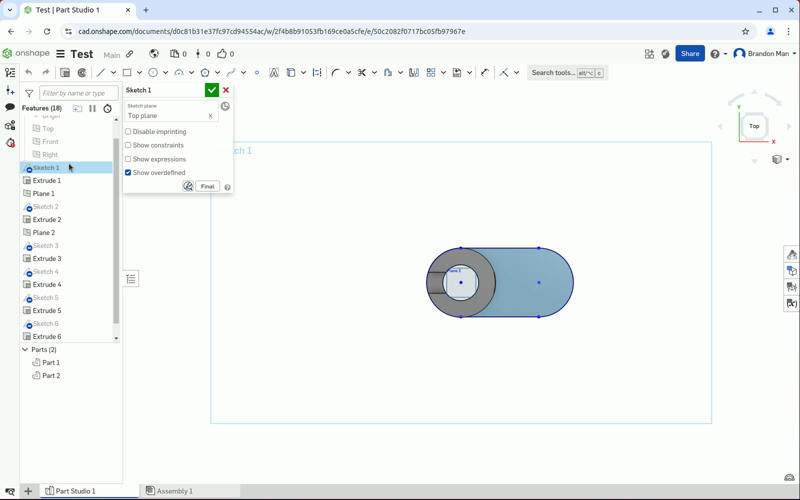
mouse_move(229, 92)
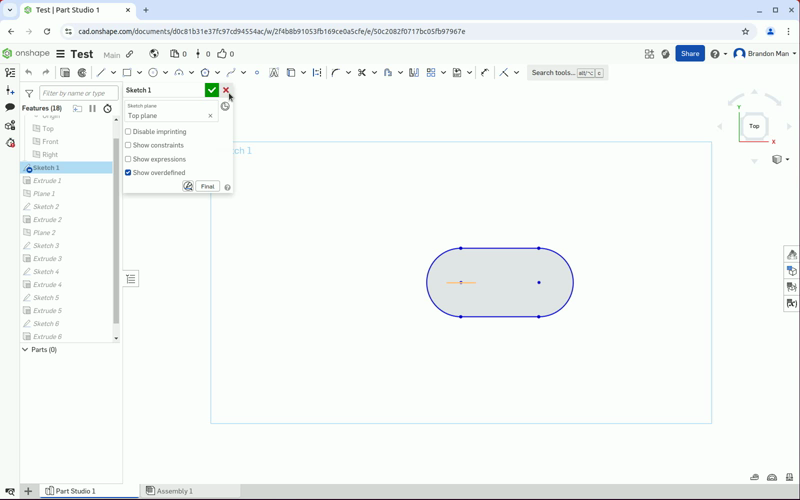
click(229, 92)
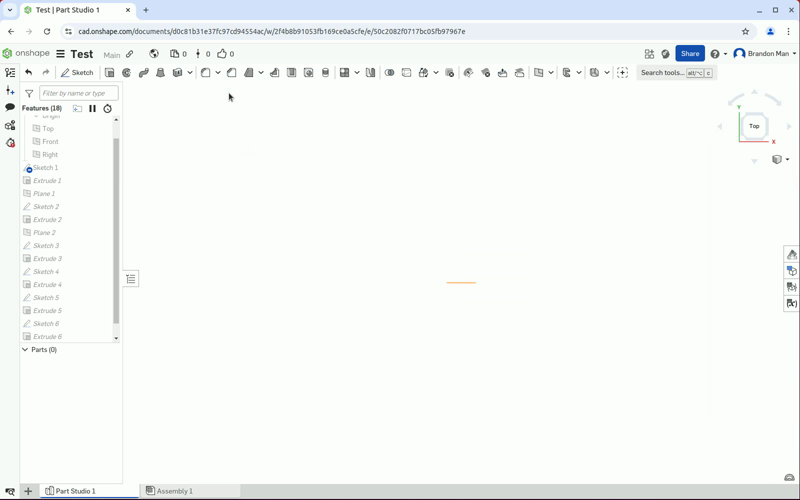
key(shift+s)
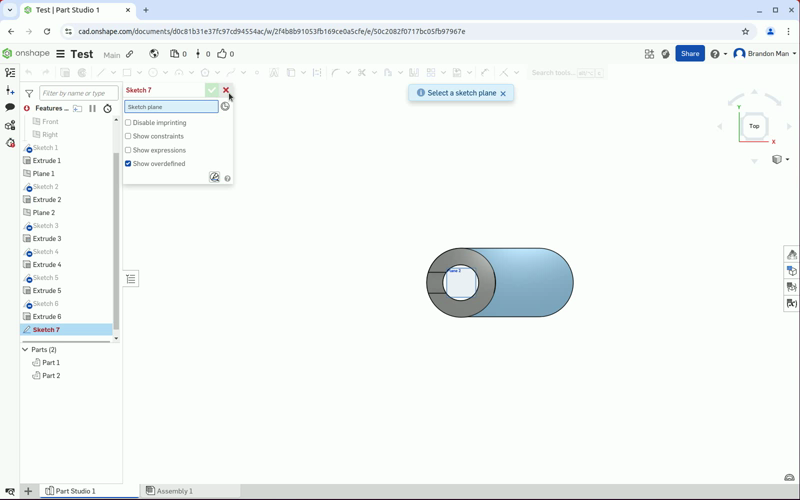
mouse_move(69, 215)
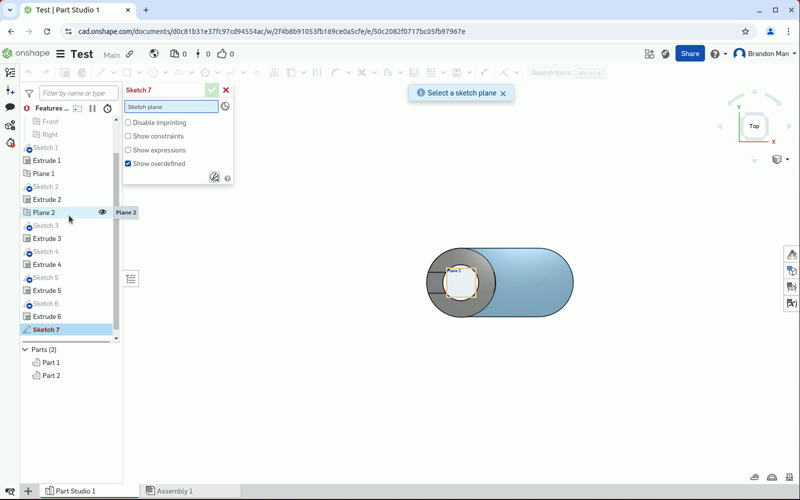
click(69, 215)
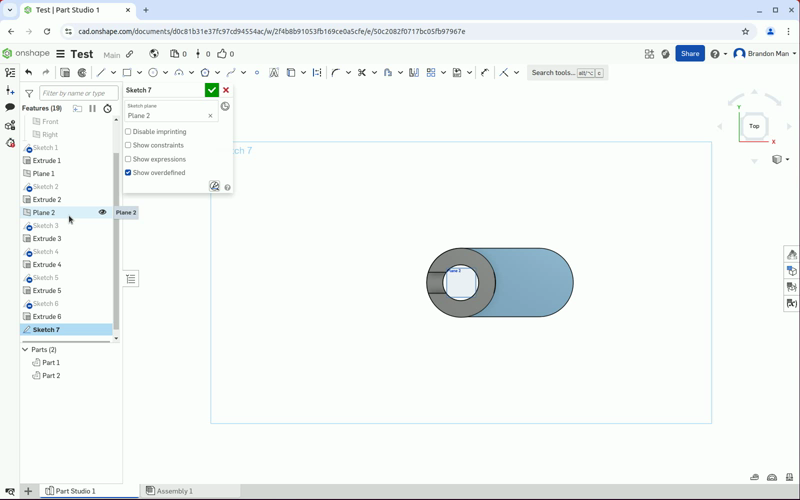
mouse_move(73, 352)
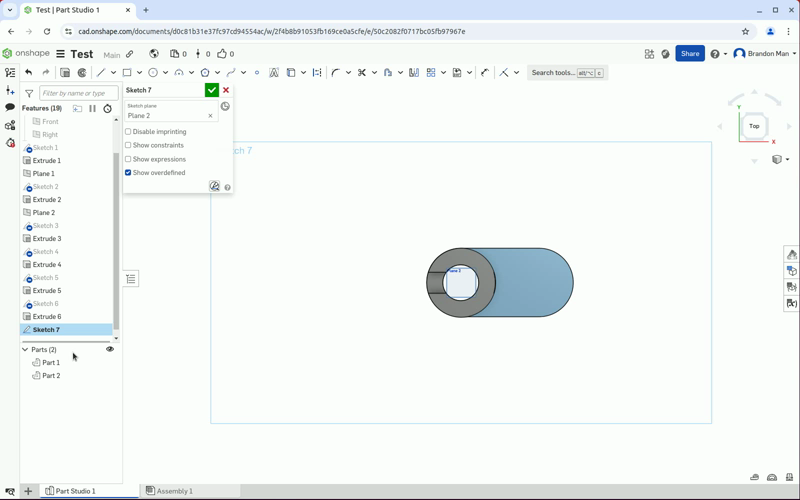
key(y)
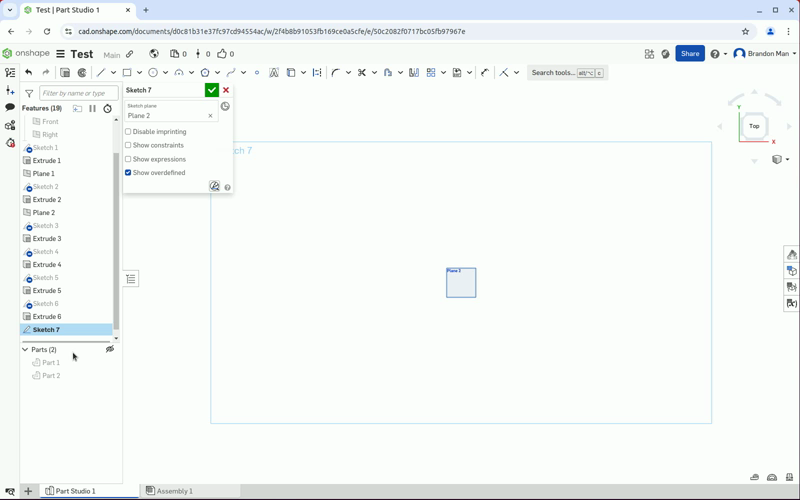
key(l)
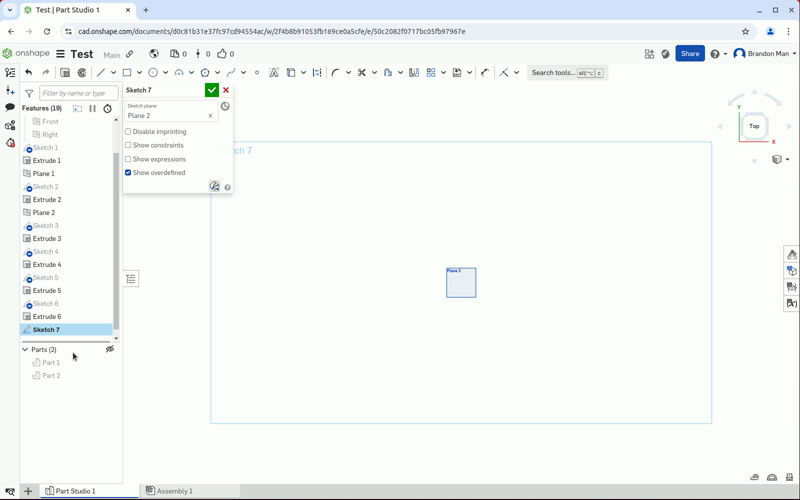
key_down(shift)
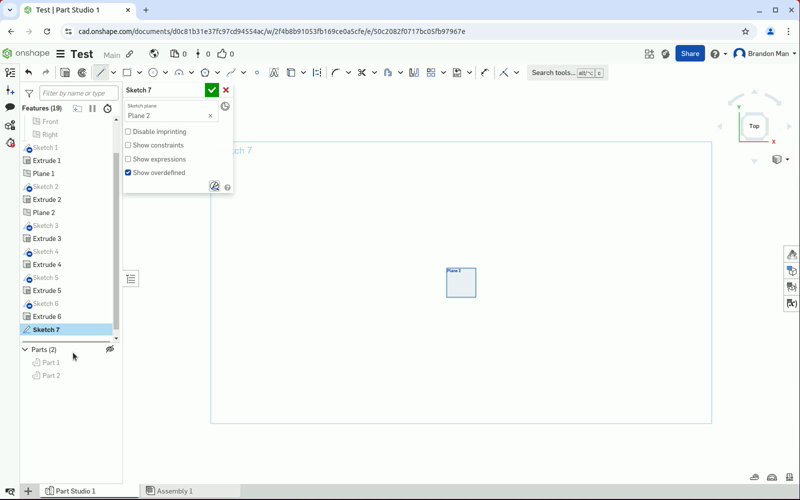
mouse_move(446, 293)
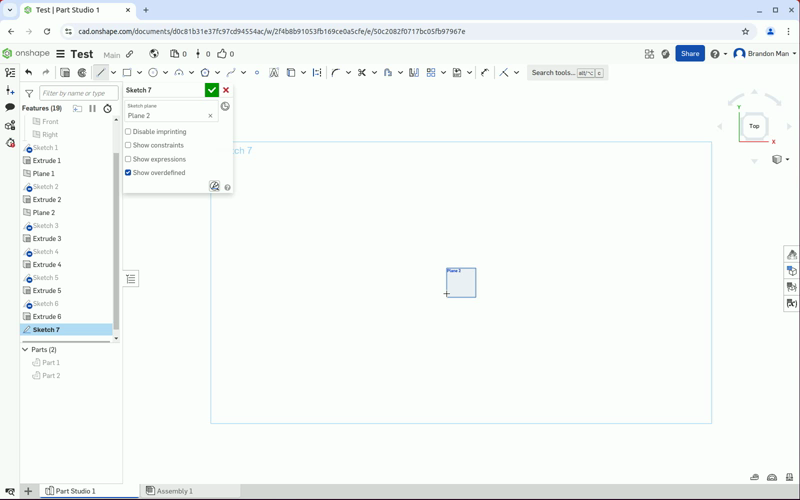
click(446, 293)
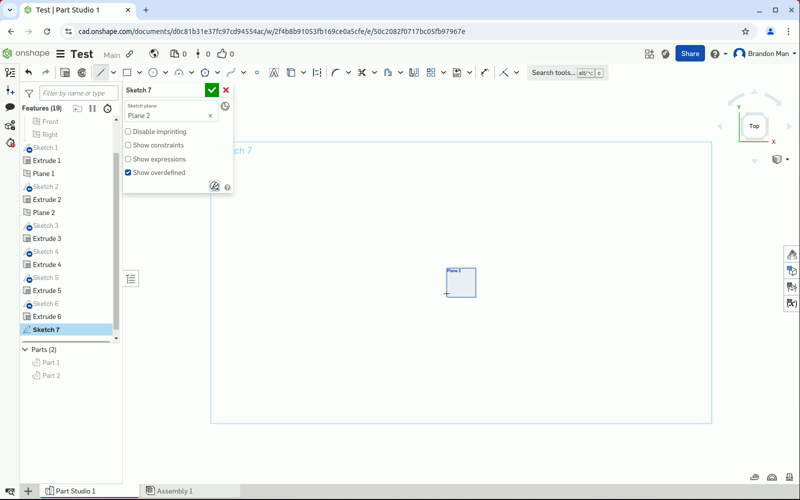
key_up(shift)
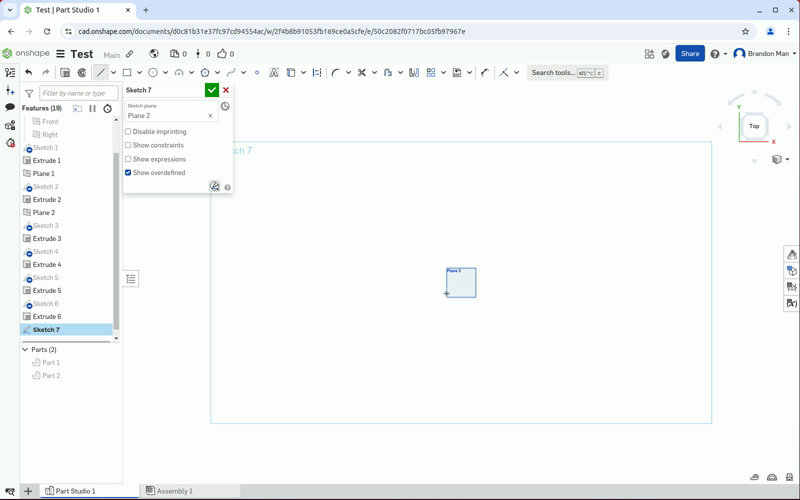
key_down(shift)
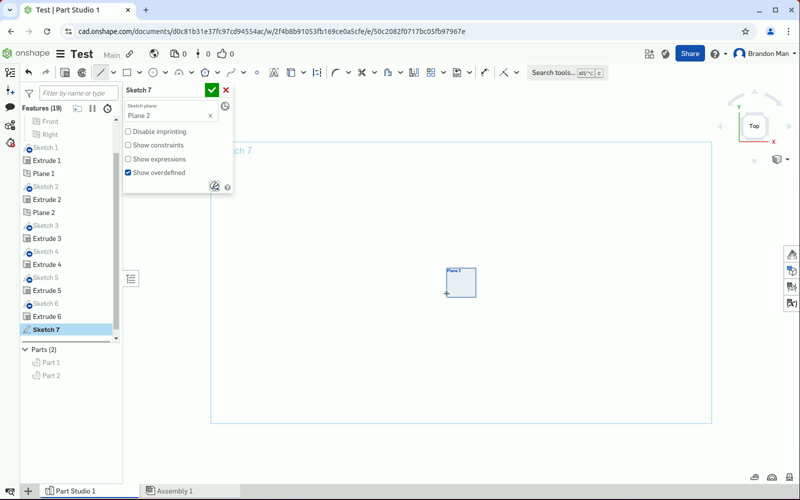
mouse_move(476, 293)
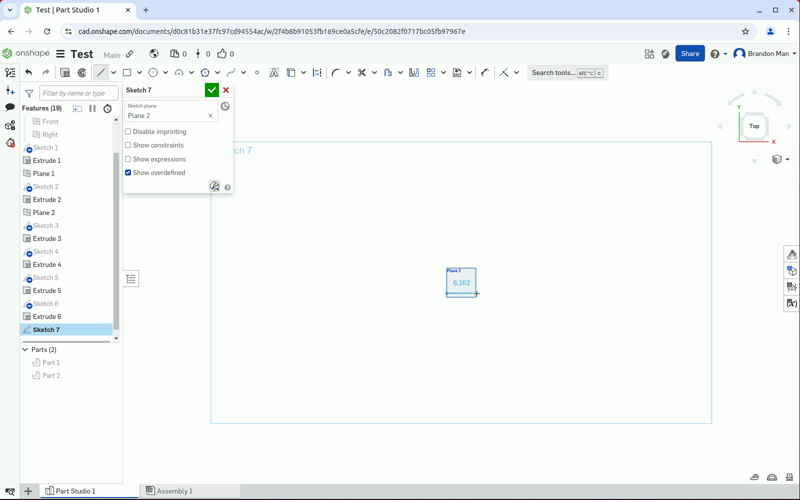
mouse_move(474, 293)
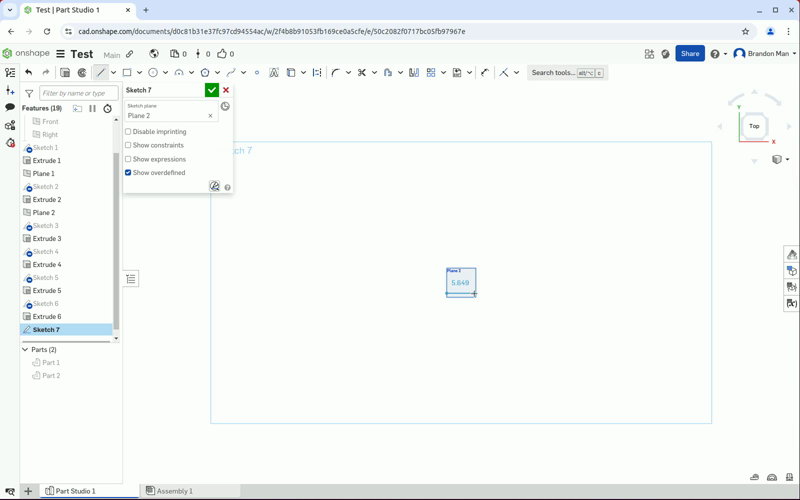
click(474, 293)
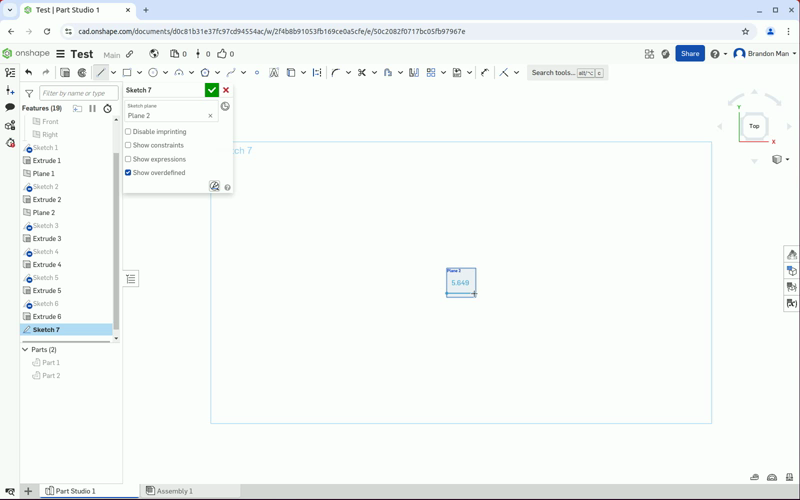
key_up(shift)
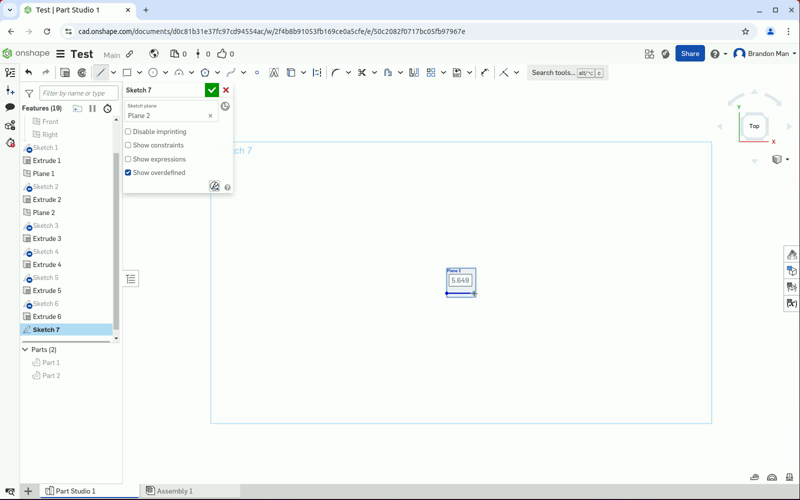
key(esc)
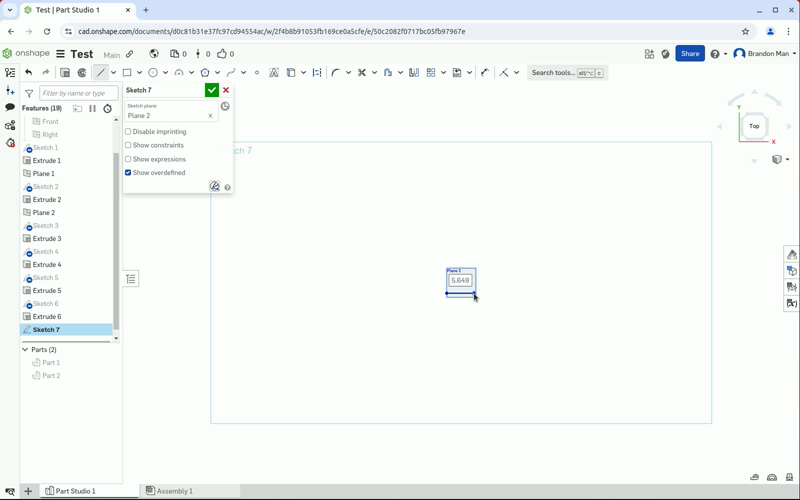
key(a)
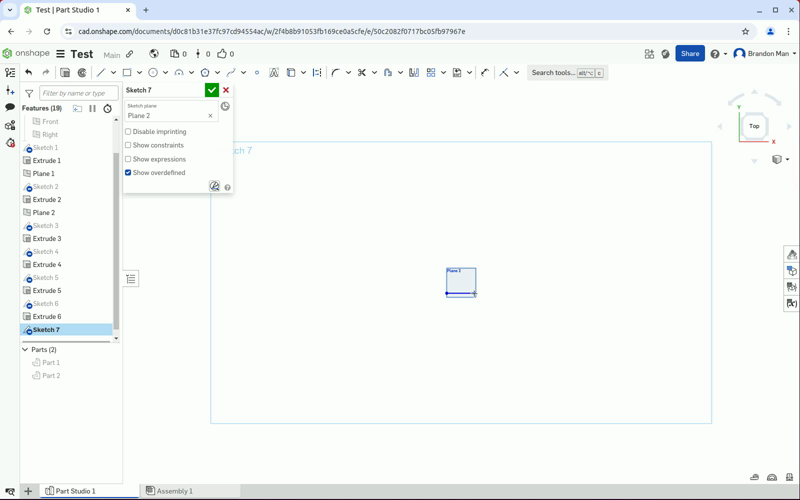
mouse_move(474, 293)
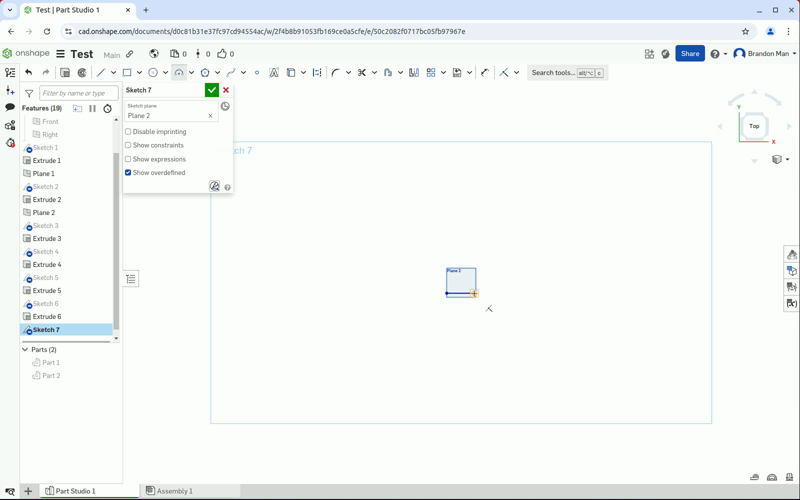
click(474, 293)
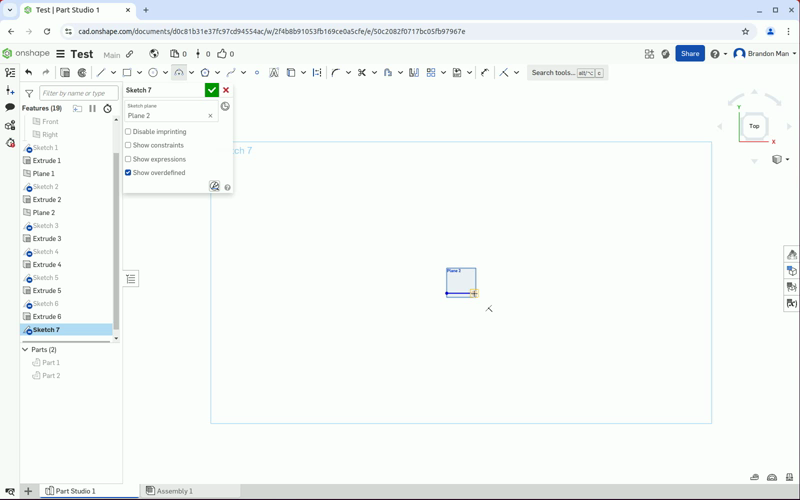
key_down(shift)
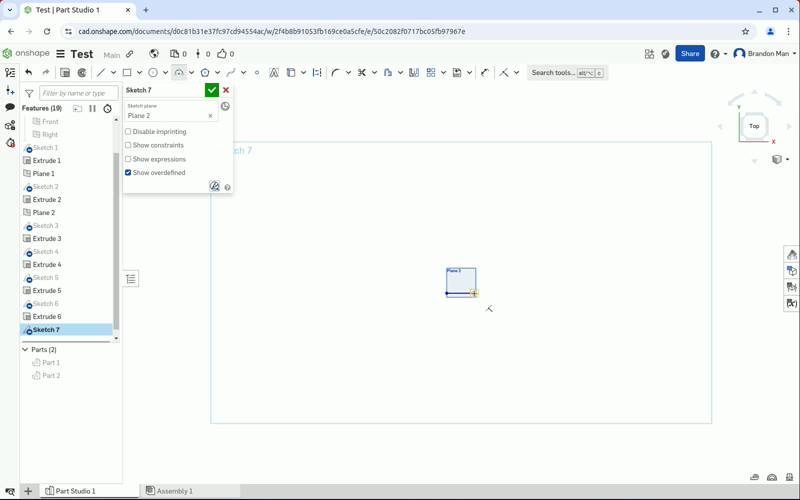
mouse_move(474, 272)
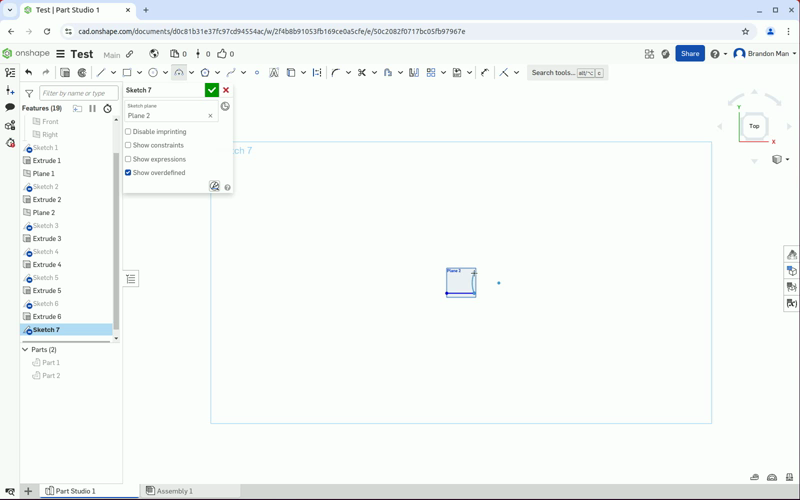
click(474, 272)
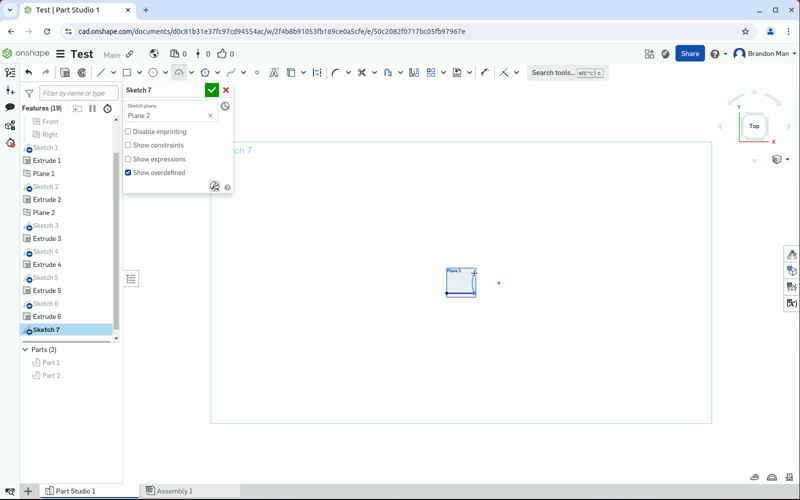
mouse_move(477, 282)
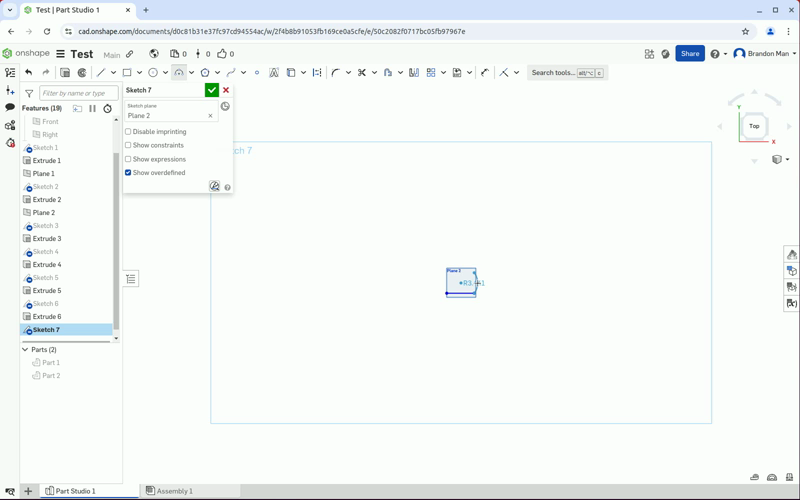
click(477, 282)
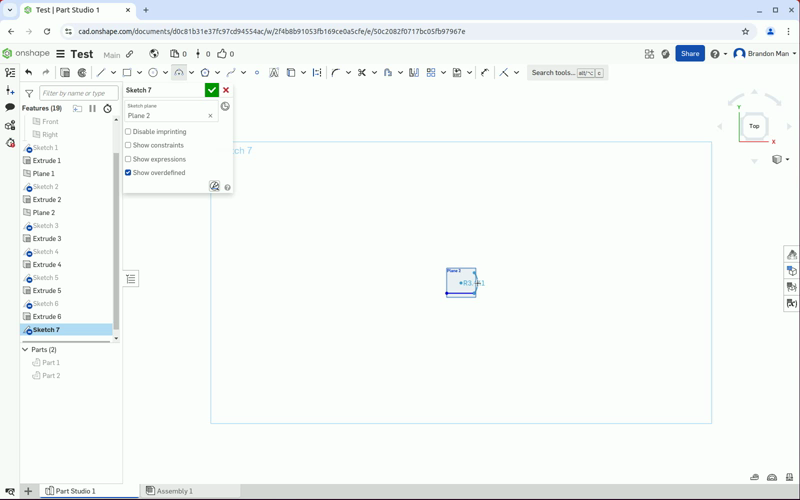
key_up(shift)
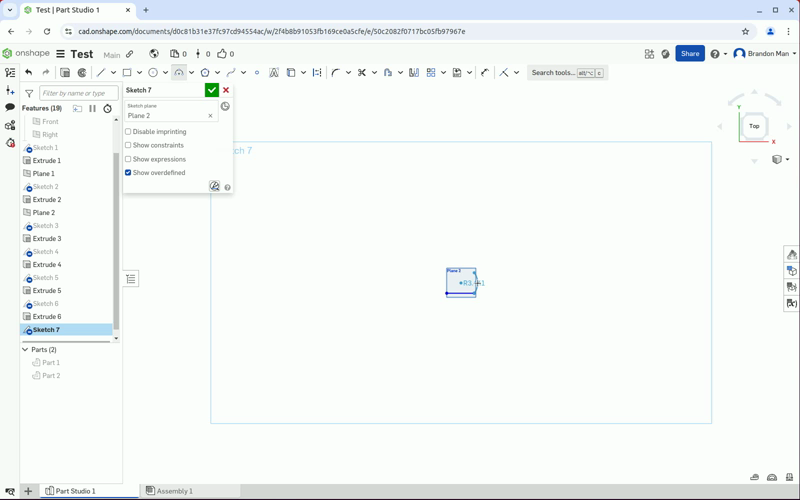
key(esc)
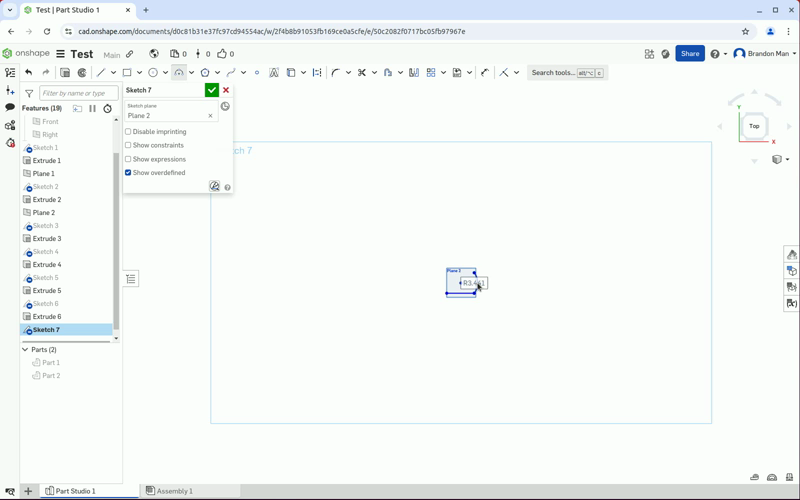
key(l)
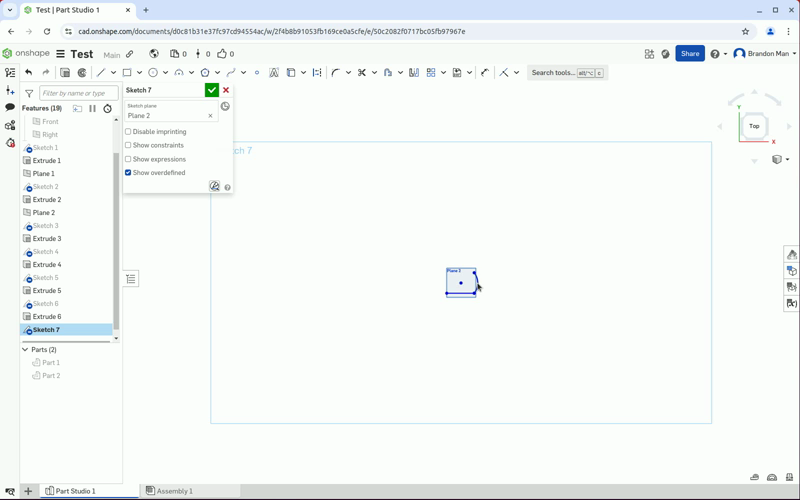
mouse_move(474, 272)
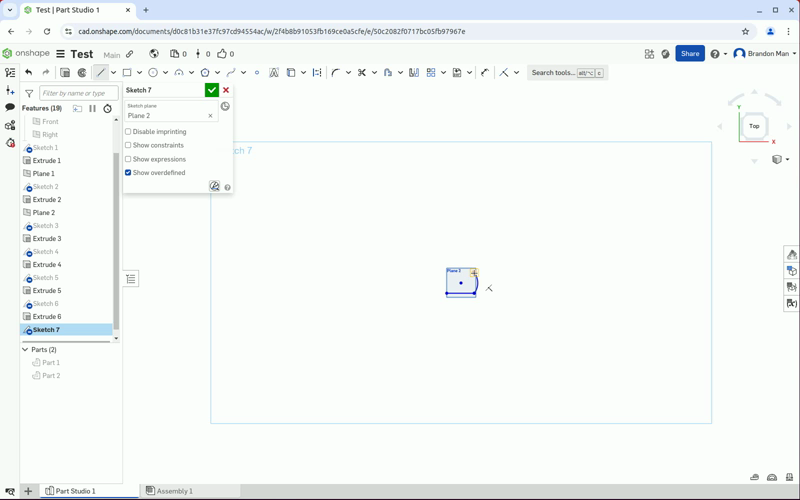
click(474, 272)
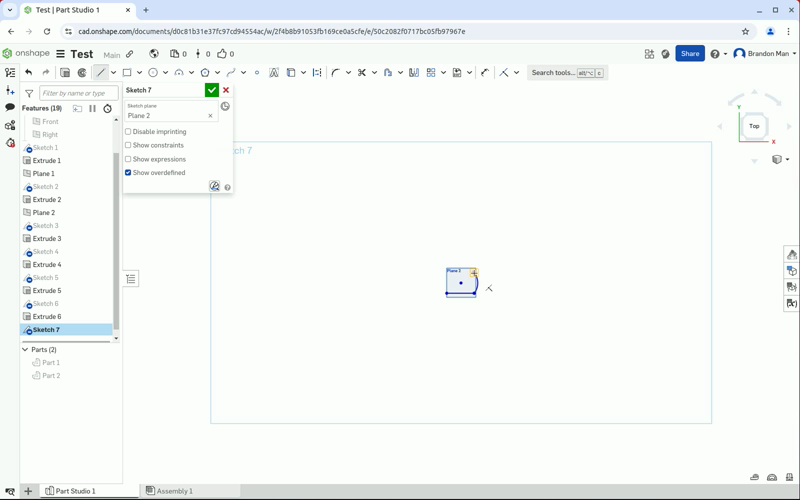
key_down(shift)
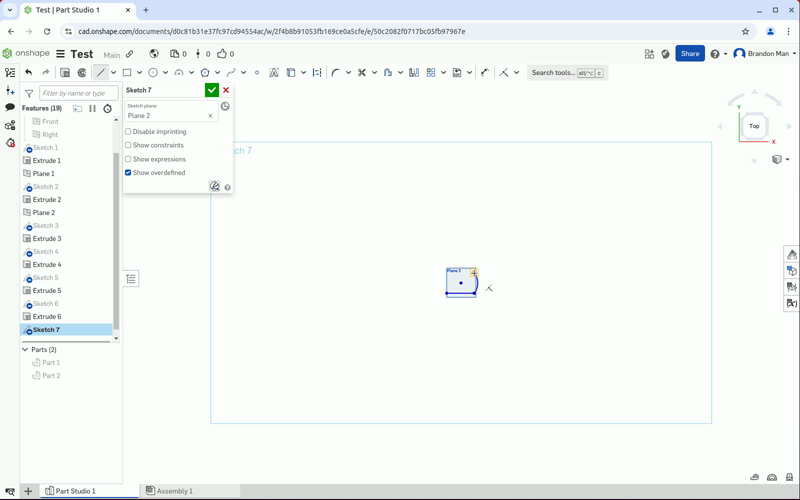
mouse_move(504, 272)
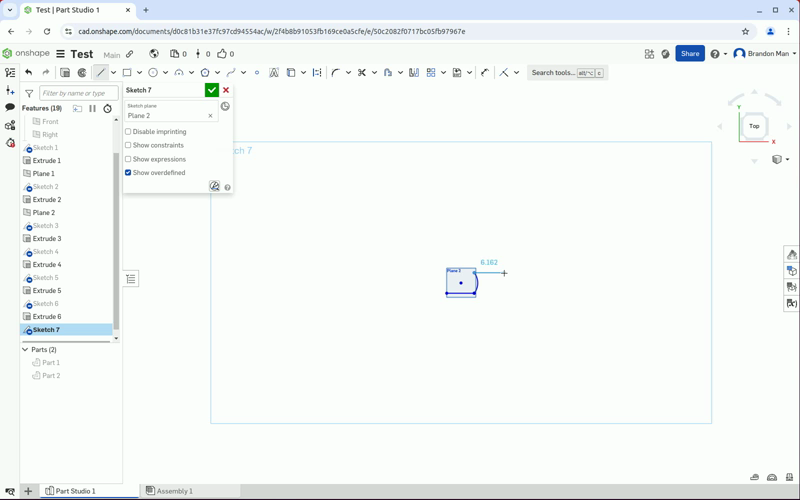
mouse_move(446, 272)
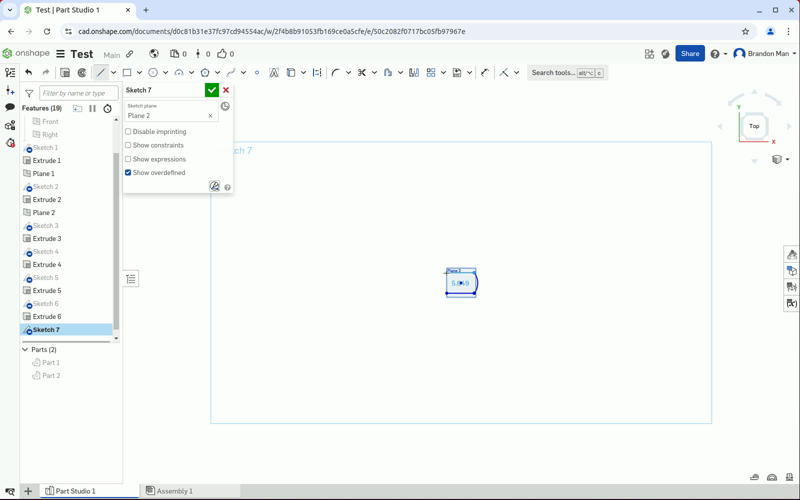
click(446, 272)
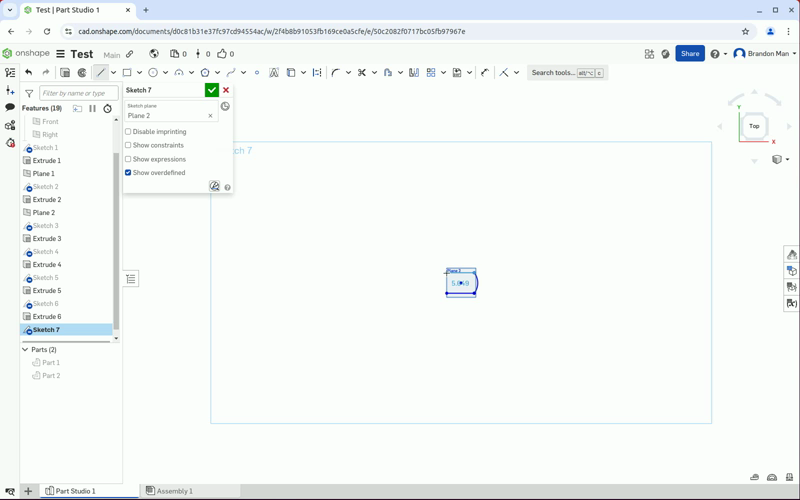
key_up(shift)
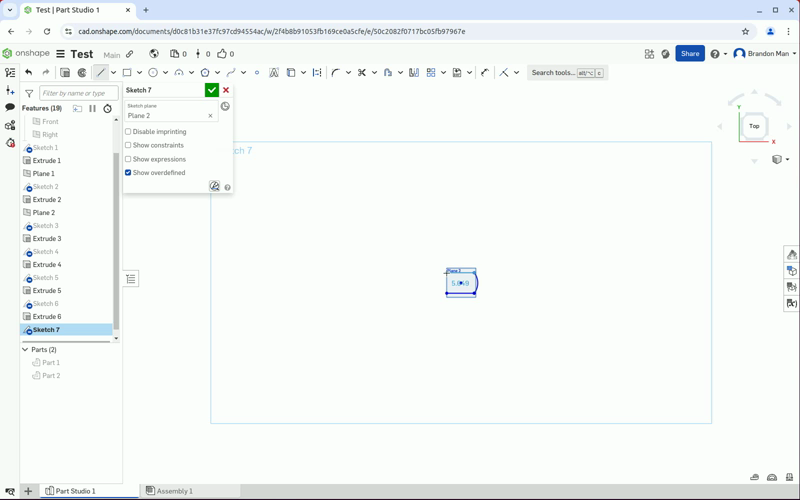
key(esc)
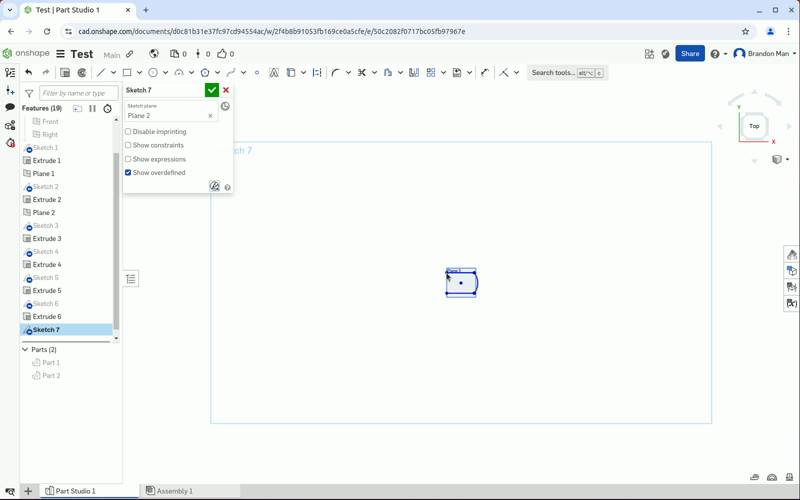
key(a)
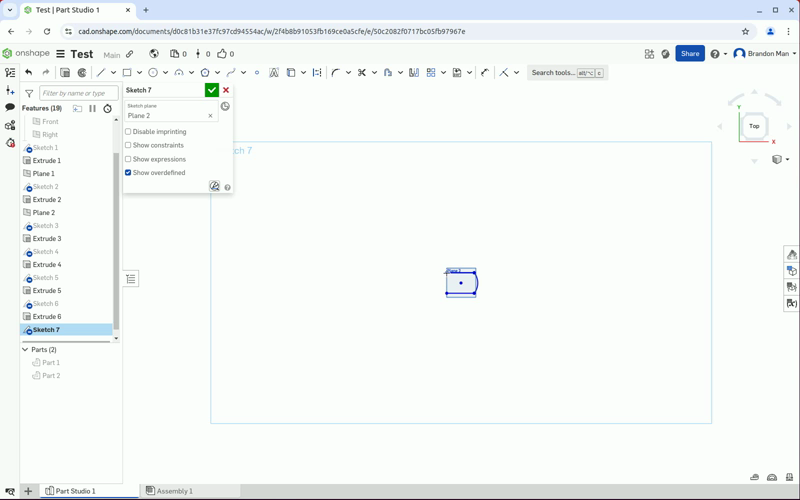
mouse_move(446, 272)
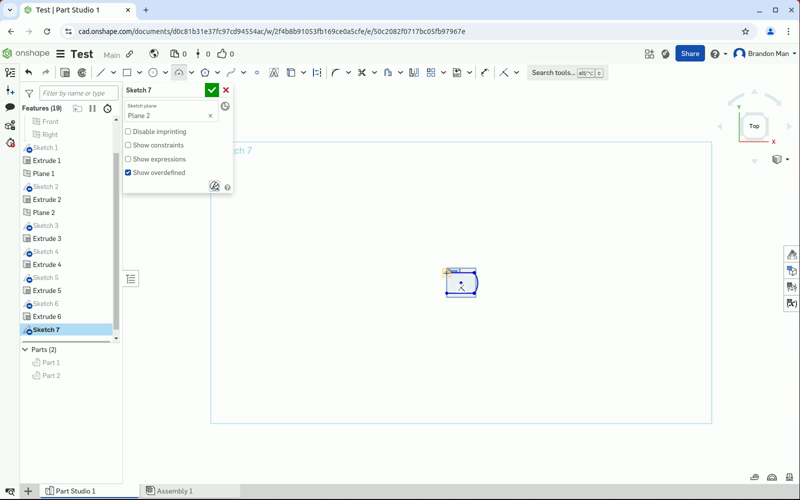
click(446, 272)
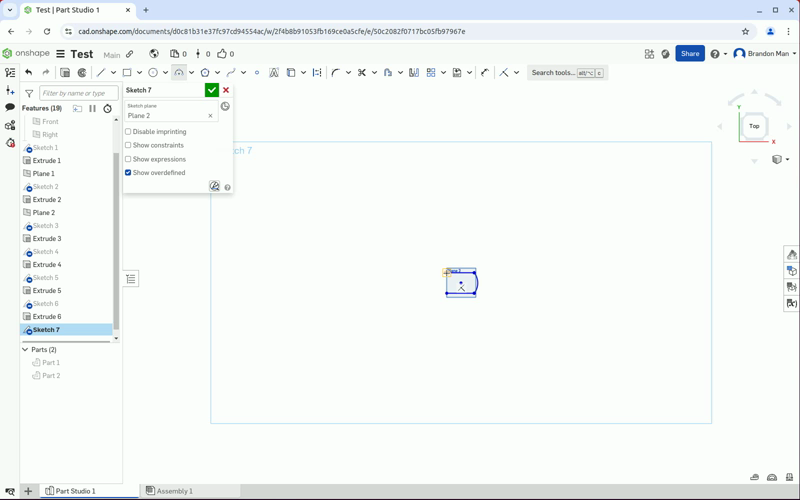
mouse_move(446, 293)
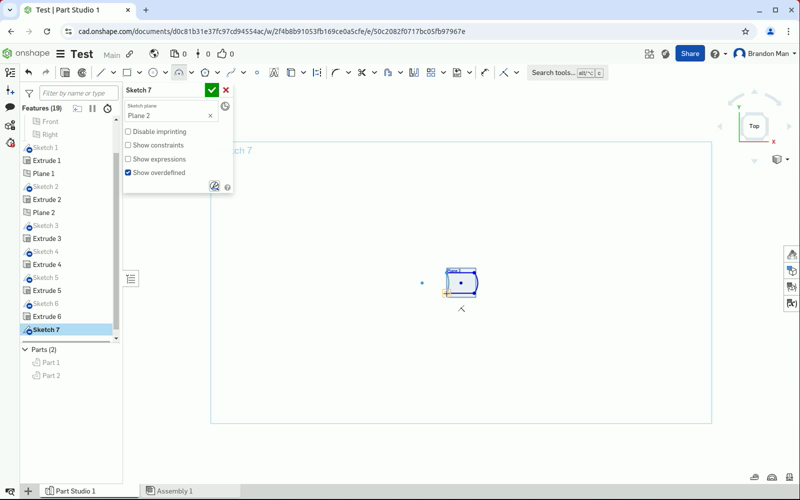
click(446, 293)
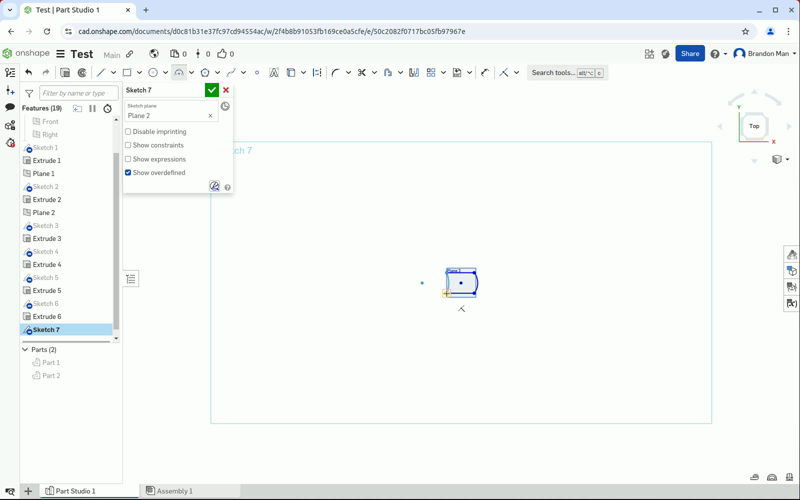
key_down(shift)
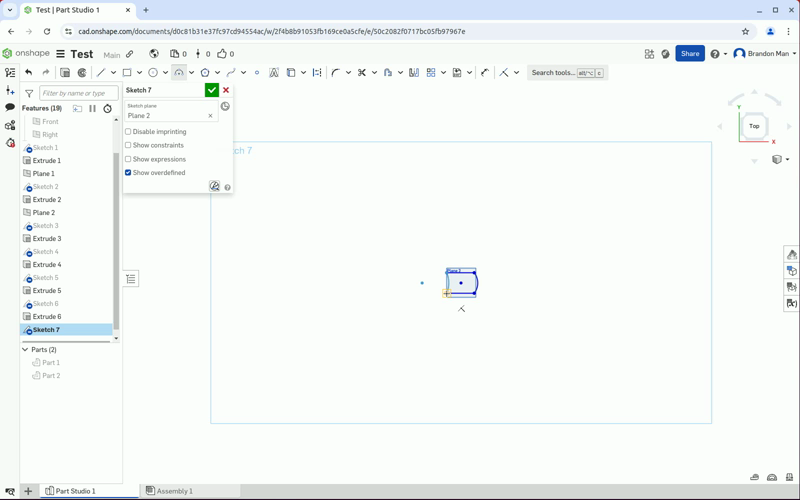
mouse_move(443, 282)
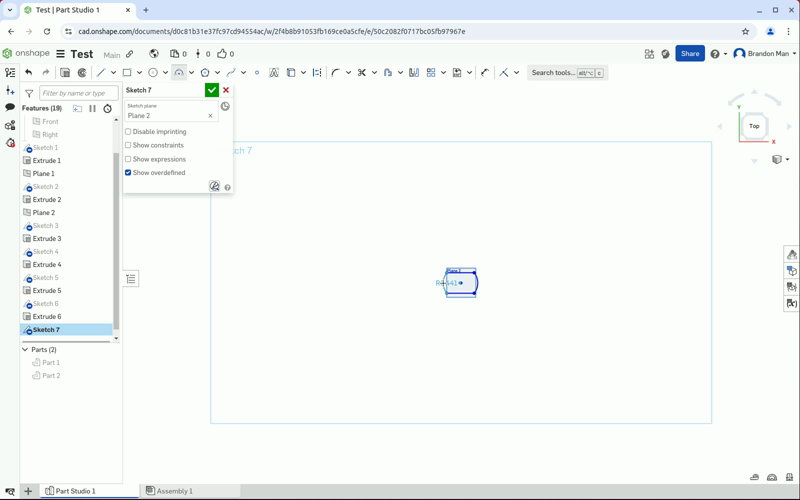
click(443, 282)
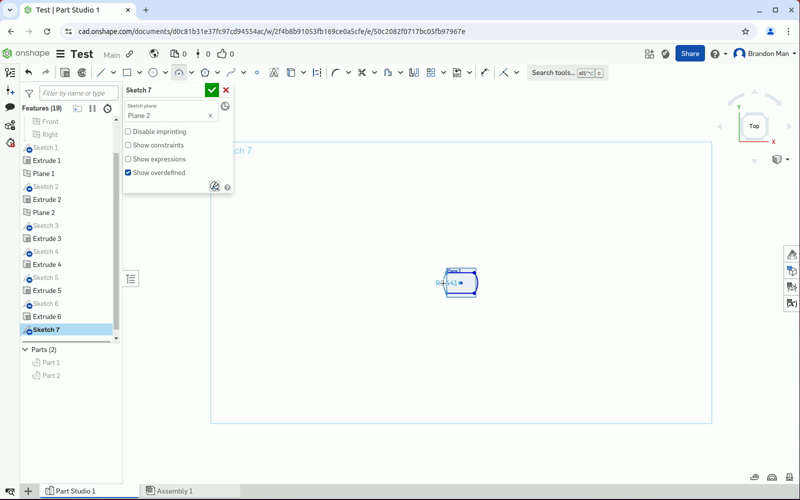
key_up(shift)
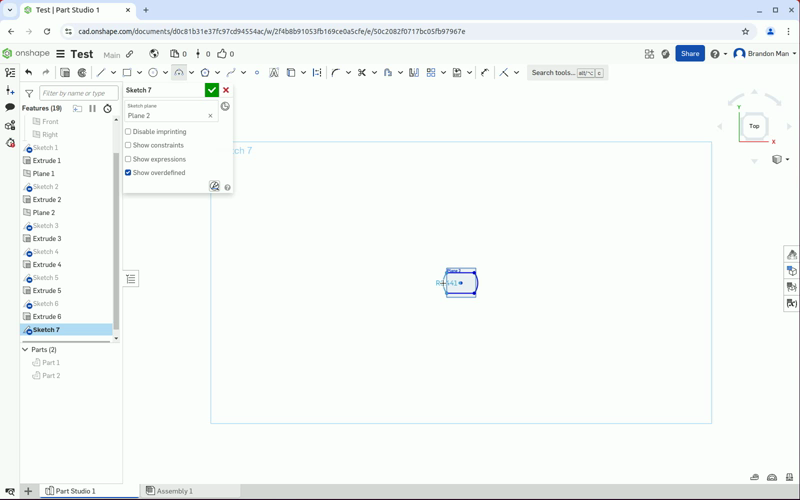
key(esc)
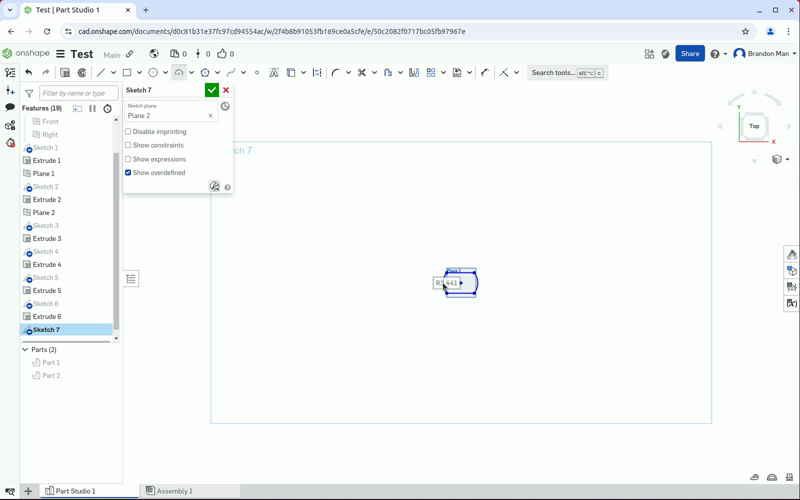
mouse_move(446, 277)
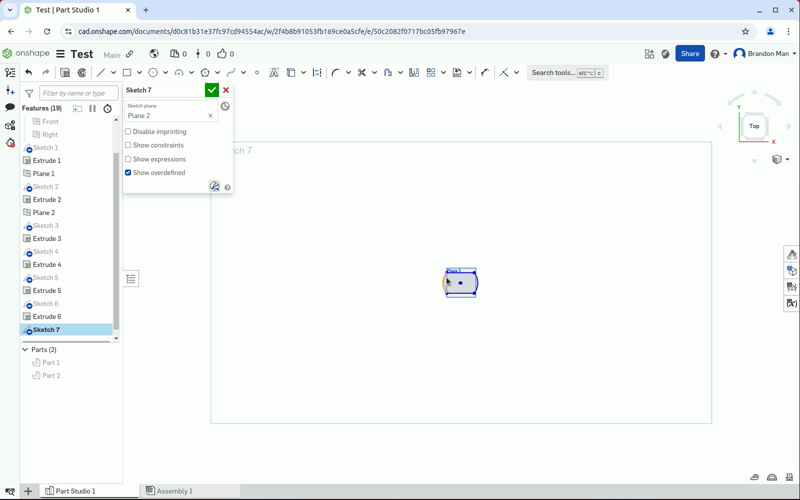
scroll(6)
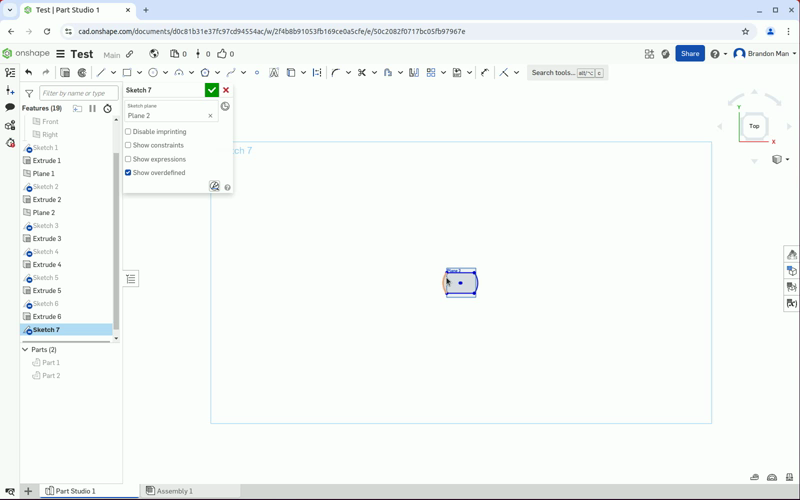
scroll(6)
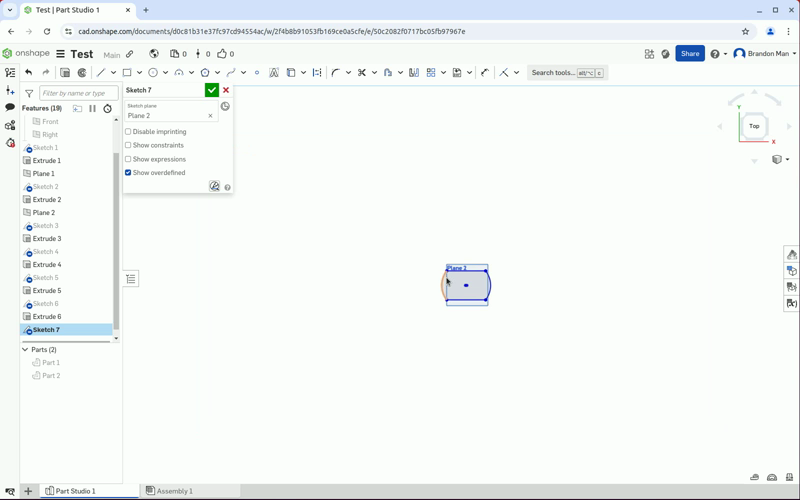
scroll(6)
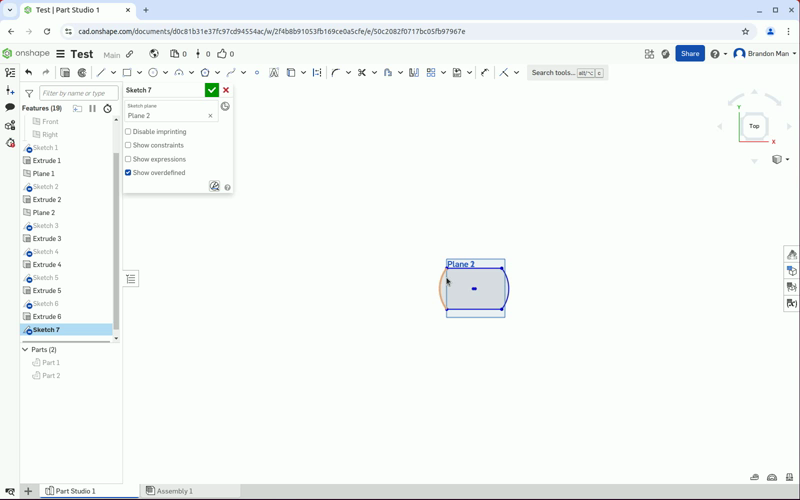
scroll(6)
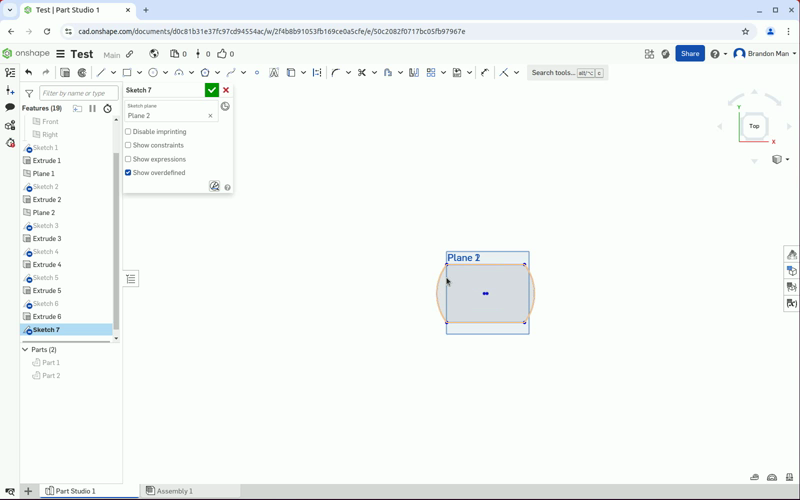
scroll(6)
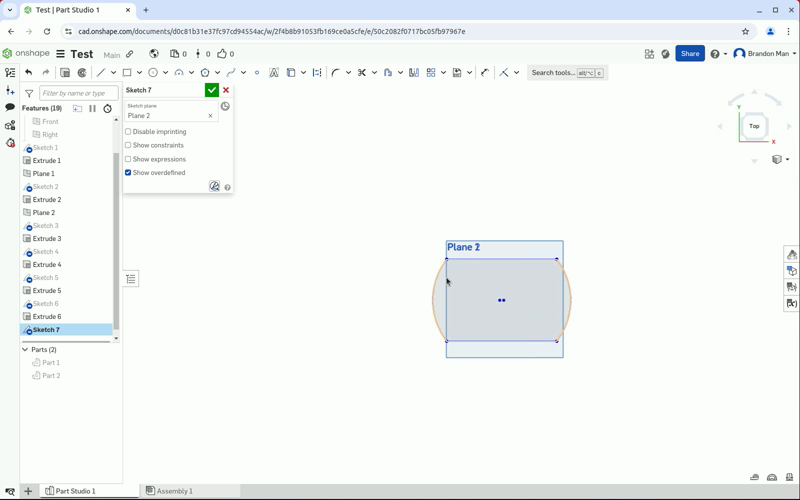
scroll(6)
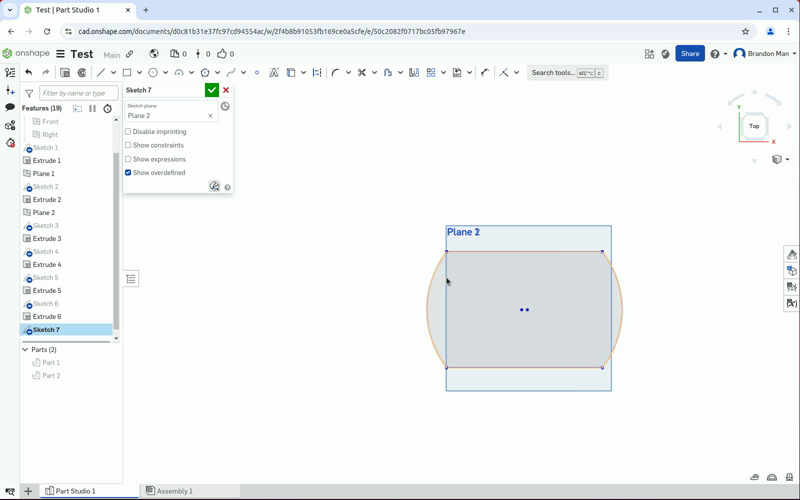
scroll(6)
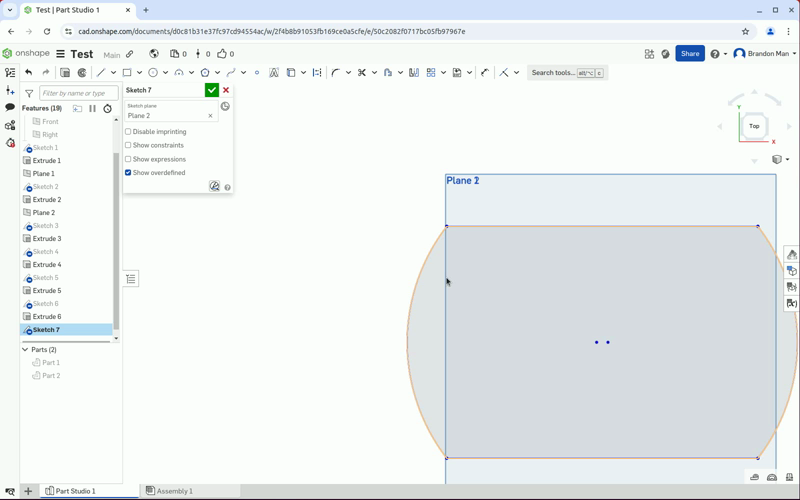
click(446, 277)
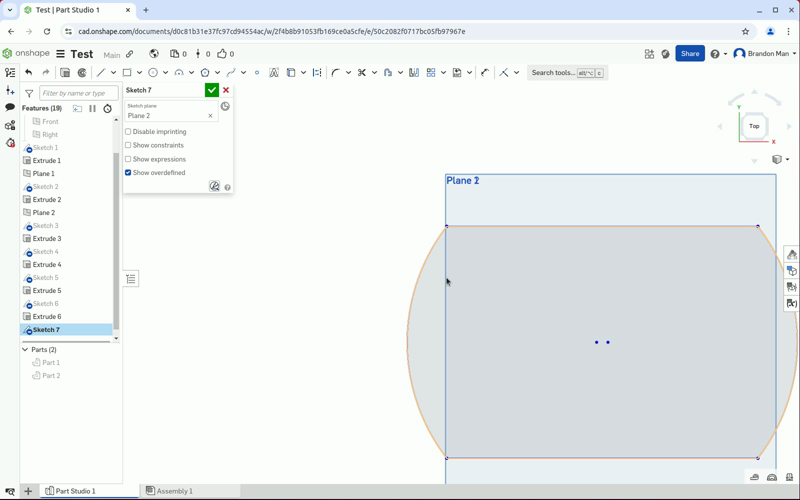
scroll(-6)
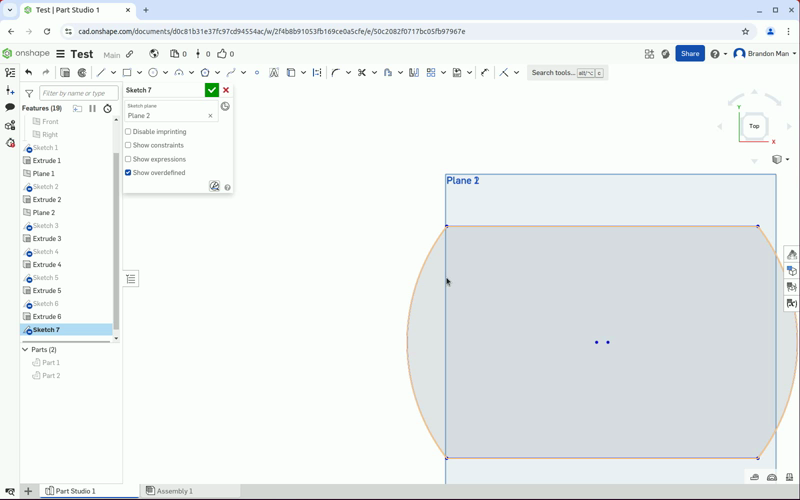
scroll(-6)
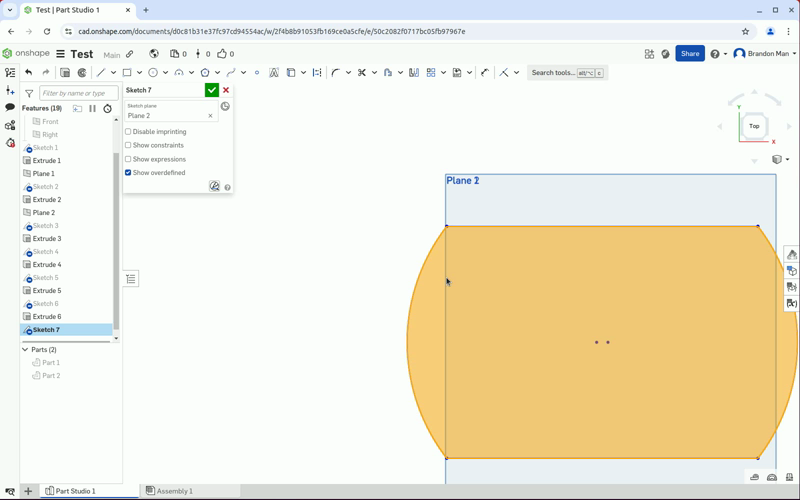
scroll(-6)
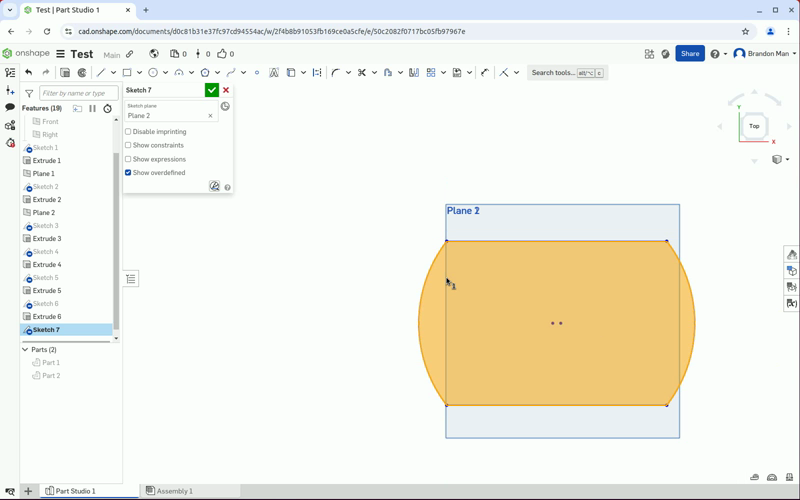
scroll(-6)
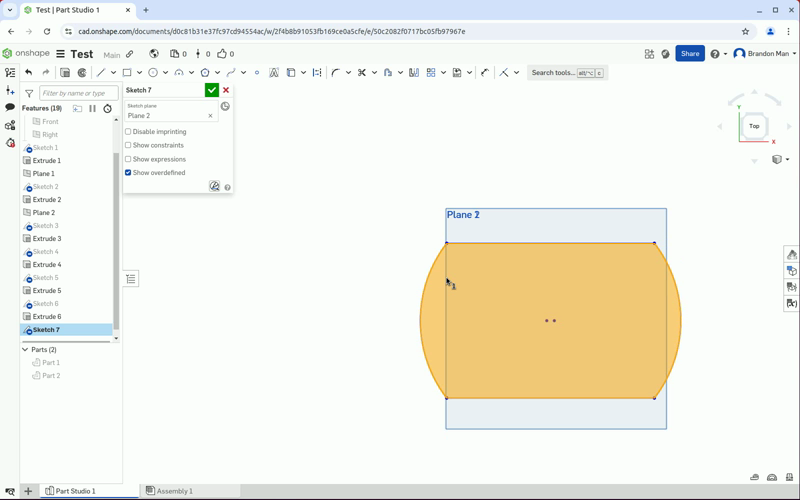
scroll(-6)
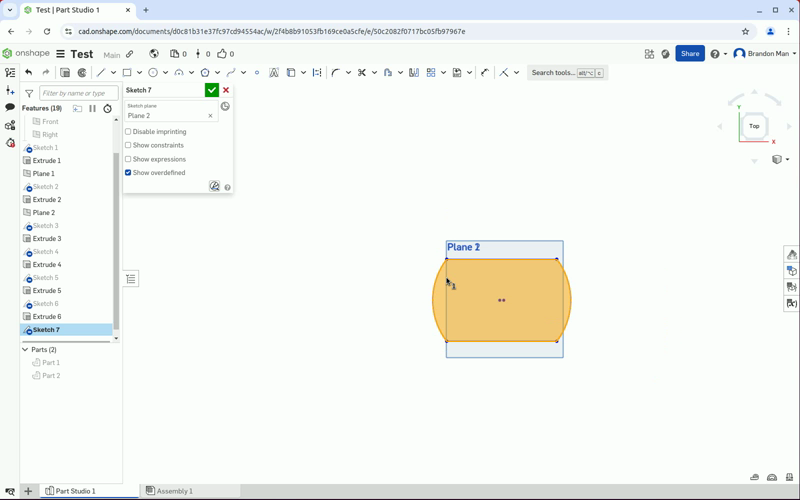
scroll(-6)
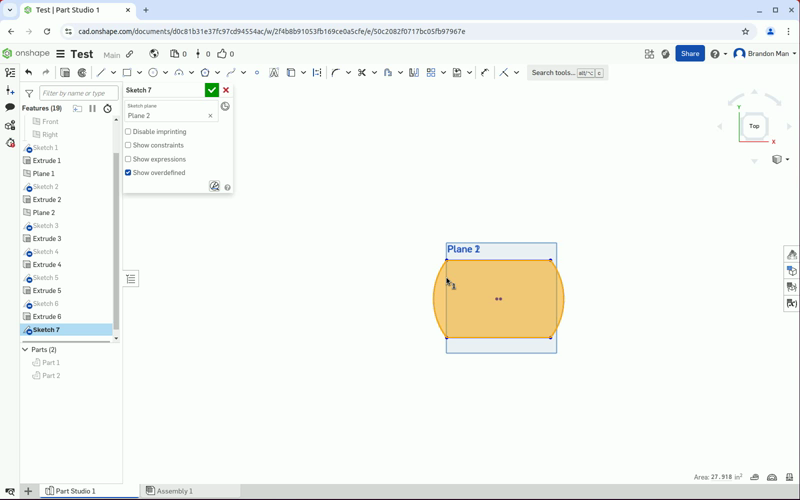
scroll(-6)
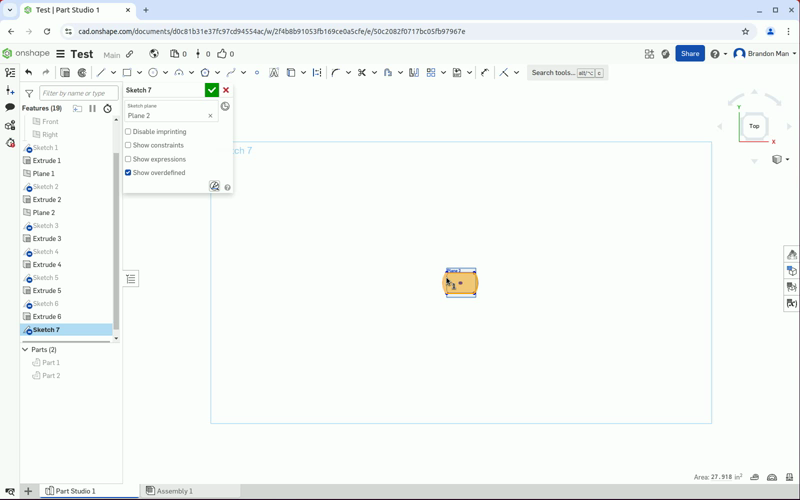
mouse_move(73, 352)
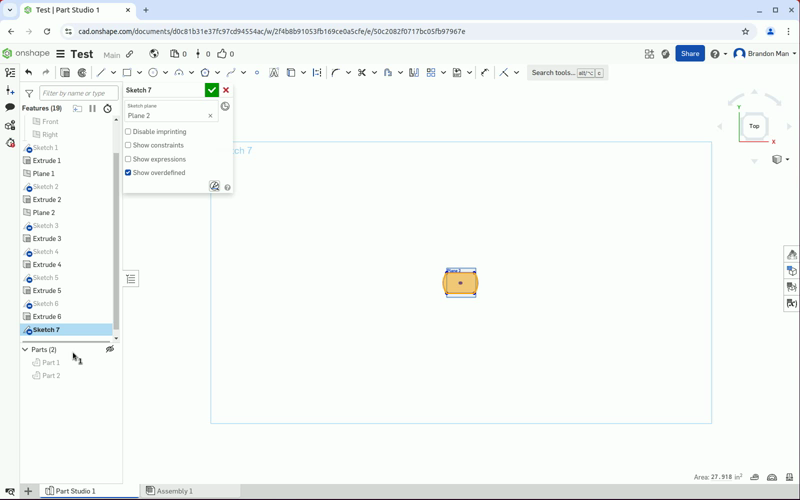
key(shift+y)
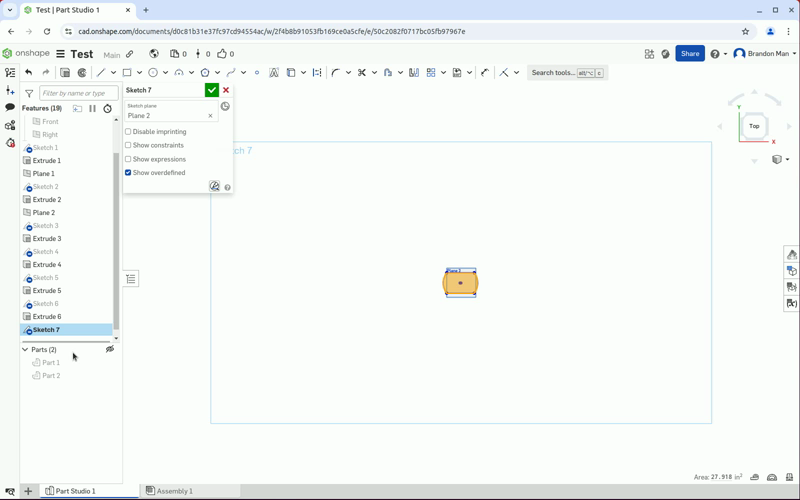
key(shift+e)
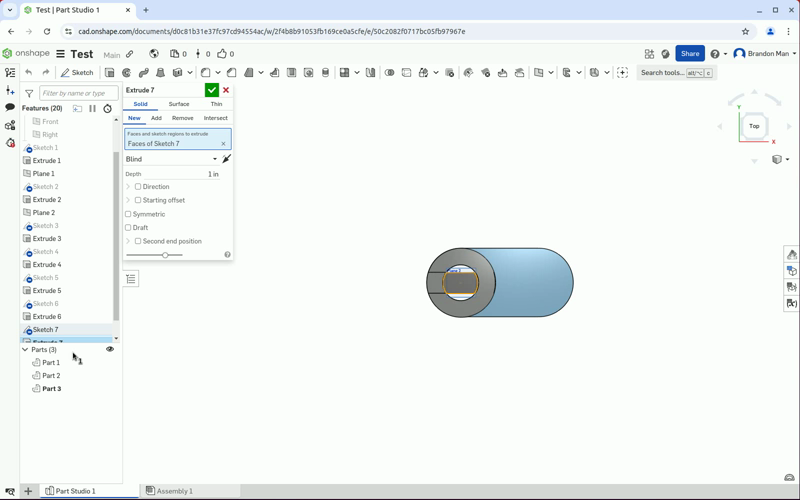
mouse_move(143, 106)
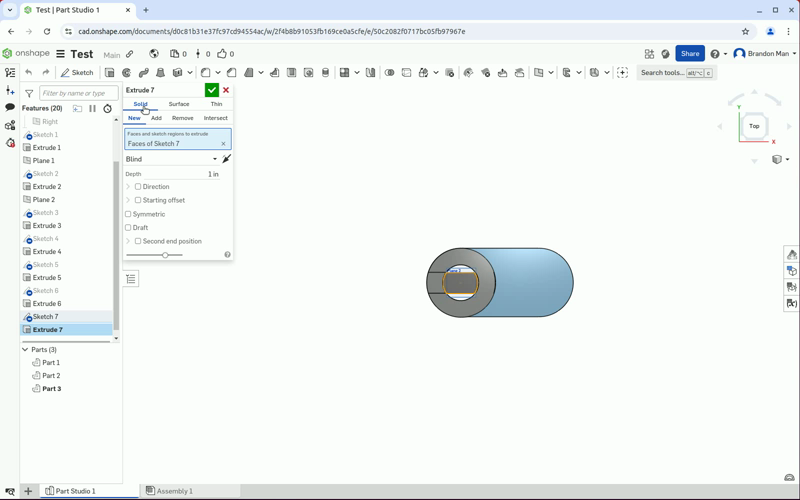
click(143, 106)
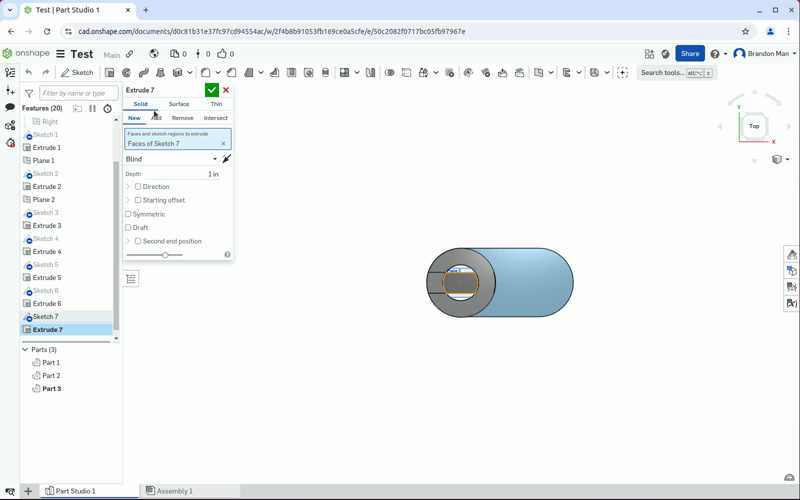
mouse_move(186, 120)
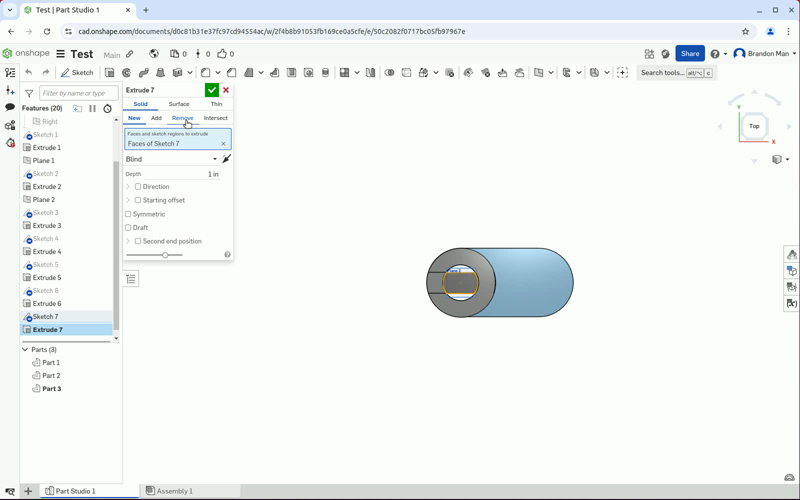
click(186, 120)
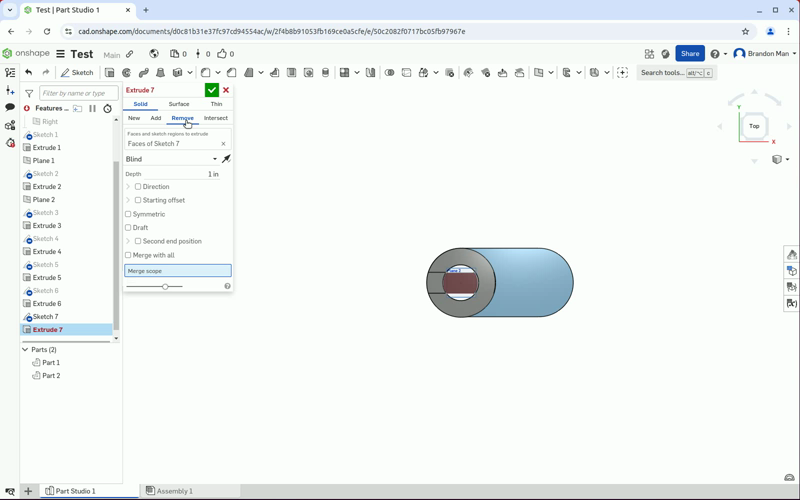
key(tab, 4)
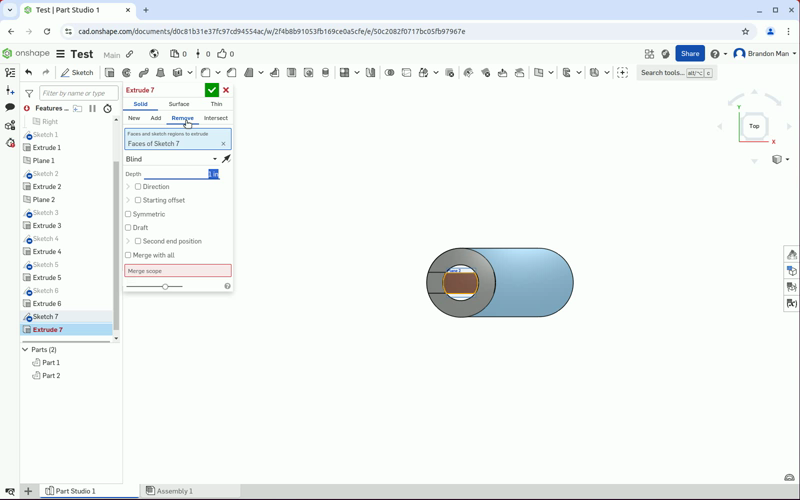
text(2.166)
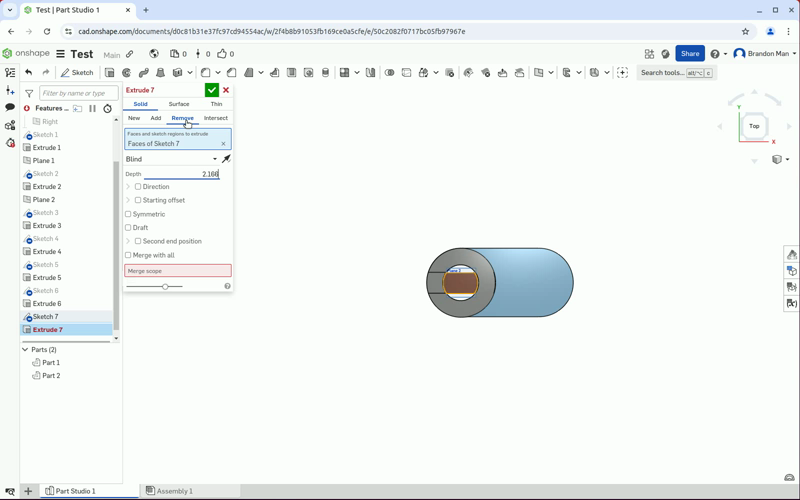
key(tab, 6)
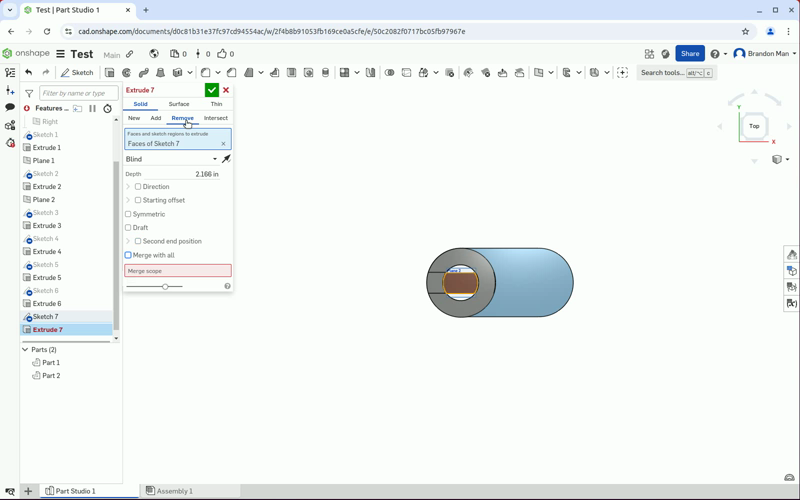
key(space)
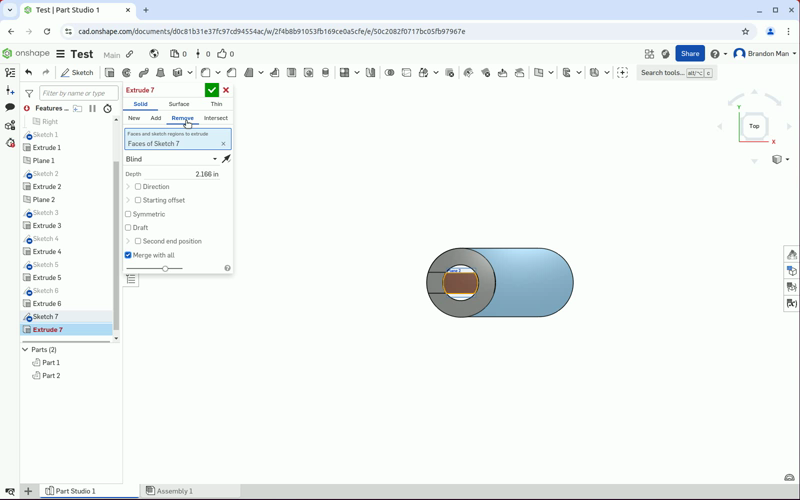
key(enter)
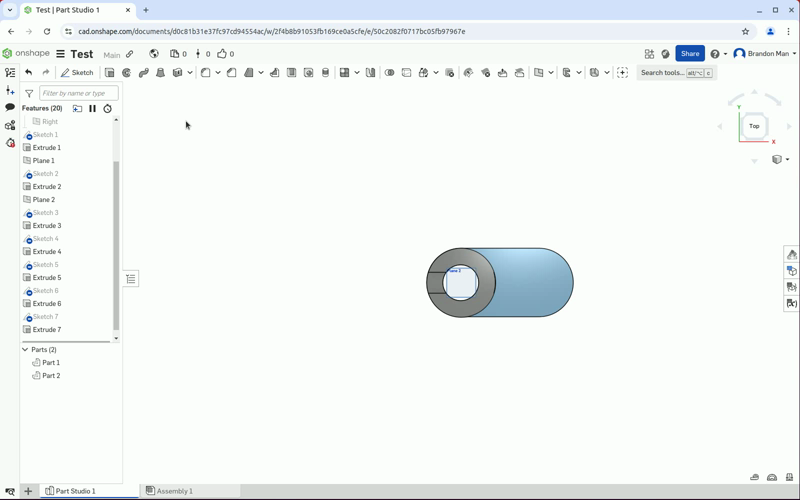
key(shift+h)
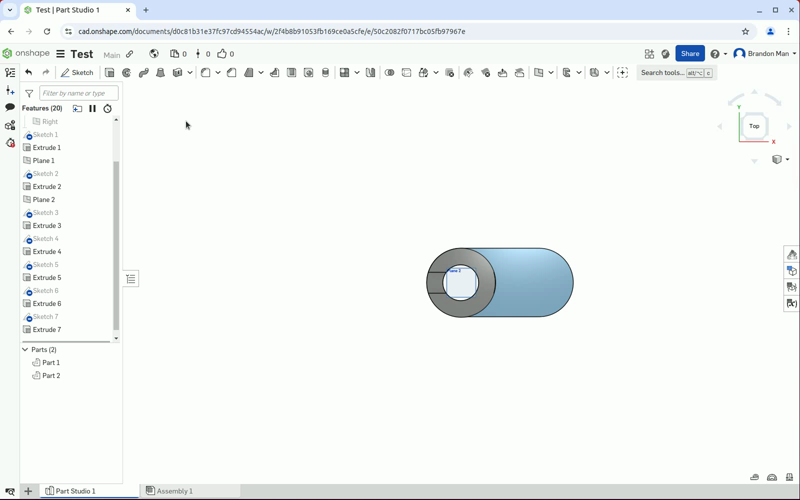
key(shift+h)
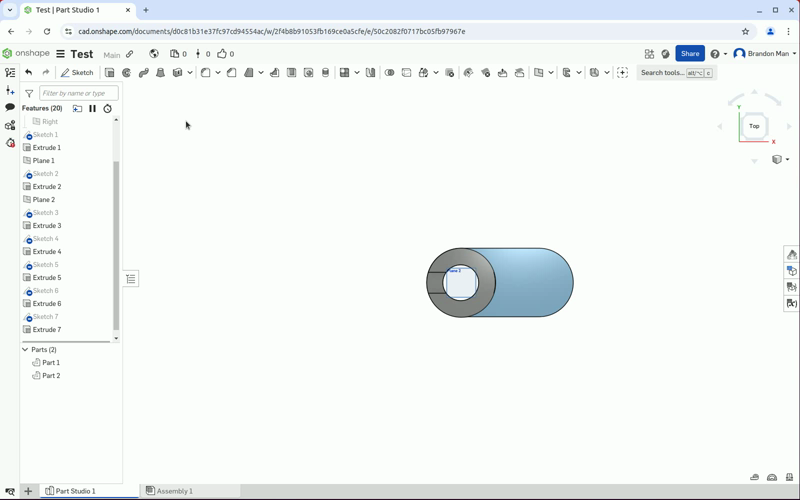
mouse_move(69, 137)
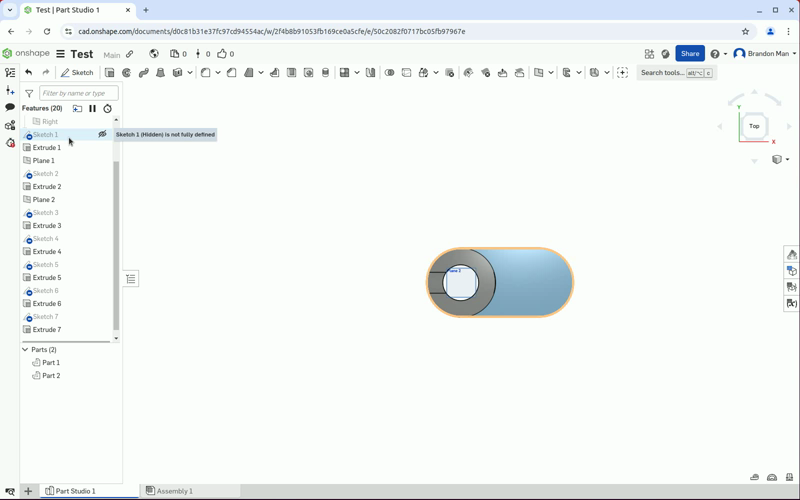
click(69, 137)
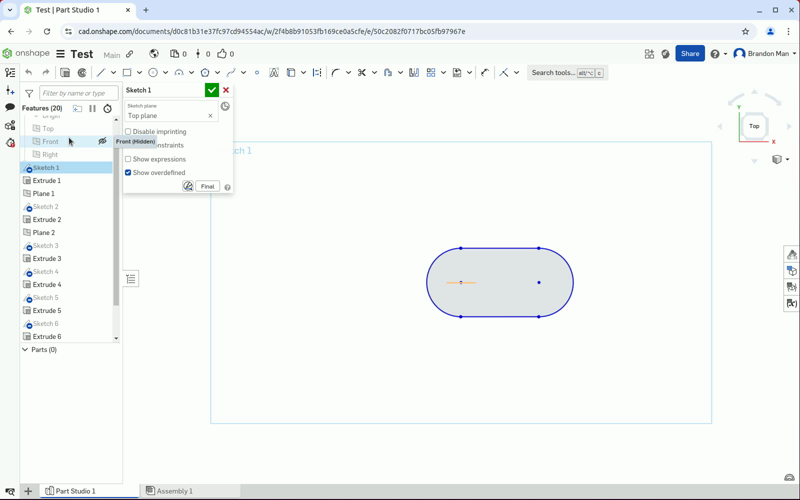
mouse_move(229, 92)
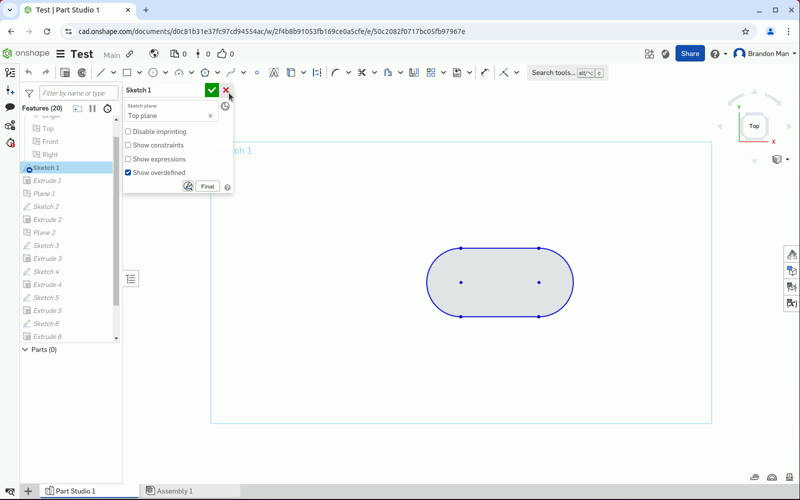
click(229, 92)
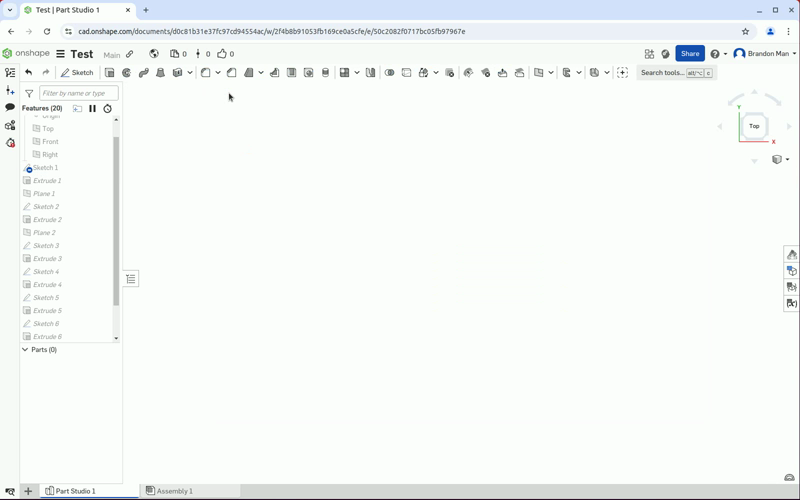
key(shift+s)
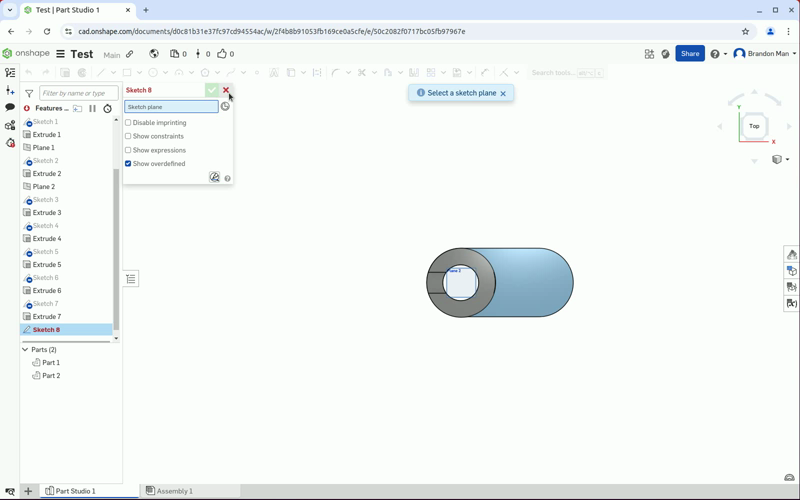
mouse_move(69, 189)
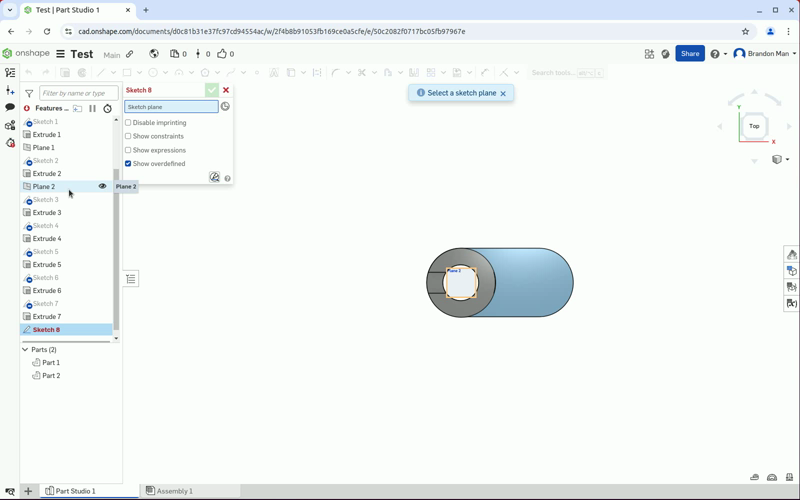
click(69, 189)
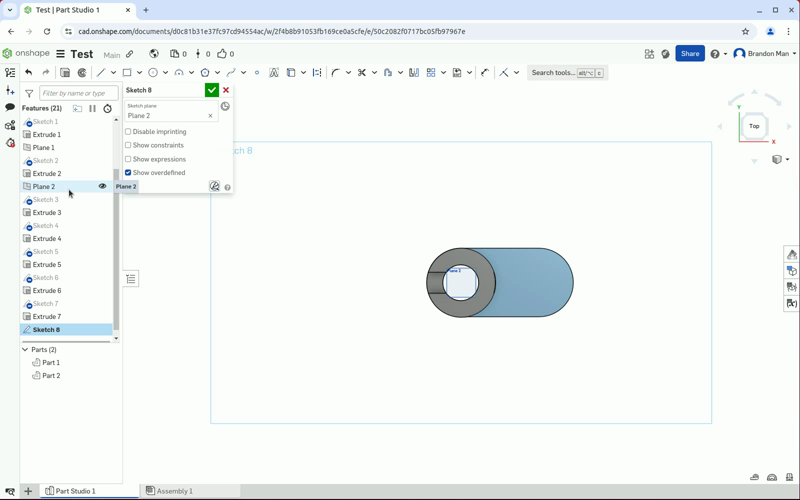
mouse_move(73, 352)
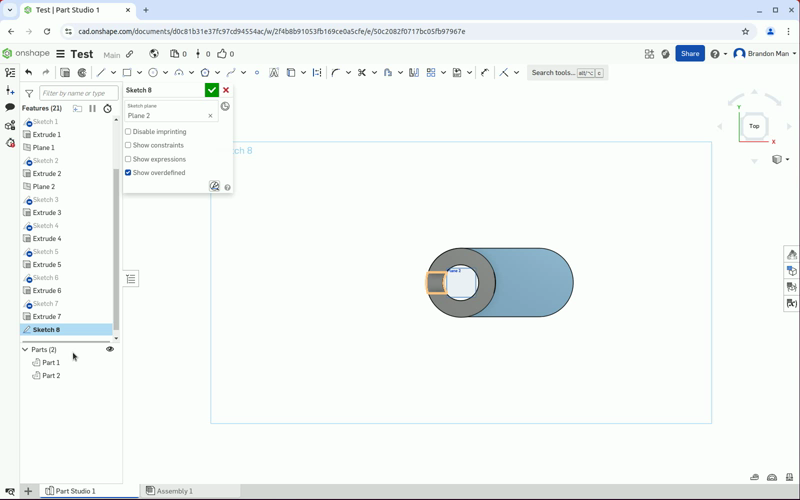
key(y)
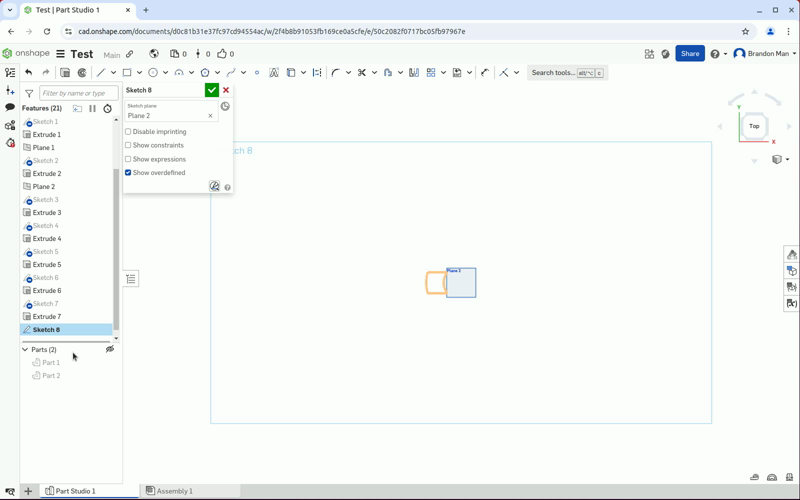
key(l)
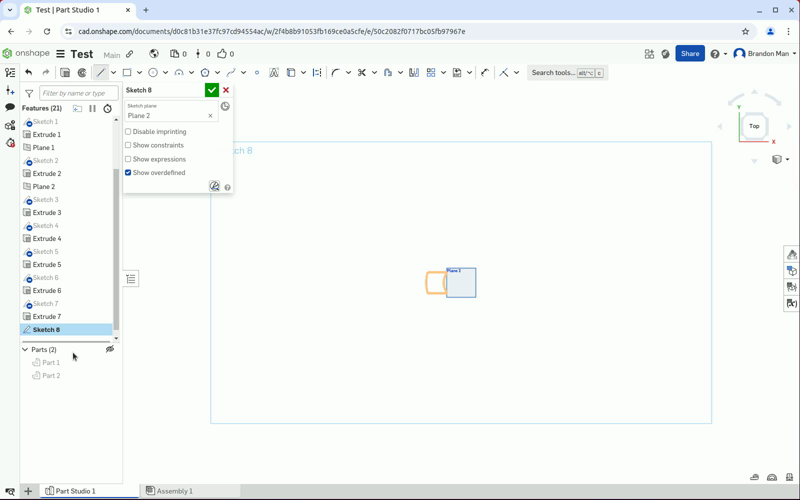
key_down(shift)
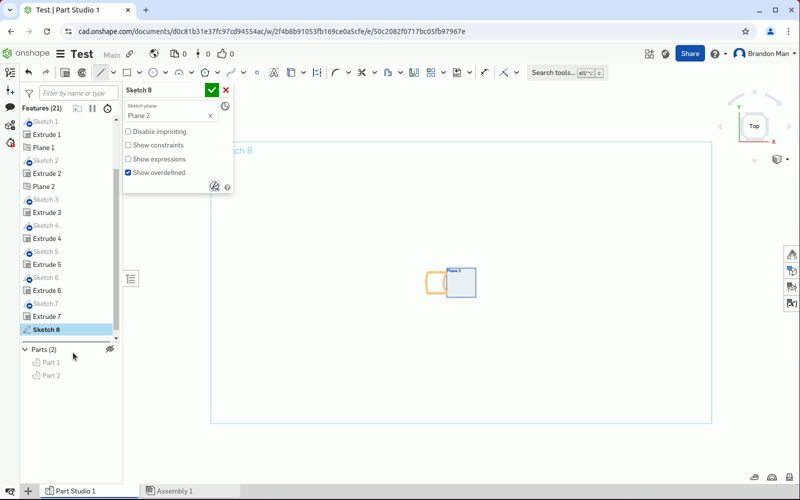
mouse_move(474, 293)
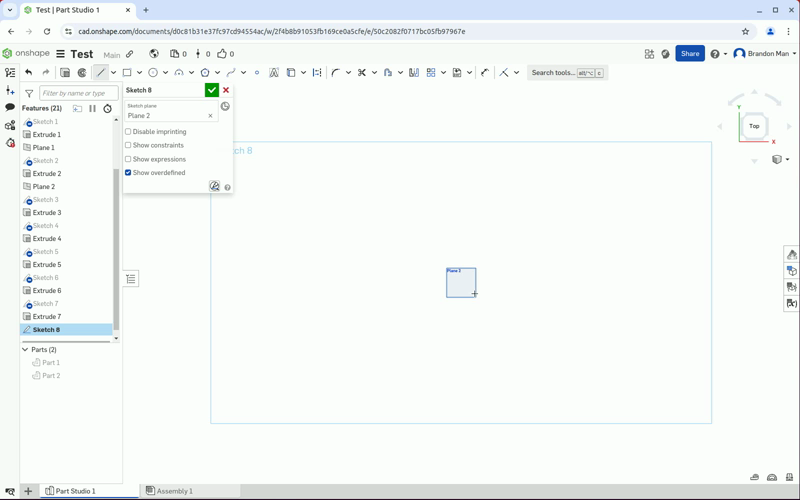
click(474, 293)
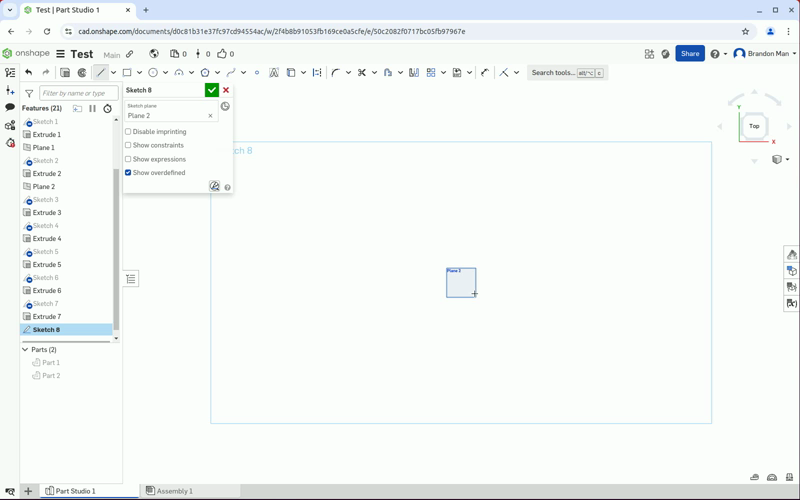
key_up(shift)
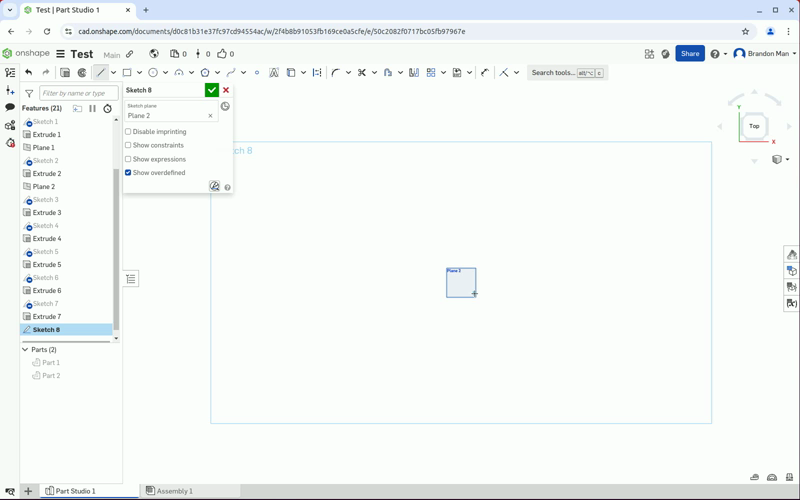
key_down(shift)
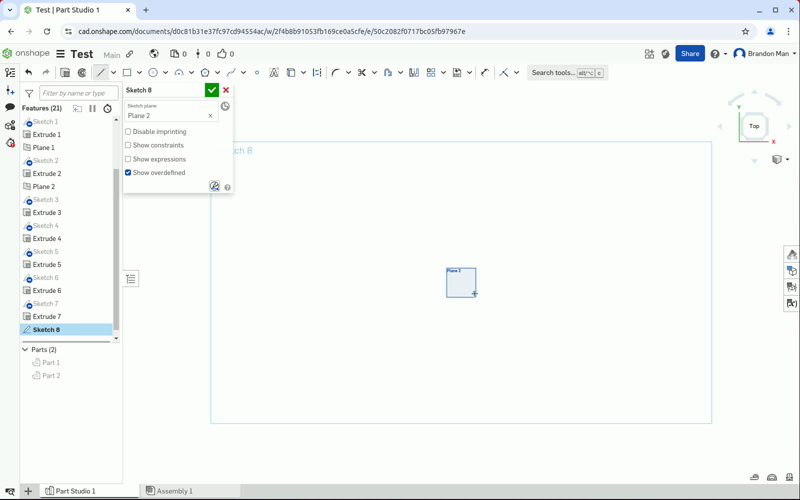
mouse_move(504, 293)
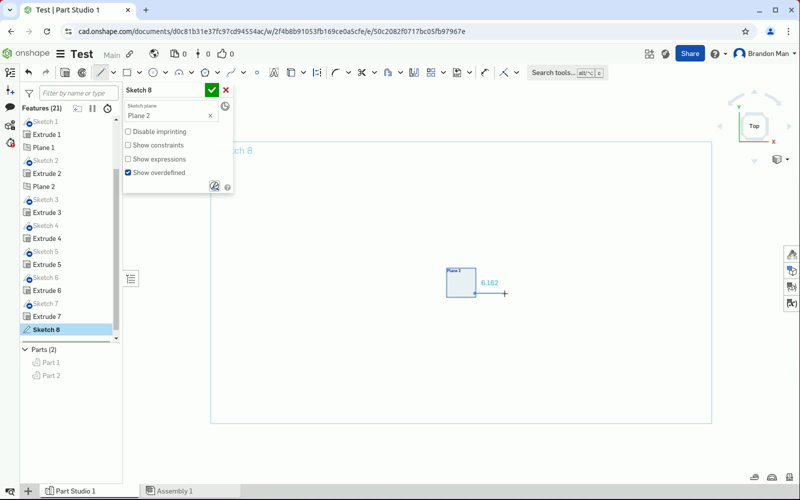
mouse_move(494, 293)
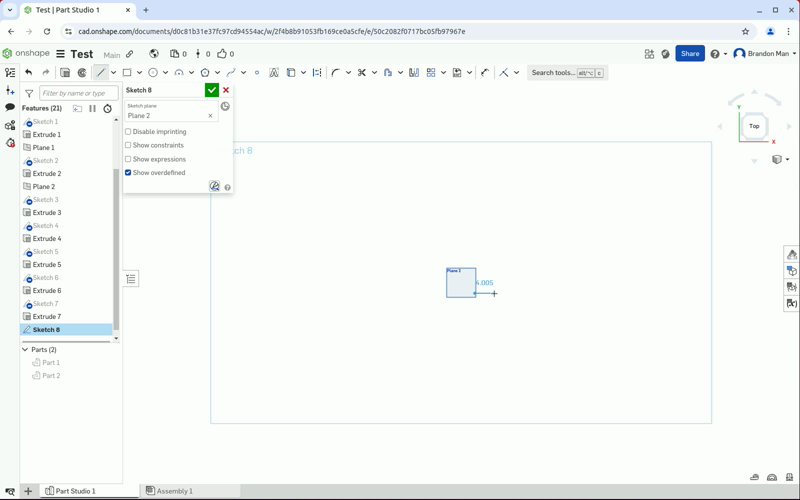
click(494, 293)
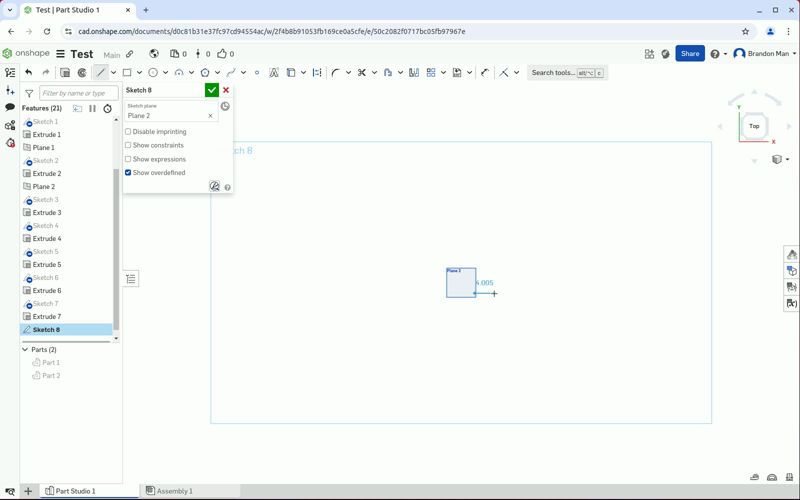
key_up(shift)
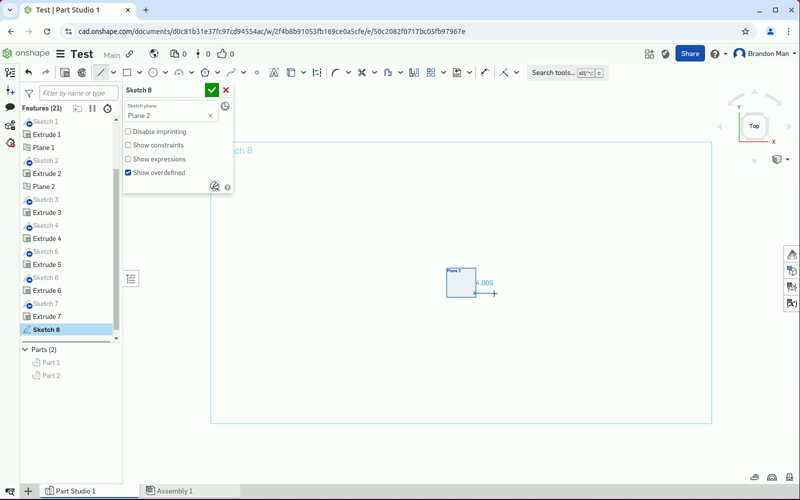
key(esc)
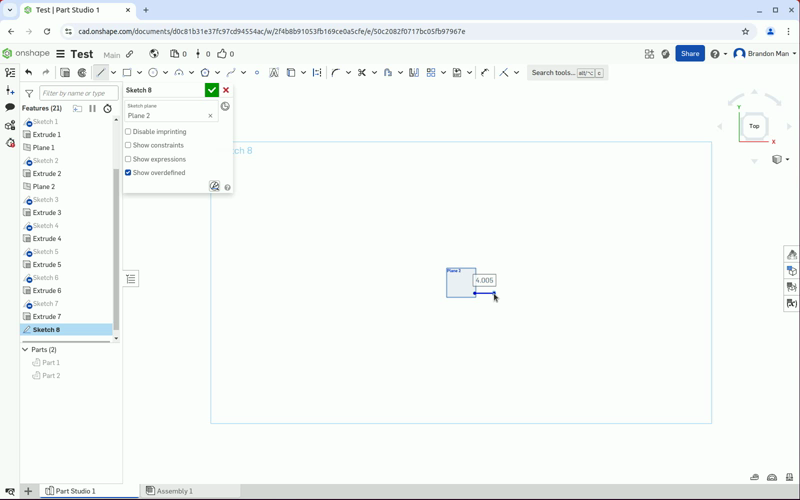
key(a)
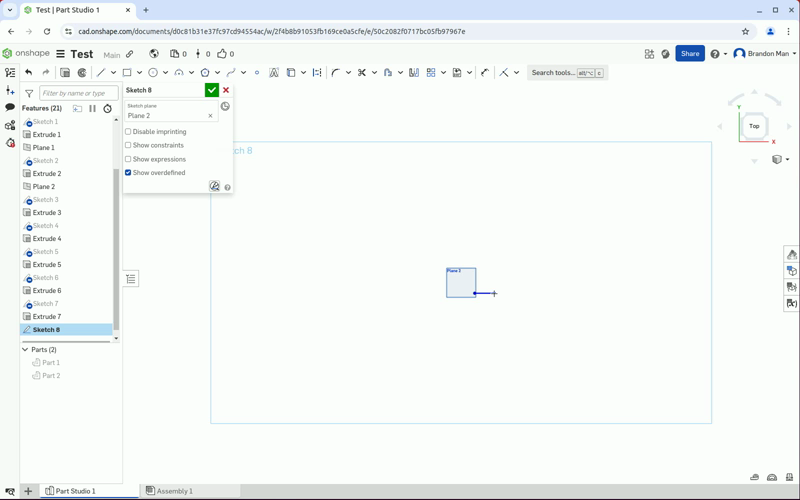
mouse_move(494, 293)
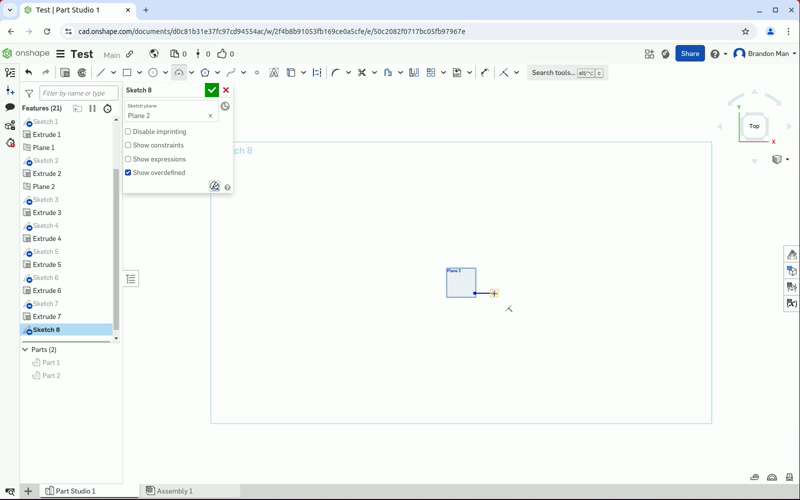
click(494, 293)
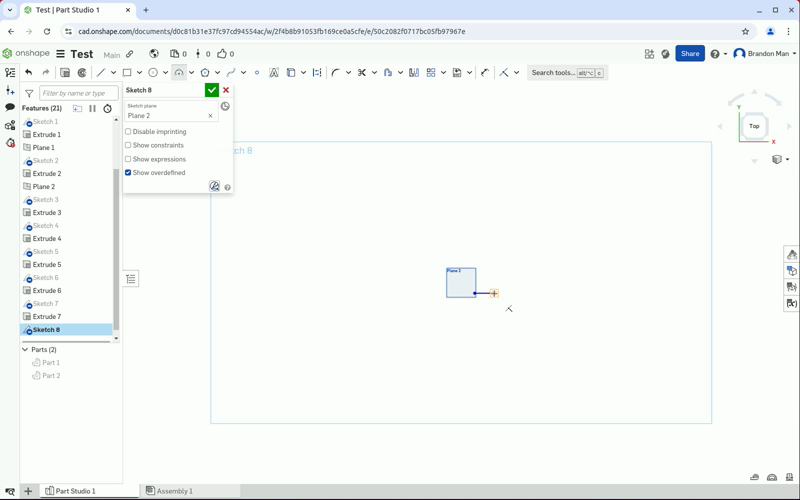
key_down(shift)
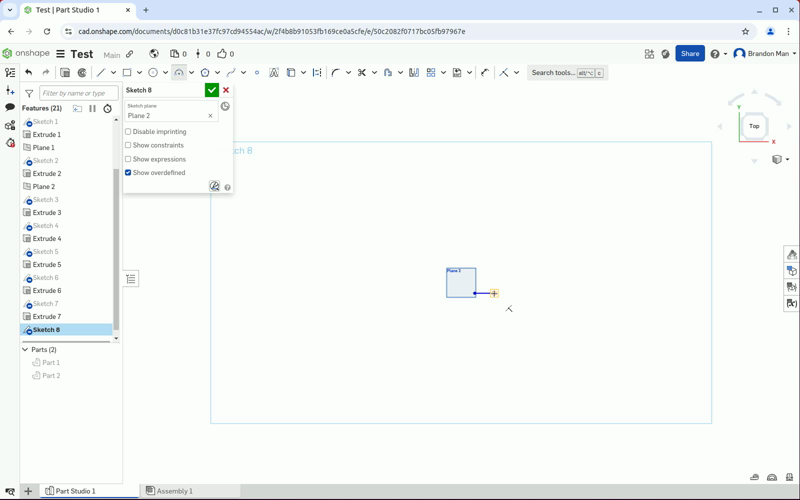
mouse_move(494, 272)
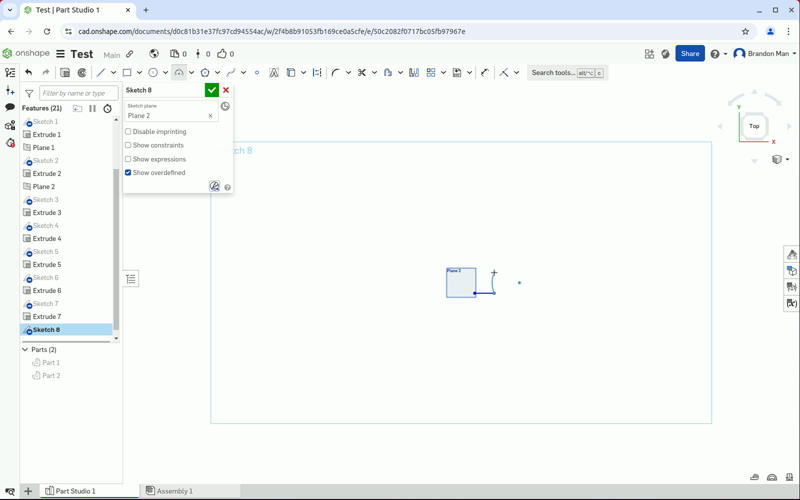
click(494, 272)
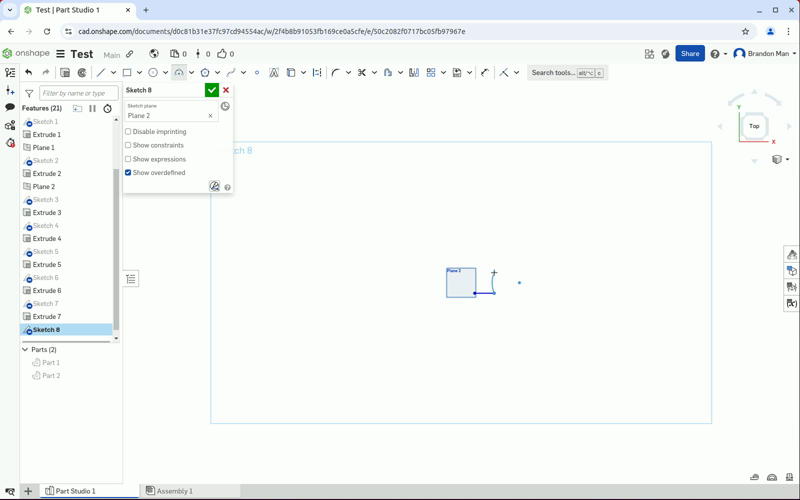
mouse_move(495, 282)
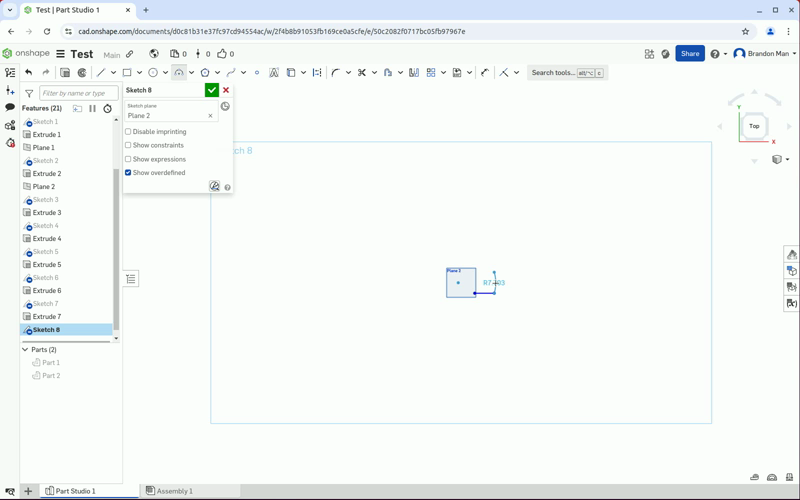
click(495, 282)
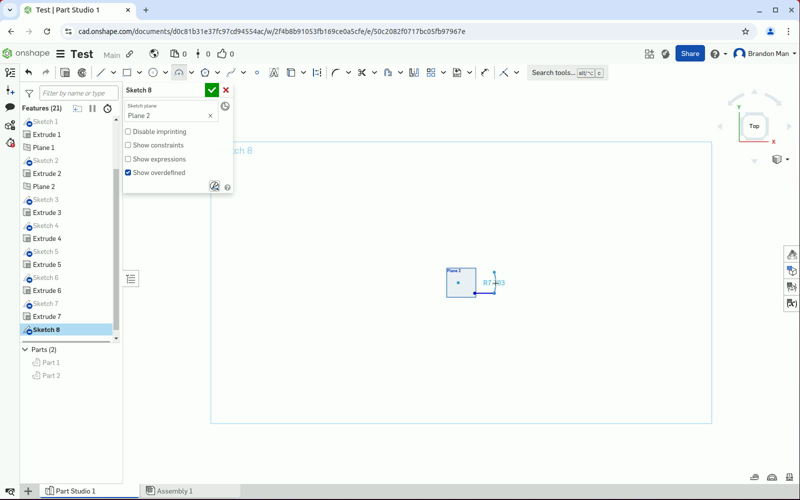
key_up(shift)
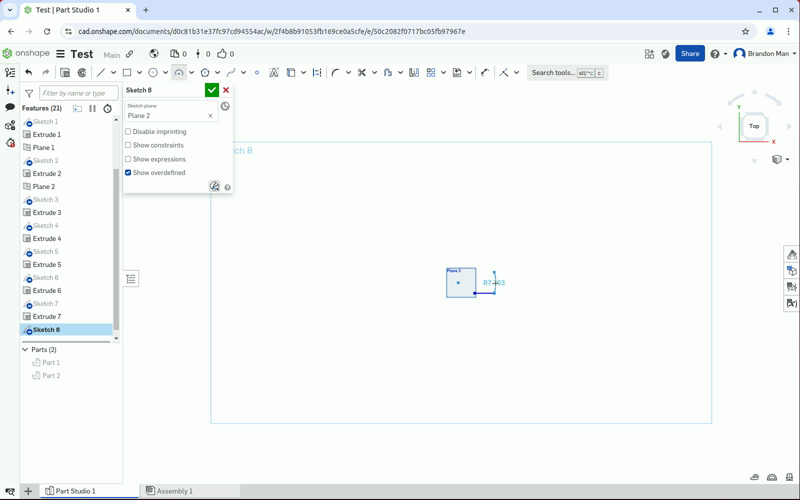
key(esc)
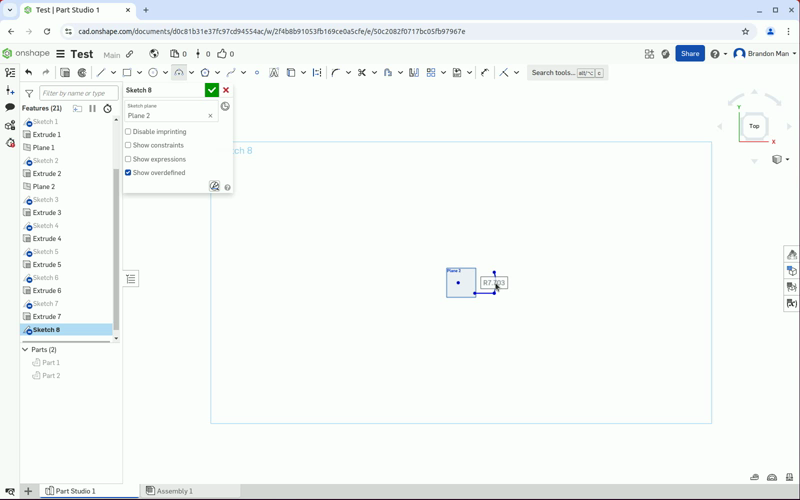
key(l)
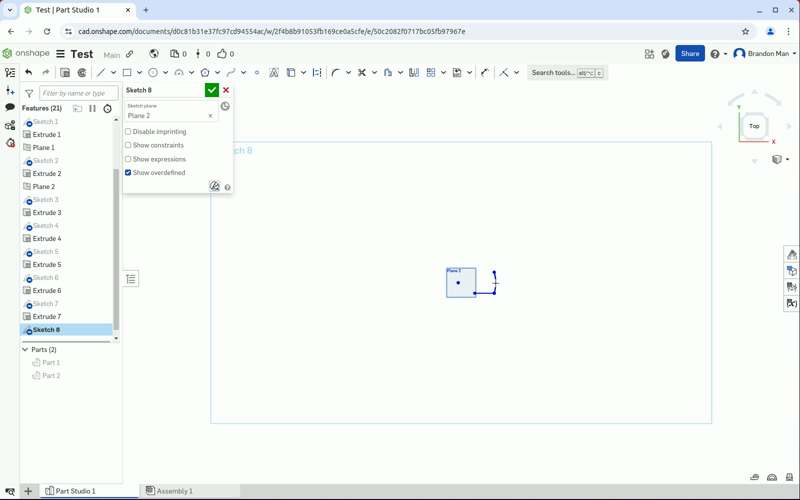
mouse_move(494, 272)
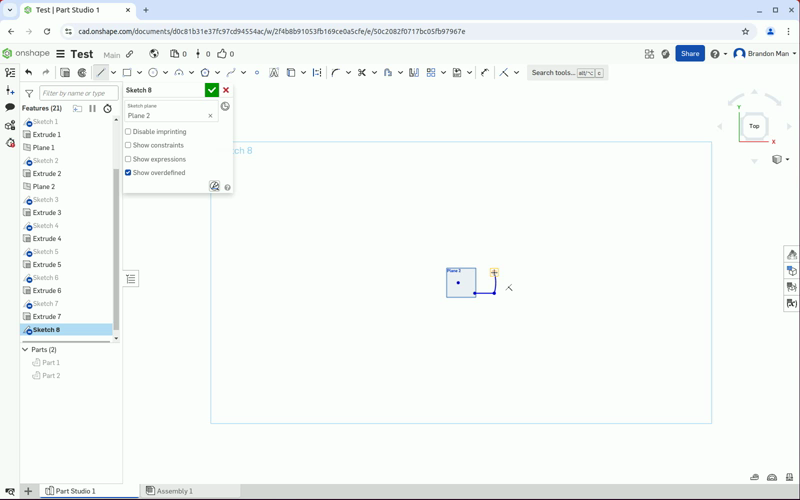
click(494, 272)
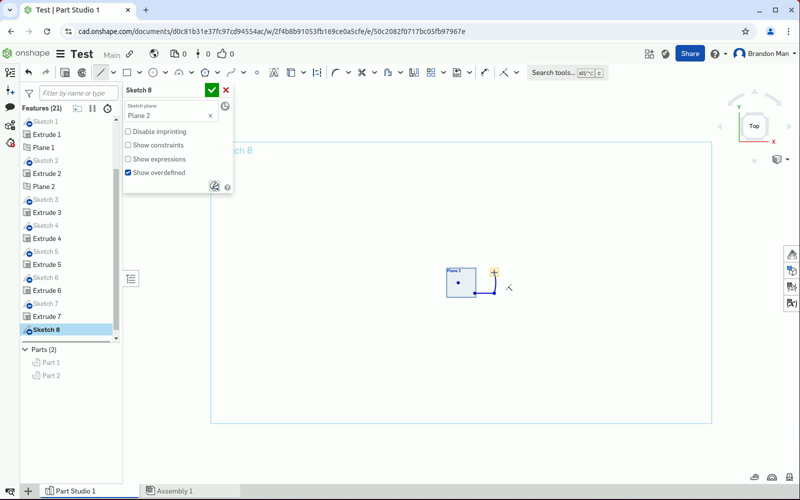
key_down(shift)
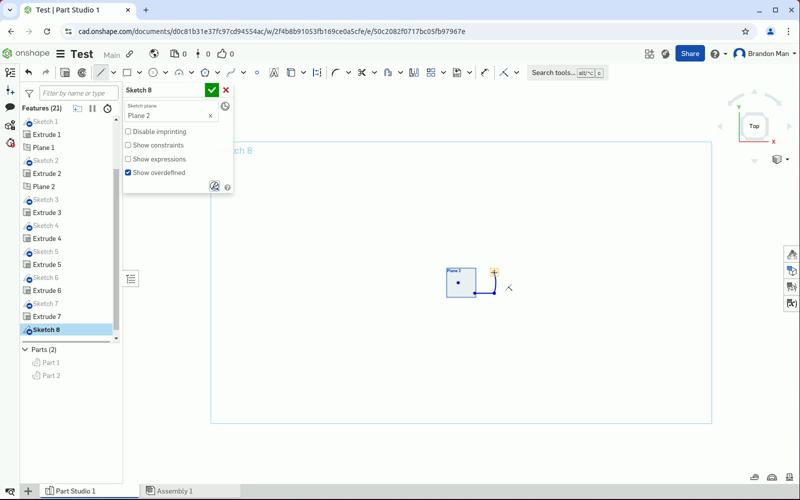
mouse_move(524, 272)
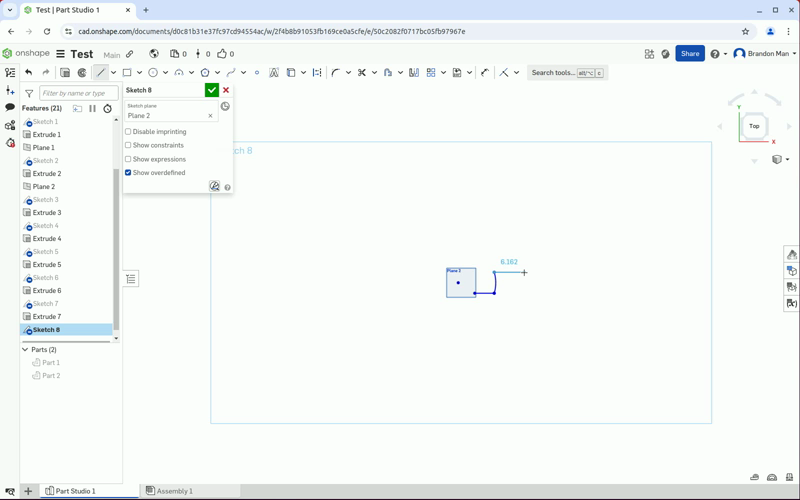
mouse_move(474, 272)
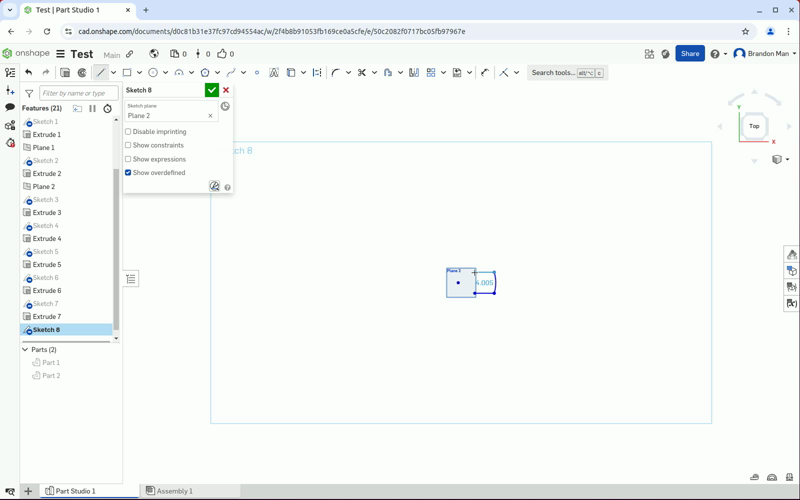
click(474, 272)
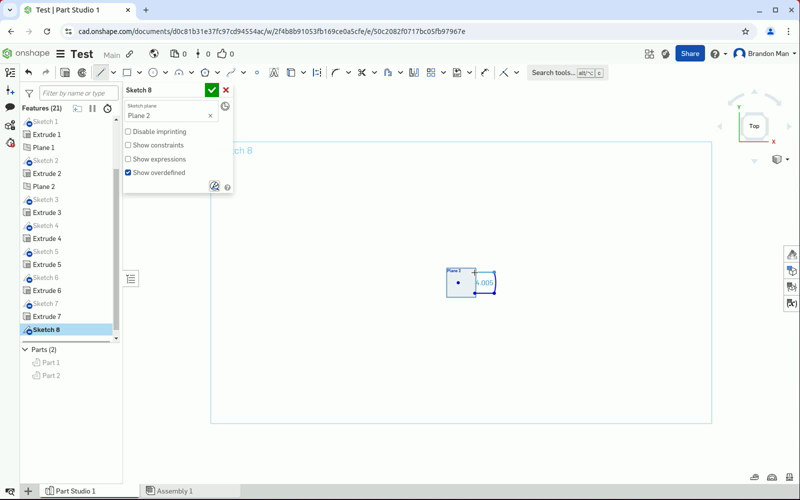
key_up(shift)
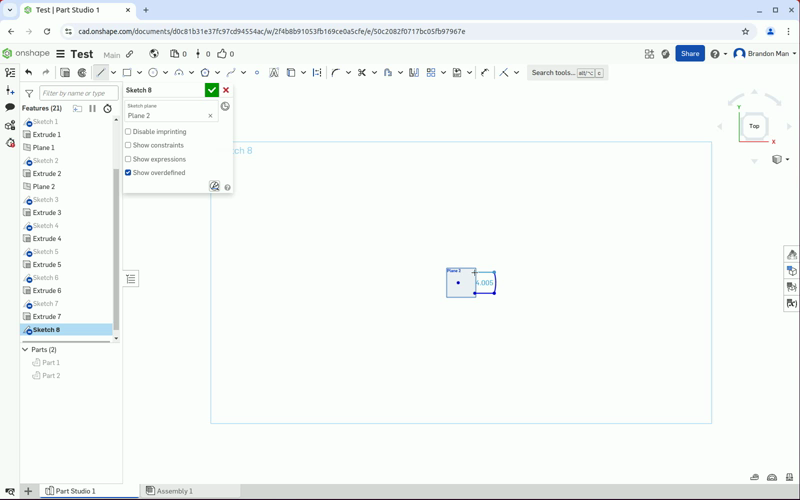
key(esc)
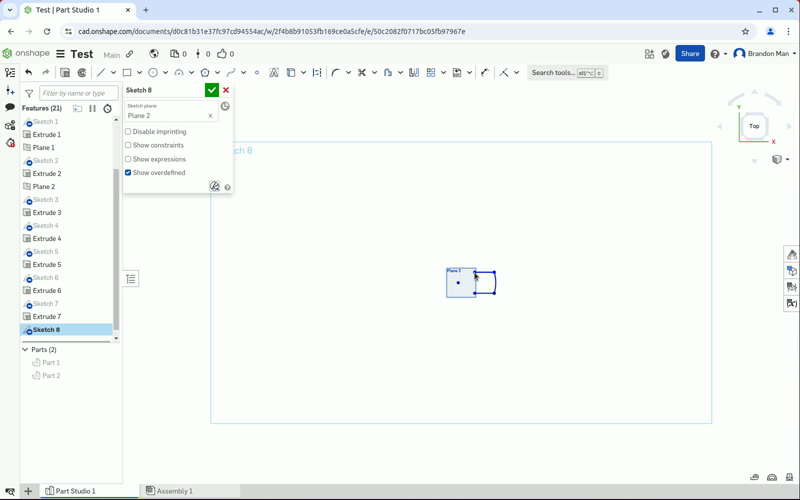
key(a)
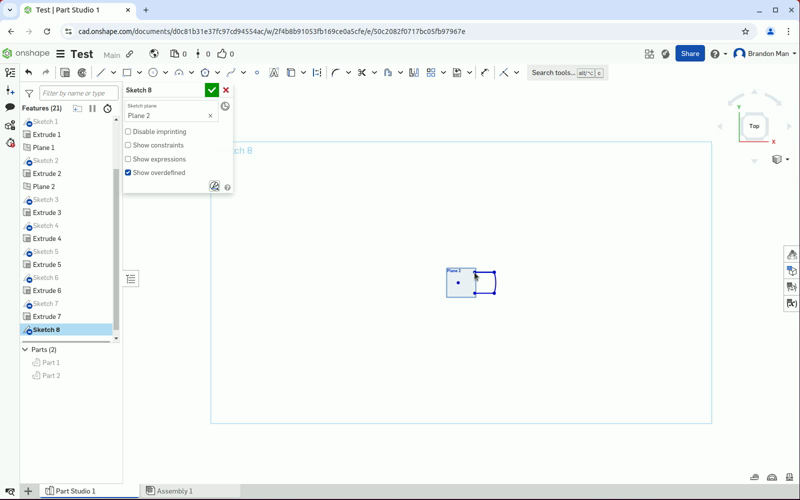
mouse_move(474, 272)
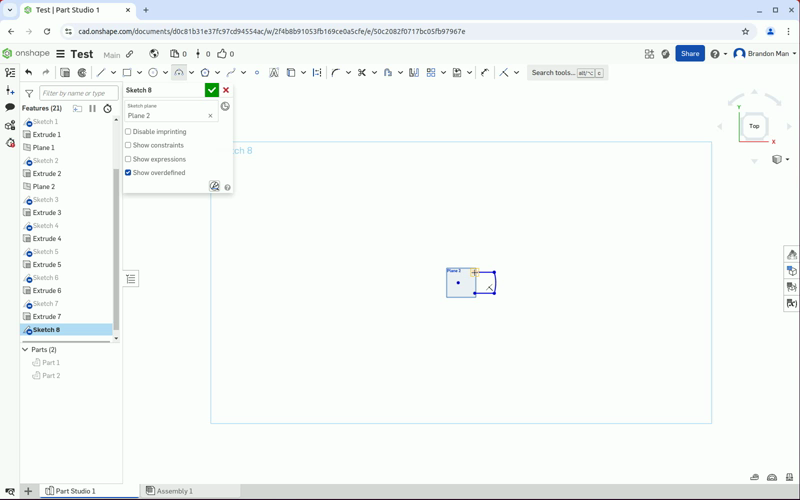
click(474, 272)
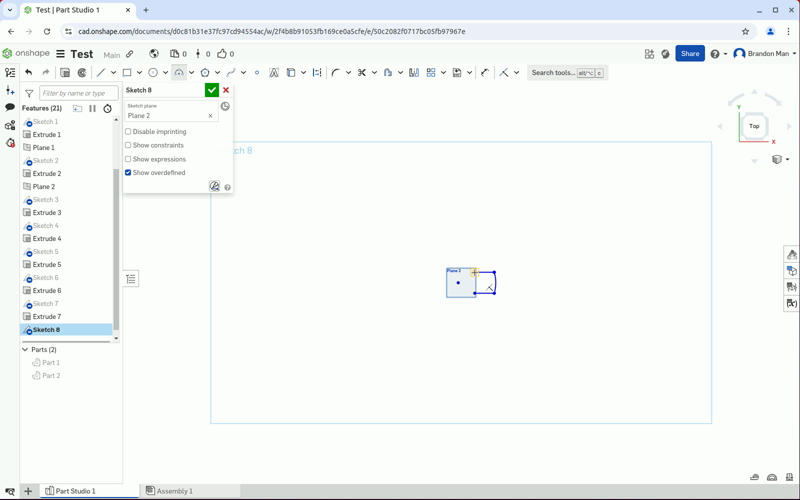
mouse_move(474, 293)
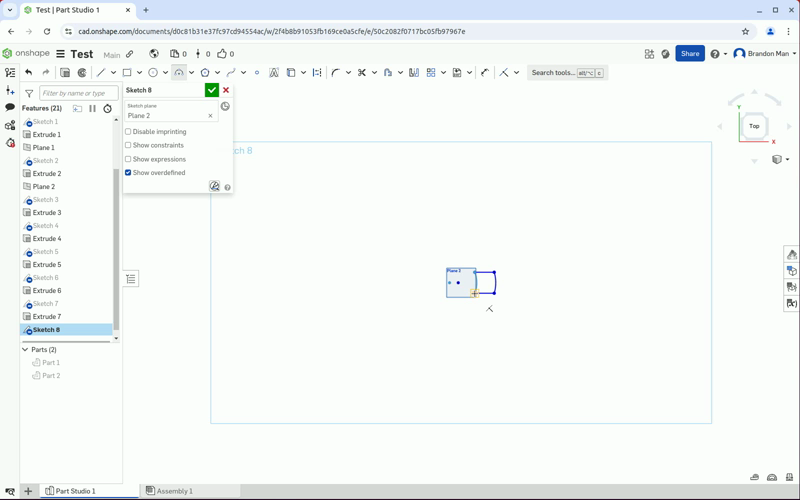
click(474, 293)
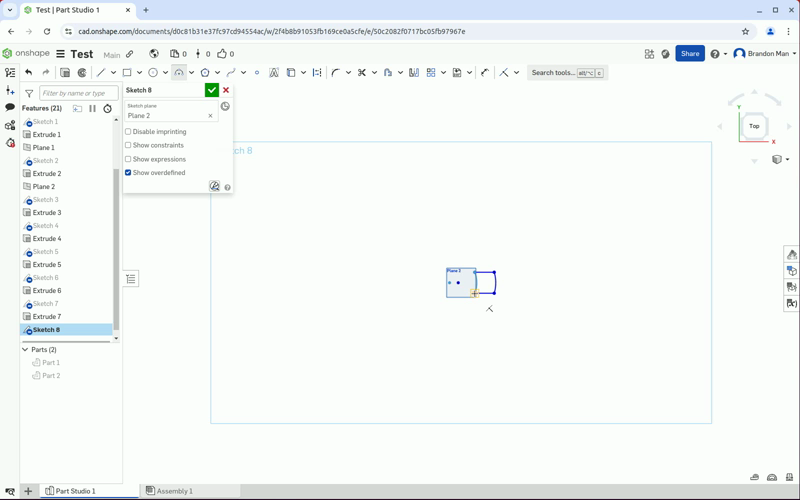
key_down(shift)
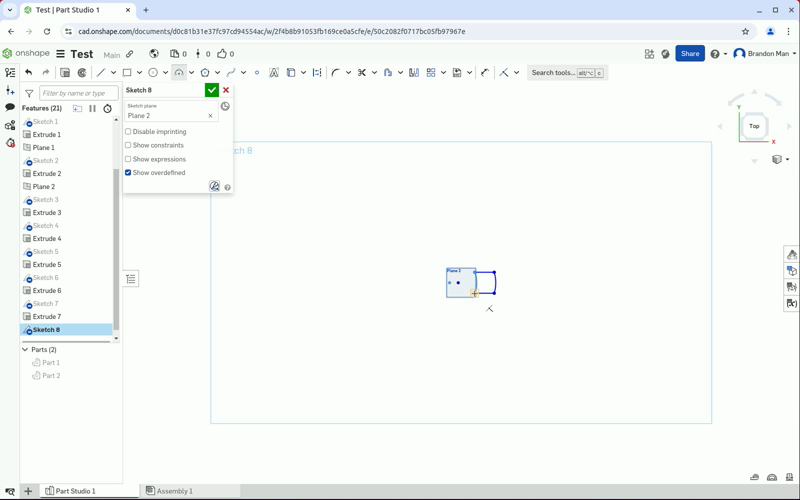
mouse_move(478, 282)
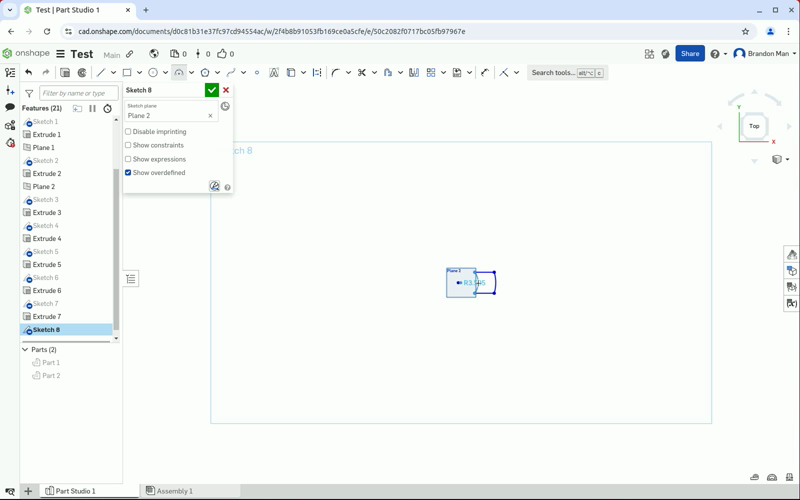
click(478, 282)
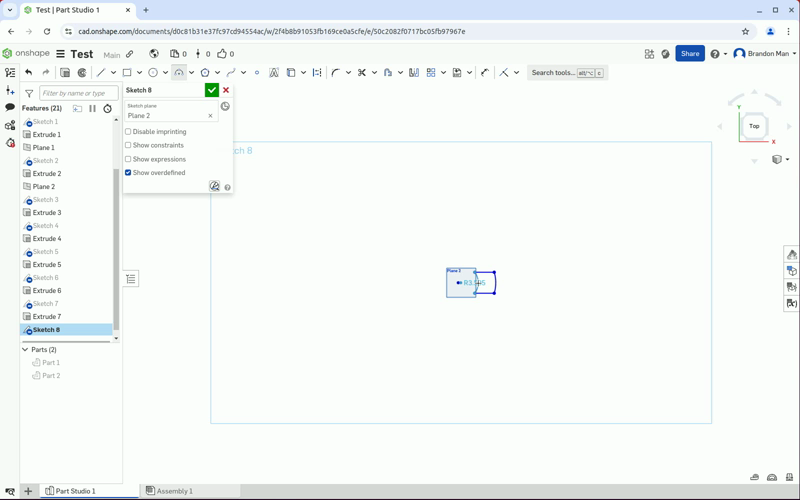
key_up(shift)
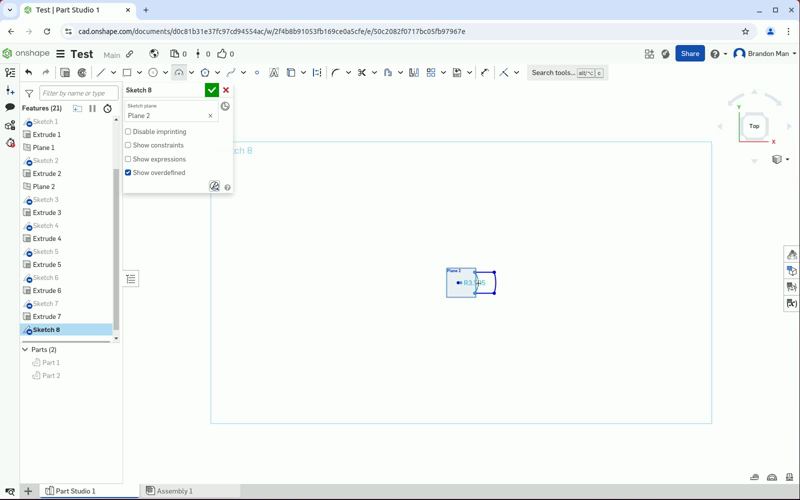
key(esc)
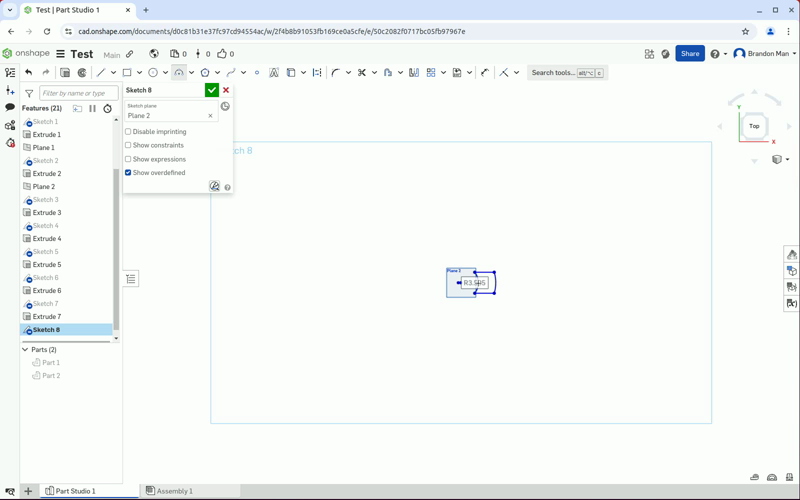
mouse_move(485, 282)
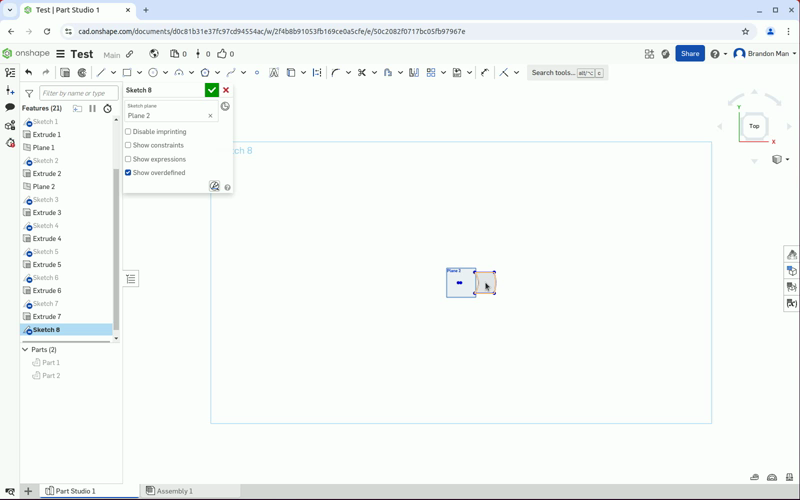
scroll(6)
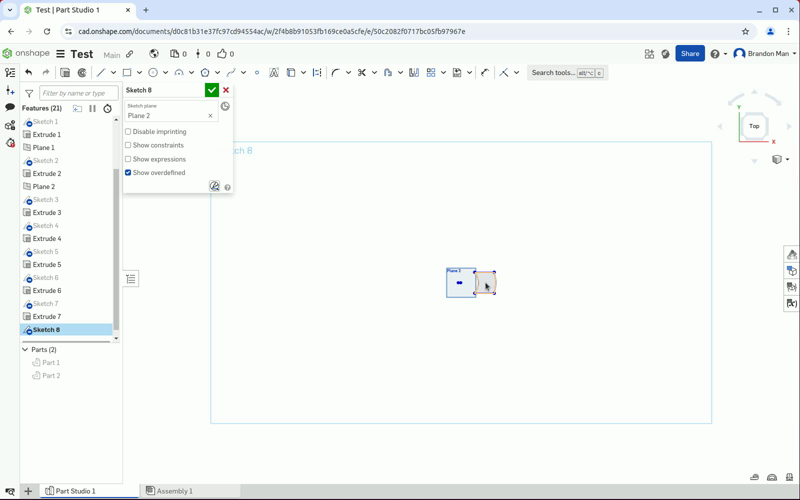
scroll(6)
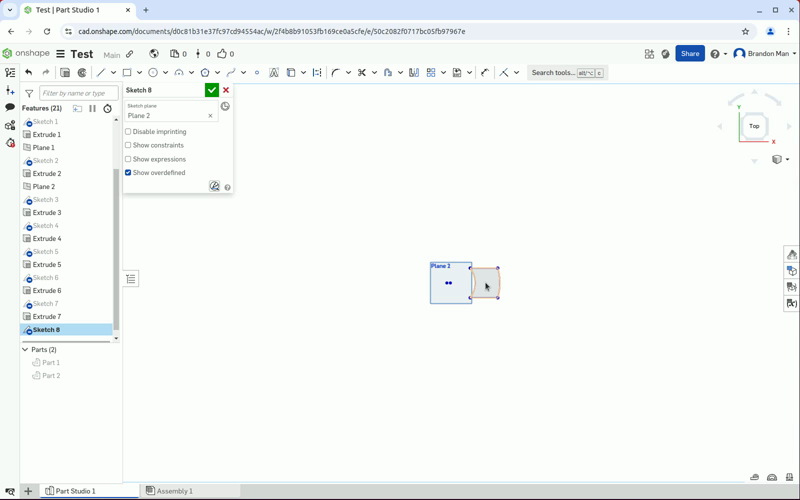
scroll(6)
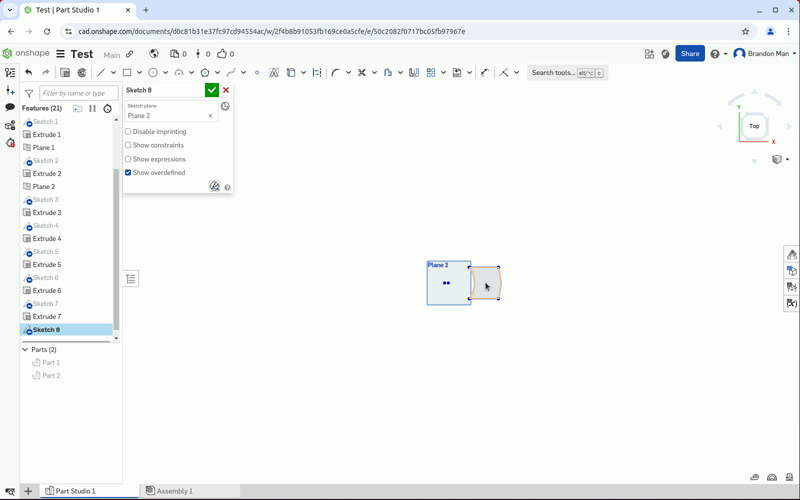
scroll(6)
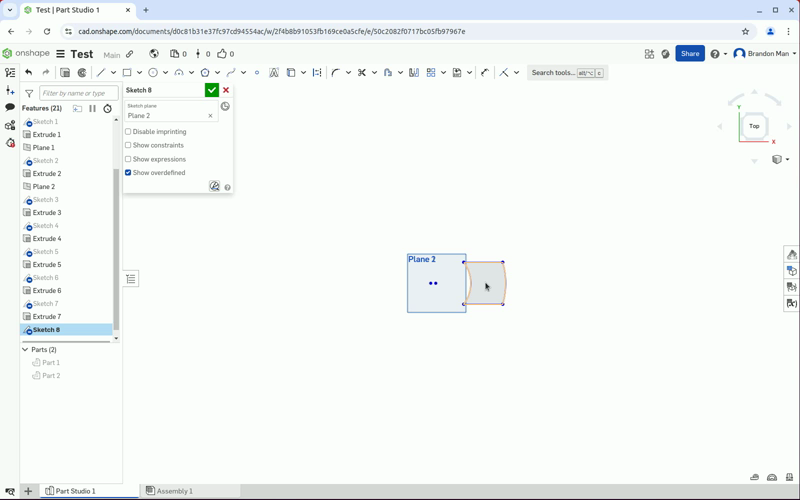
scroll(6)
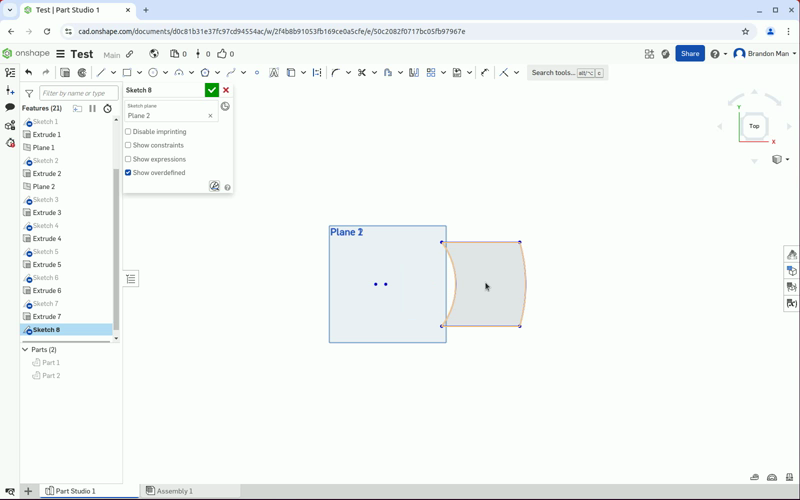
scroll(6)
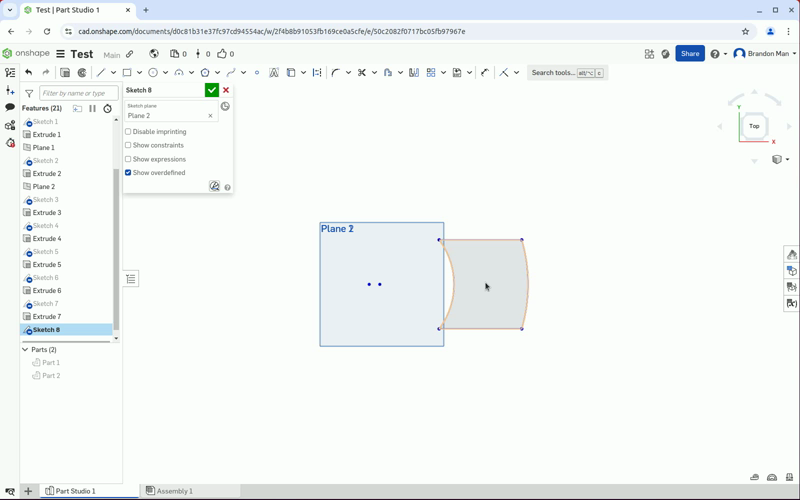
scroll(6)
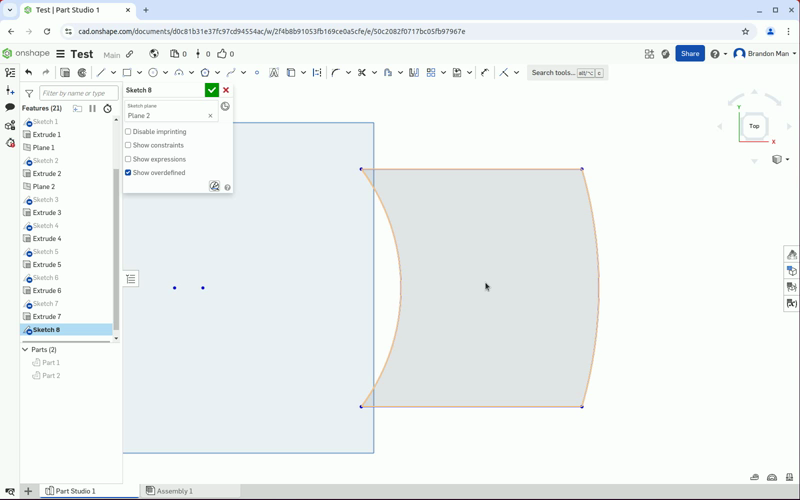
click(485, 282)
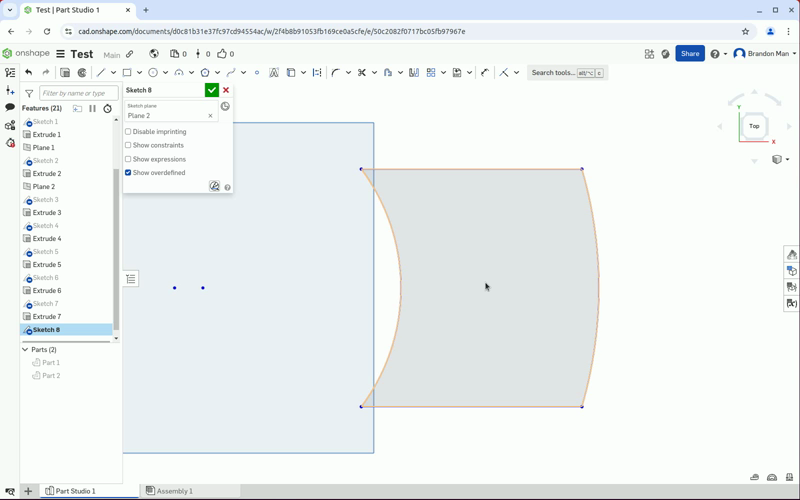
scroll(-6)
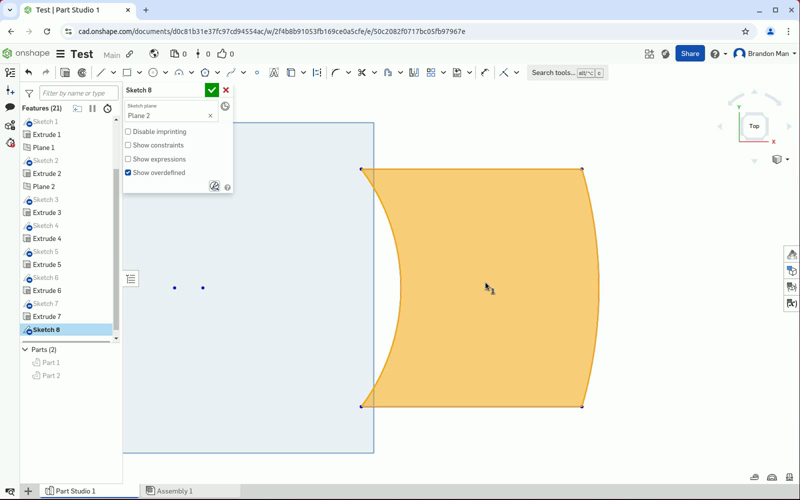
scroll(-6)
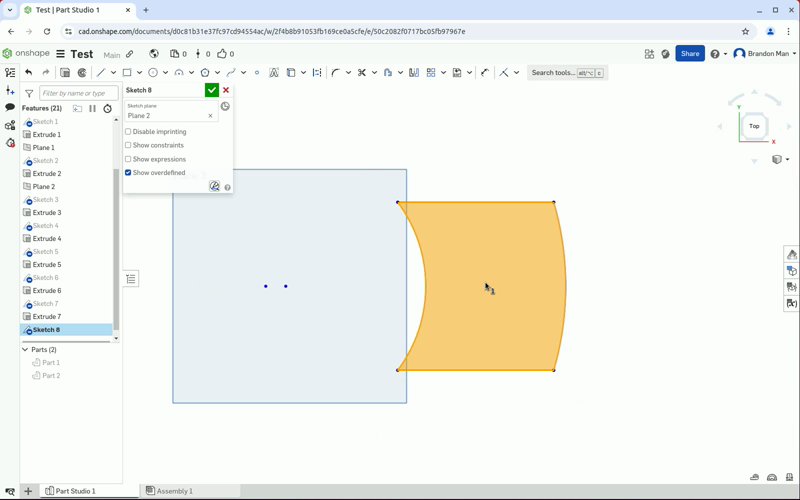
scroll(-6)
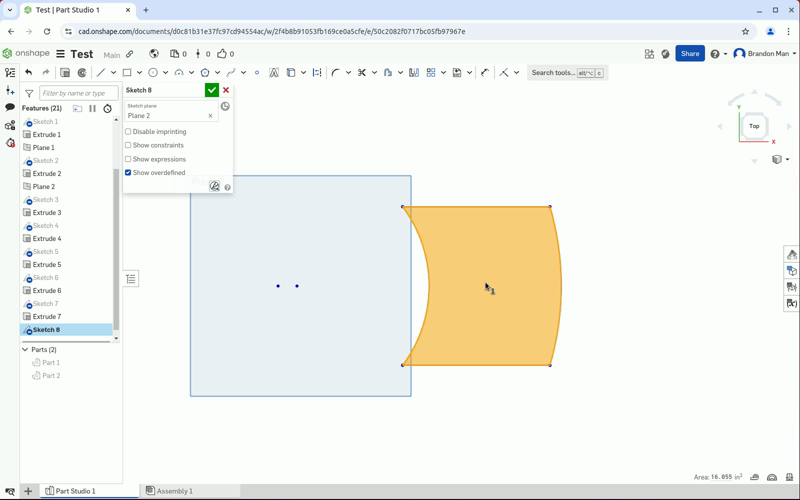
scroll(-6)
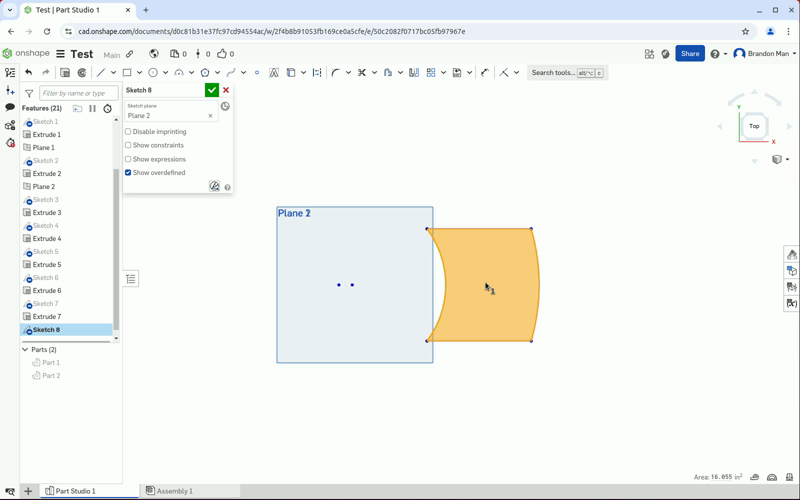
scroll(-6)
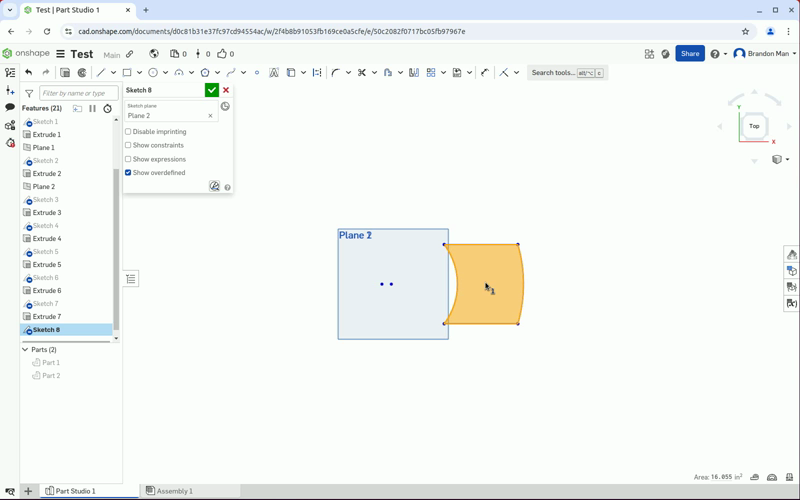
scroll(-6)
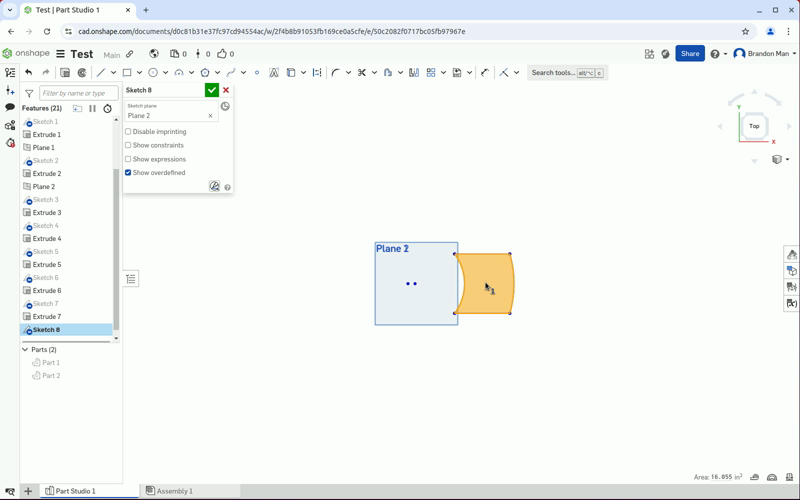
scroll(-6)
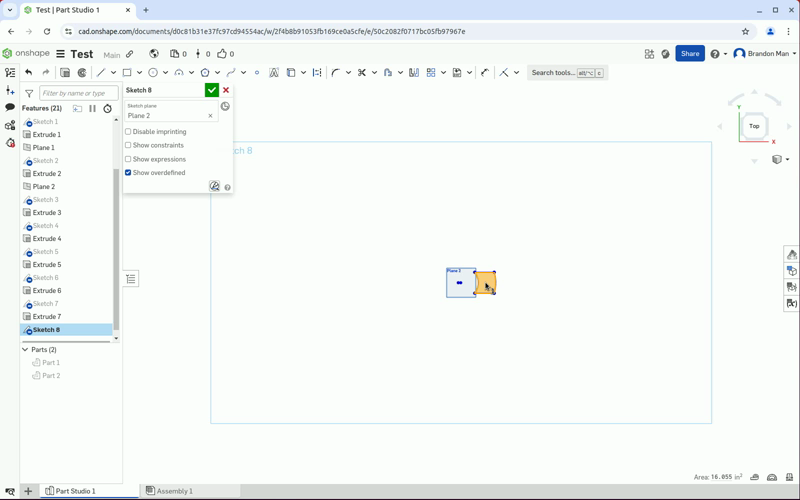
mouse_move(73, 352)
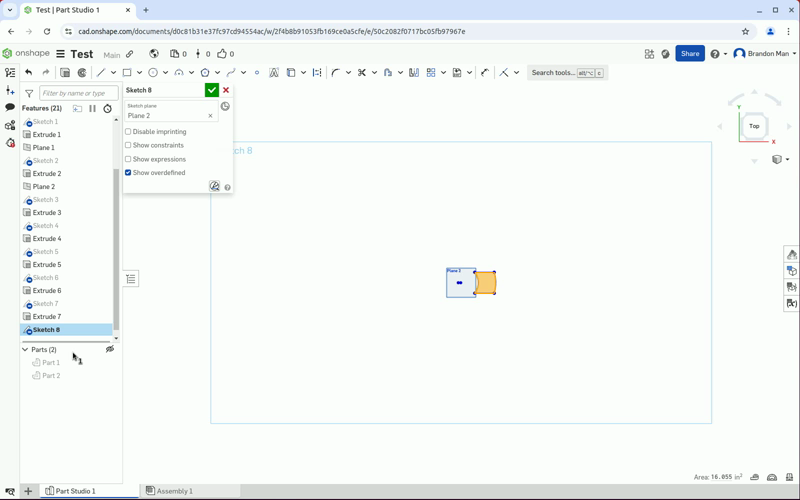
key(shift+y)
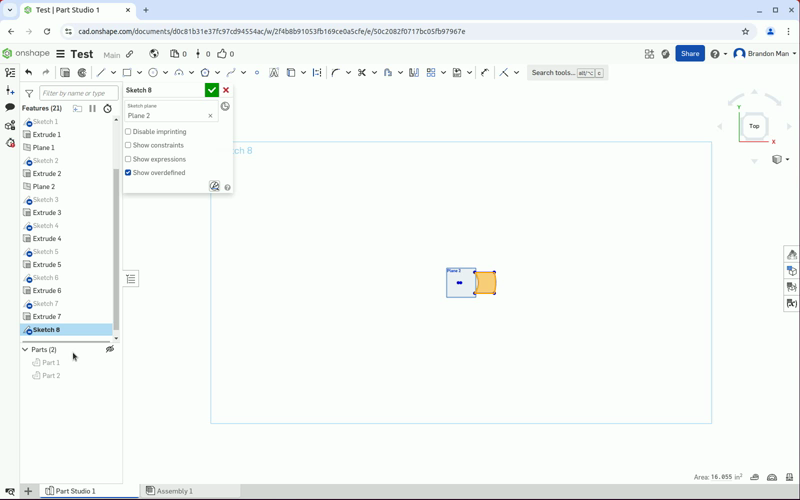
key(shift+e)
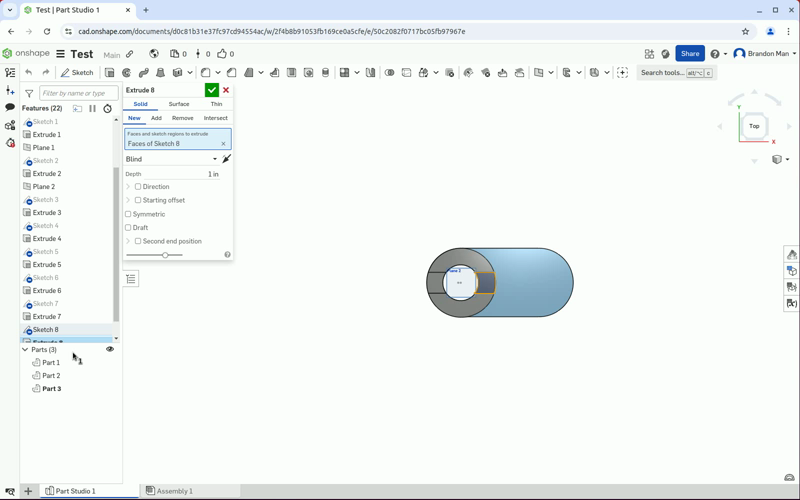
mouse_move(143, 106)
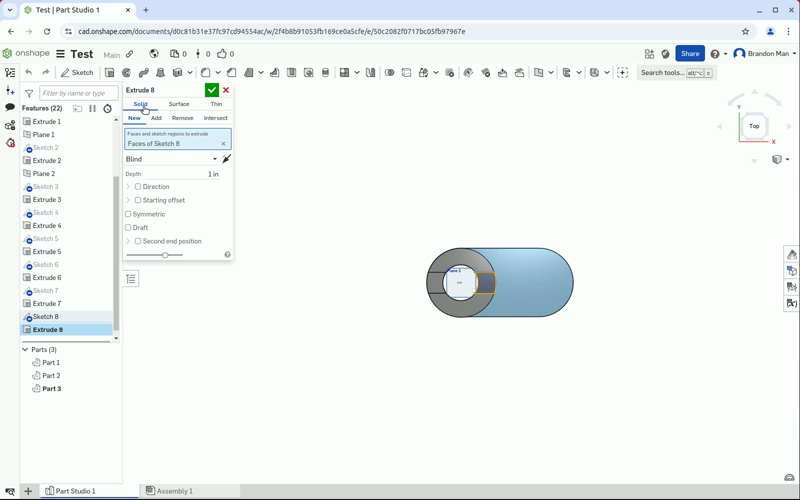
click(143, 106)
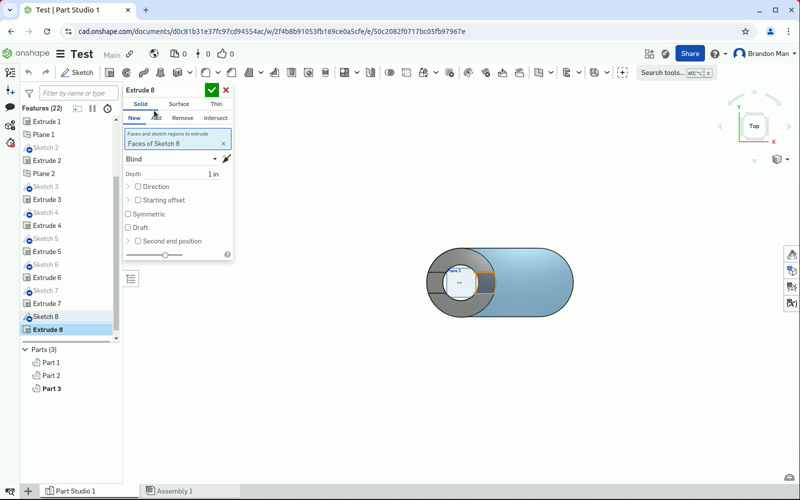
mouse_move(186, 120)
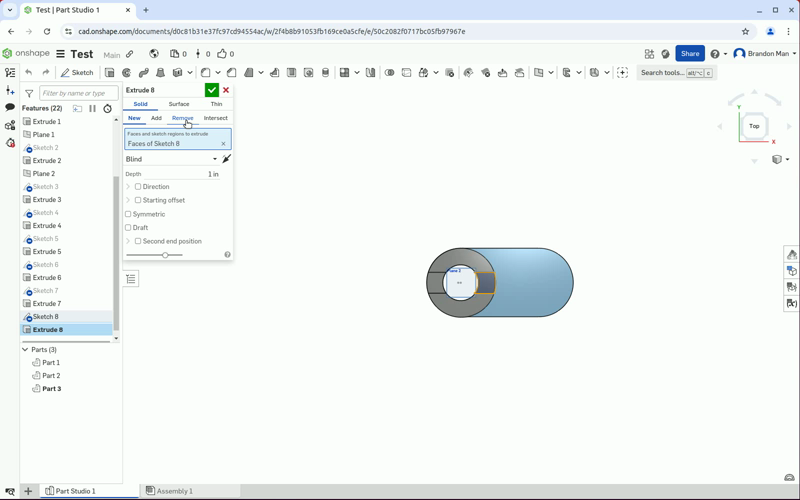
click(186, 120)
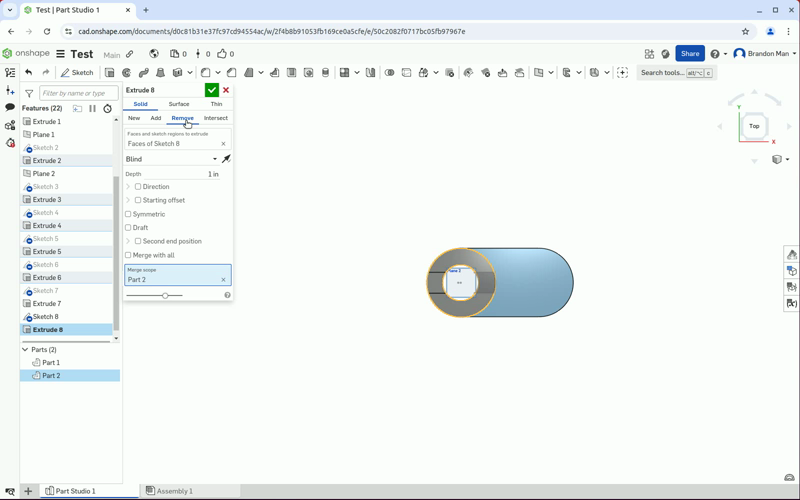
key(tab, 4)
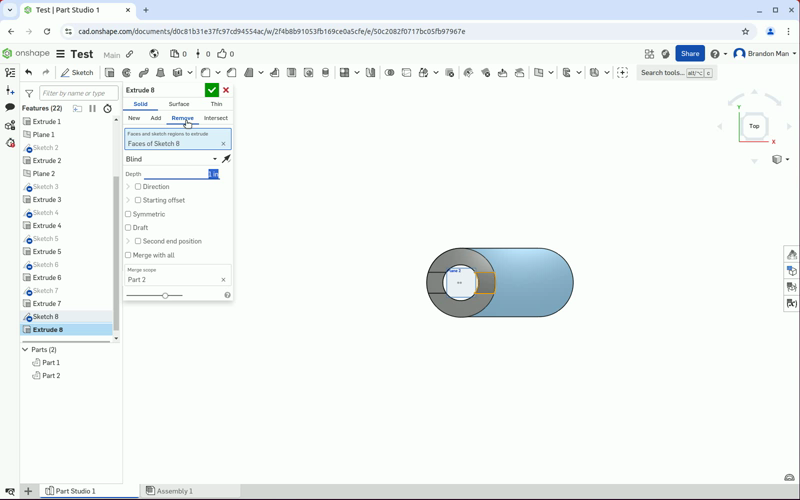
text(2.166)
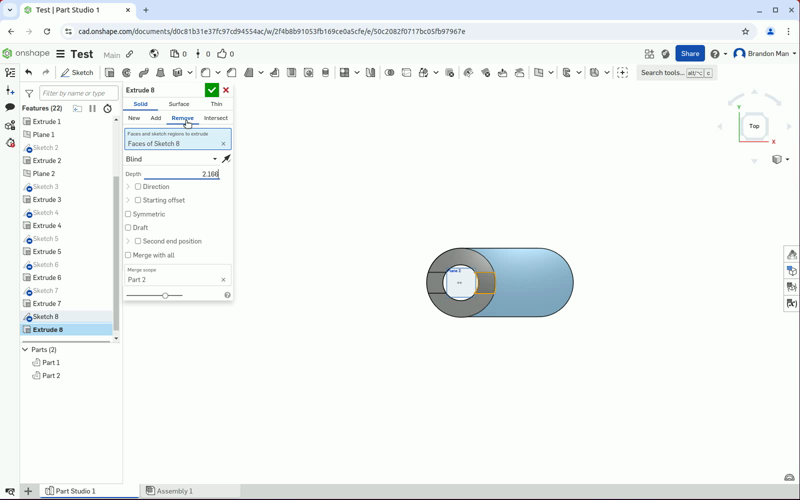
key(tab, 6)
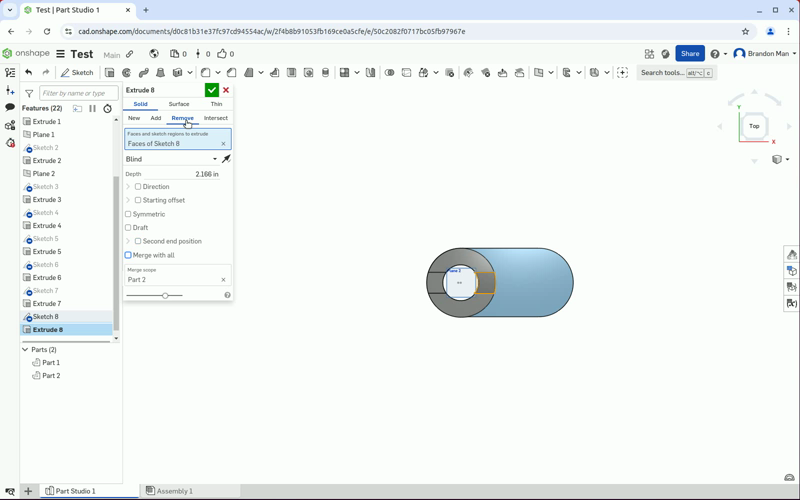
key(space)
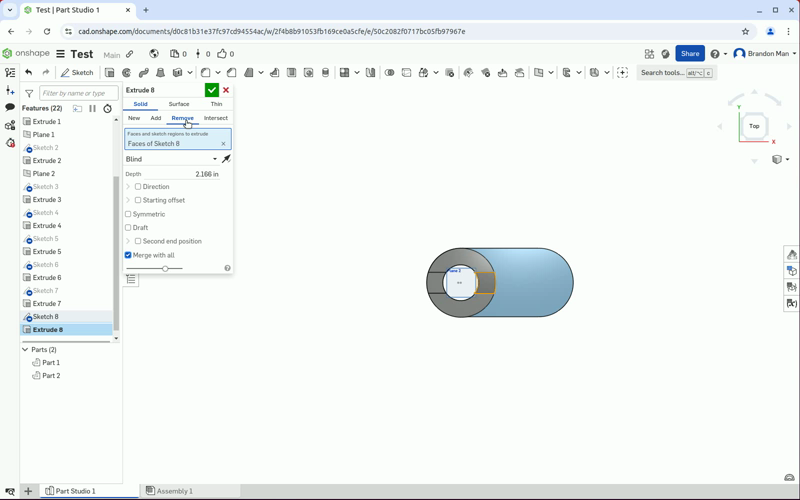
key(enter)
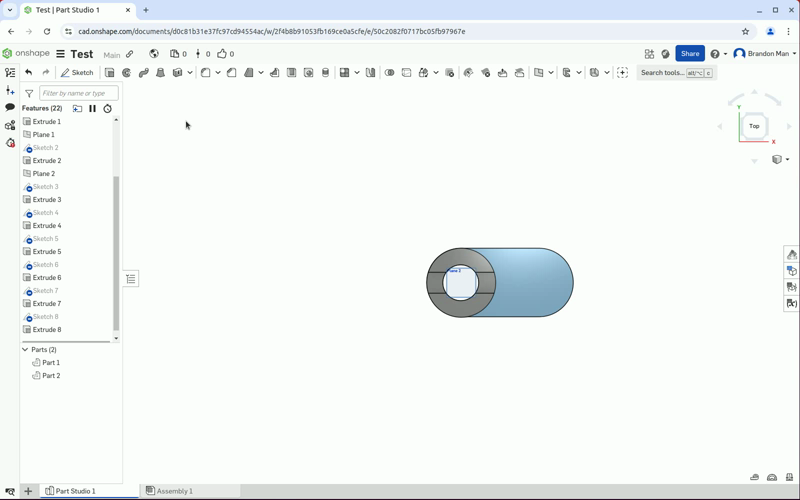
key(shift+h)
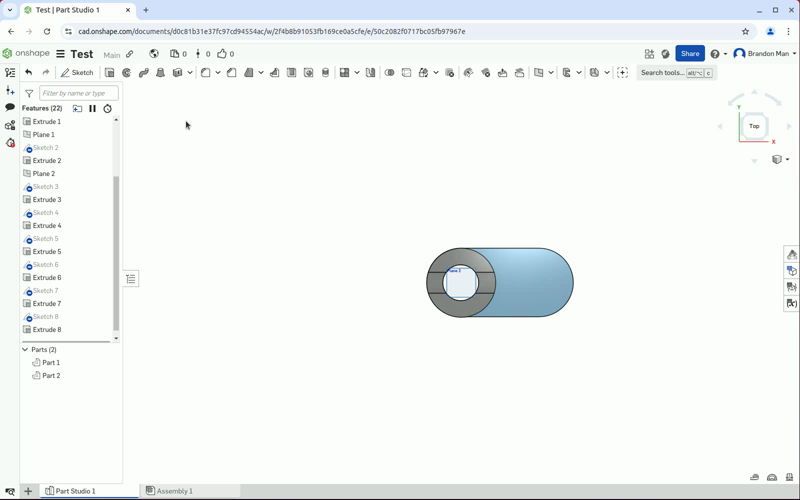
key(shift+h)
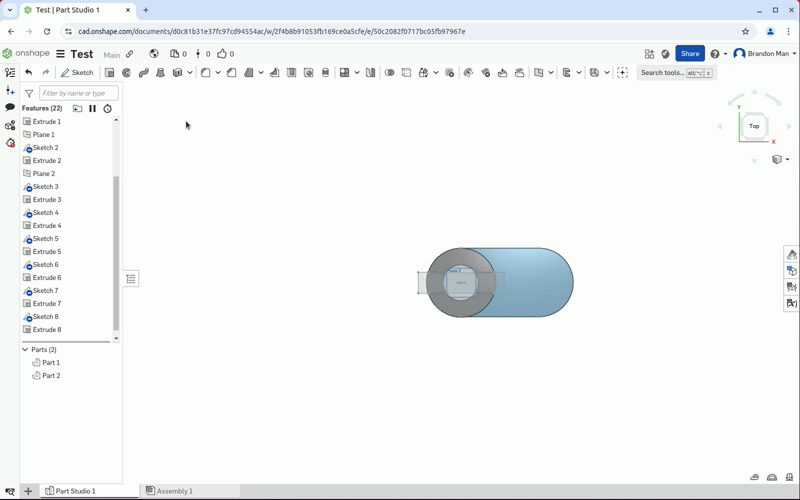
key(shift+7)
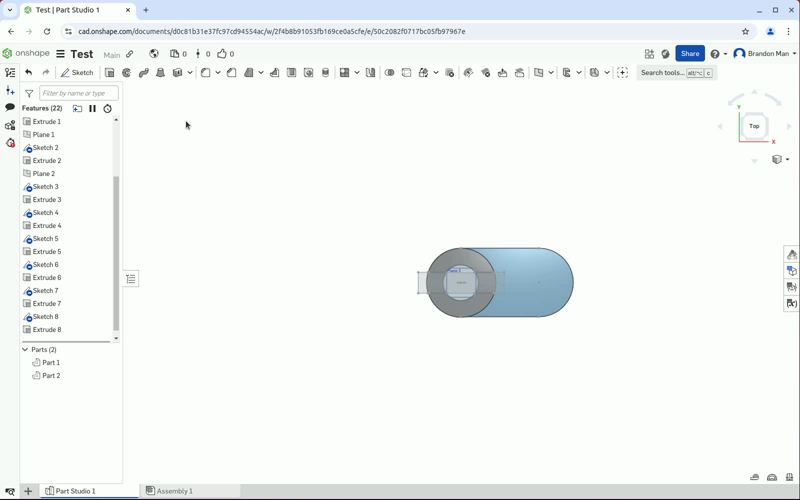
key(up, 3)
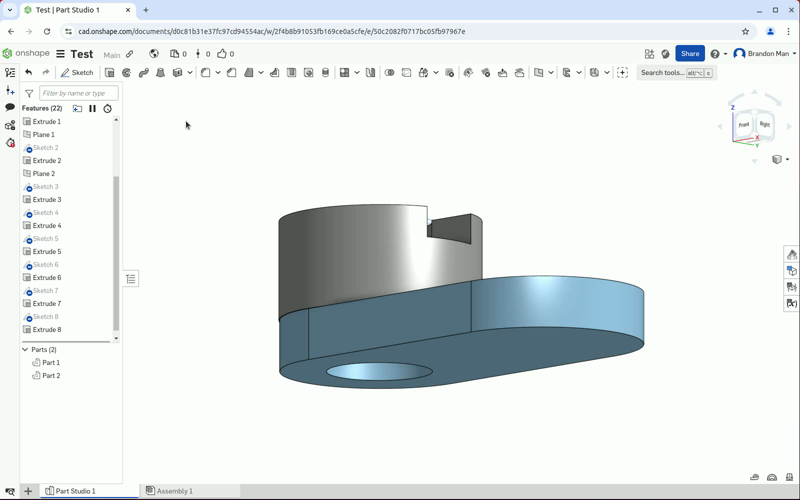
key(left, 3)
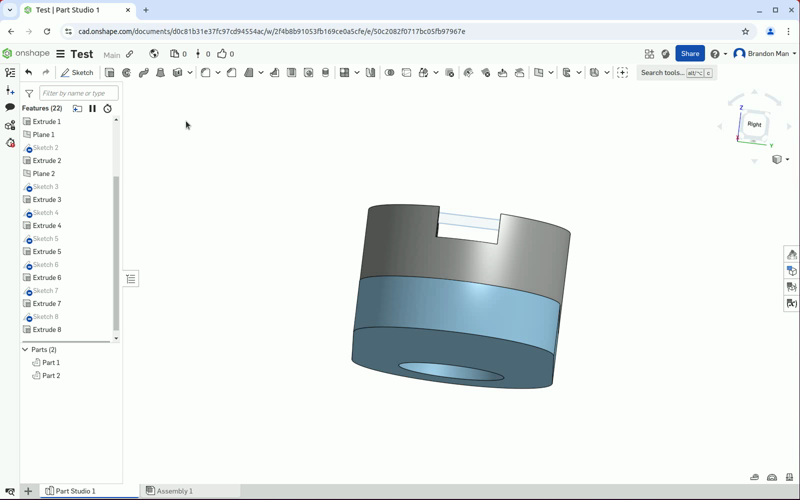
key(right, 3)
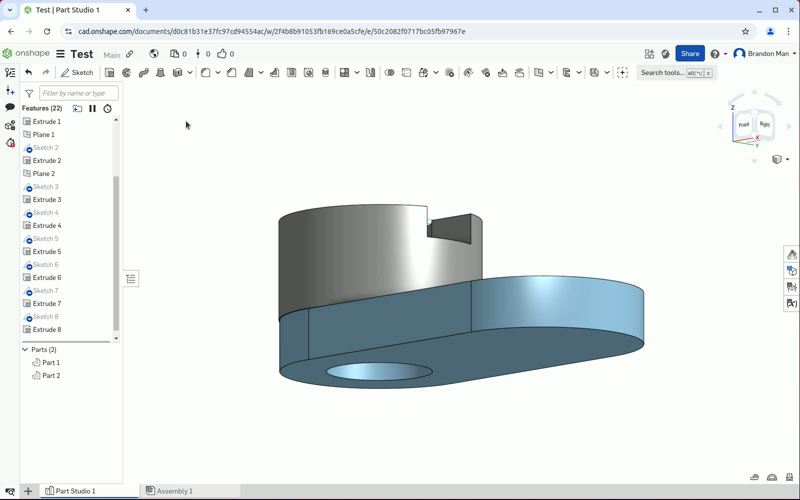
key(down, 3)
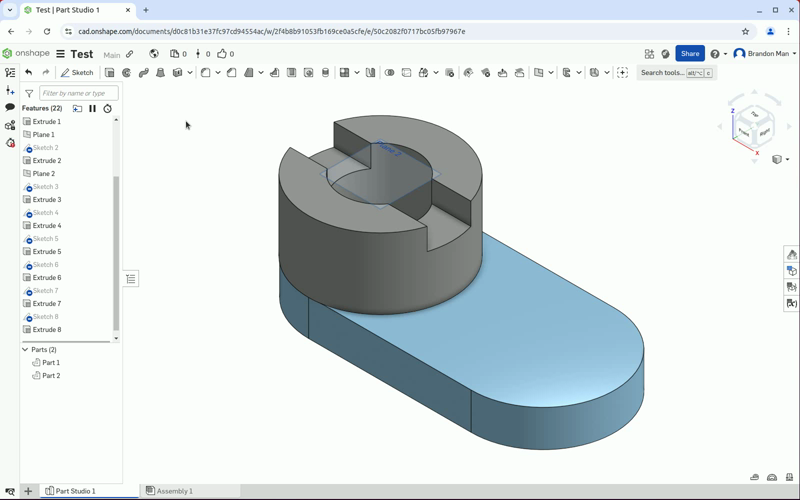
mouse_move(69, 111)
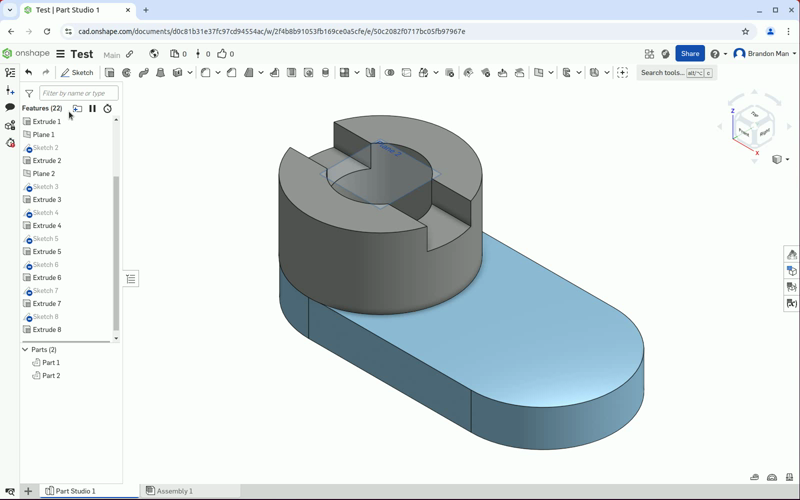
click(69, 111)